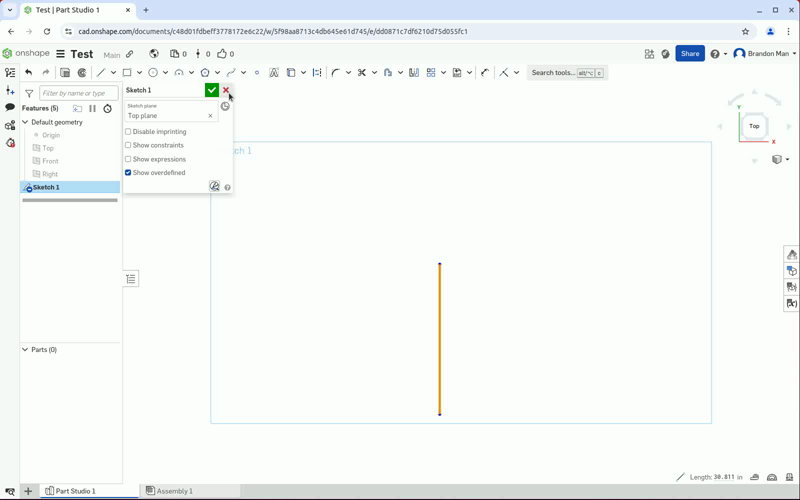
key(shift+h)
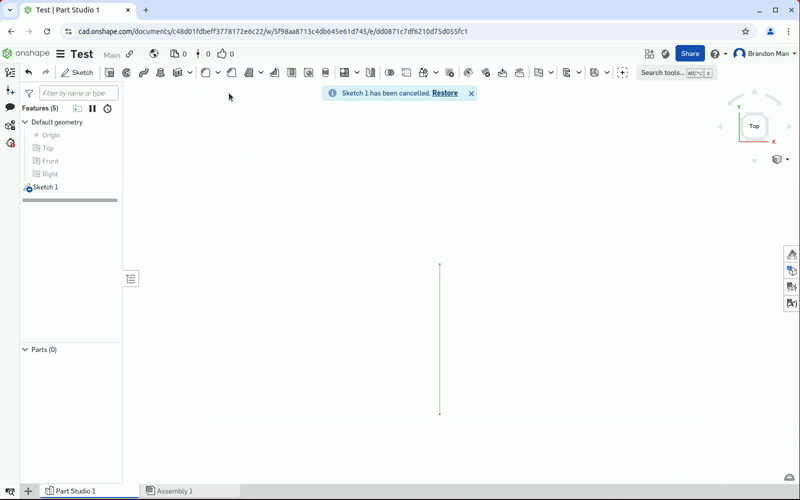
key(shift+s)
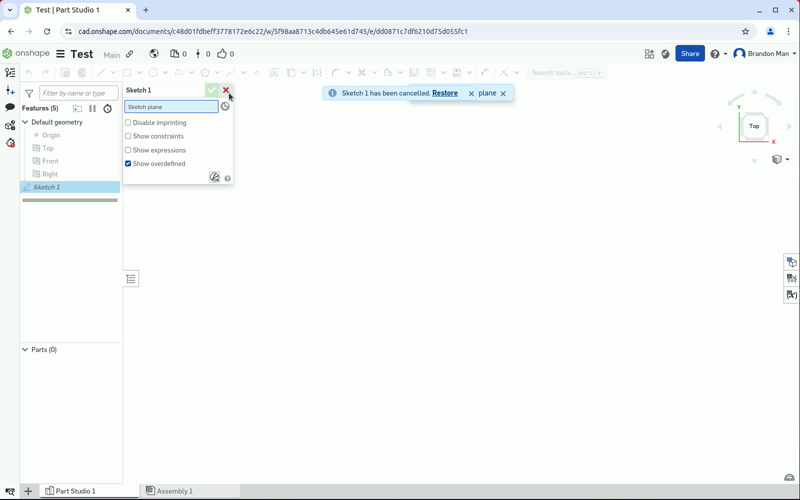
mouse_move(73, 150)
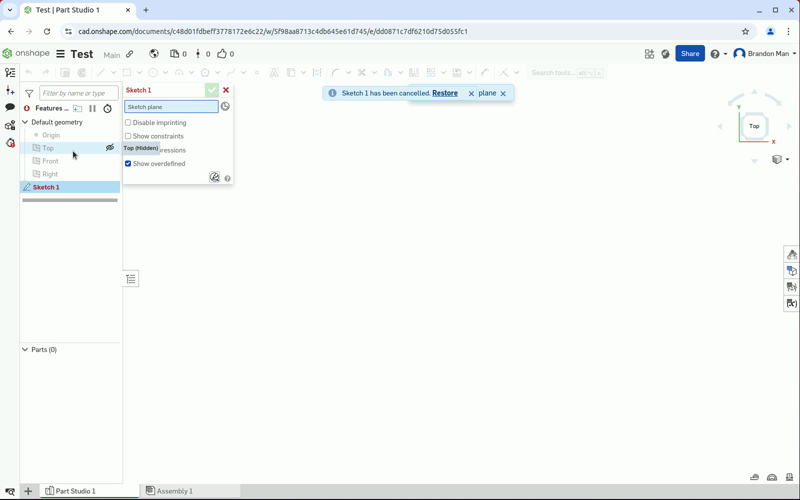
click(73, 150)
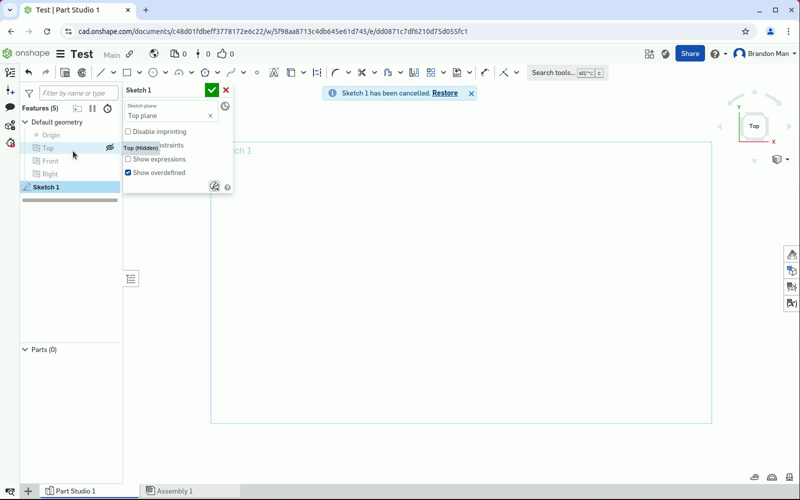
mouse_move(73, 352)
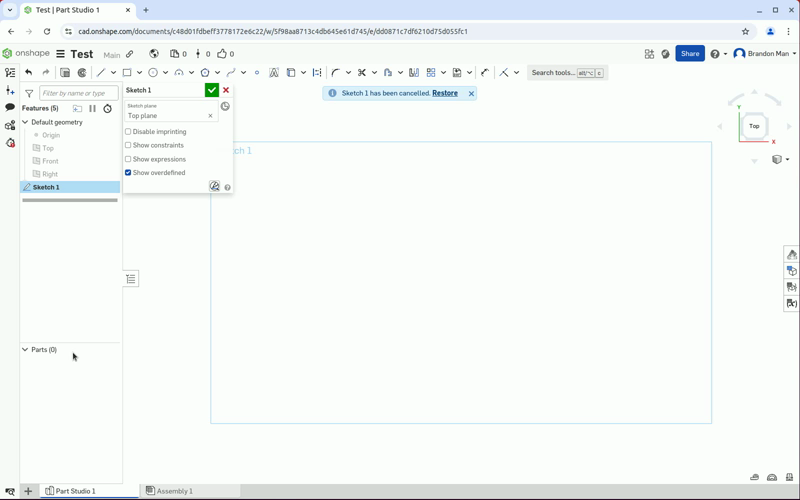
key(y)
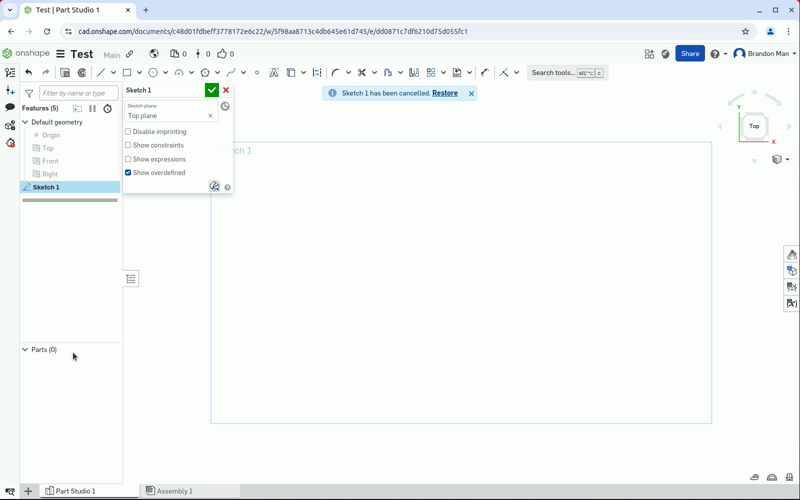
key(l)
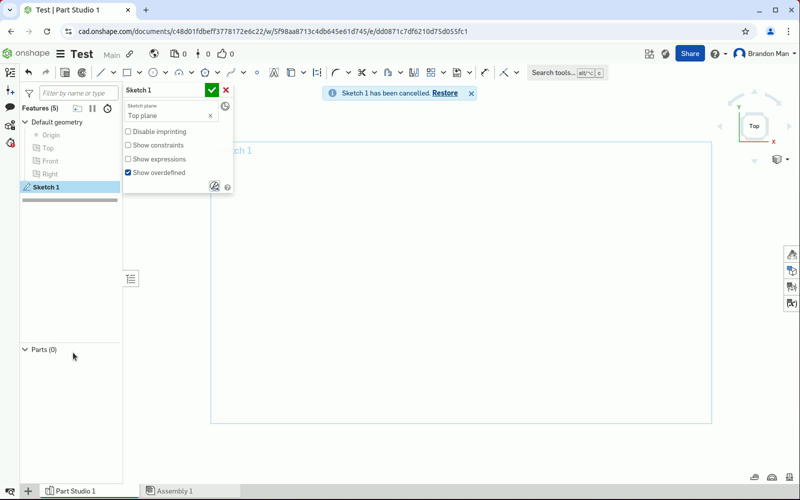
key_down(shift)
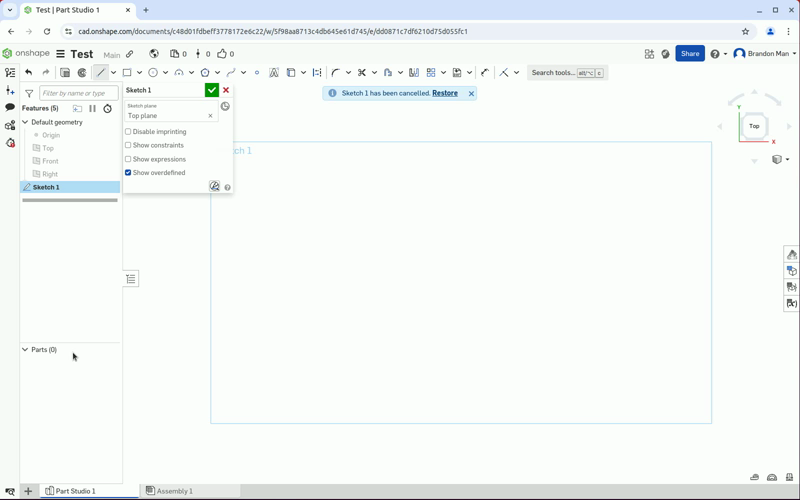
mouse_move(451, 291)
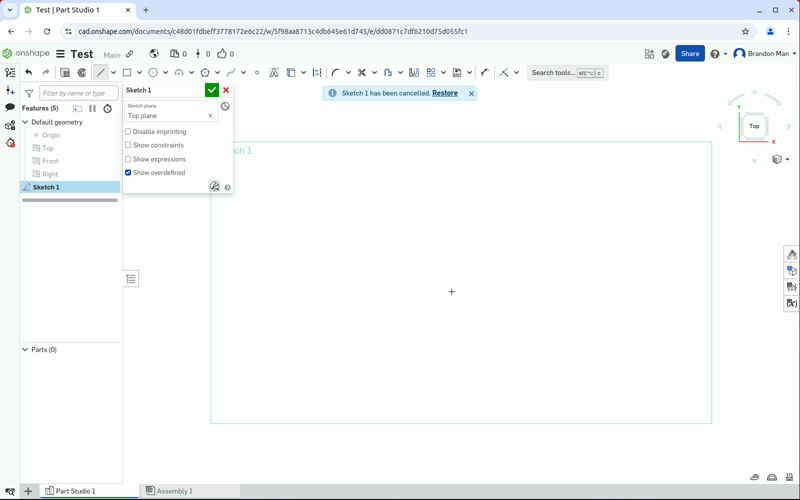
click(451, 291)
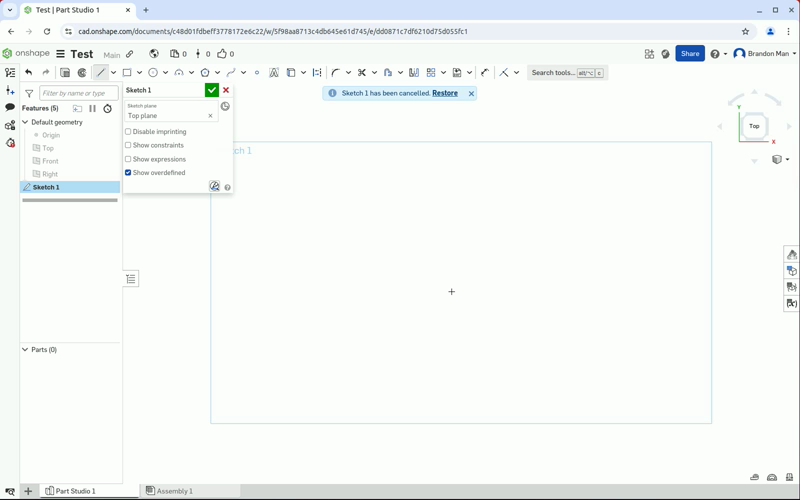
key_up(shift)
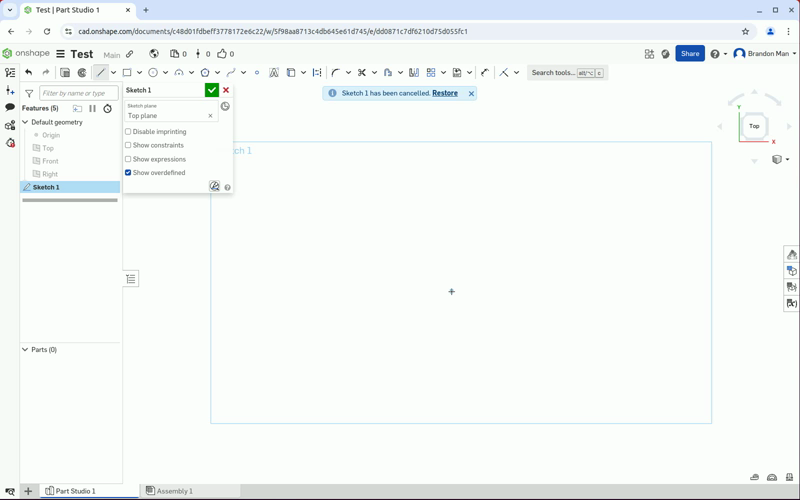
key_down(shift)
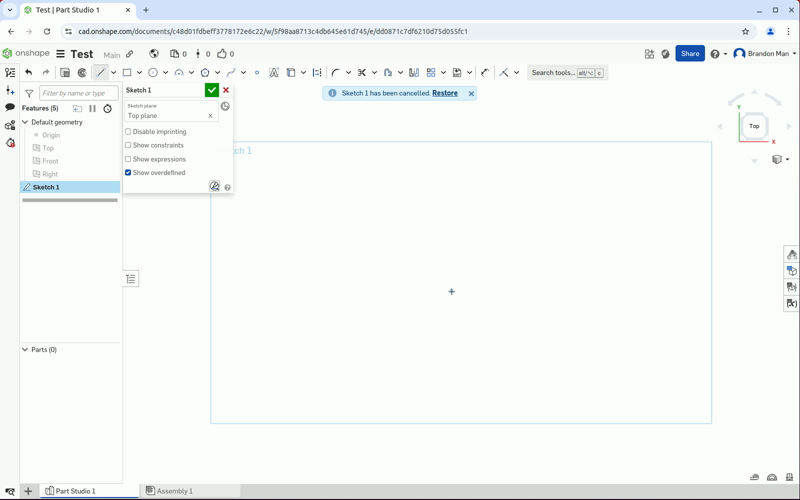
mouse_move(481, 291)
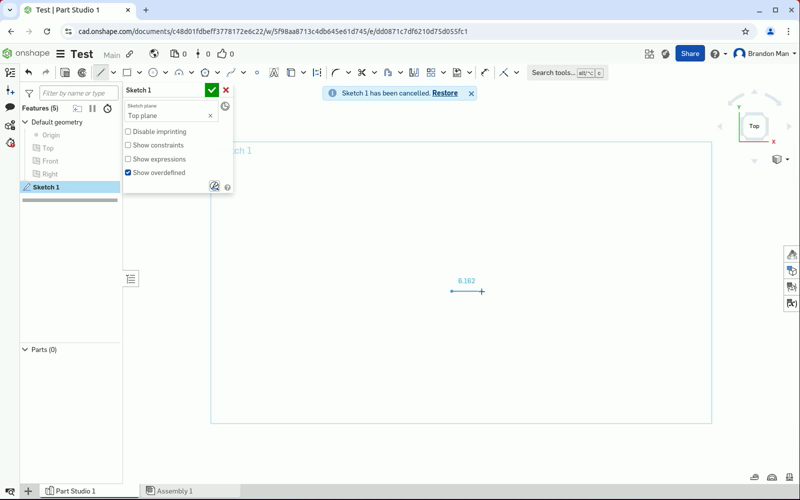
mouse_move(453, 292)
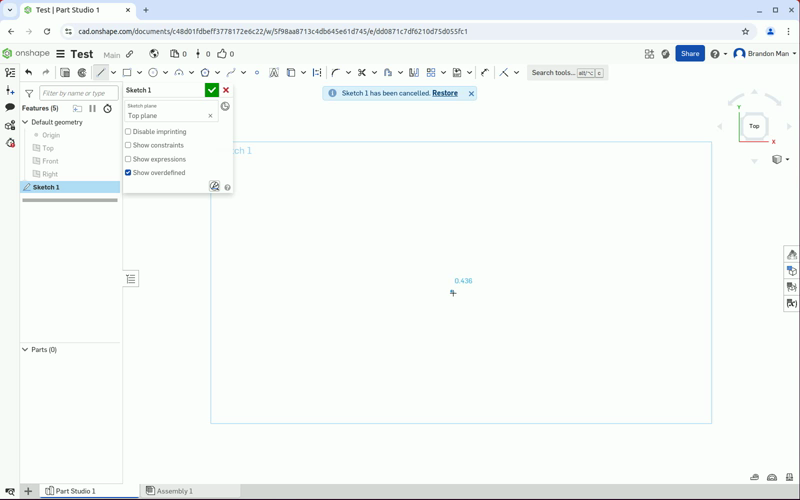
scroll(6)
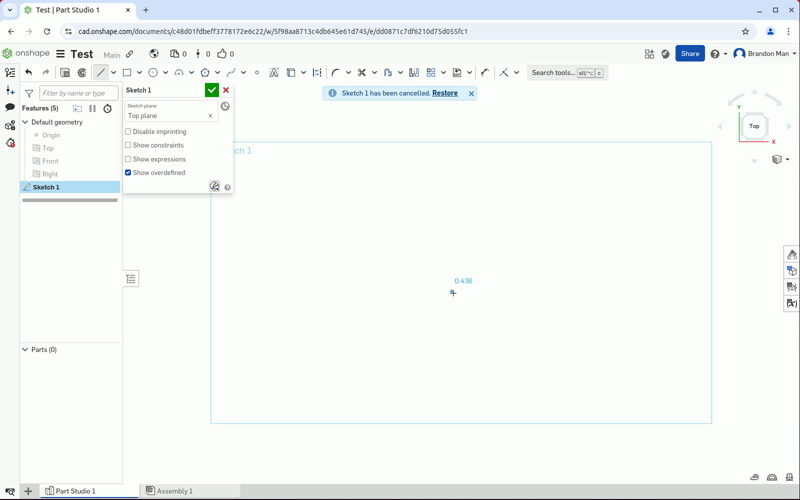
scroll(6)
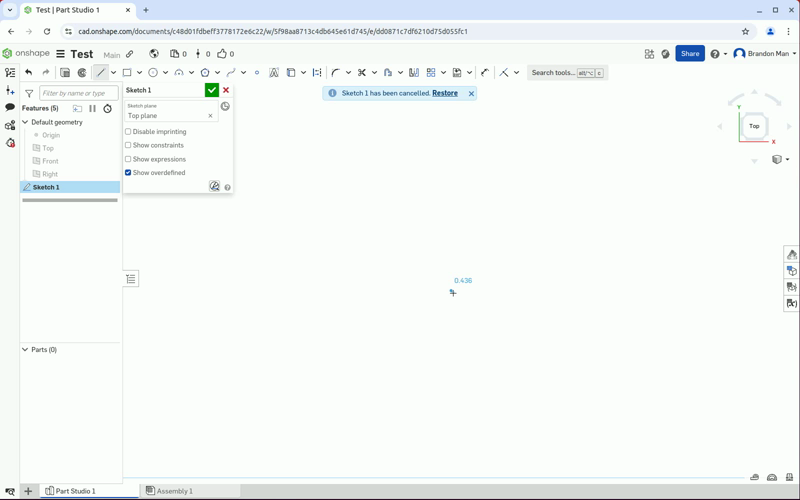
scroll(6)
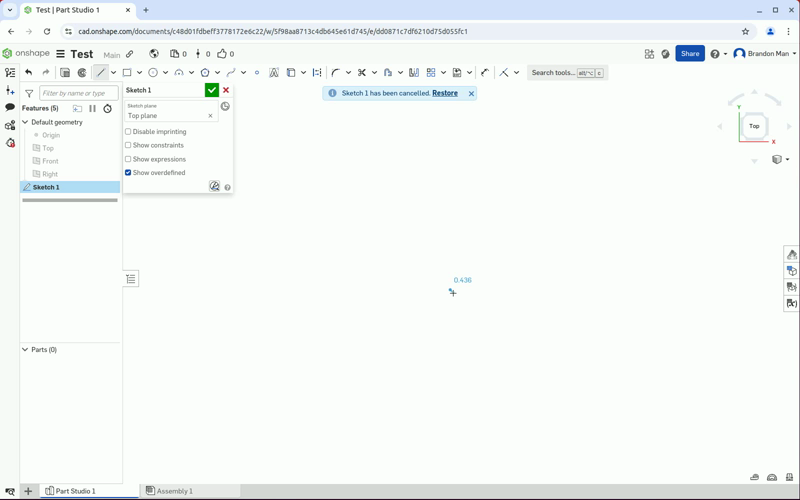
scroll(6)
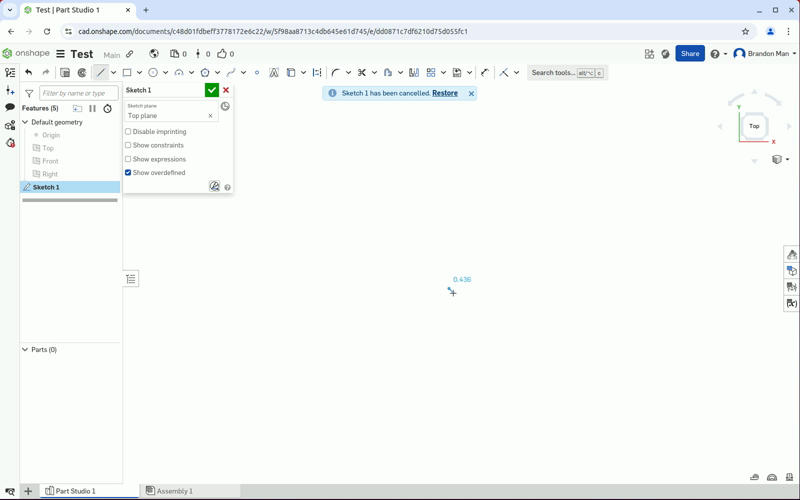
scroll(6)
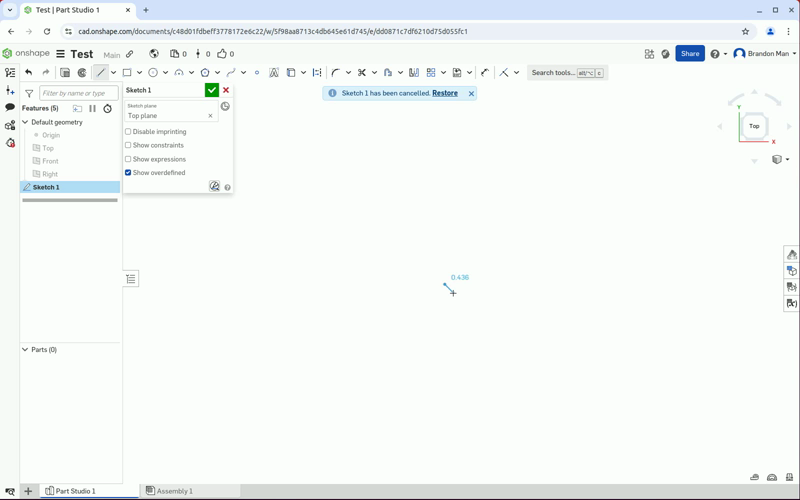
scroll(6)
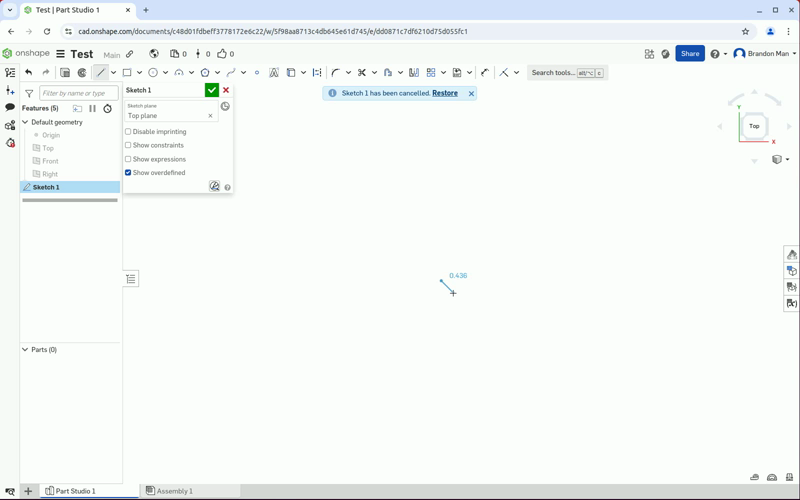
scroll(6)
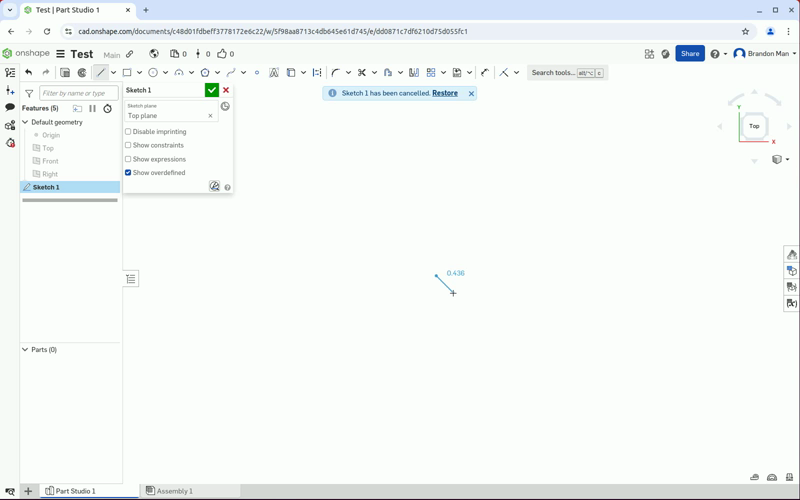
click(453, 292)
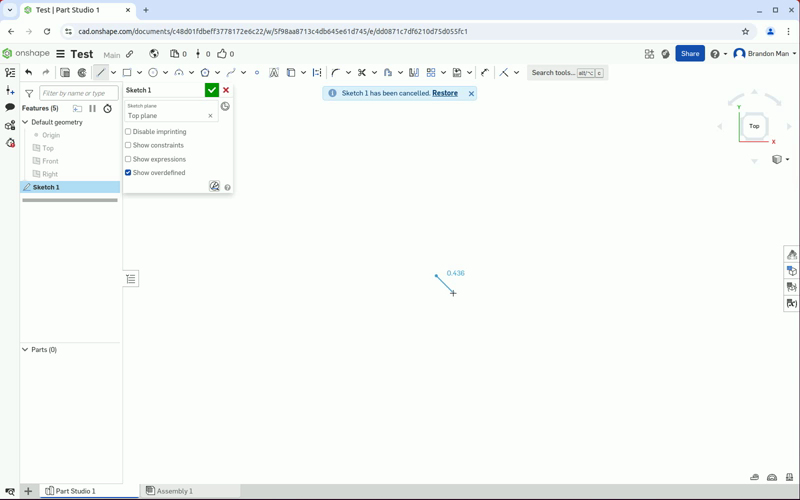
scroll(-6)
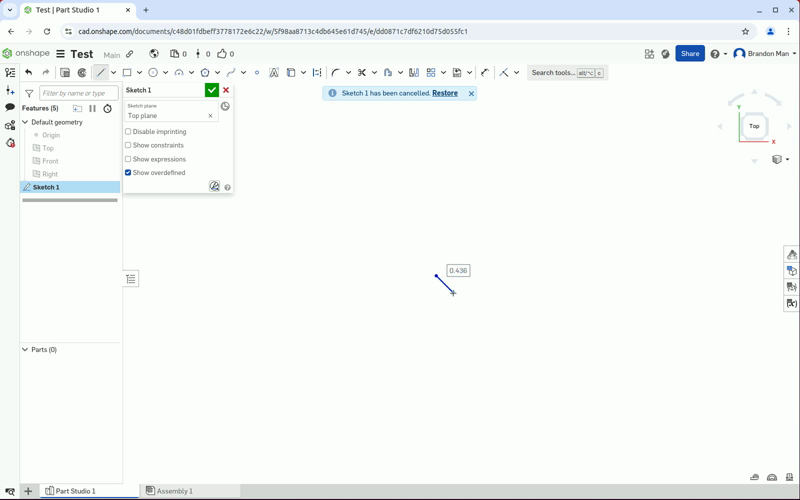
scroll(-6)
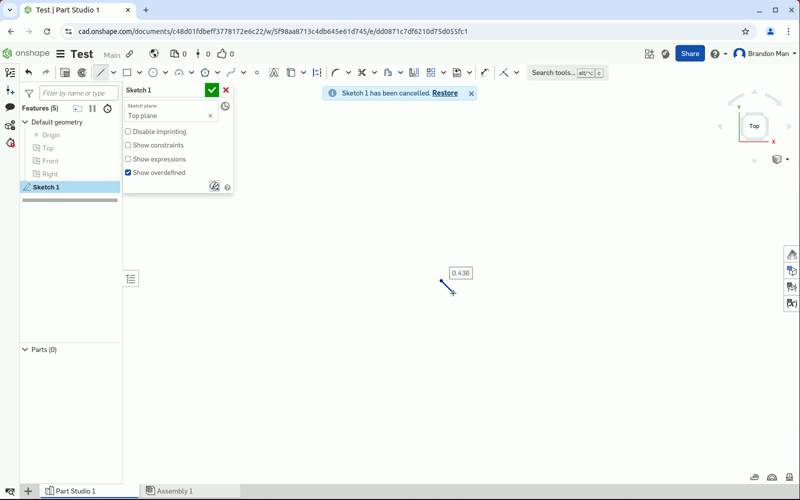
scroll(-6)
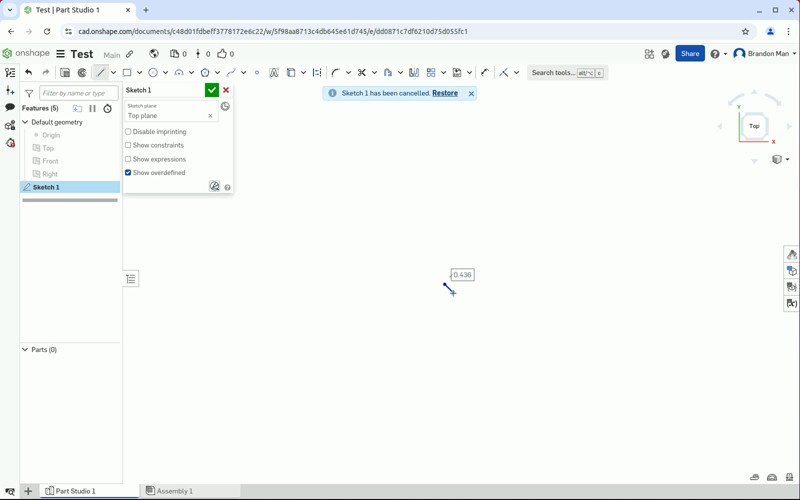
scroll(-6)
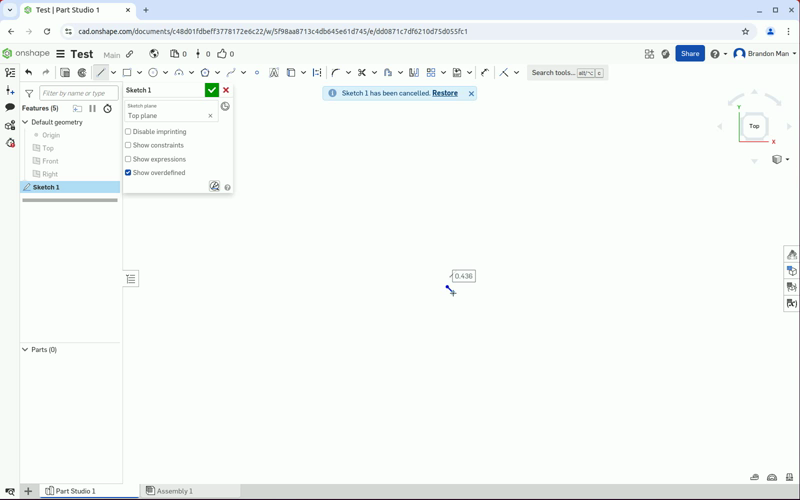
scroll(-6)
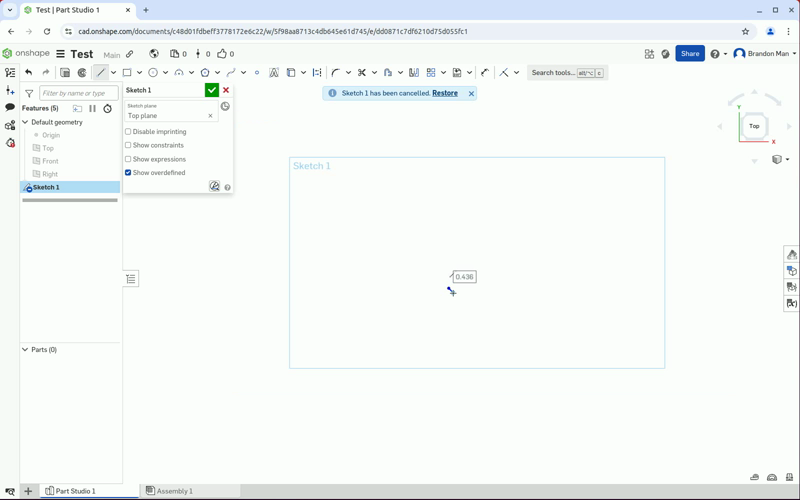
scroll(-6)
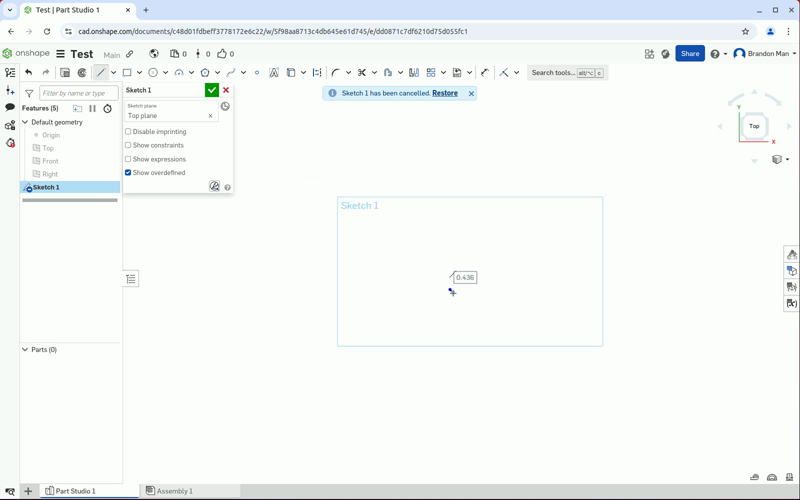
scroll(-6)
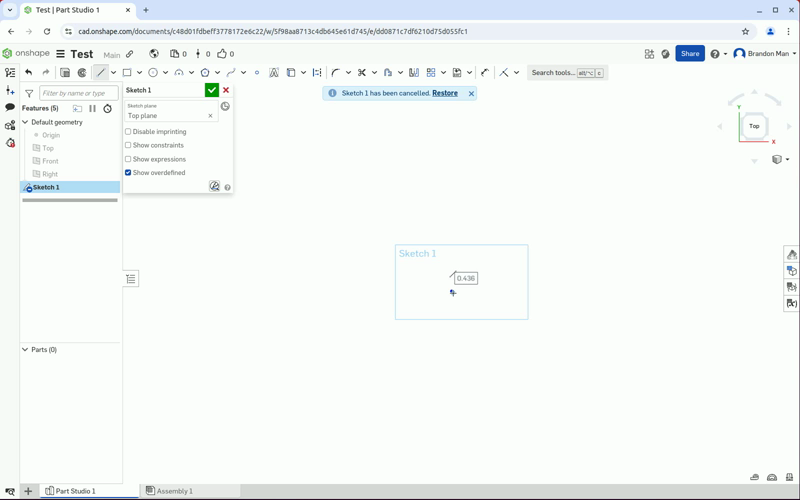
key_up(shift)
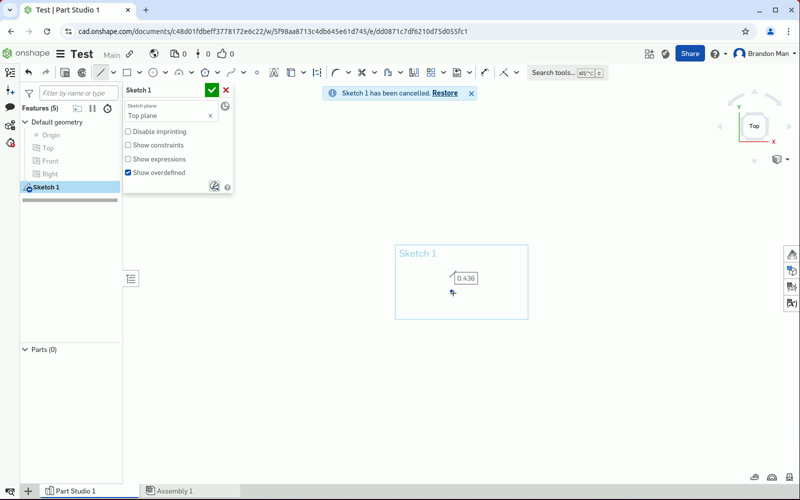
key_down(shift)
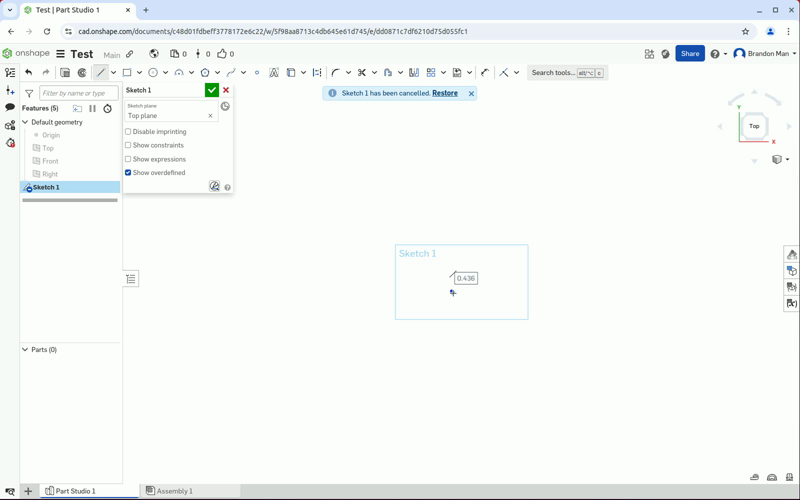
mouse_move(483, 292)
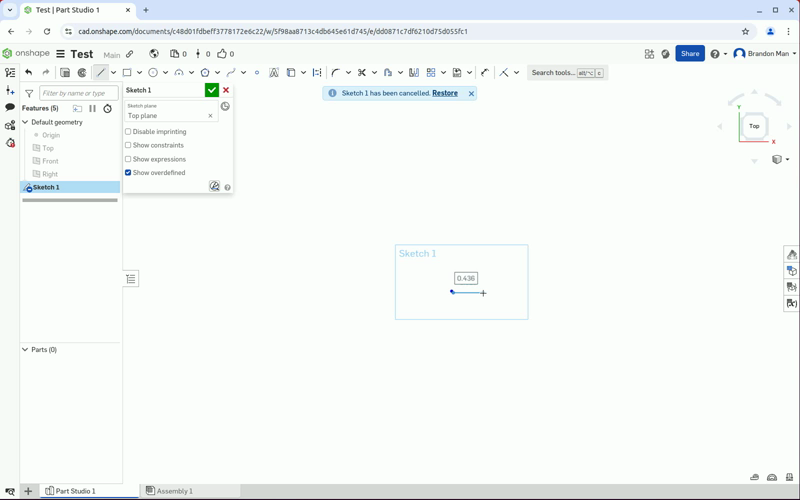
mouse_move(469, 292)
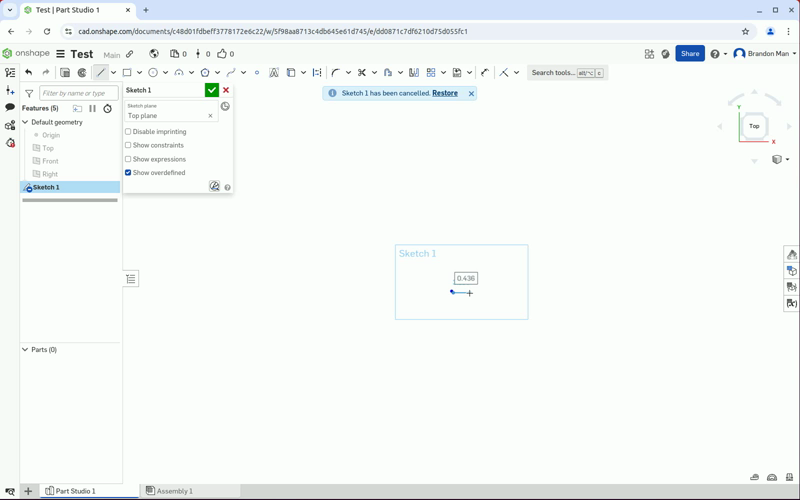
click(469, 292)
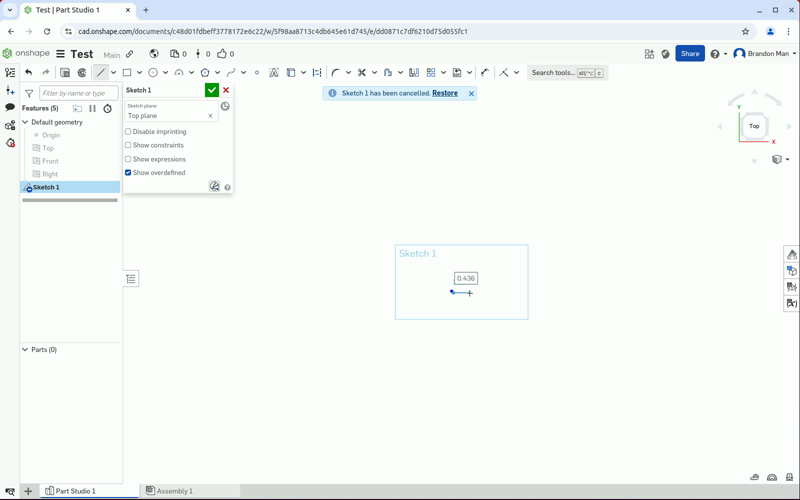
key_up(shift)
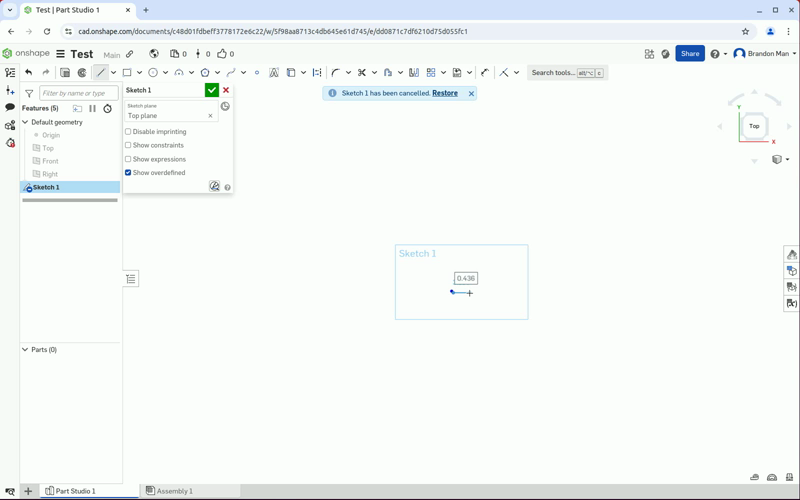
key_down(shift)
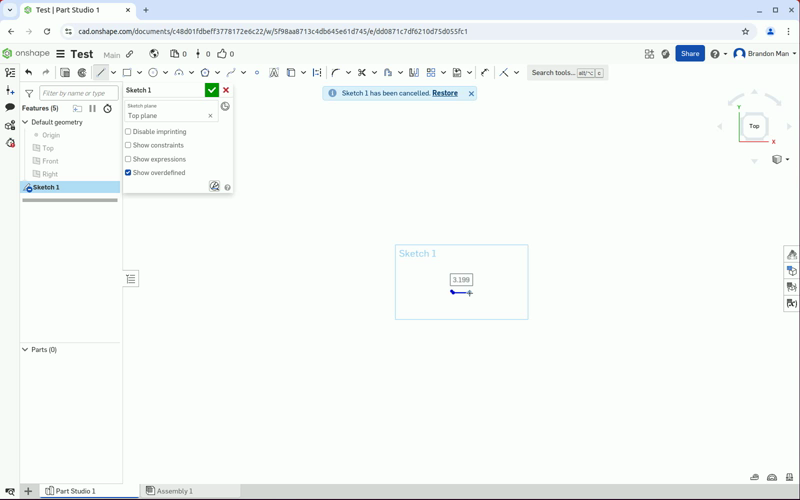
mouse_move(499, 292)
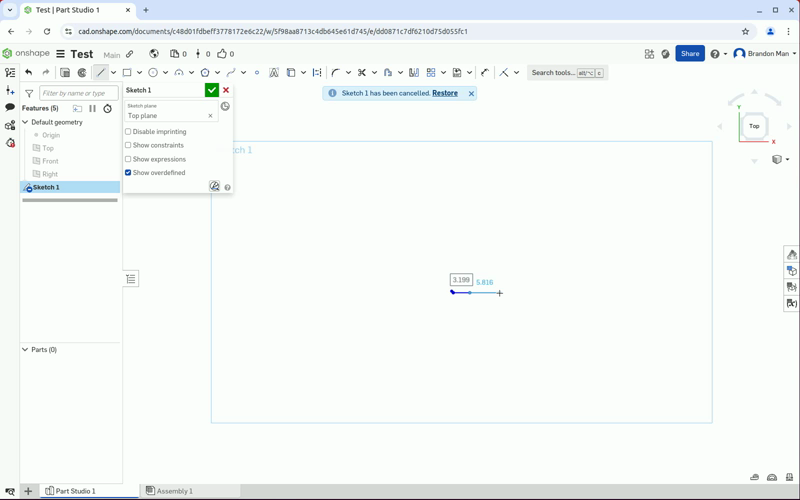
mouse_move(471, 291)
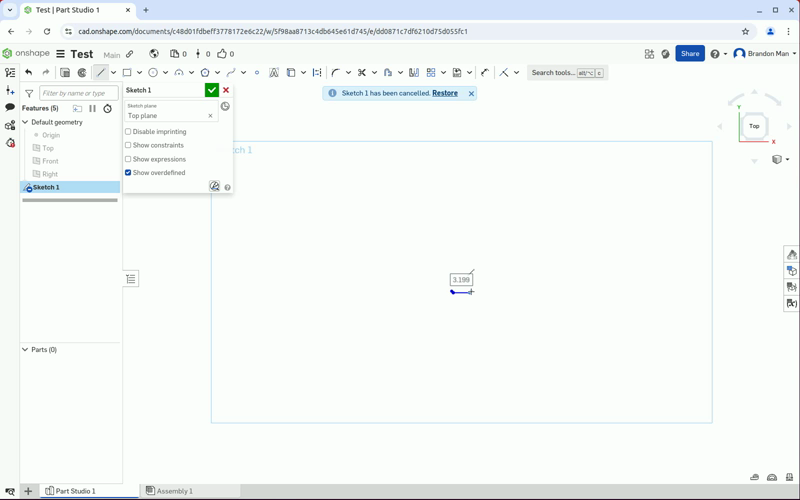
scroll(6)
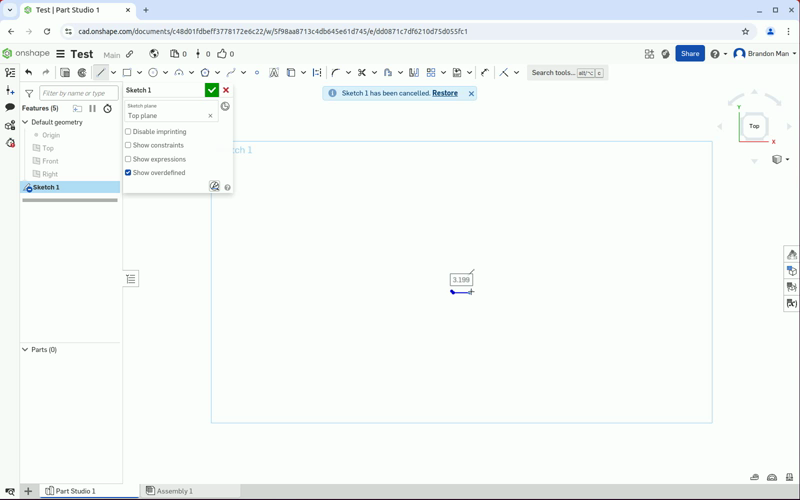
scroll(6)
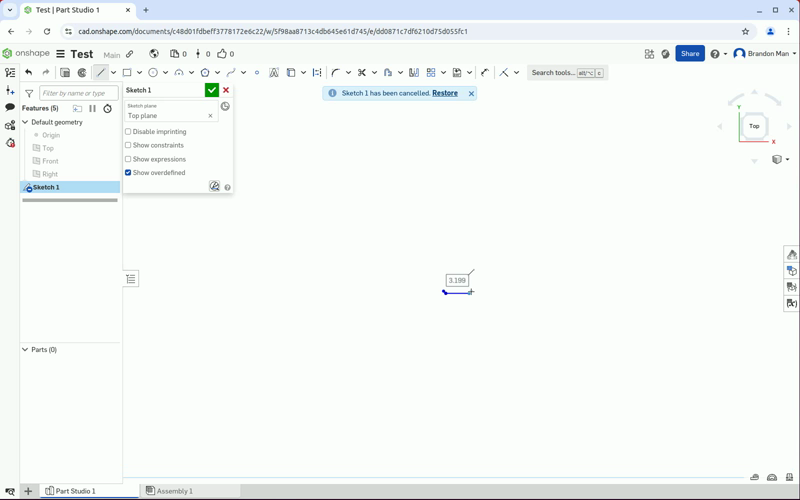
scroll(6)
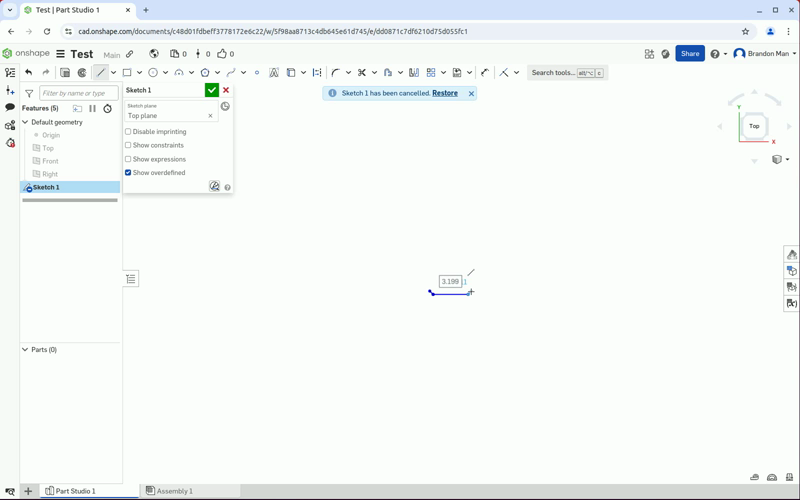
scroll(6)
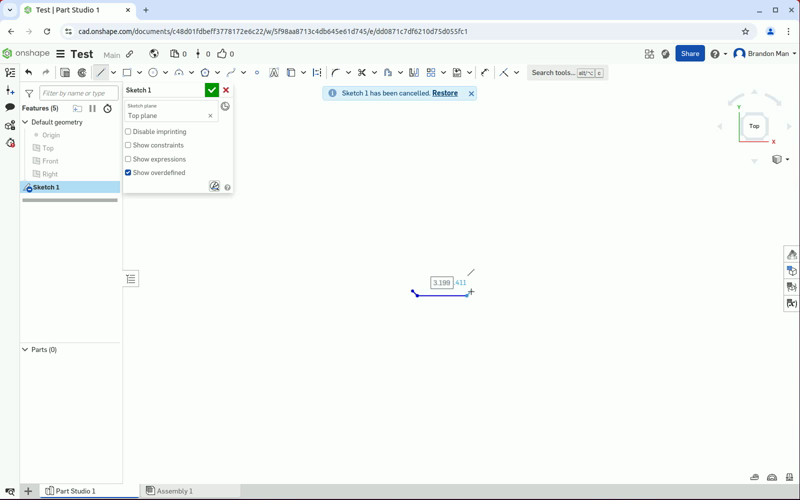
scroll(6)
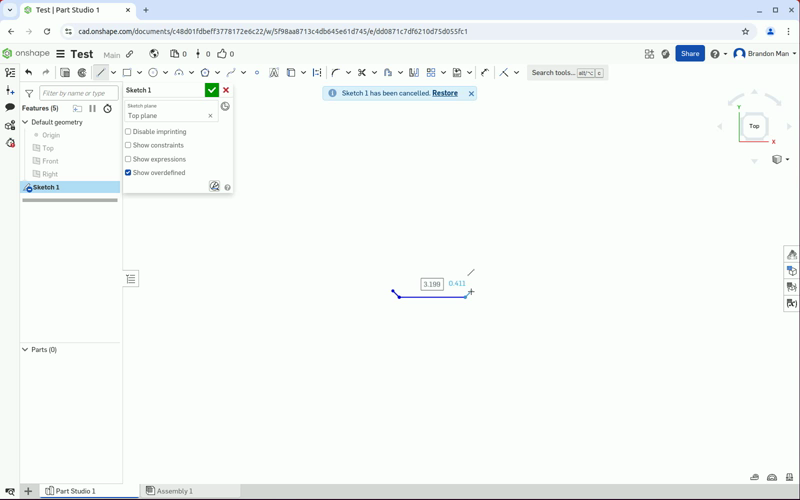
scroll(6)
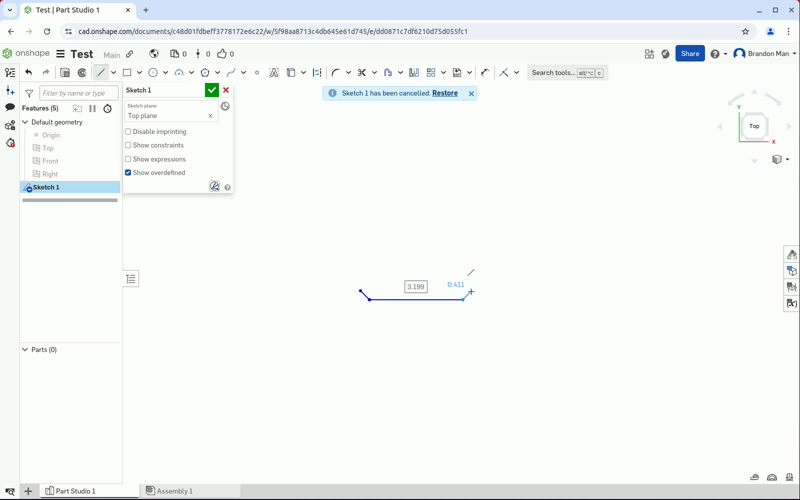
scroll(6)
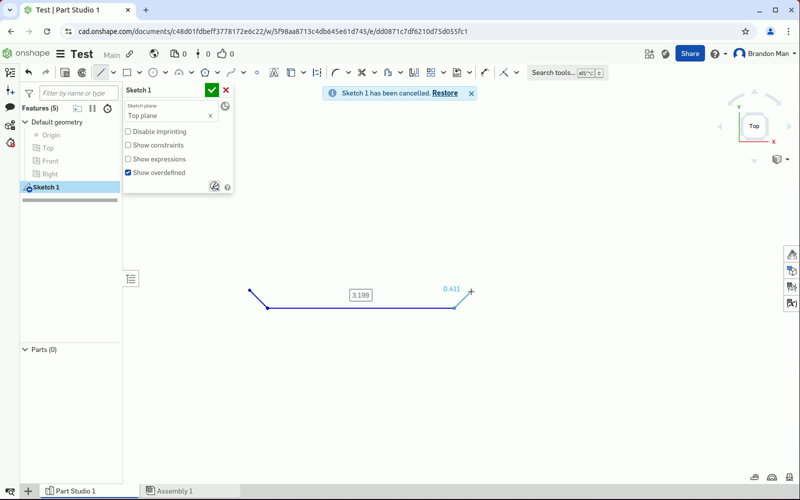
click(471, 291)
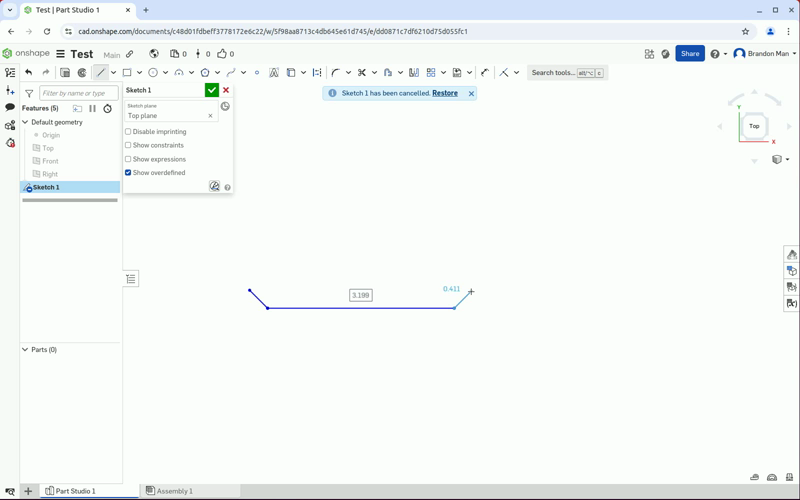
scroll(-6)
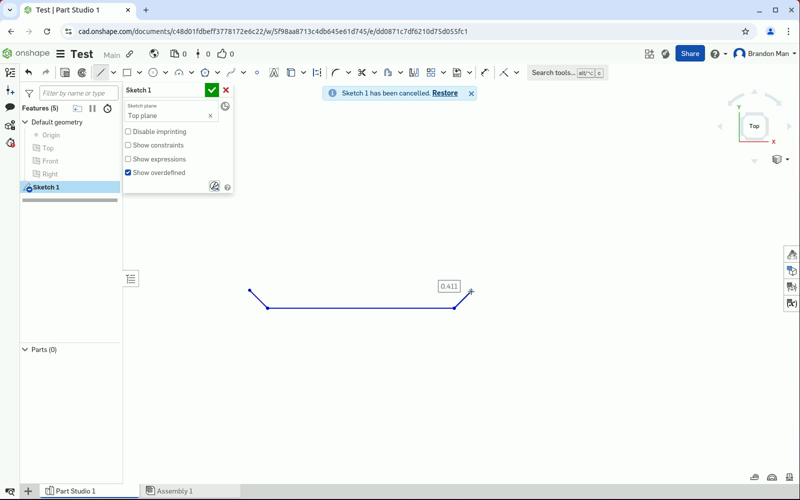
scroll(-6)
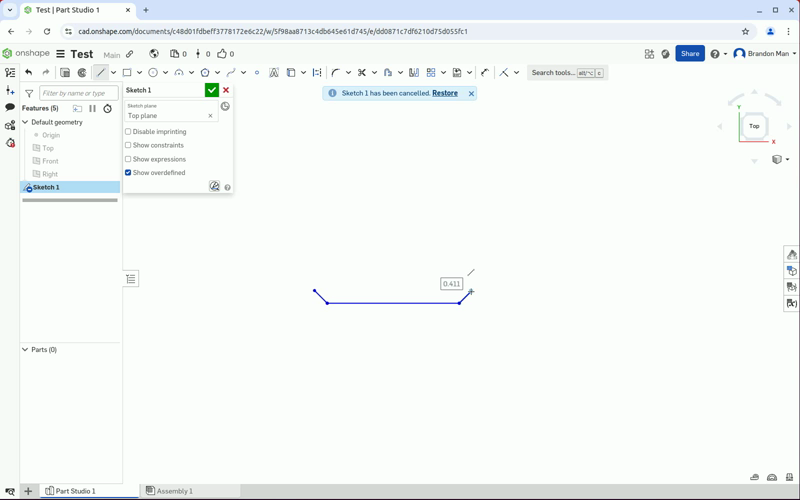
scroll(-6)
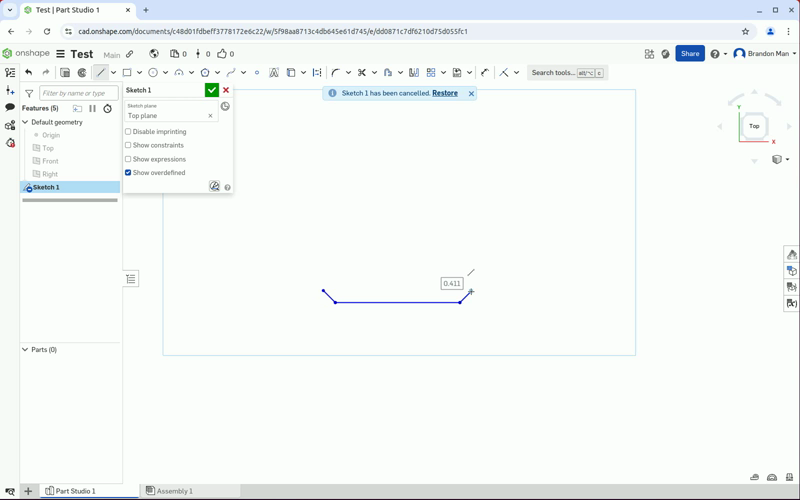
scroll(-6)
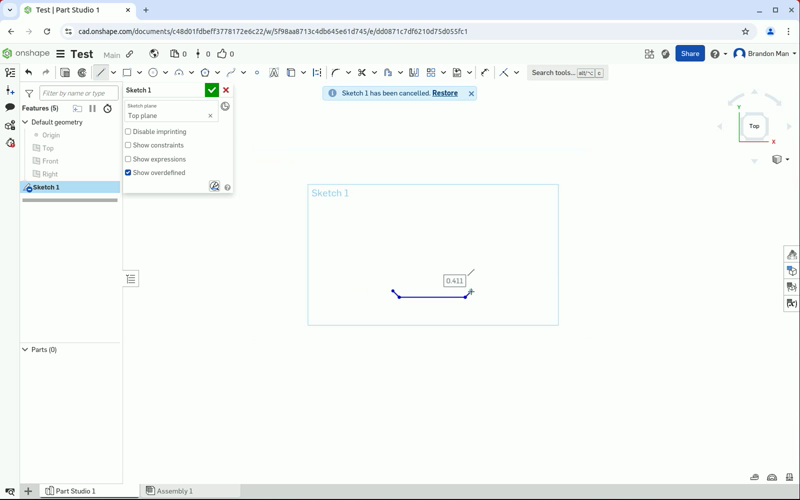
scroll(-6)
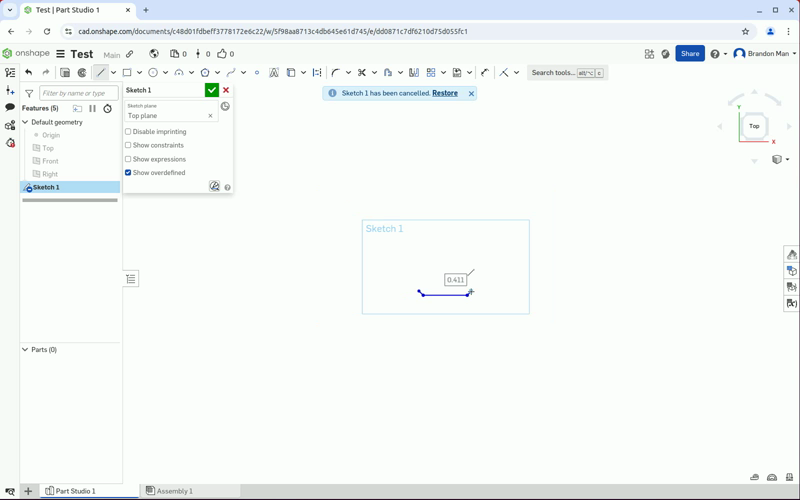
scroll(-6)
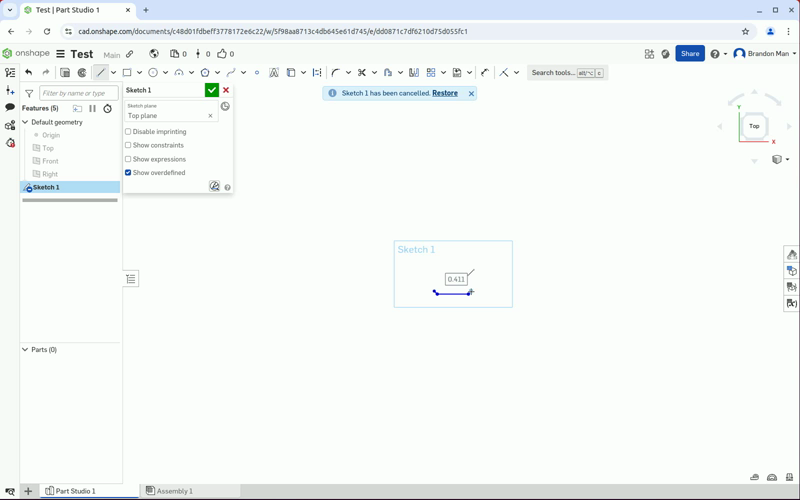
scroll(-6)
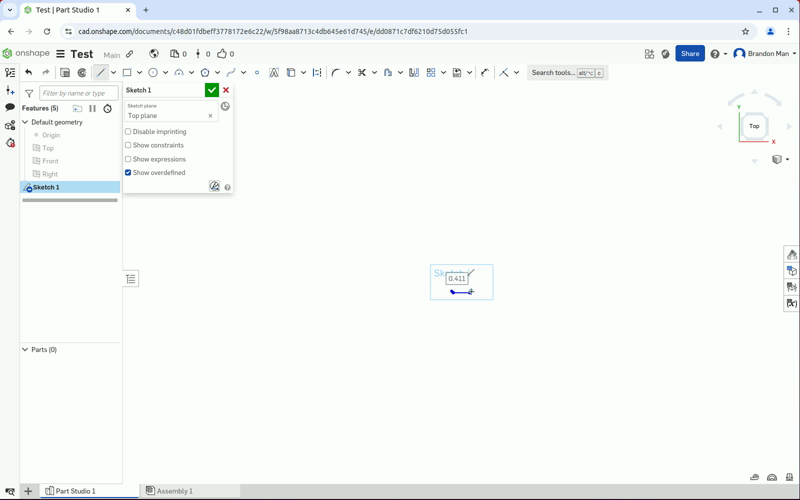
key_up(shift)
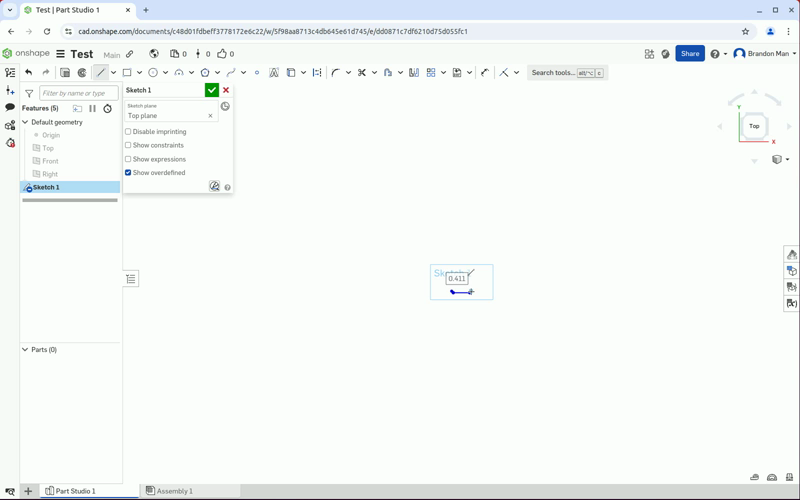
key_down(shift)
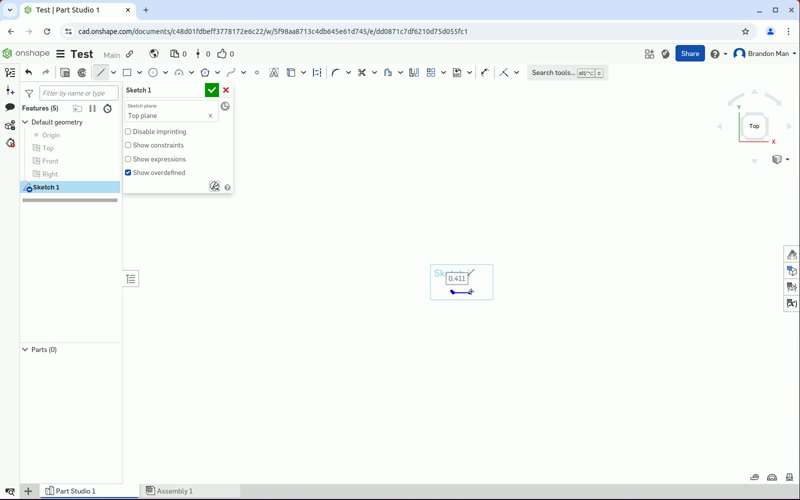
mouse_move(501, 291)
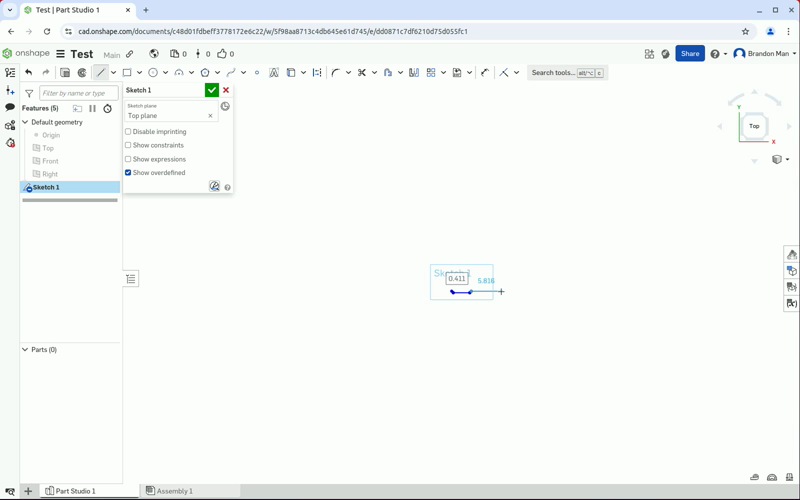
mouse_move(471, 274)
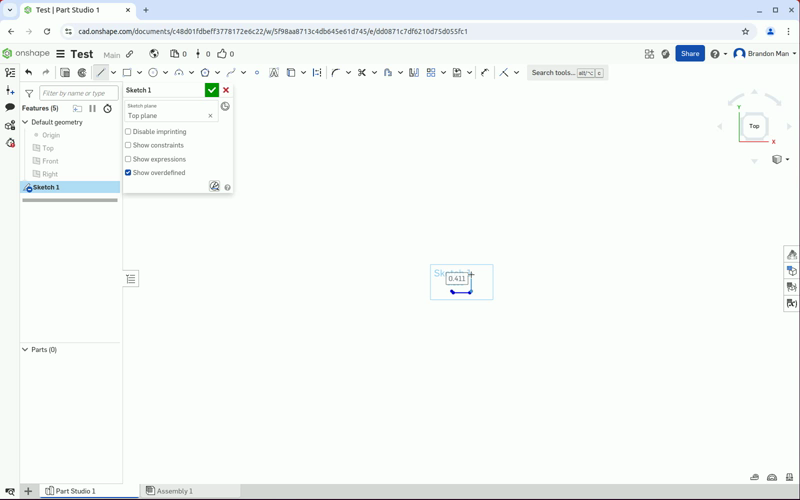
click(471, 274)
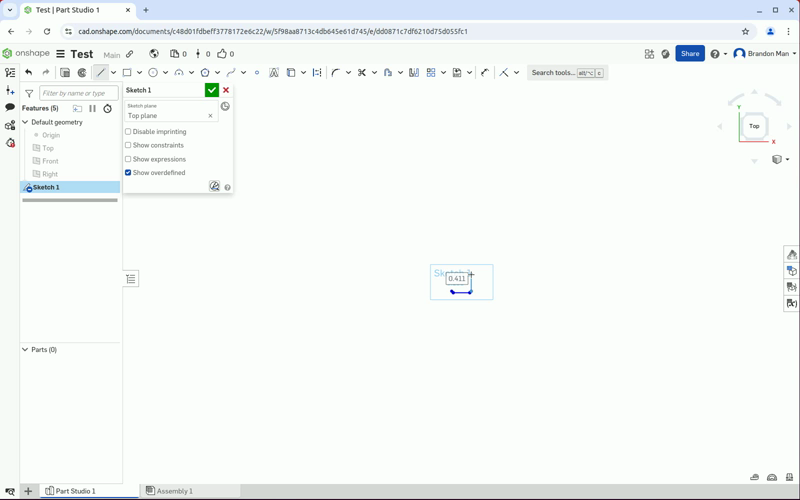
key_up(shift)
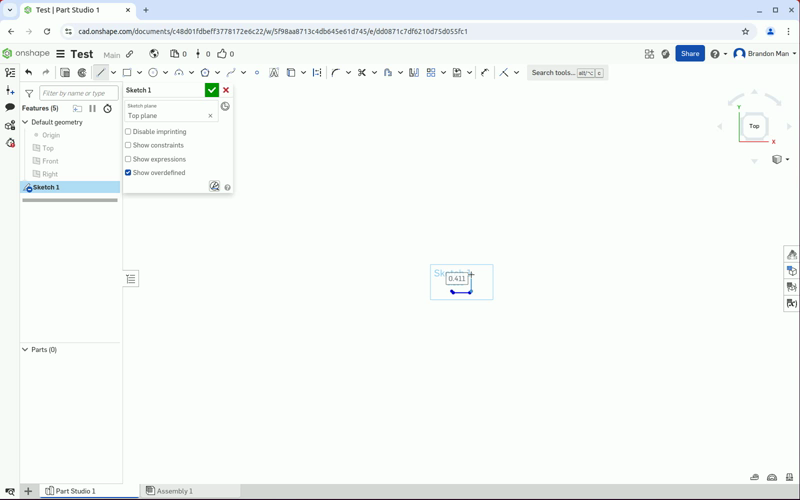
key_down(shift)
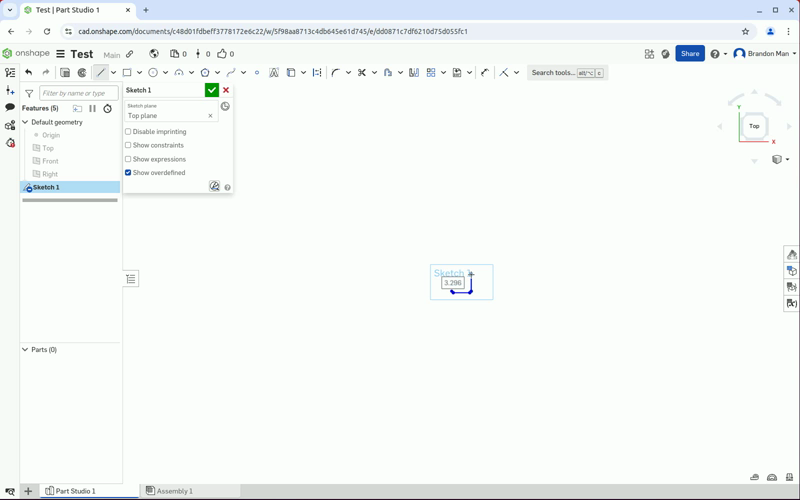
mouse_move(501, 274)
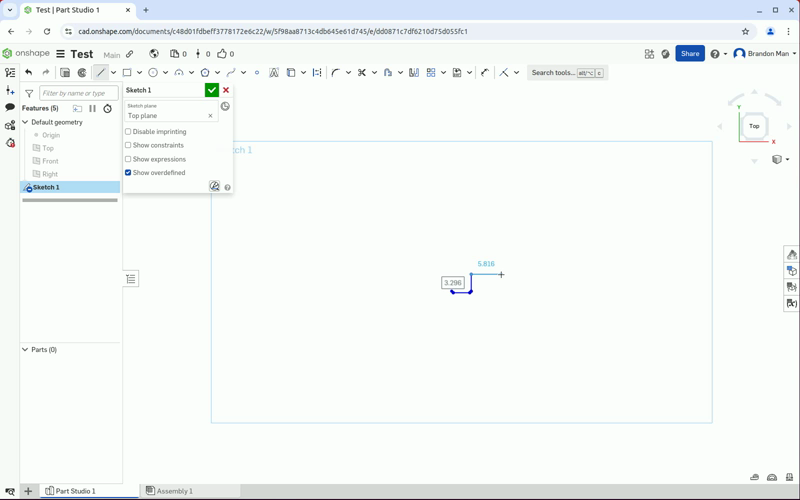
mouse_move(469, 273)
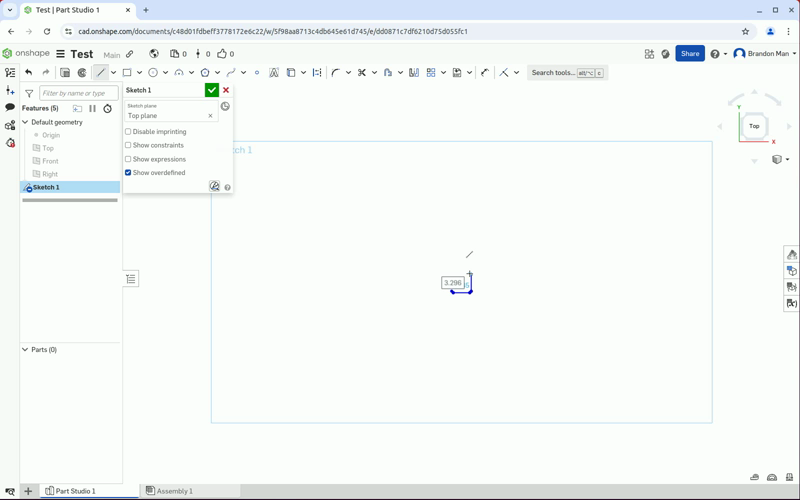
scroll(6)
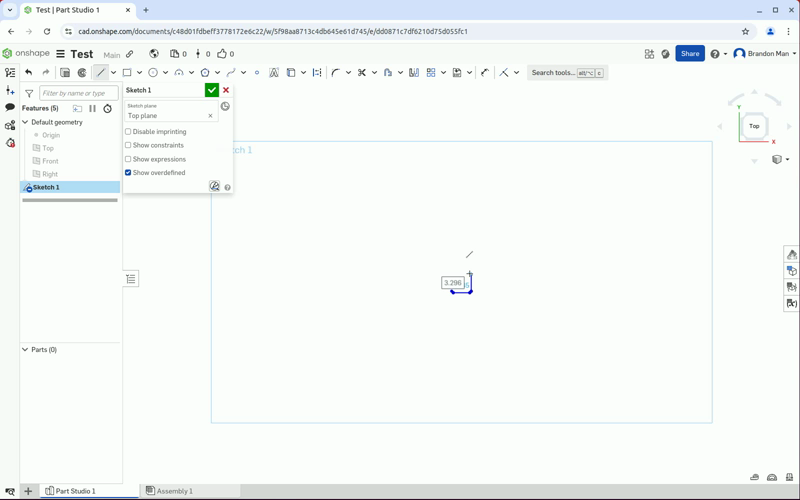
scroll(6)
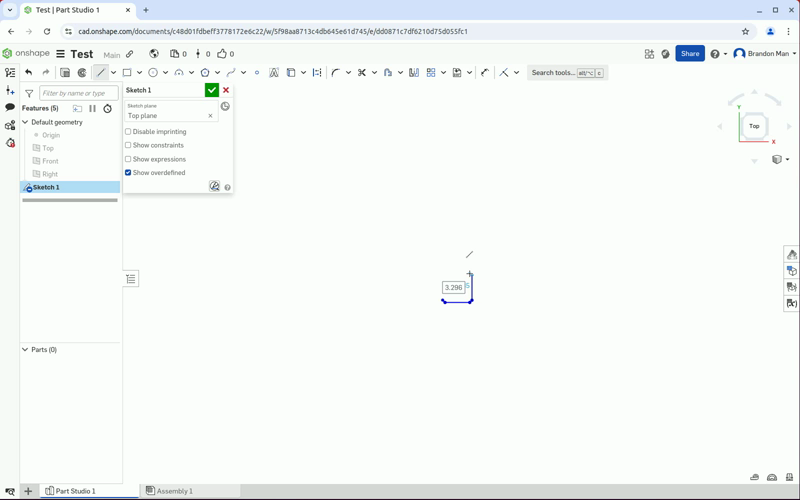
scroll(6)
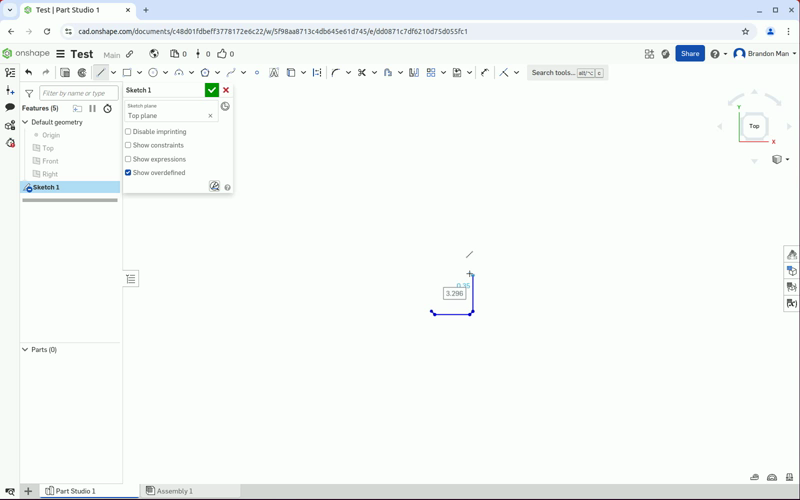
scroll(6)
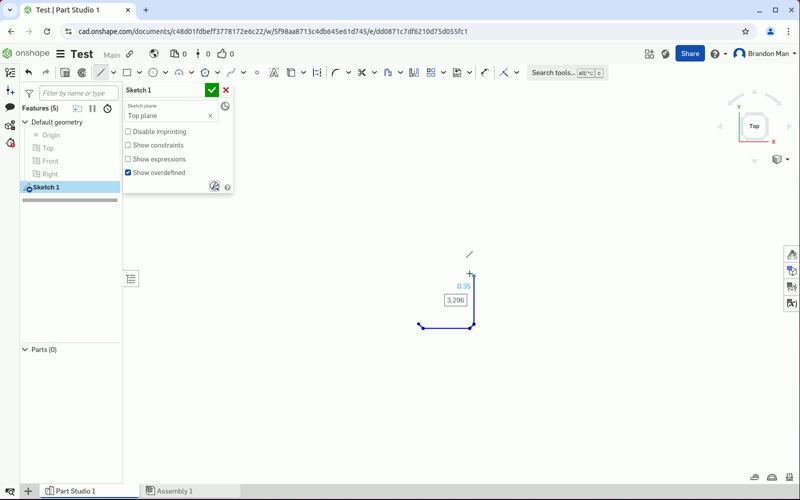
scroll(6)
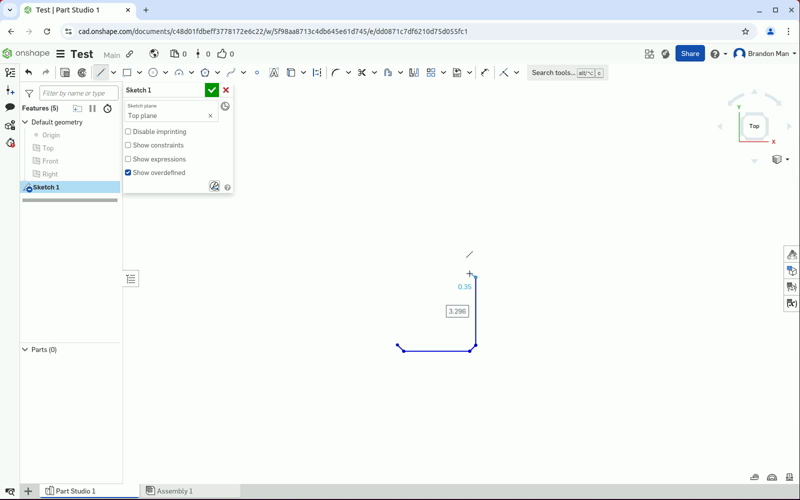
scroll(6)
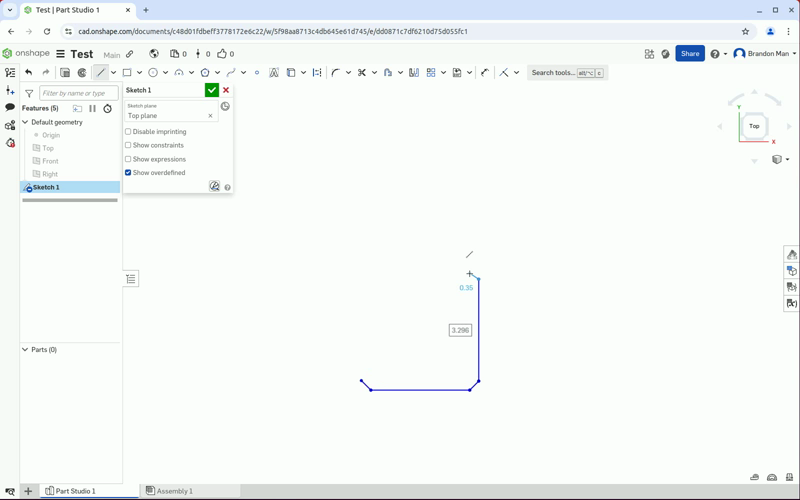
scroll(6)
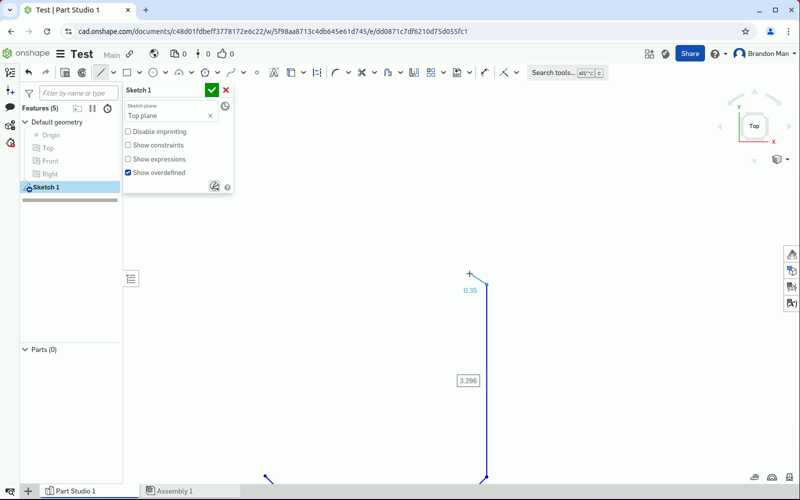
click(469, 273)
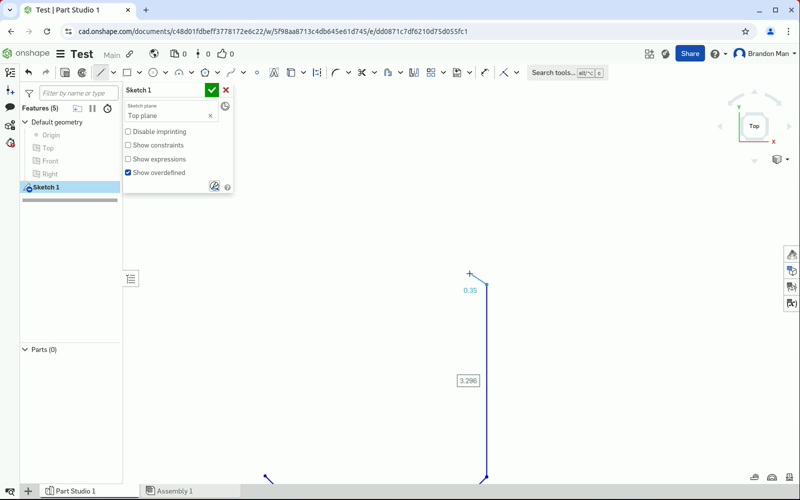
scroll(-6)
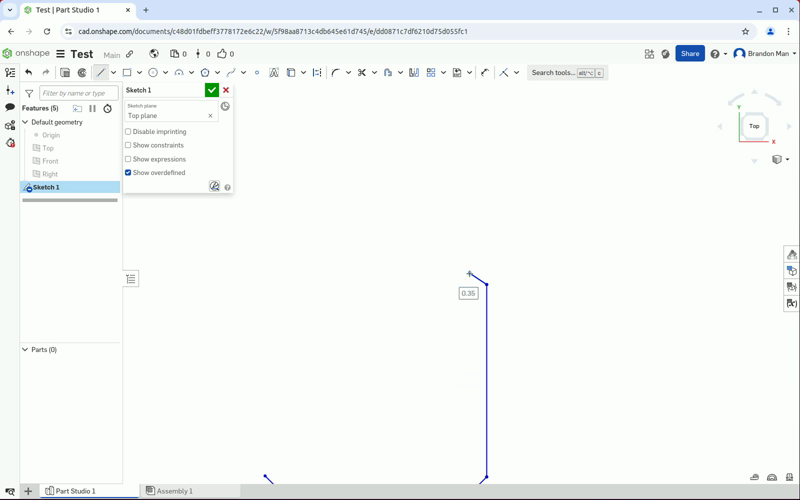
scroll(-6)
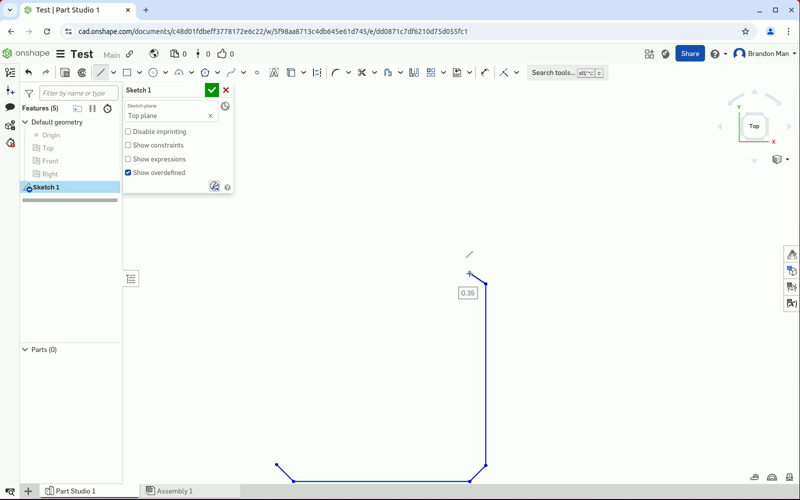
scroll(-6)
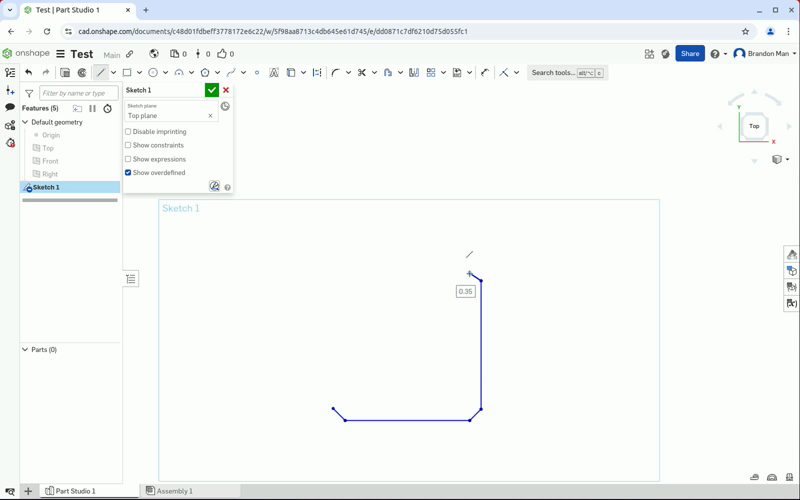
scroll(-6)
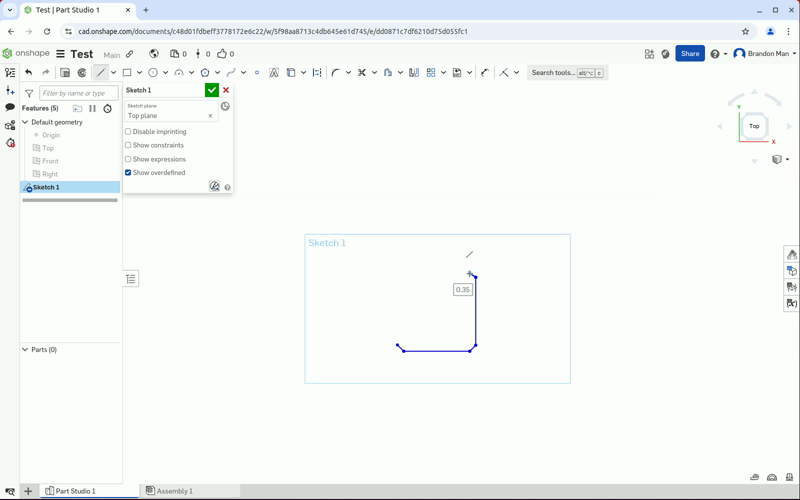
scroll(-6)
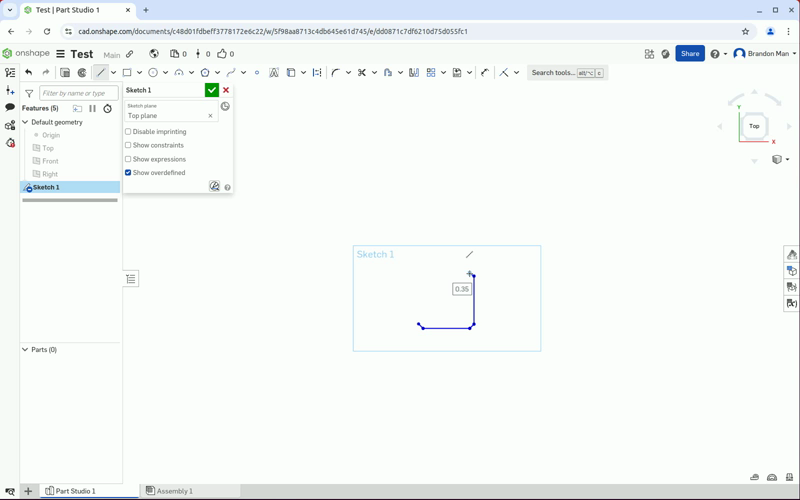
scroll(-6)
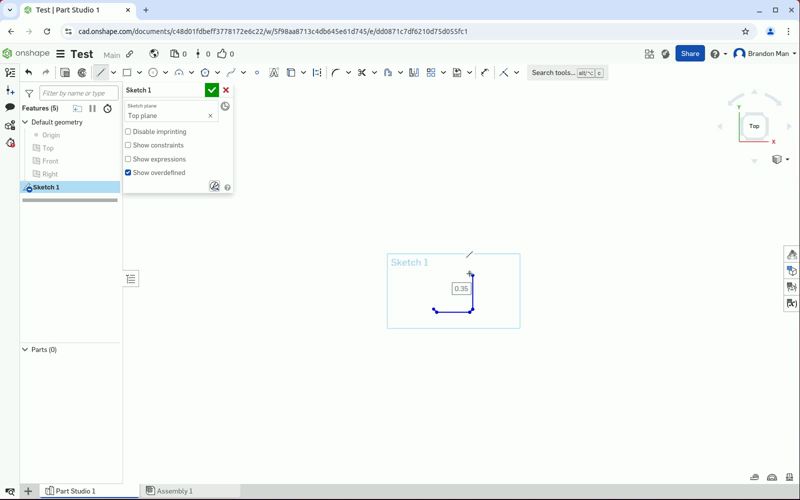
scroll(-6)
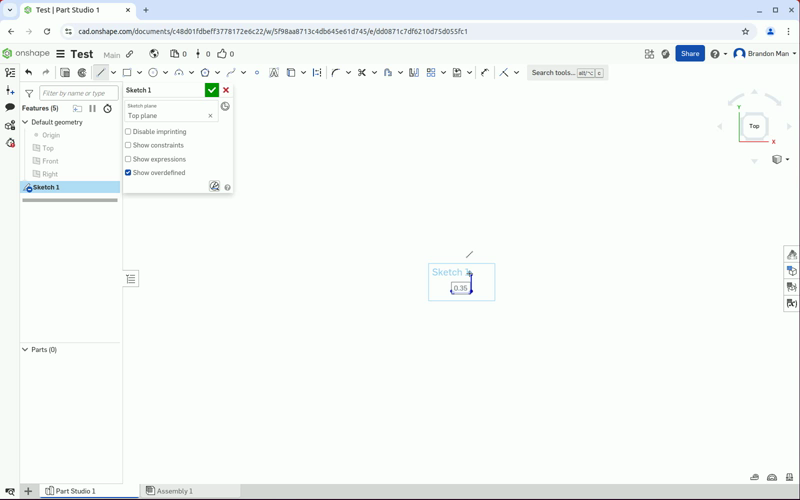
key_up(shift)
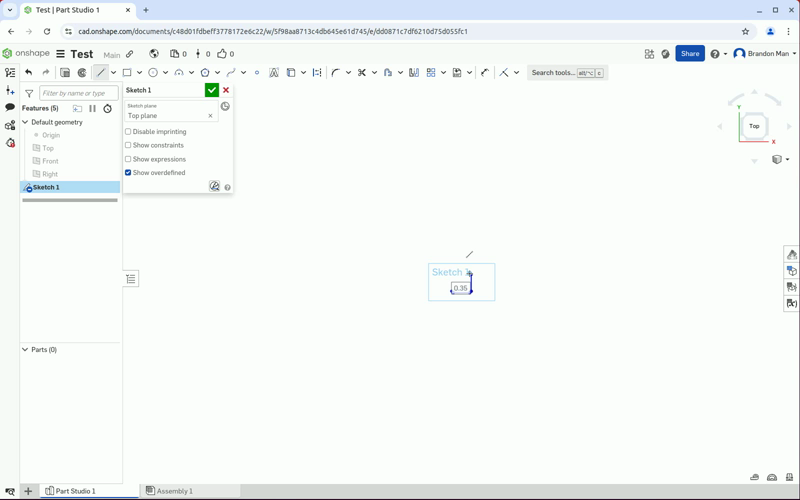
key_down(shift)
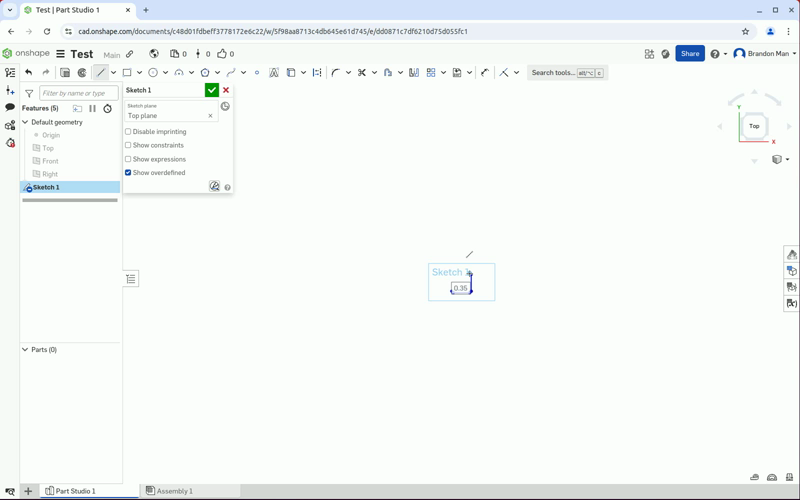
mouse_move(499, 273)
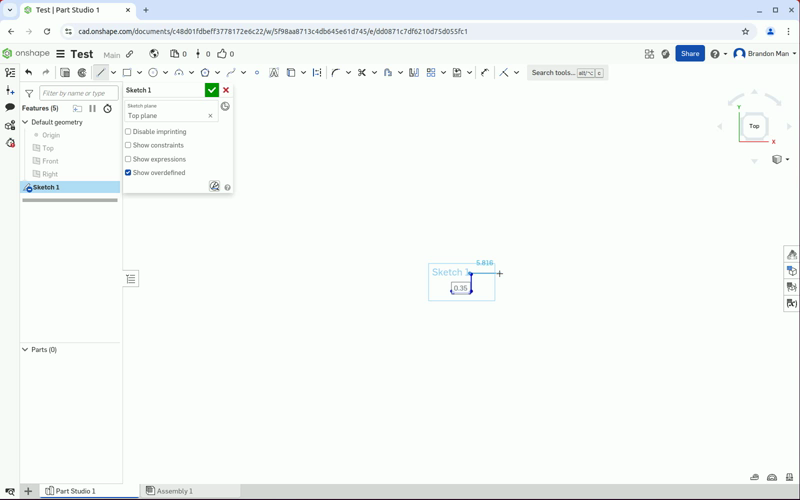
mouse_move(453, 273)
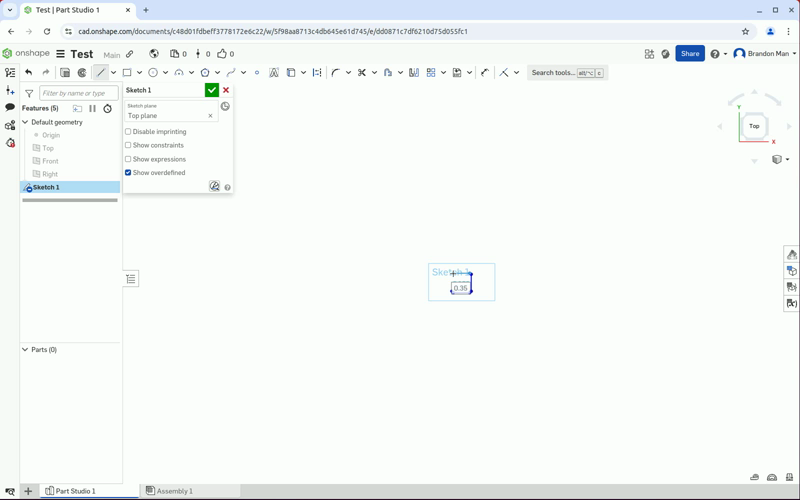
click(453, 273)
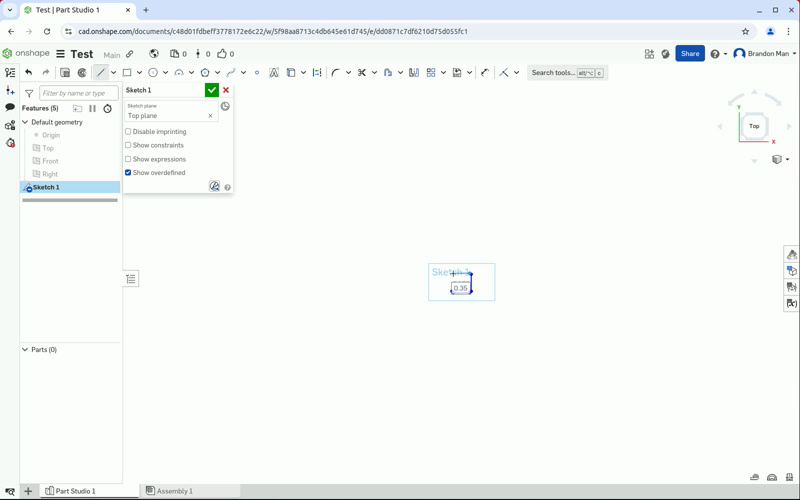
key_up(shift)
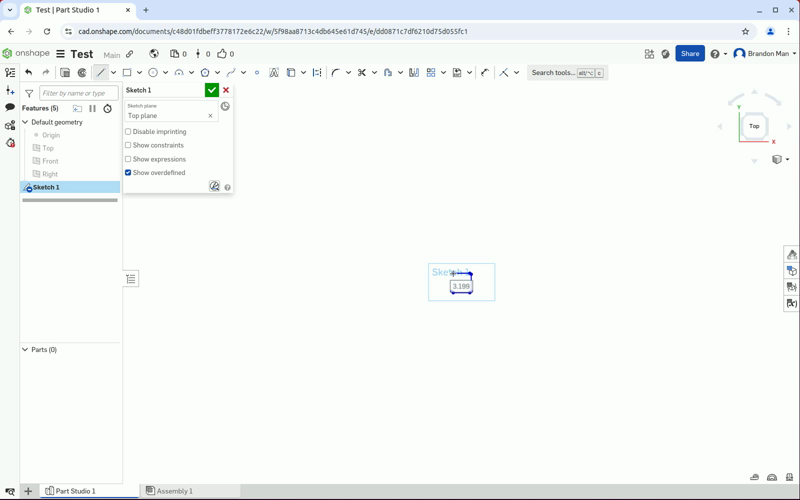
key_down(shift)
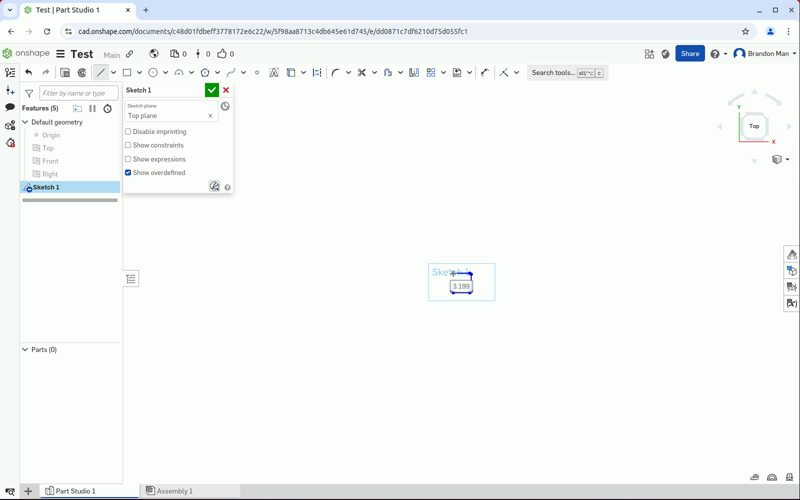
mouse_move(483, 273)
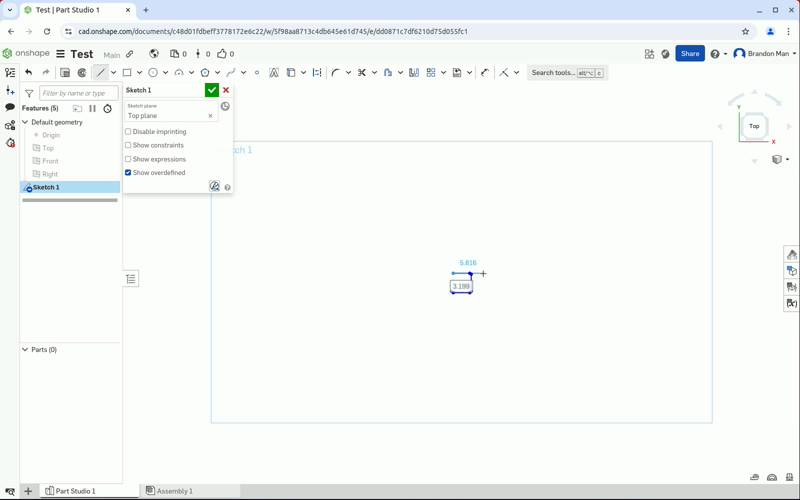
mouse_move(451, 274)
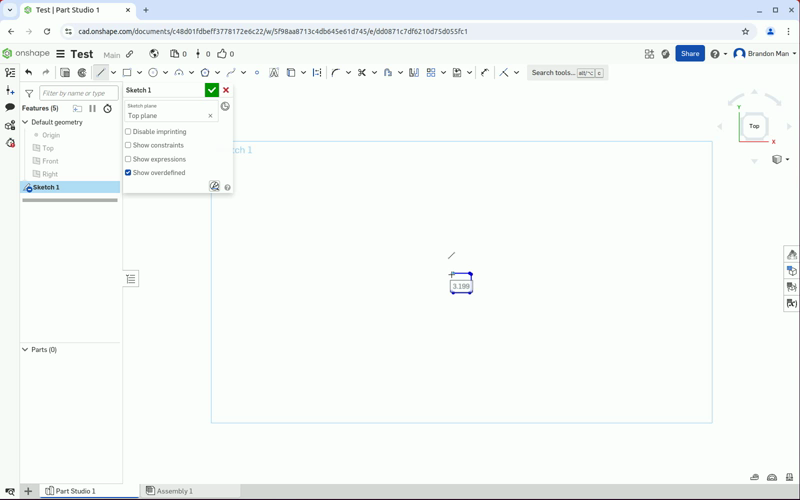
scroll(6)
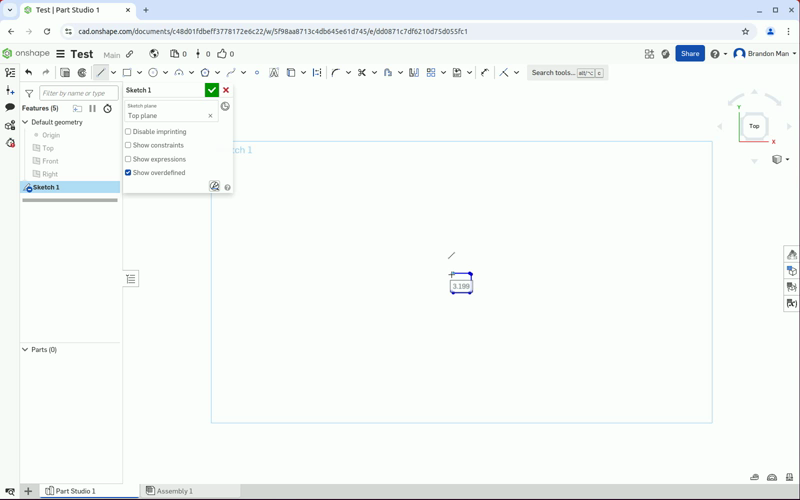
scroll(6)
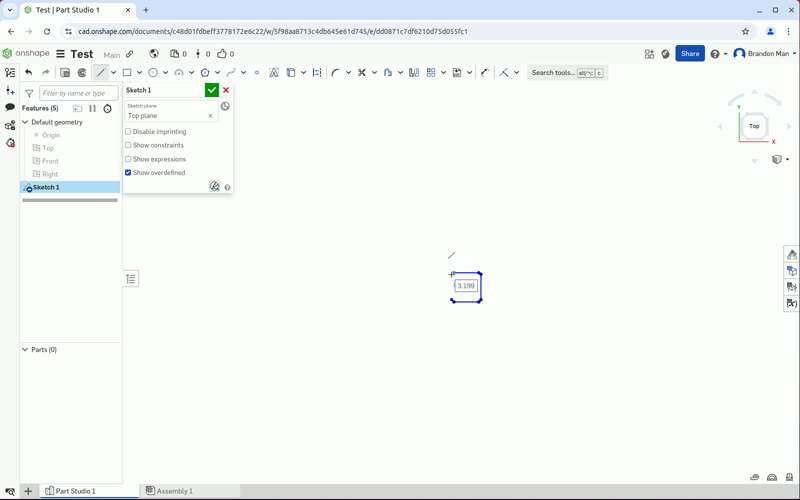
scroll(6)
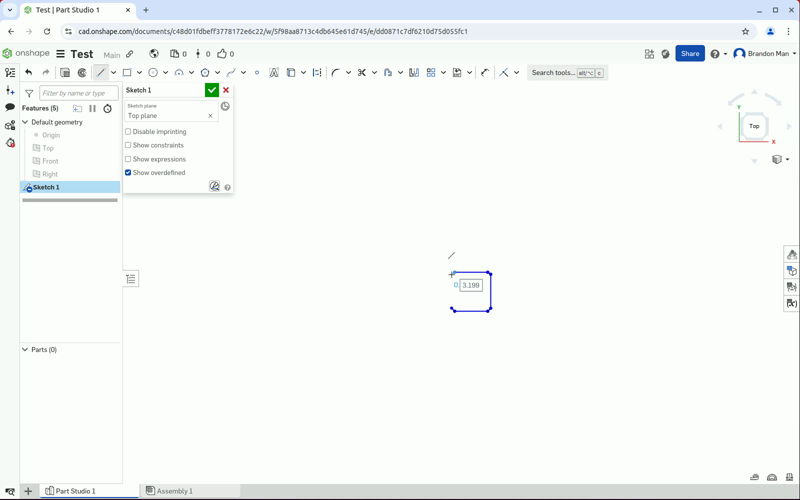
scroll(6)
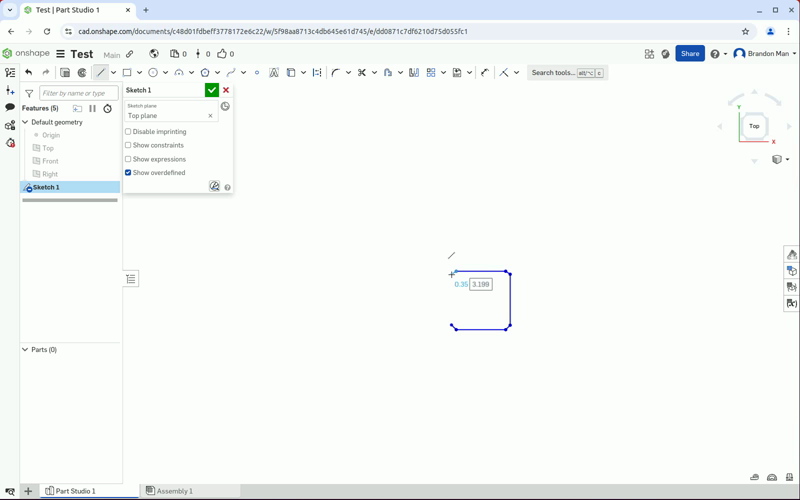
scroll(6)
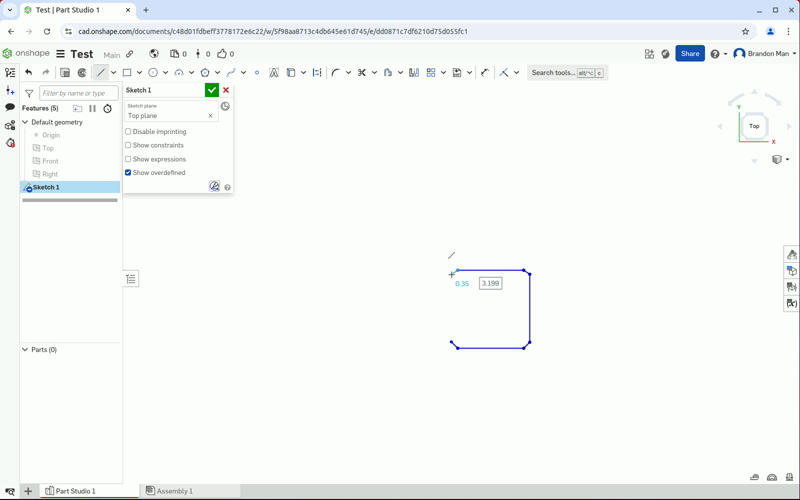
scroll(6)
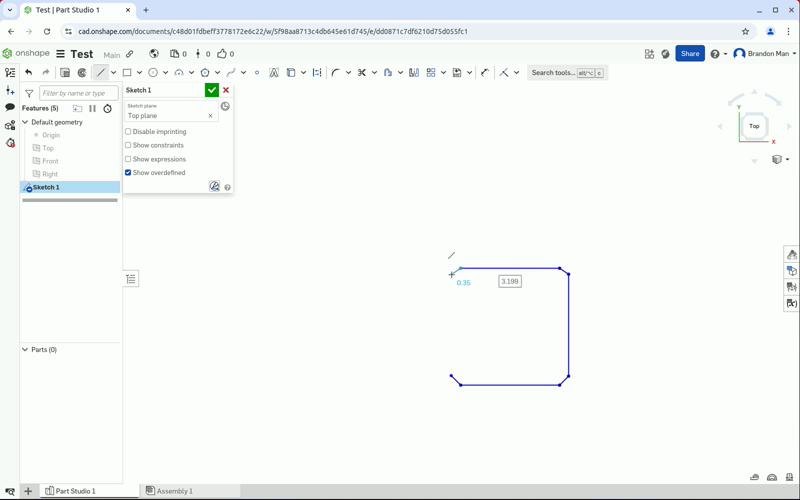
scroll(6)
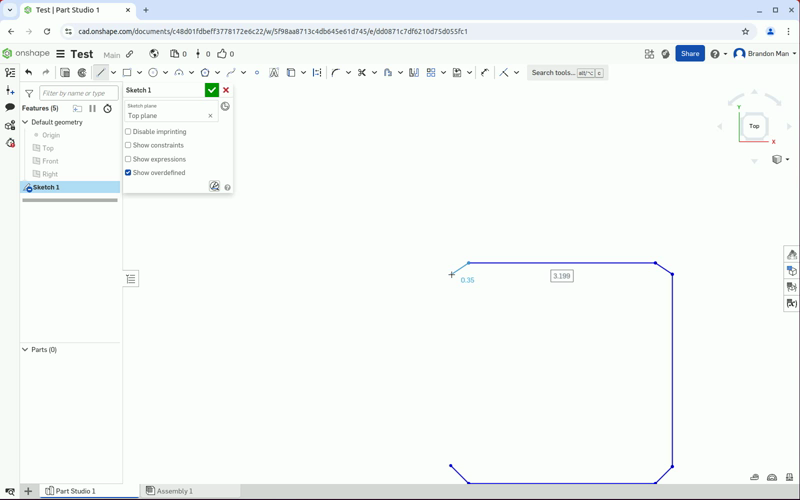
click(451, 274)
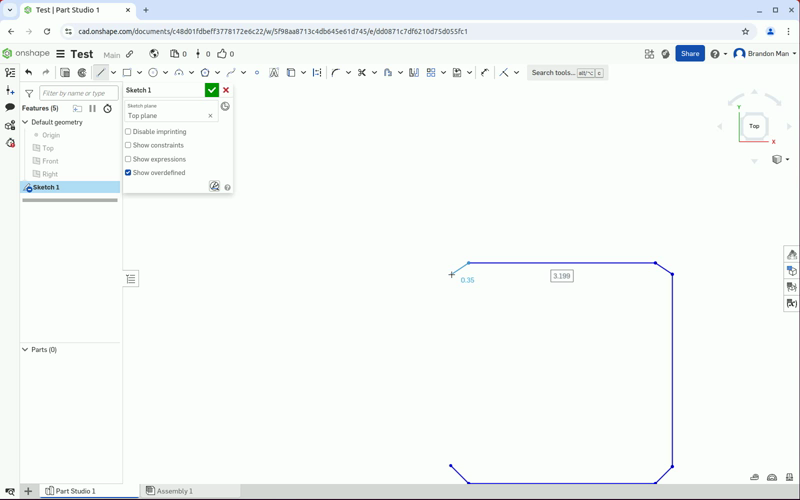
scroll(-6)
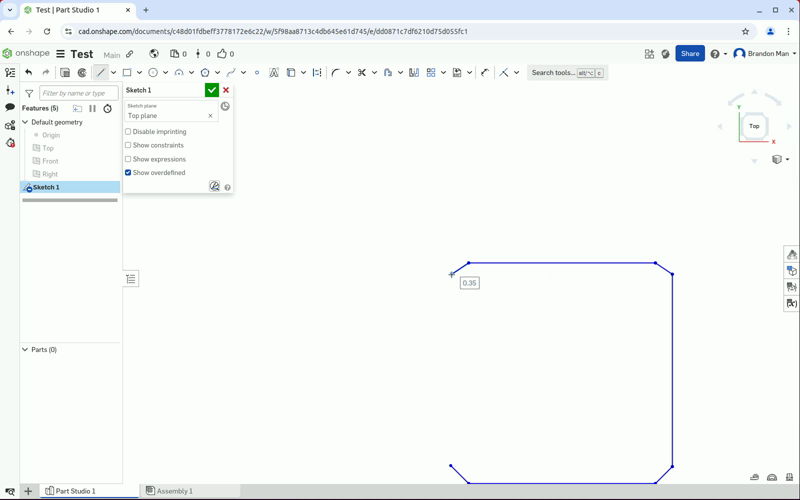
scroll(-6)
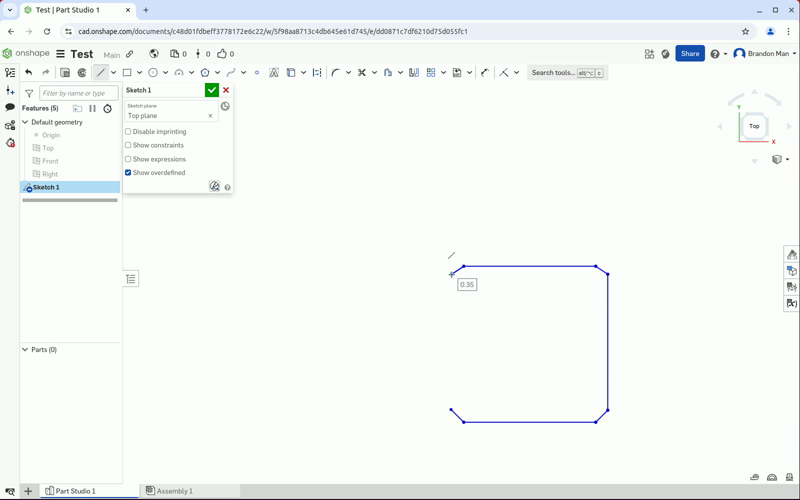
scroll(-6)
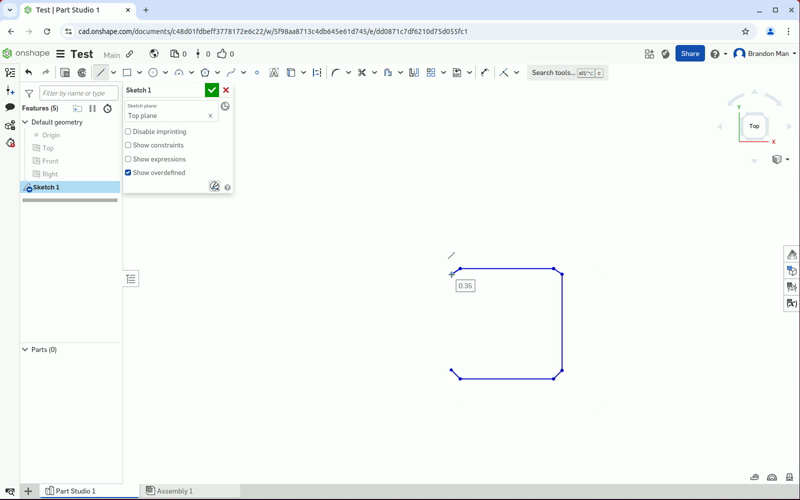
scroll(-6)
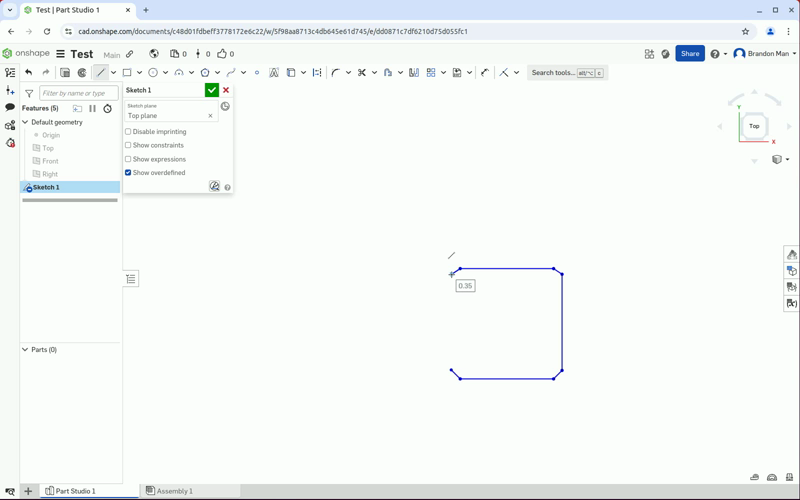
scroll(-6)
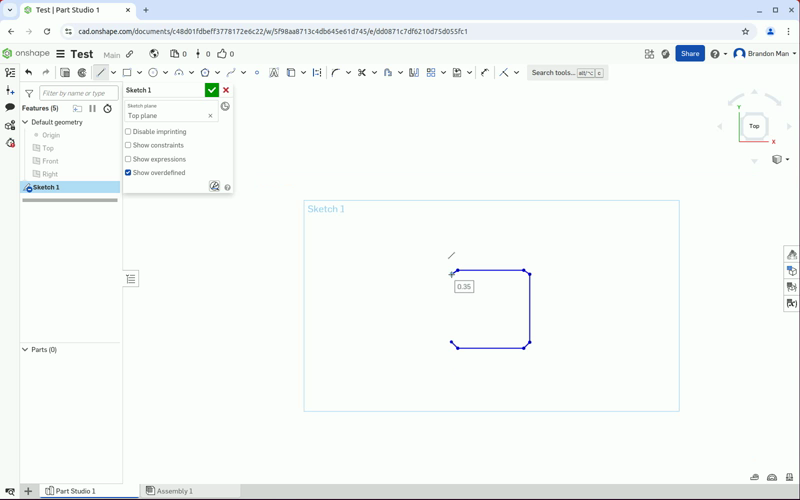
scroll(-6)
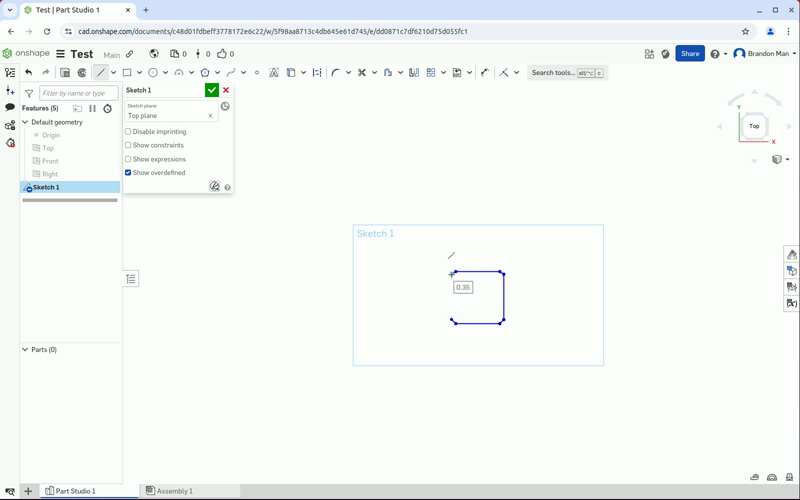
scroll(-6)
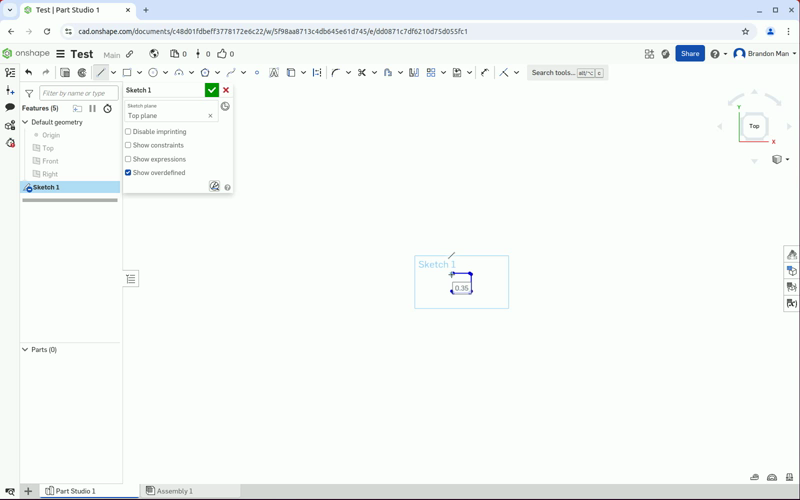
key_up(shift)
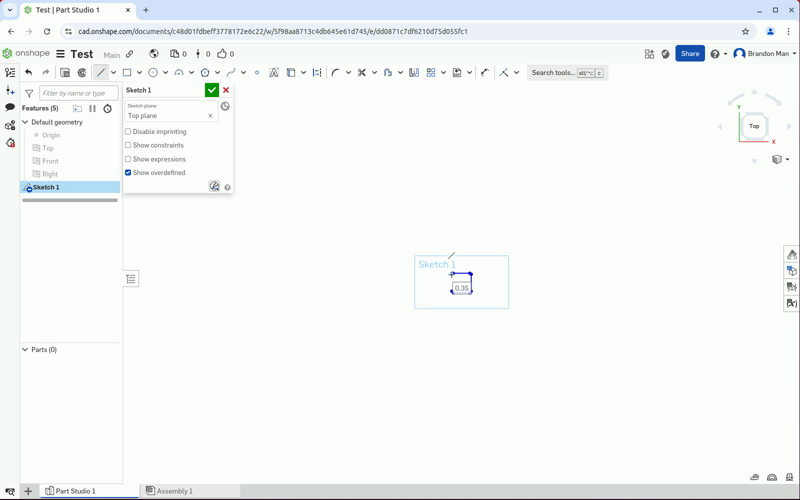
mouse_move(481, 274)
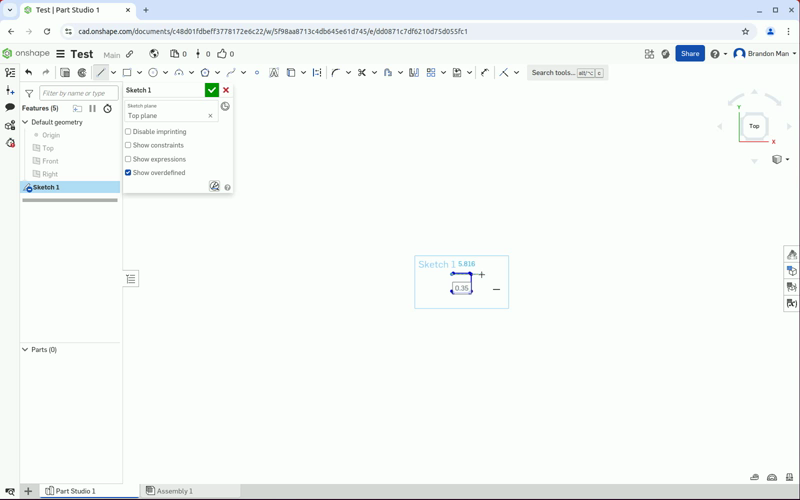
key_down(shift)
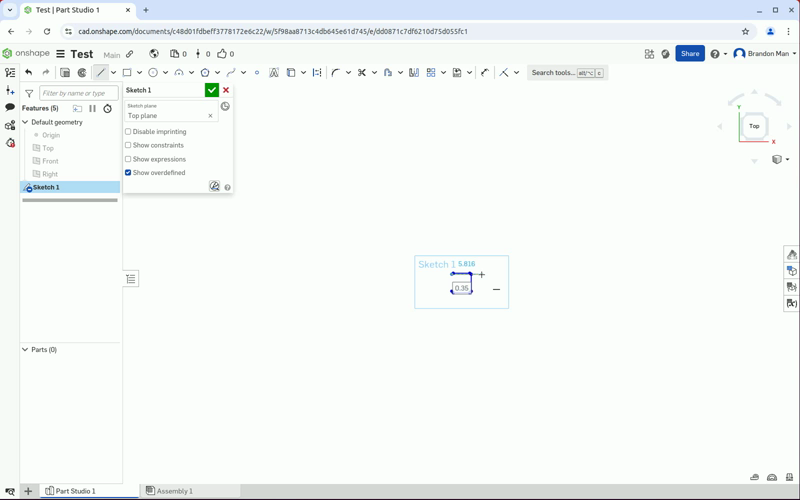
mouse_move(451, 291)
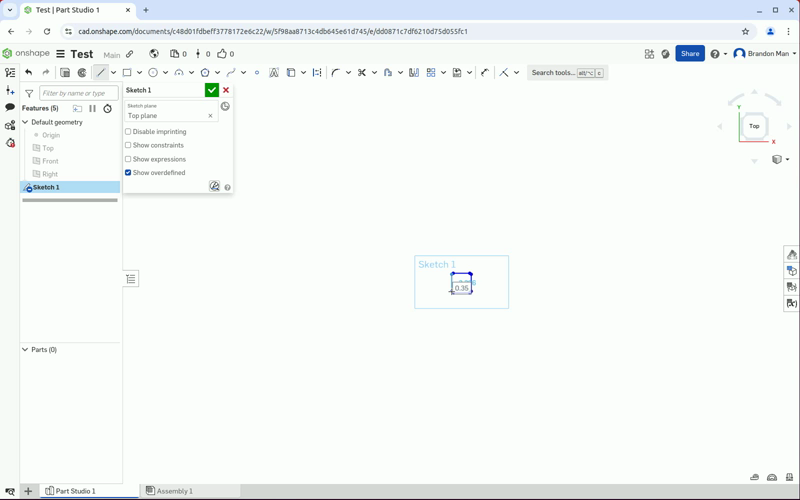
scroll(6)
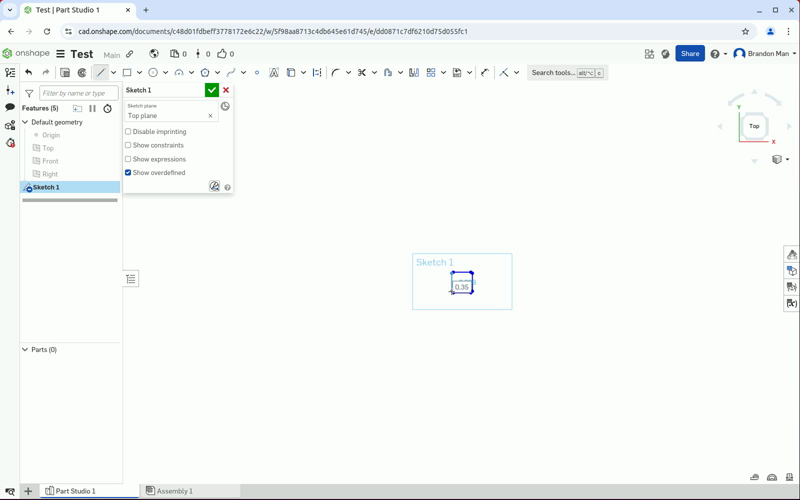
scroll(6)
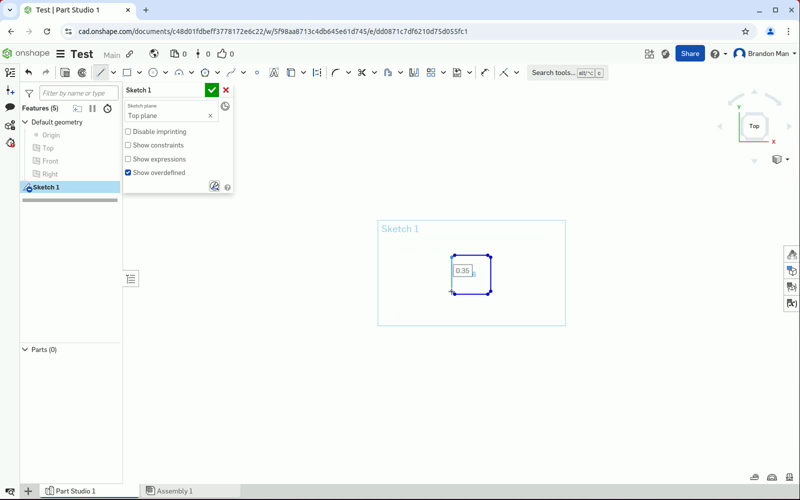
scroll(6)
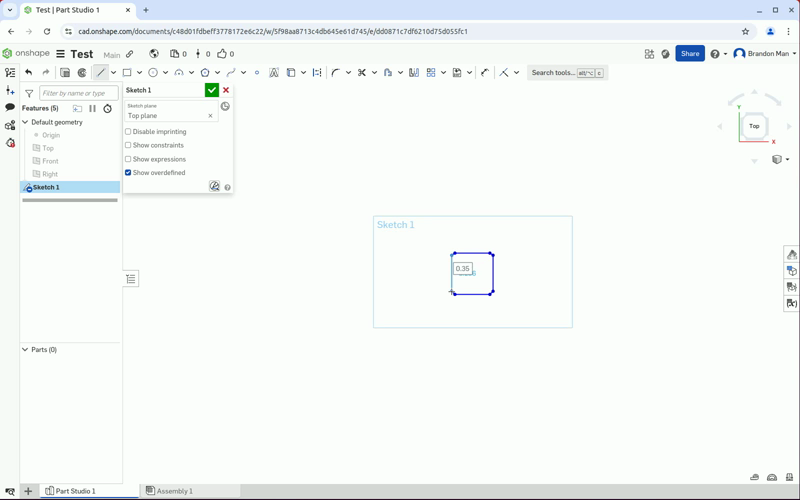
scroll(6)
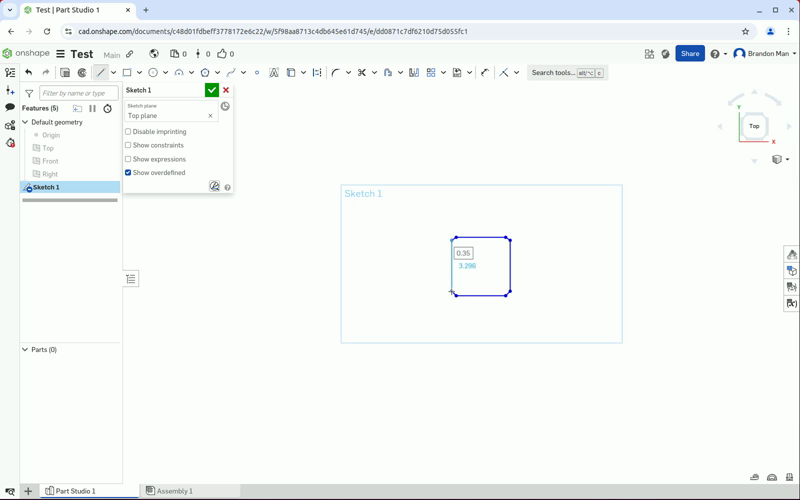
scroll(6)
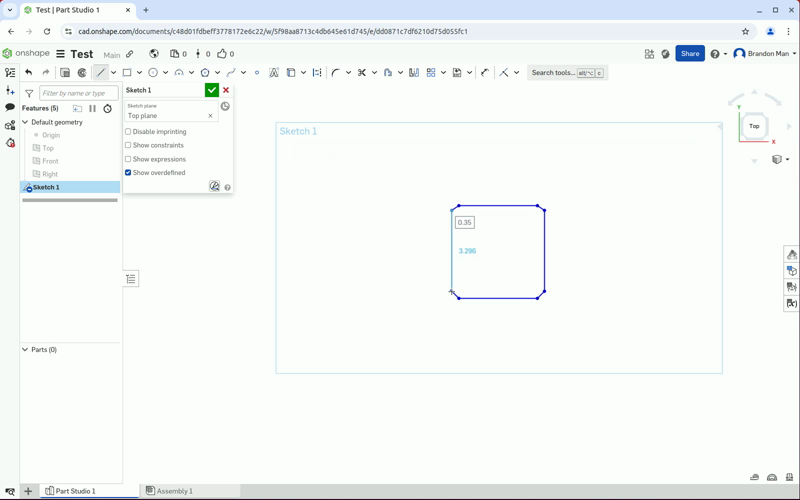
scroll(6)
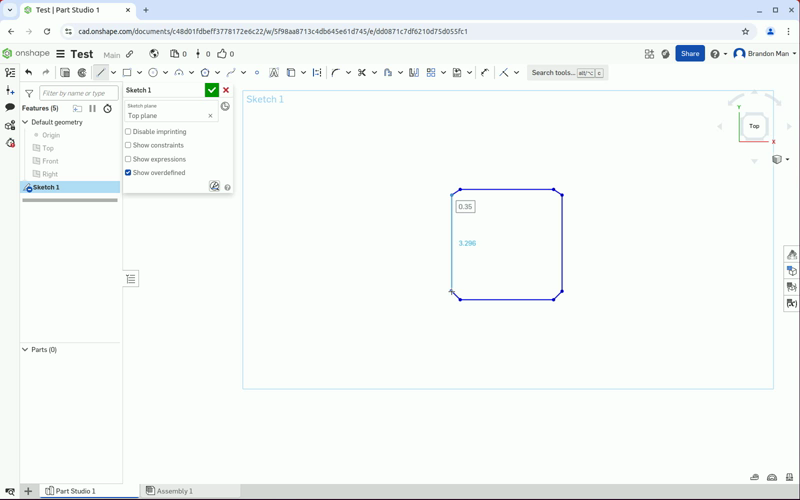
scroll(6)
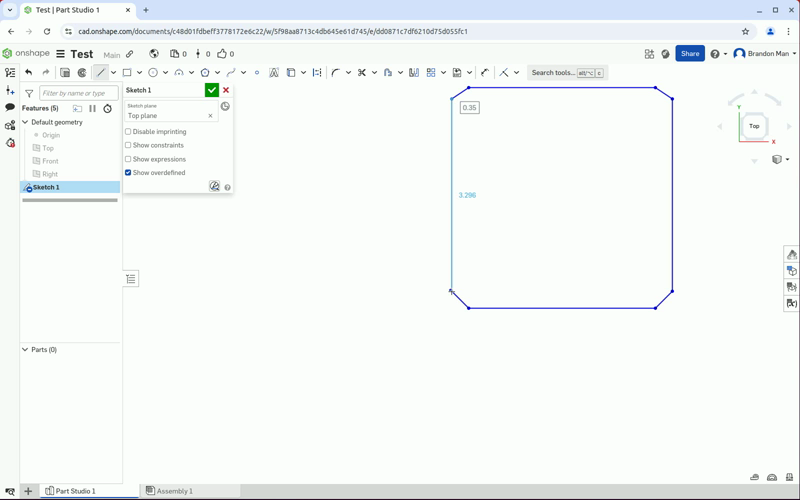
key_up(shift)
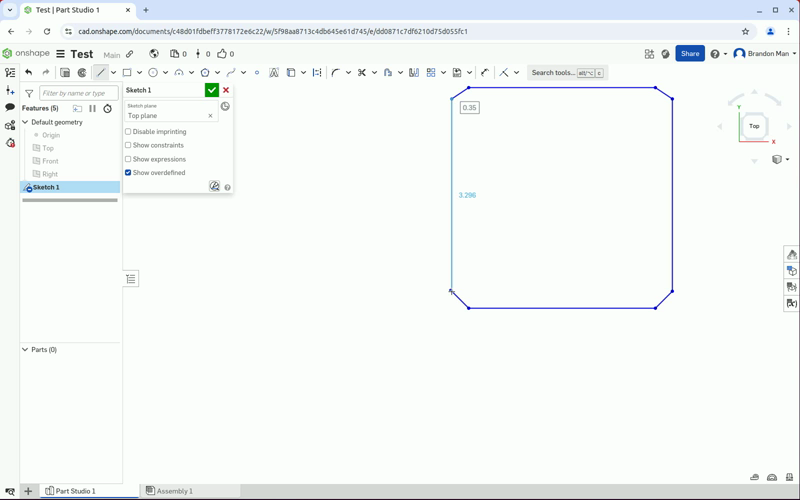
click(451, 291)
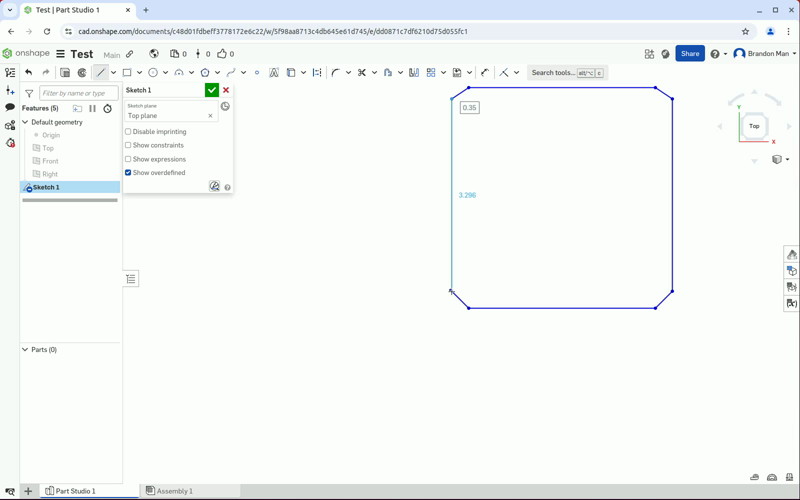
scroll(-6)
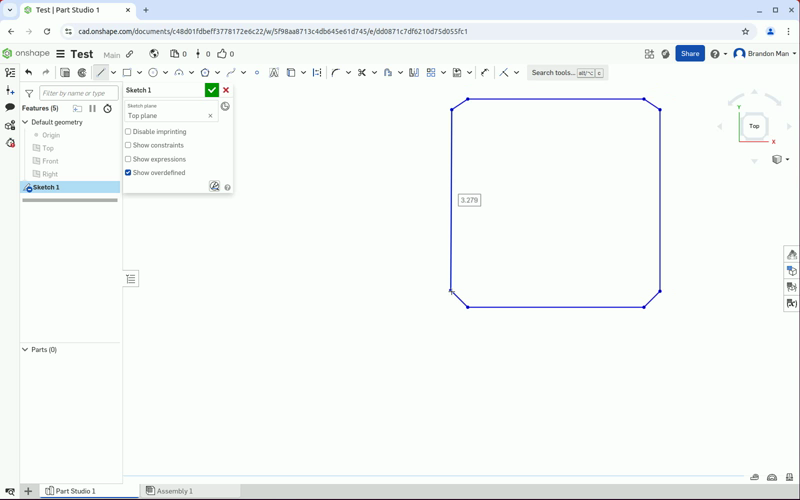
scroll(-6)
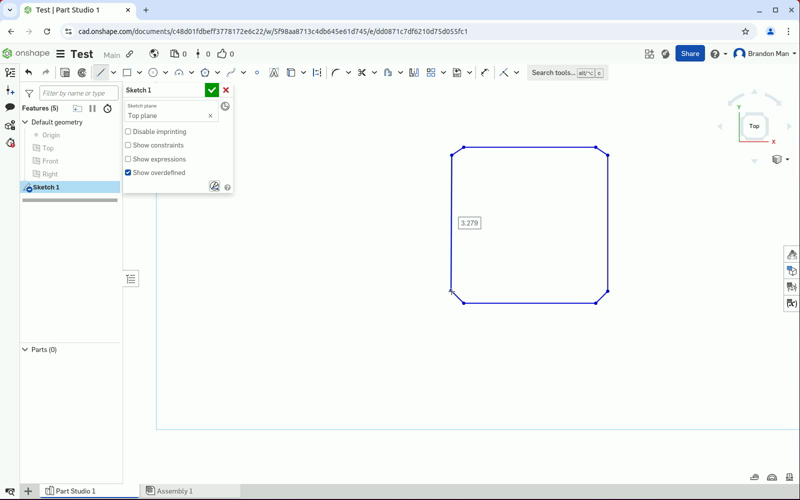
scroll(-6)
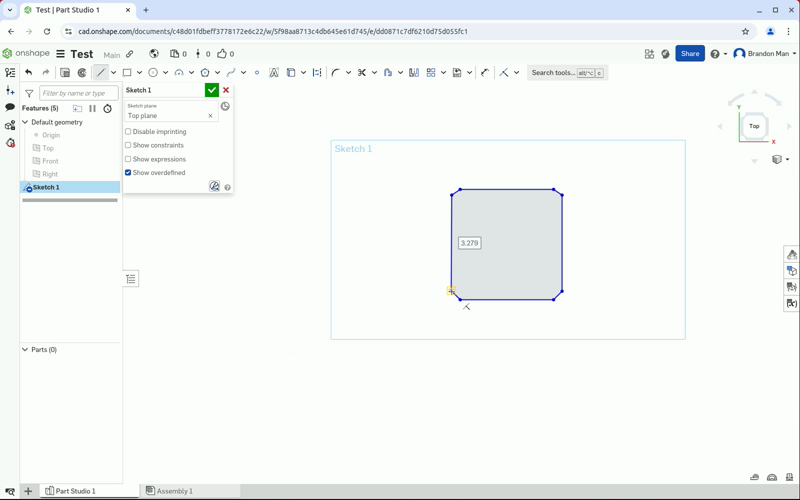
scroll(-6)
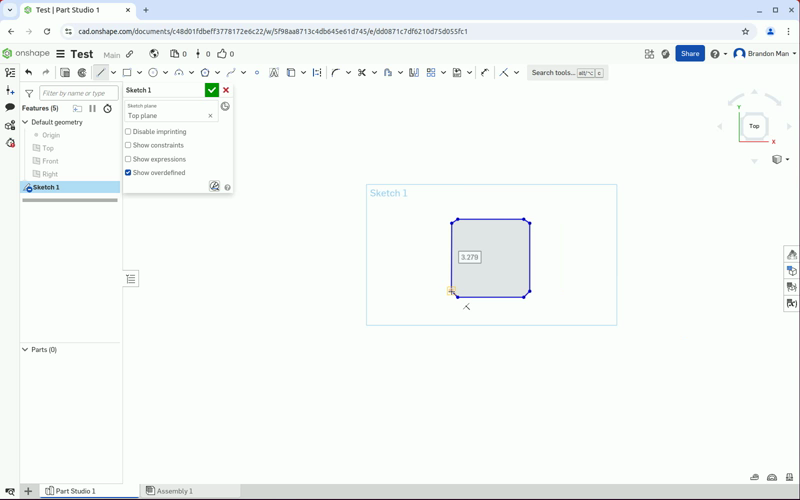
scroll(-6)
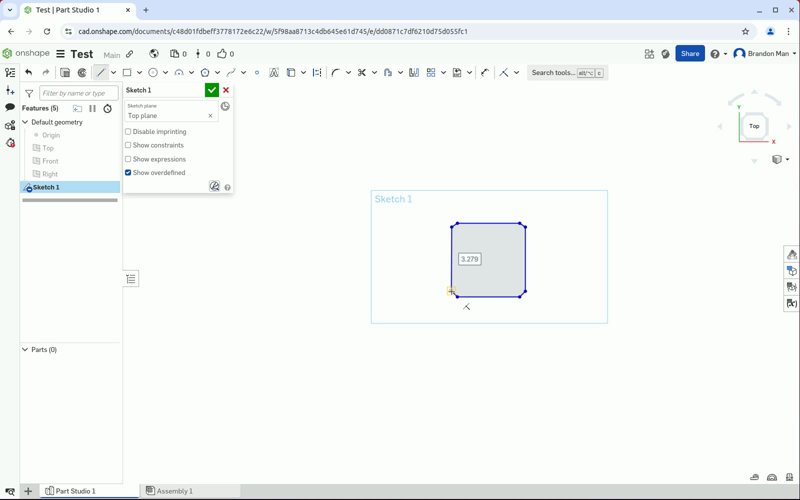
scroll(-6)
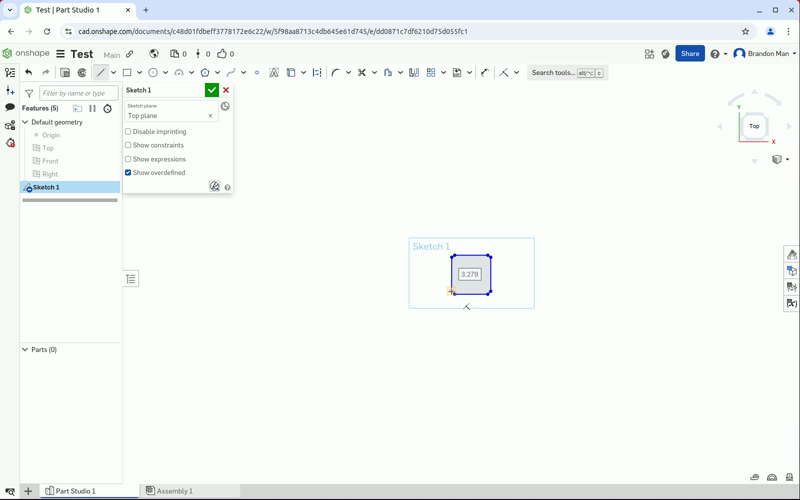
scroll(-6)
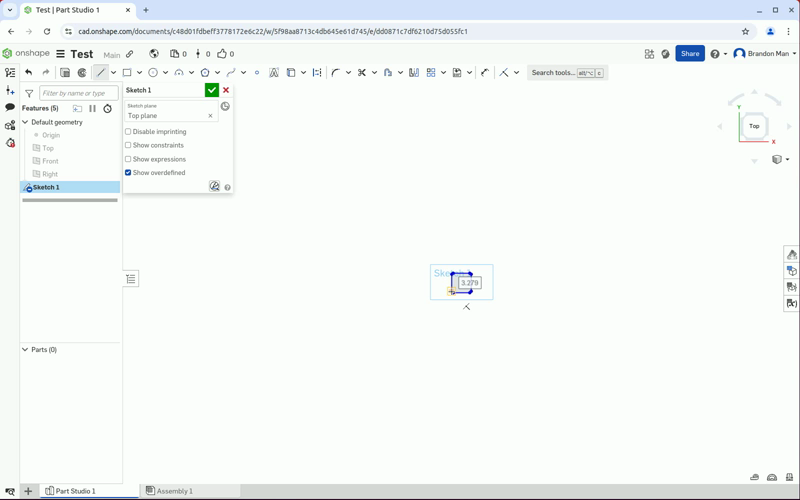
key(esc)
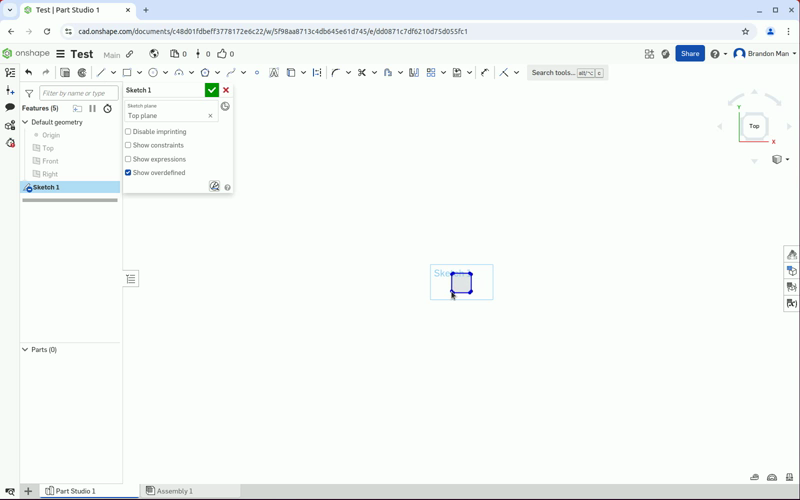
key(c)
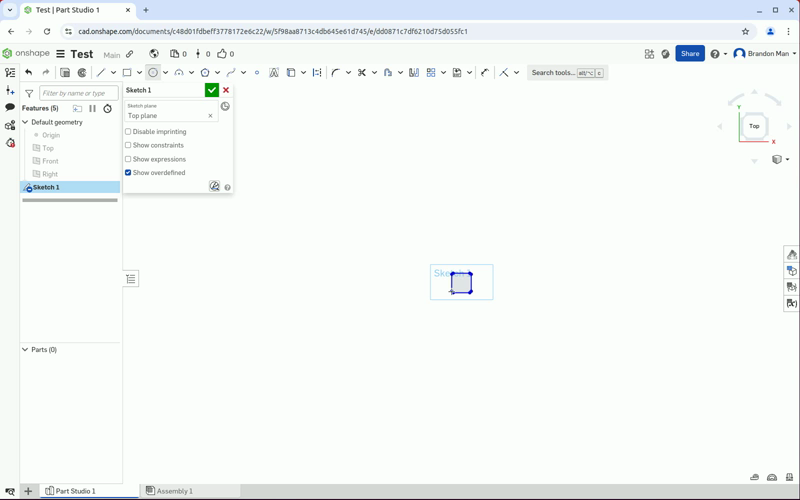
key_down(shift)
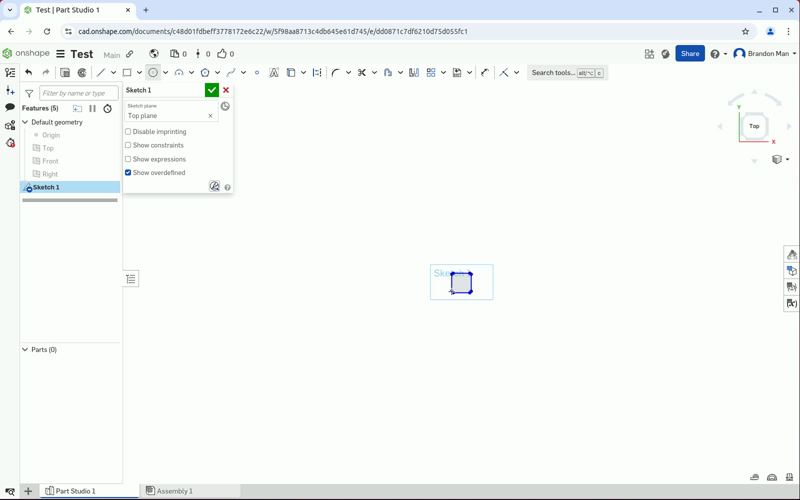
mouse_move(453, 289)
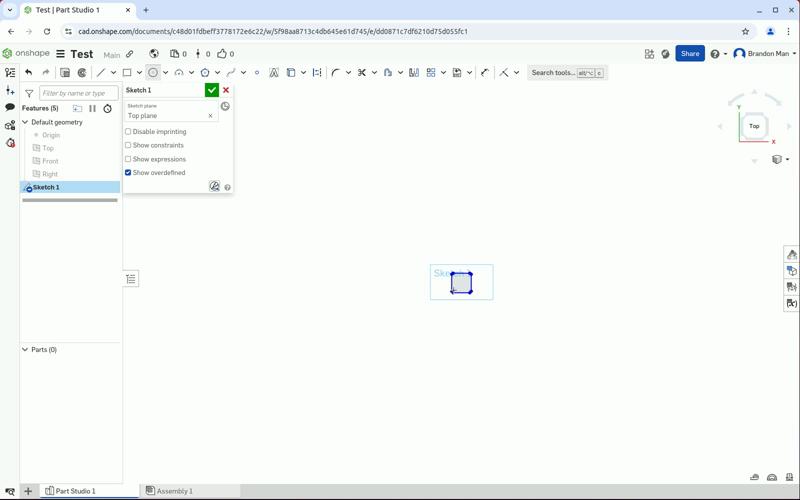
scroll(6)
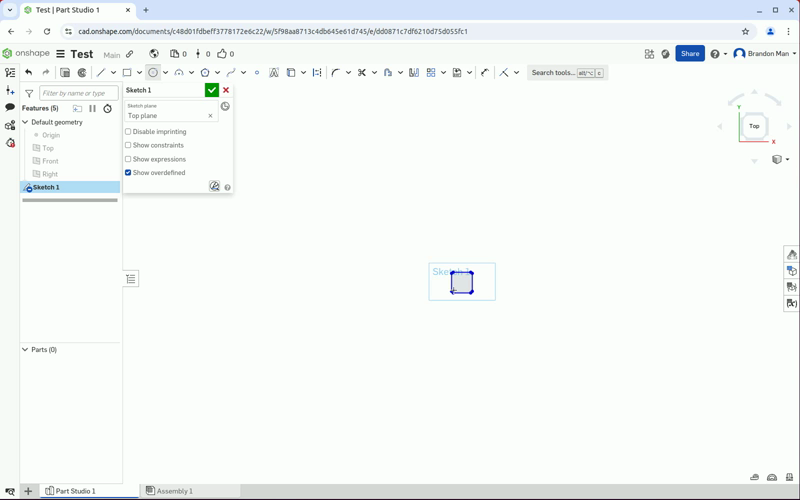
scroll(6)
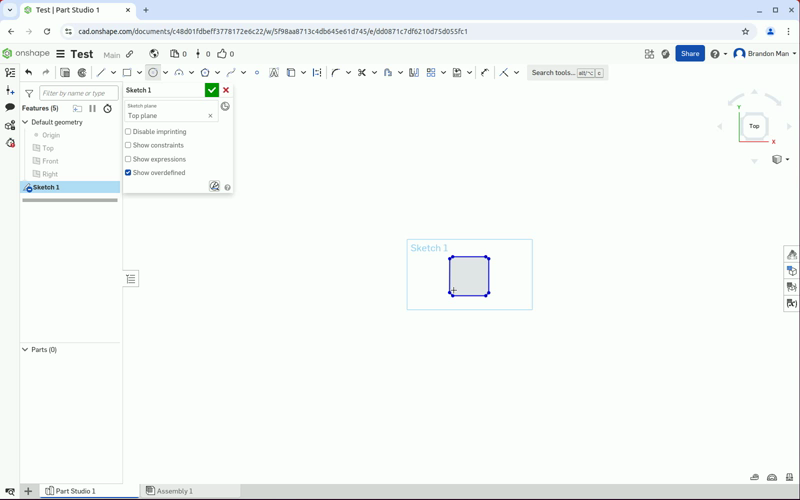
scroll(6)
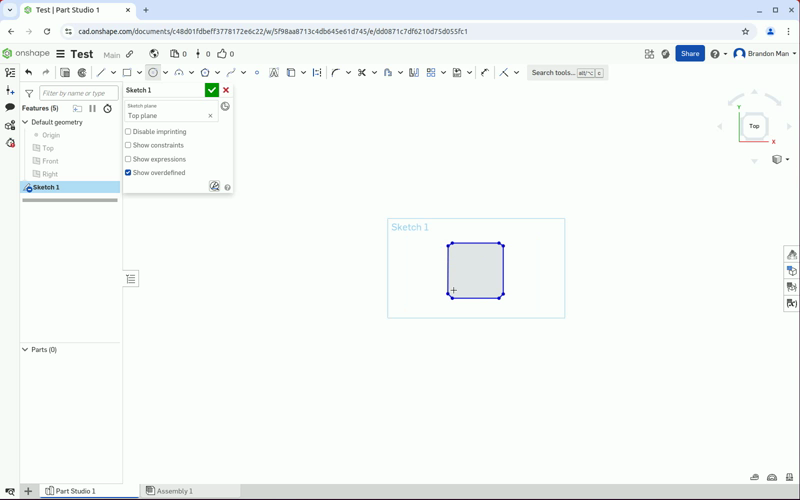
scroll(6)
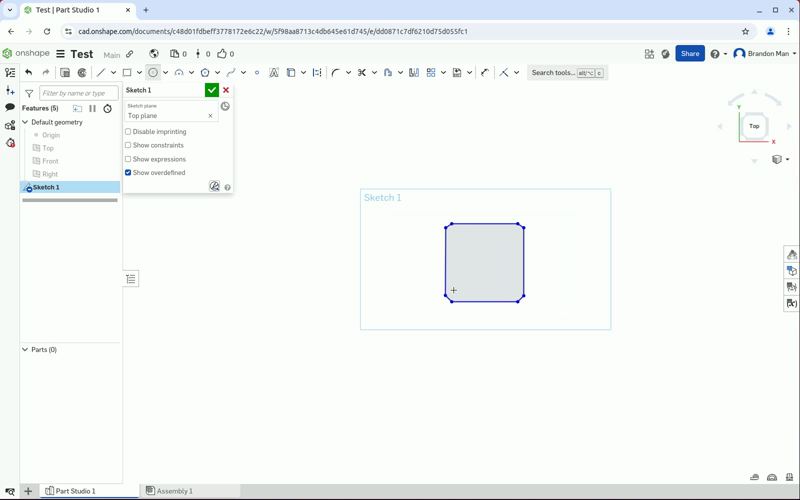
scroll(6)
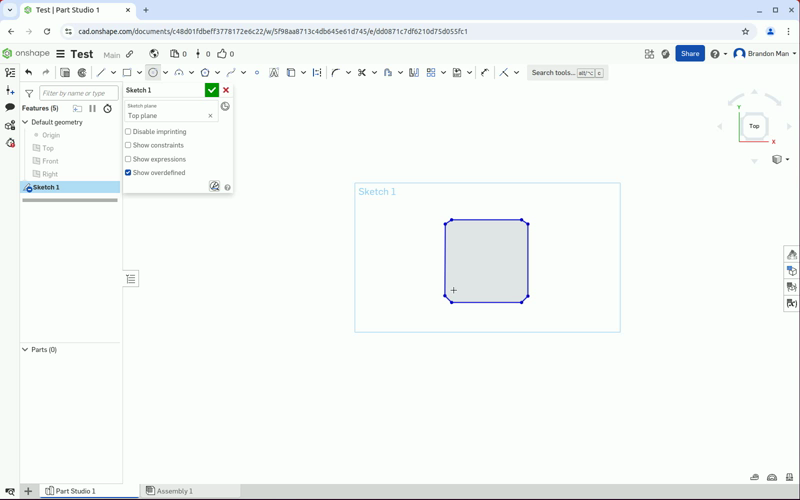
scroll(6)
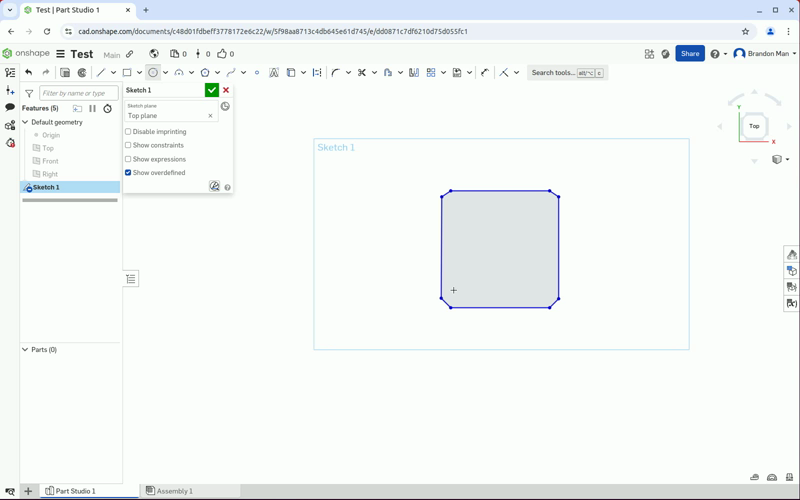
scroll(6)
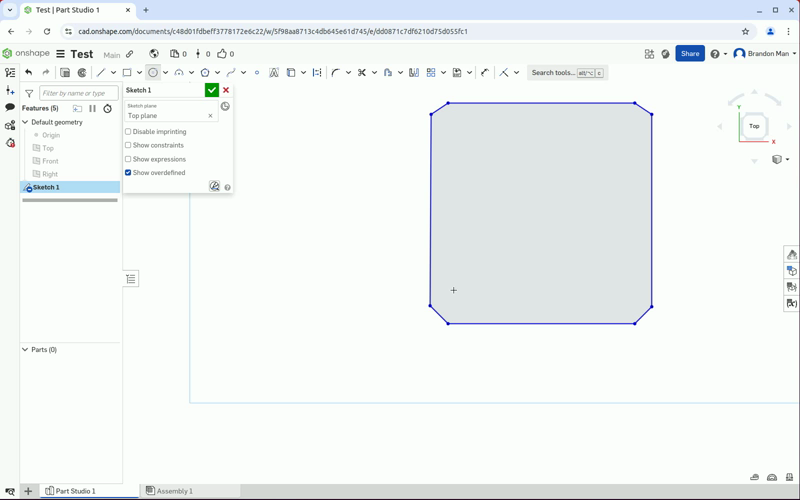
click(453, 289)
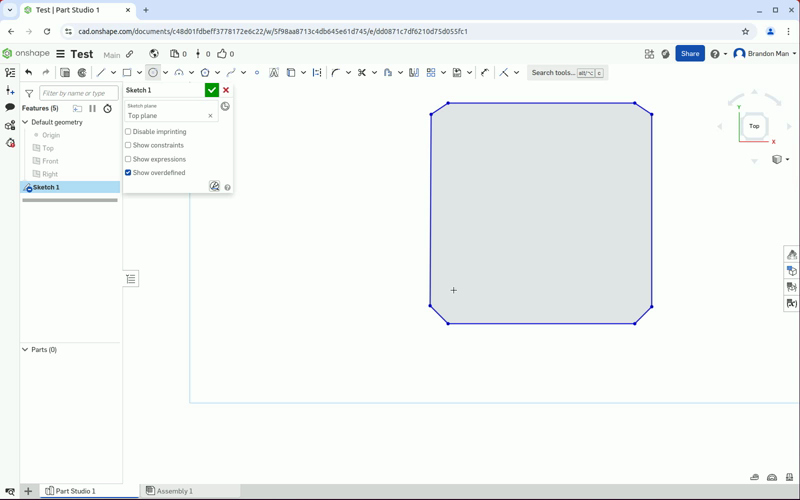
scroll(-6)
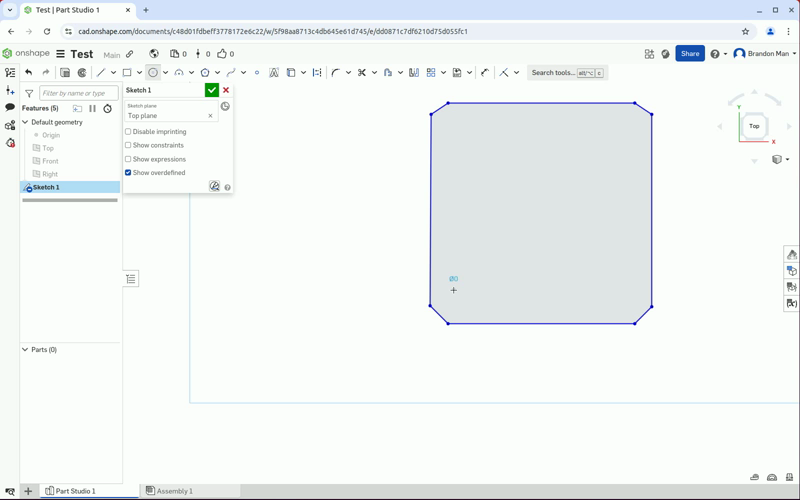
scroll(-6)
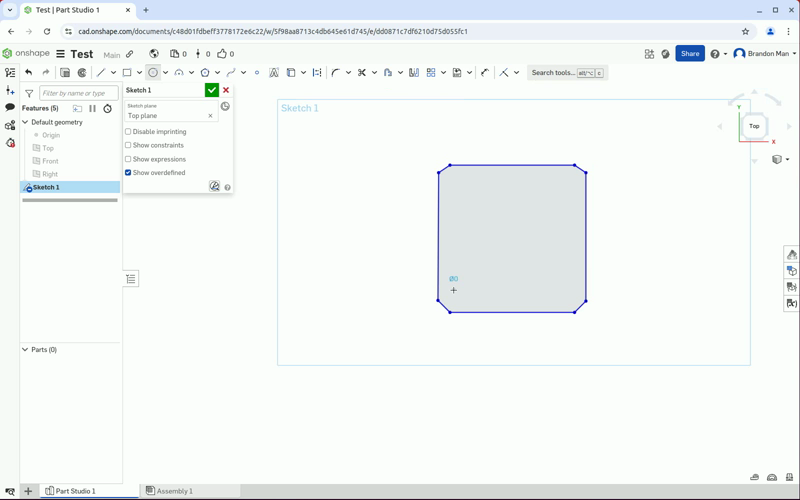
scroll(-6)
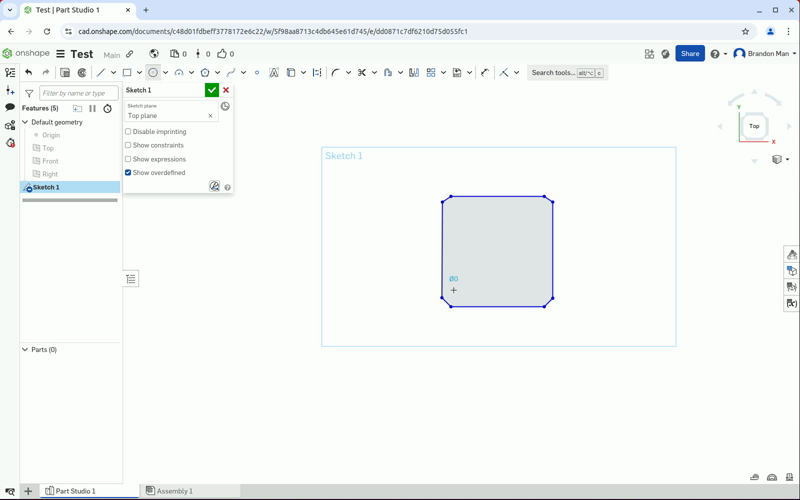
scroll(-6)
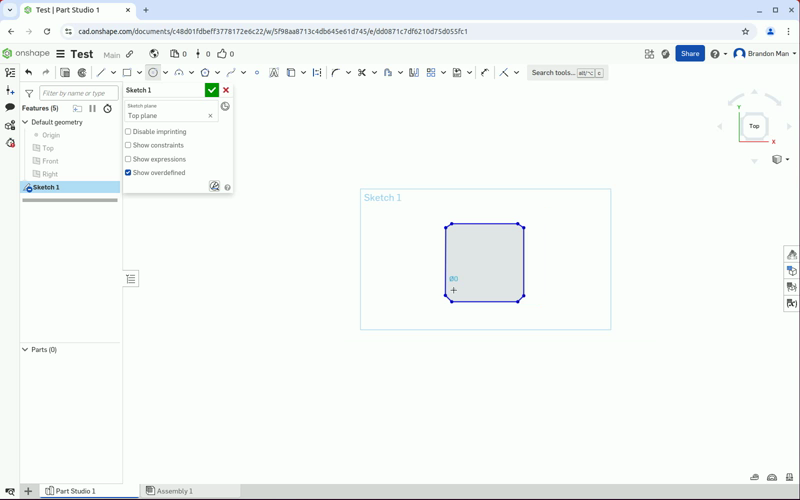
scroll(-6)
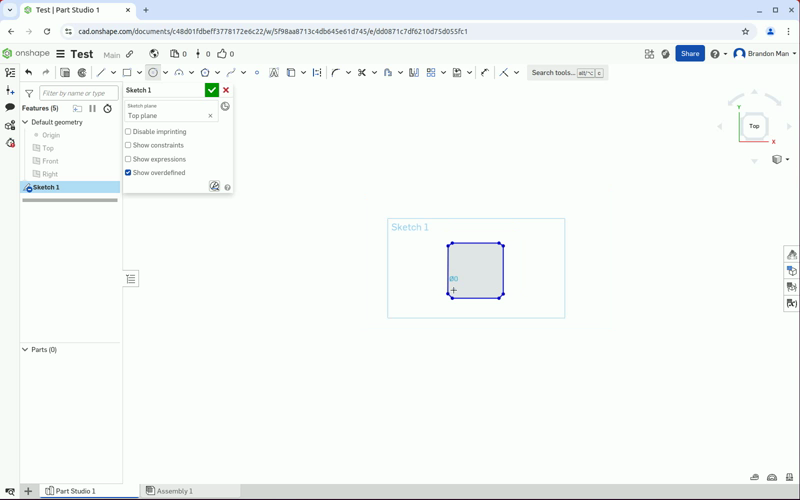
scroll(-6)
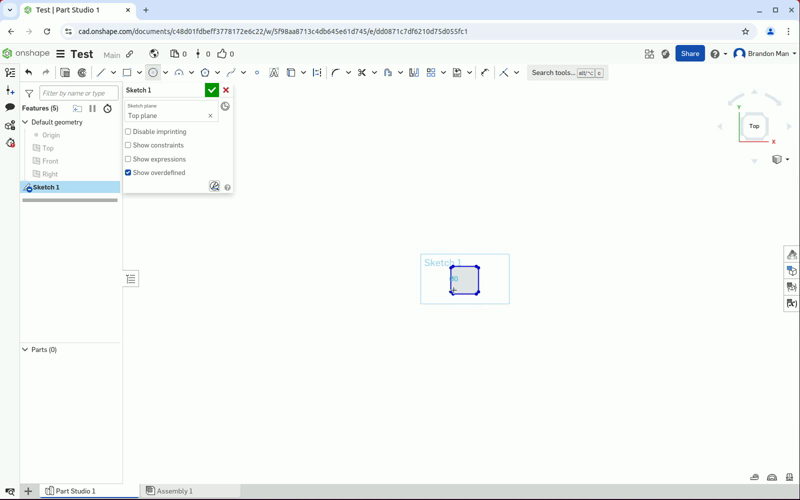
scroll(-6)
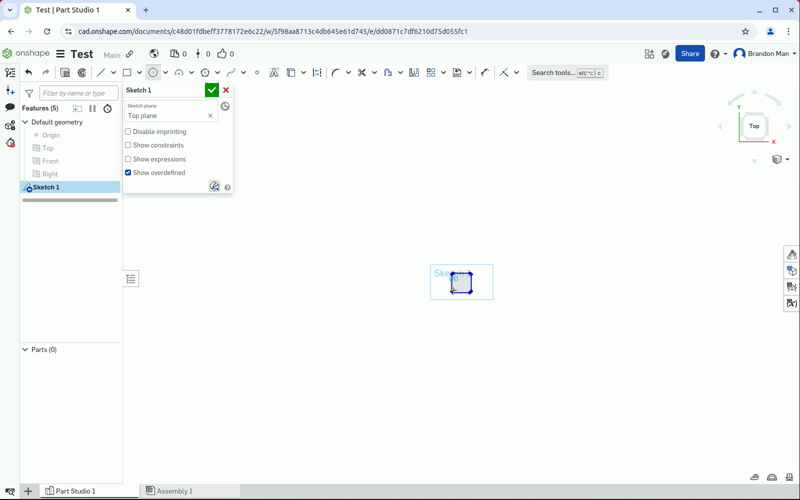
key_up(shift)
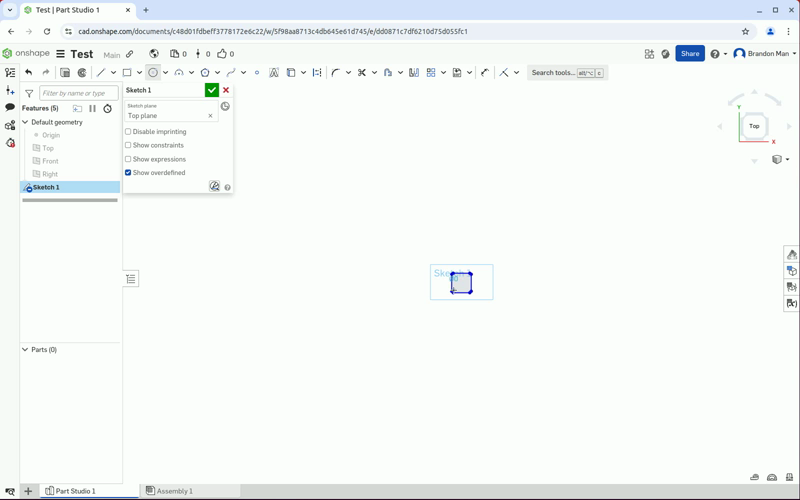
mouse_move(454, 289)
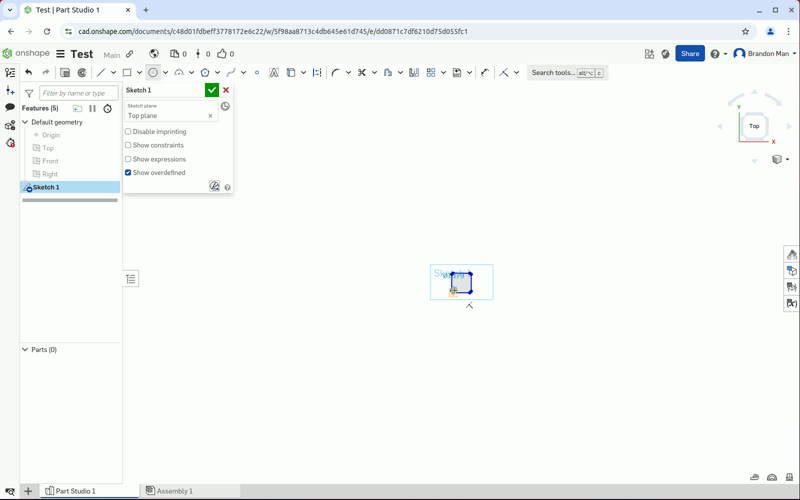
scroll(6)
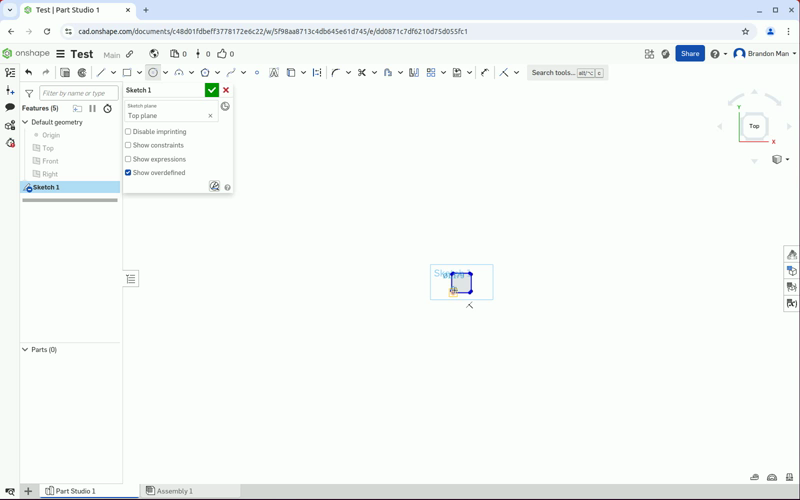
scroll(6)
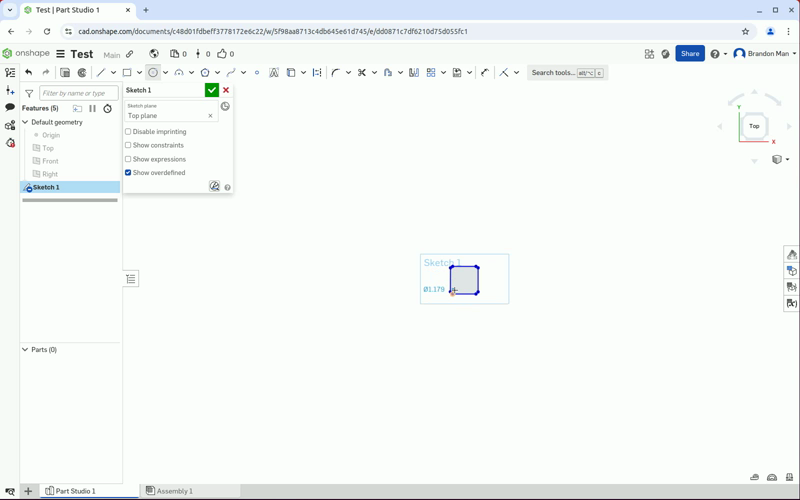
scroll(6)
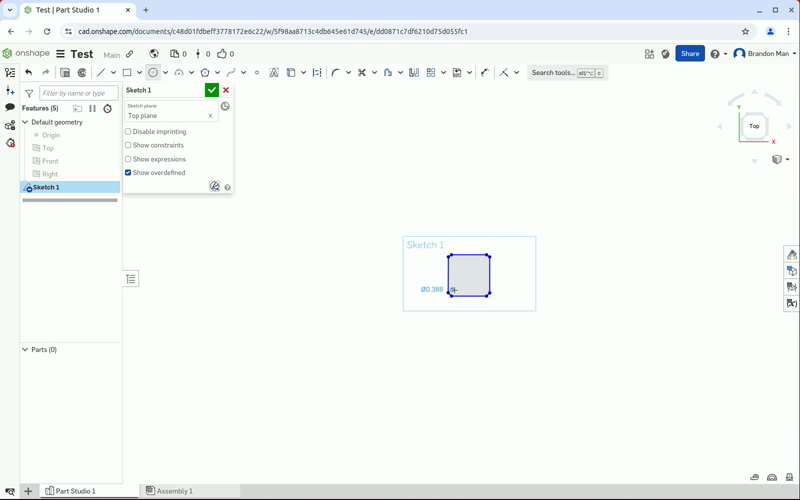
scroll(6)
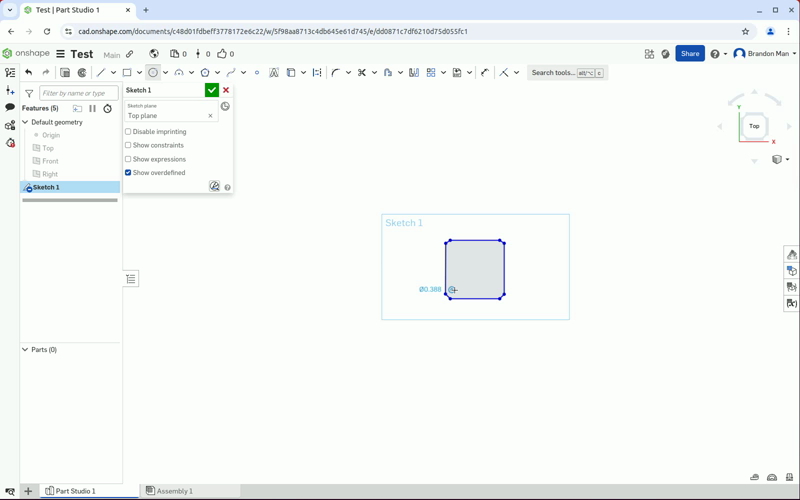
scroll(6)
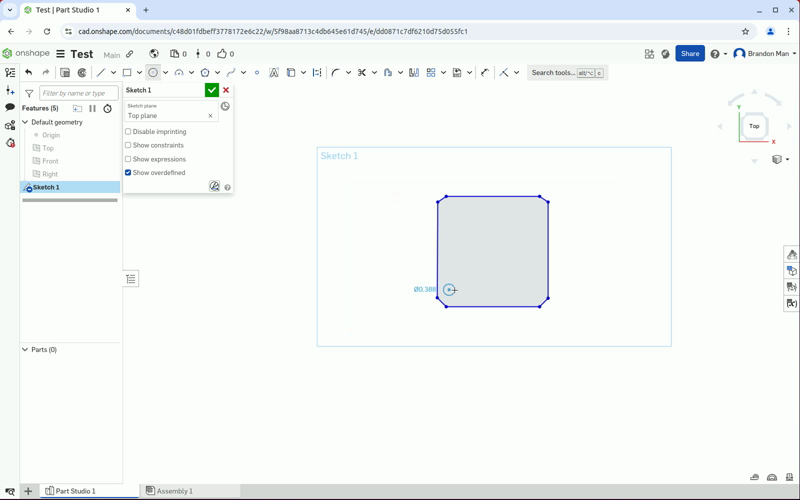
scroll(6)
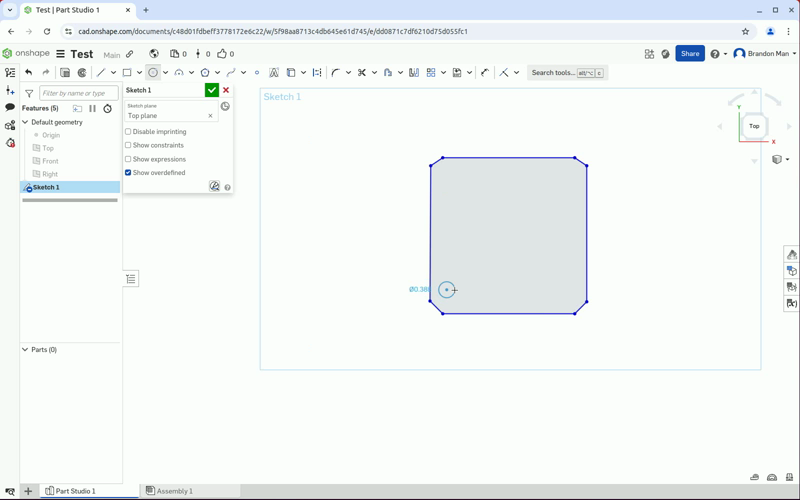
scroll(6)
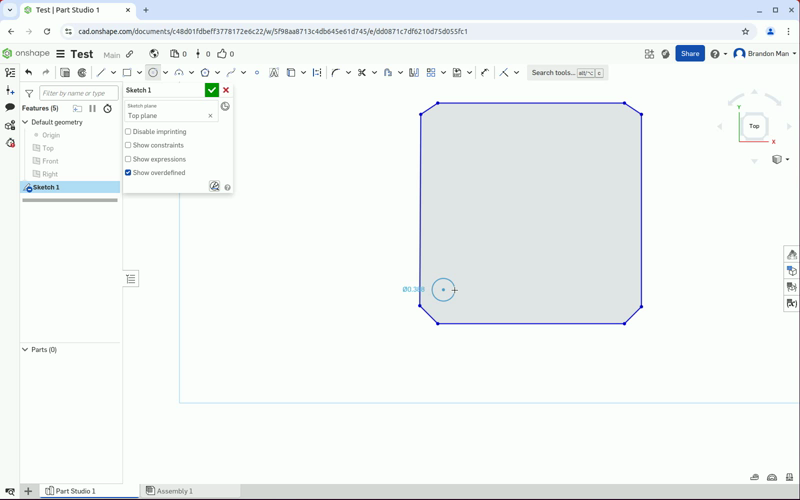
click(454, 289)
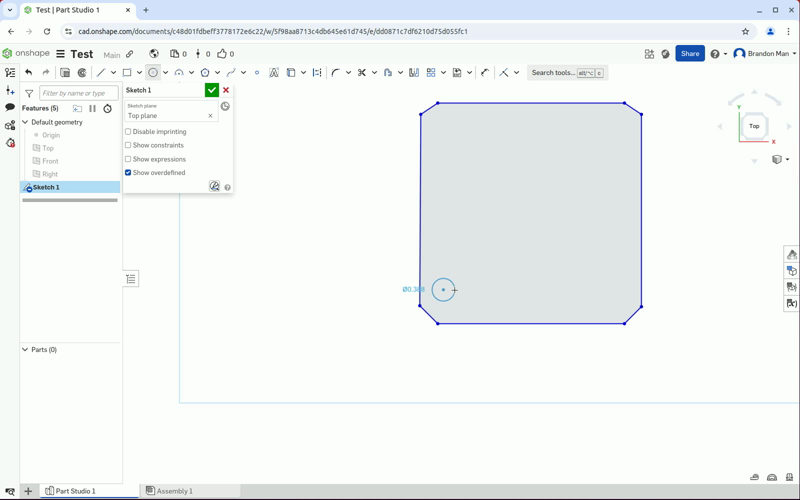
scroll(-6)
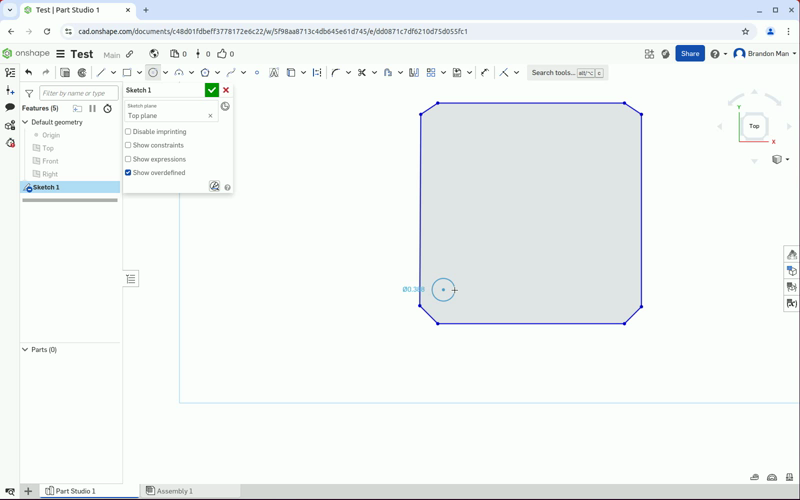
scroll(-6)
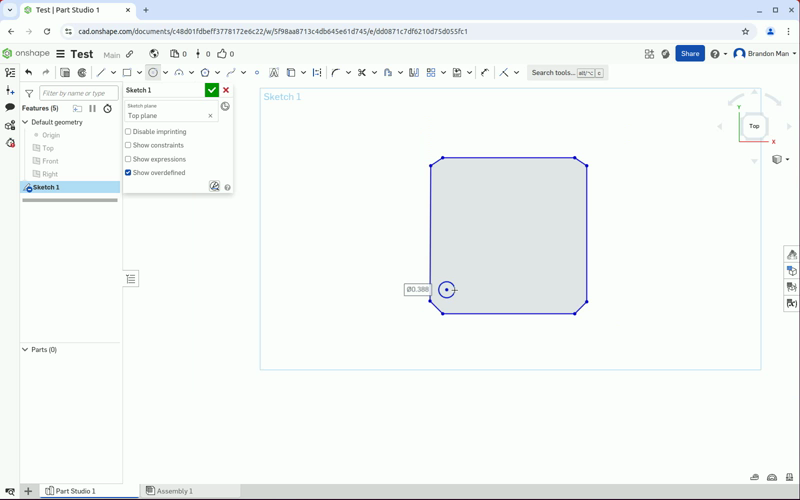
scroll(-6)
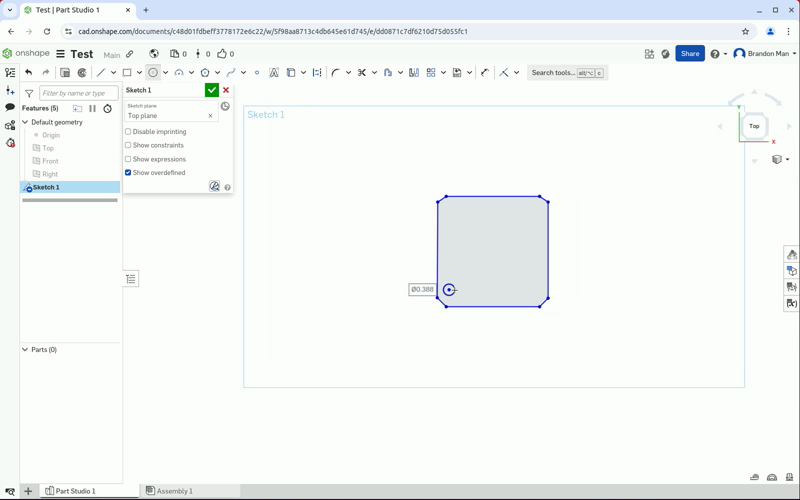
scroll(-6)
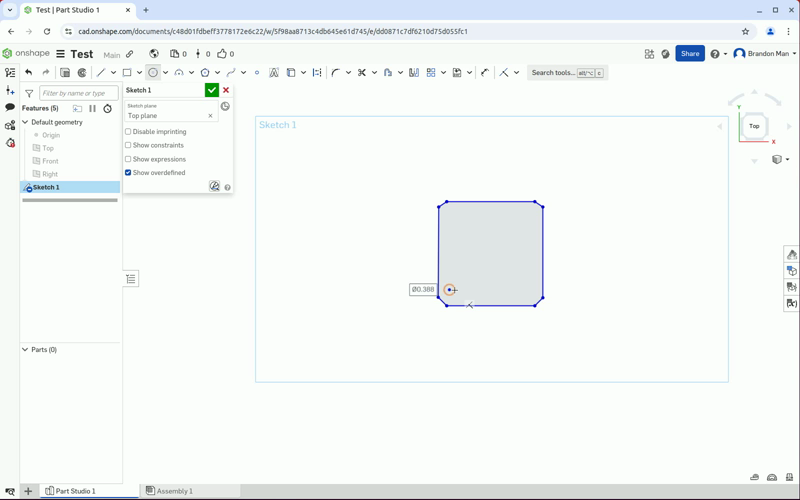
scroll(-6)
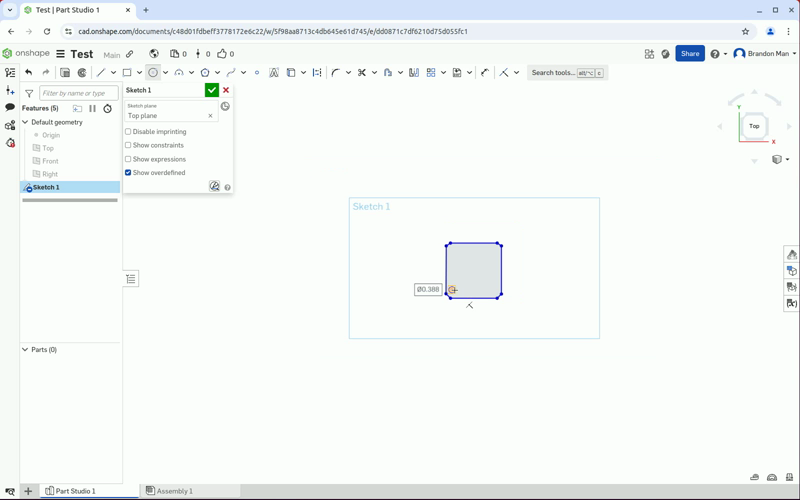
scroll(-6)
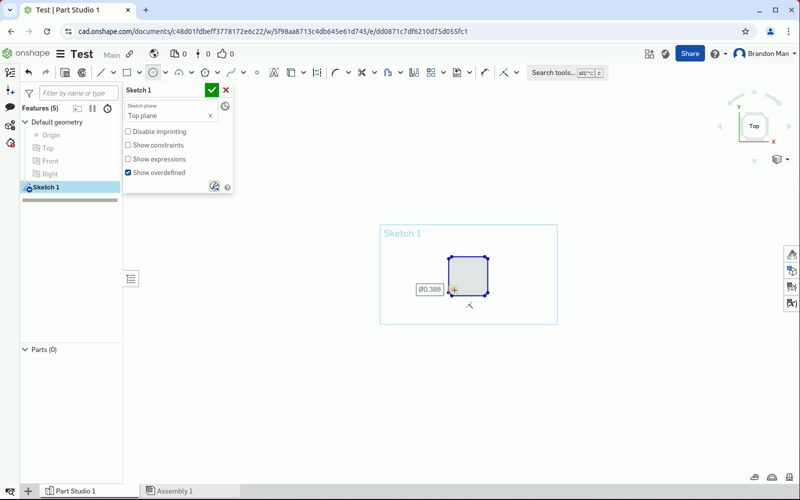
scroll(-6)
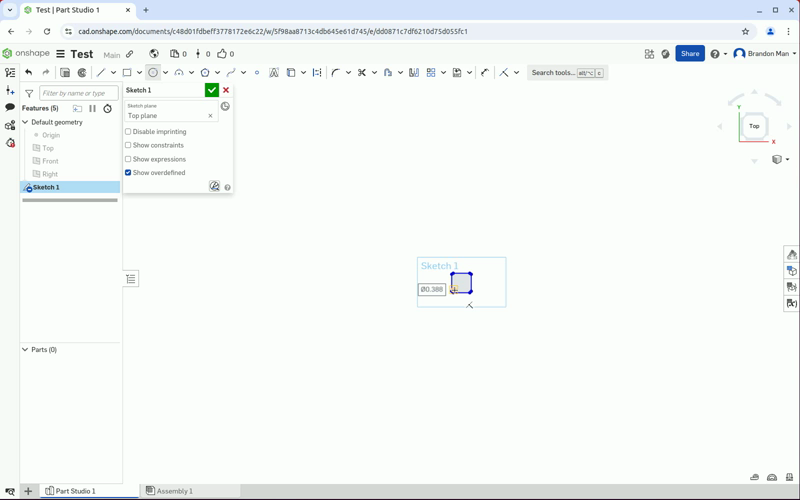
key(esc)
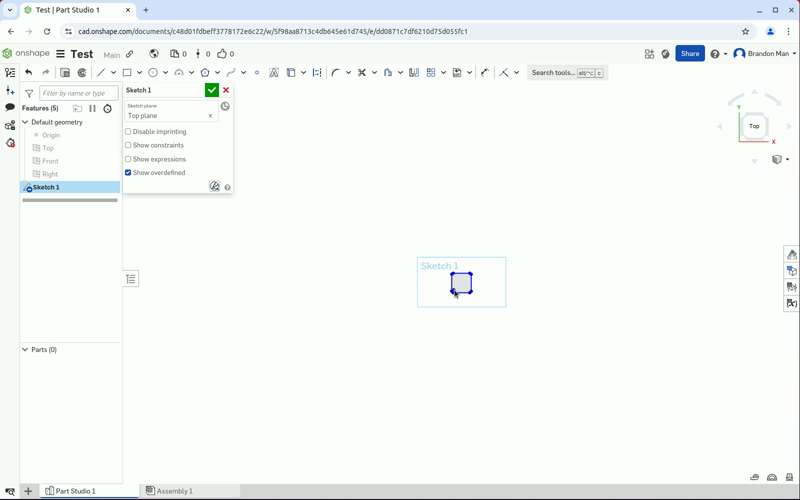
key(c)
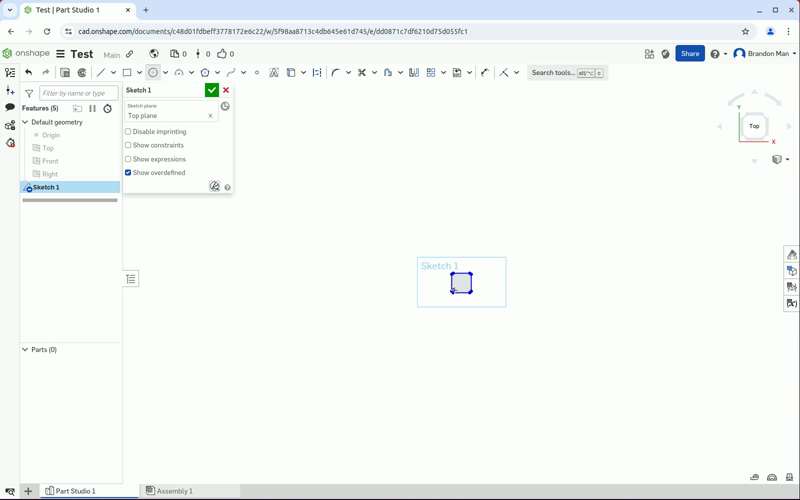
key_down(shift)
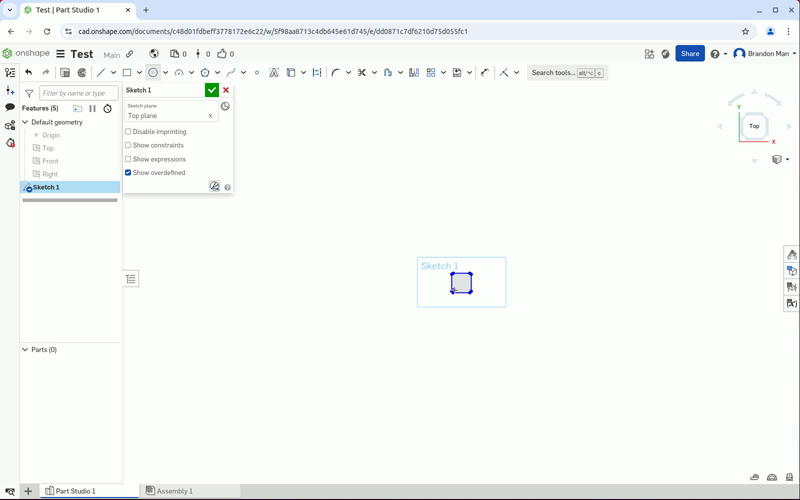
mouse_move(453, 275)
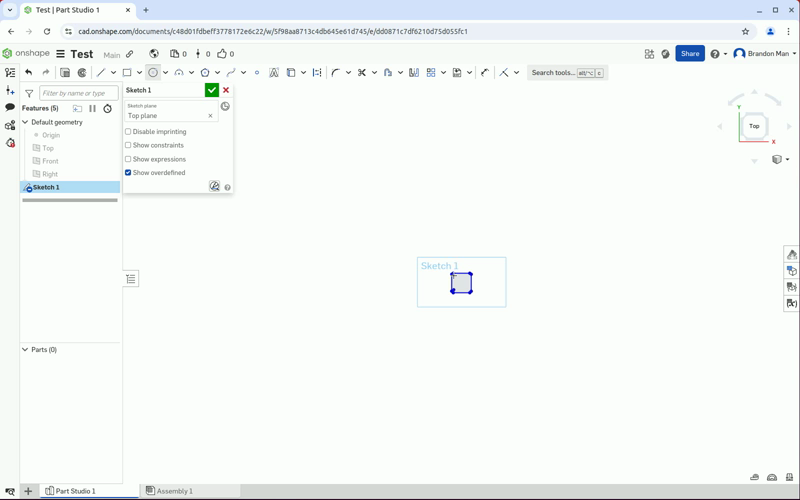
scroll(6)
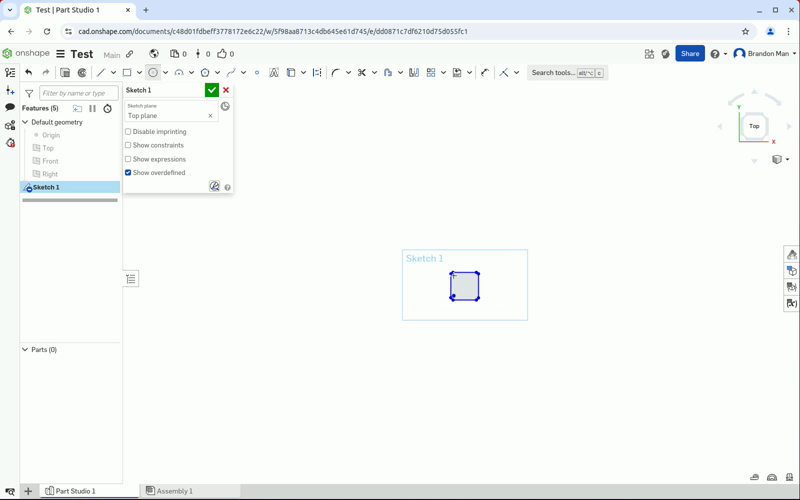
scroll(6)
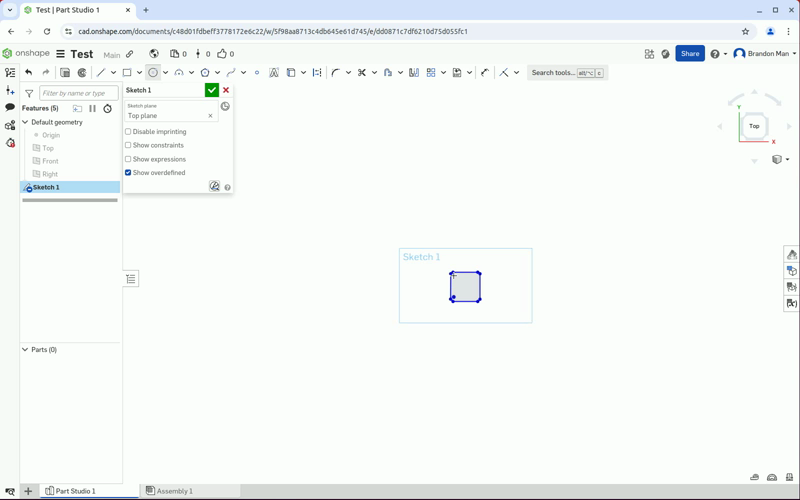
scroll(6)
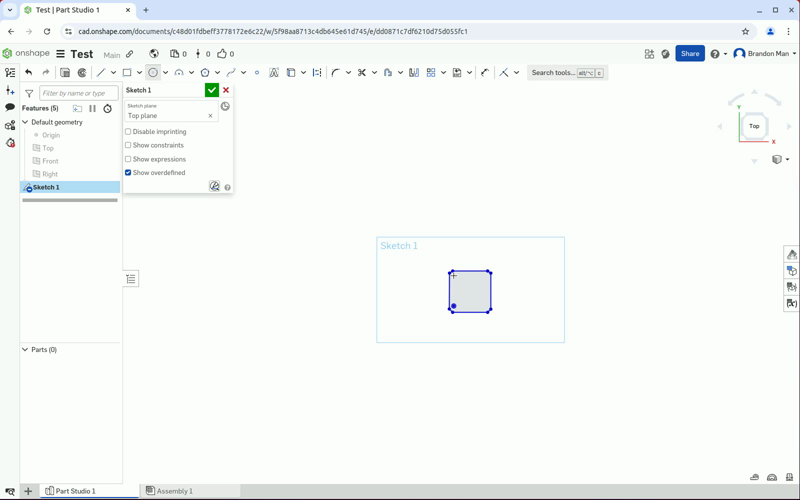
scroll(6)
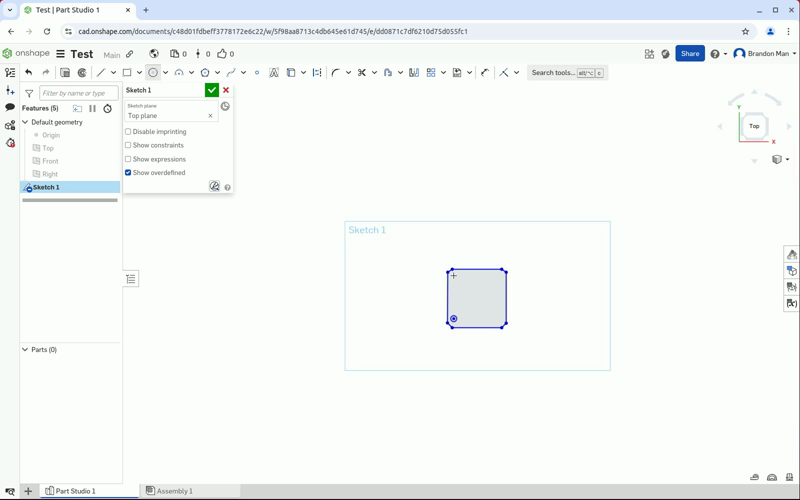
scroll(6)
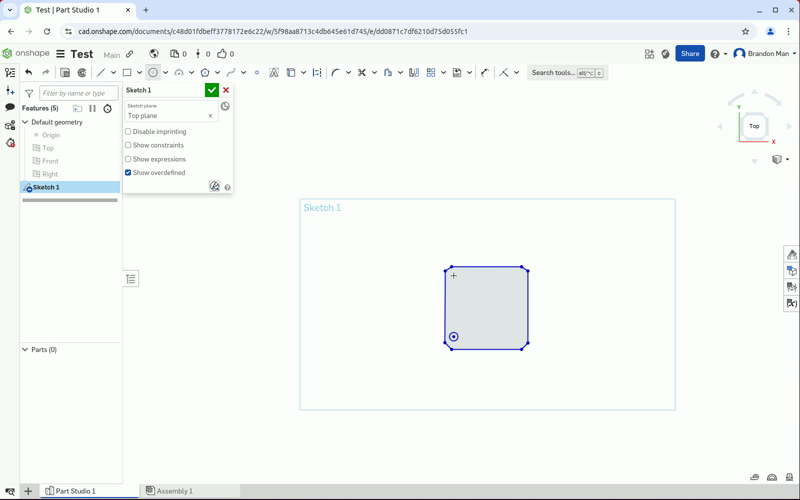
scroll(6)
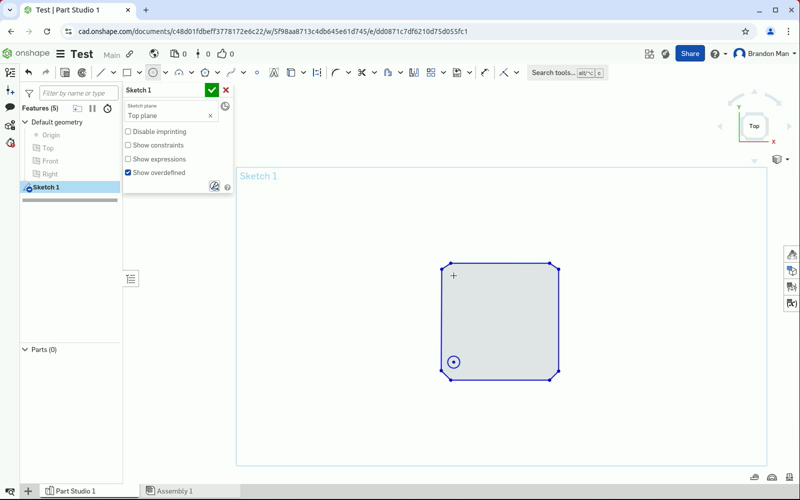
scroll(6)
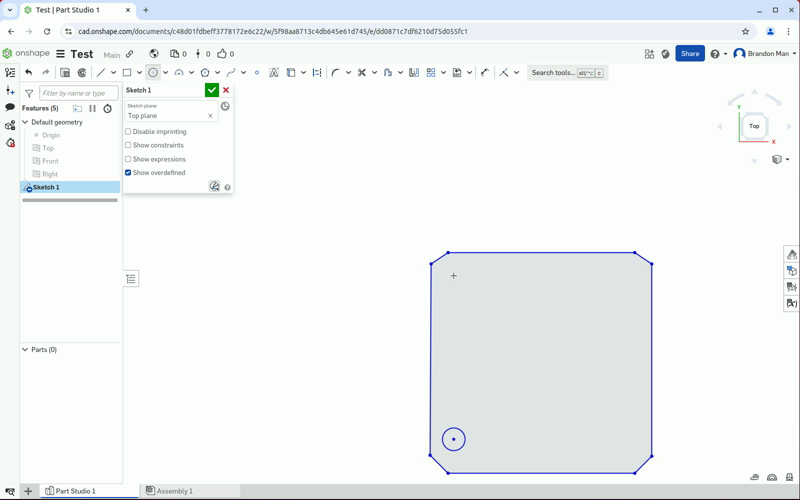
click(453, 275)
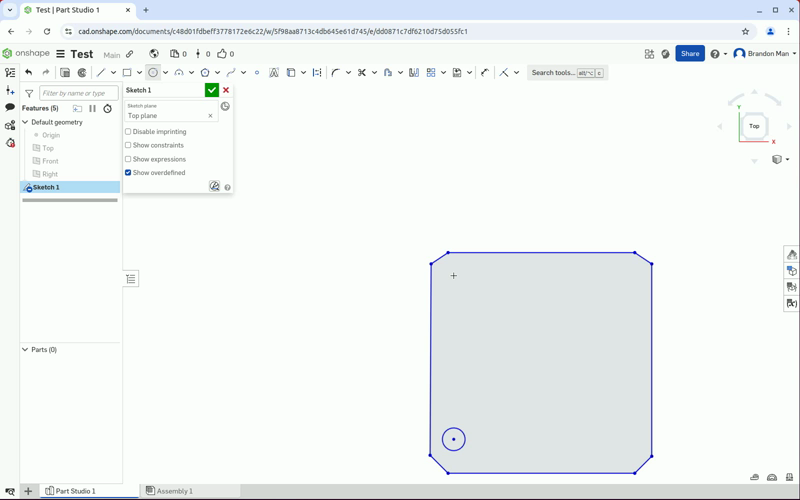
scroll(-6)
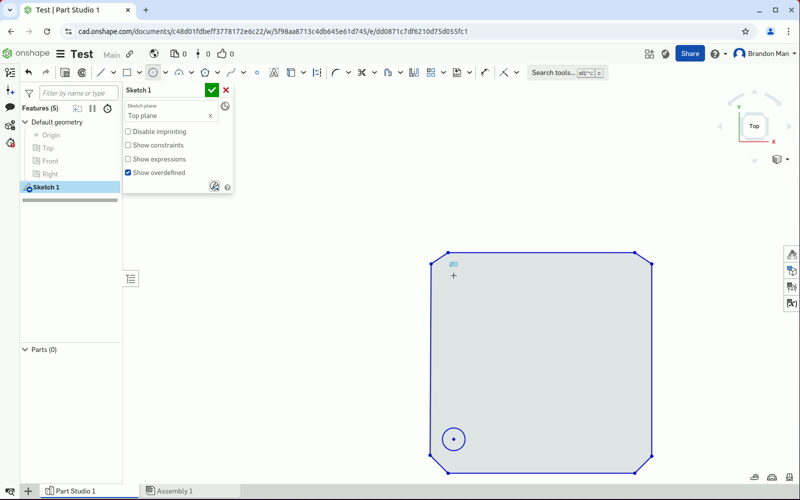
scroll(-6)
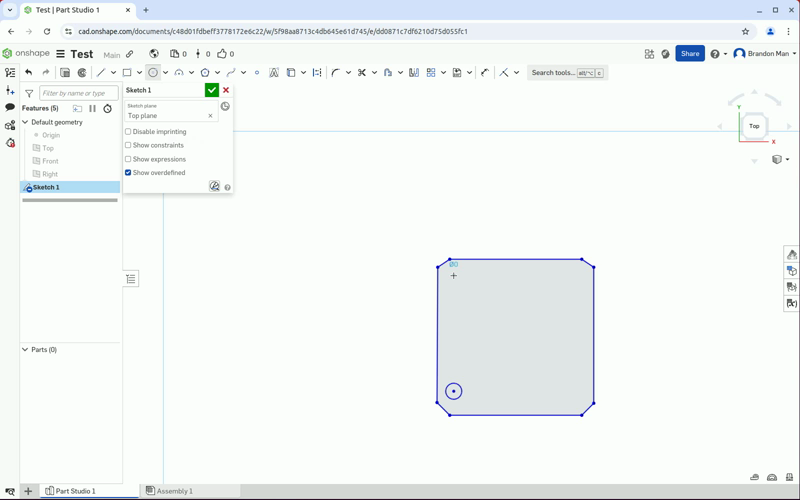
scroll(-6)
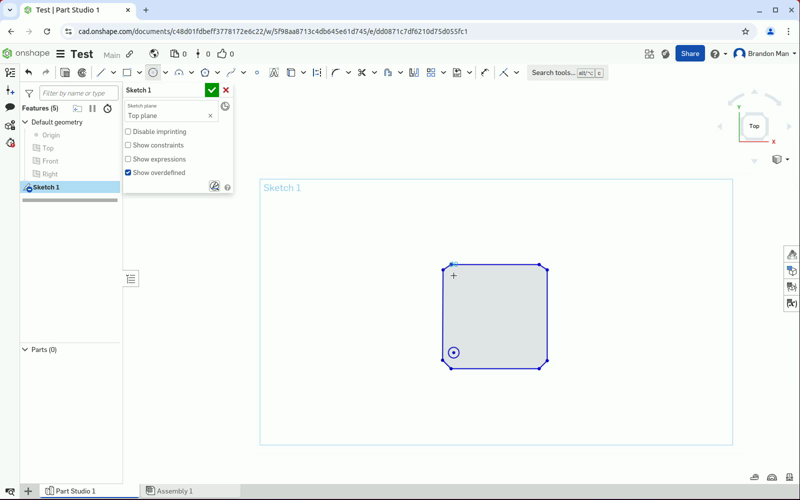
scroll(-6)
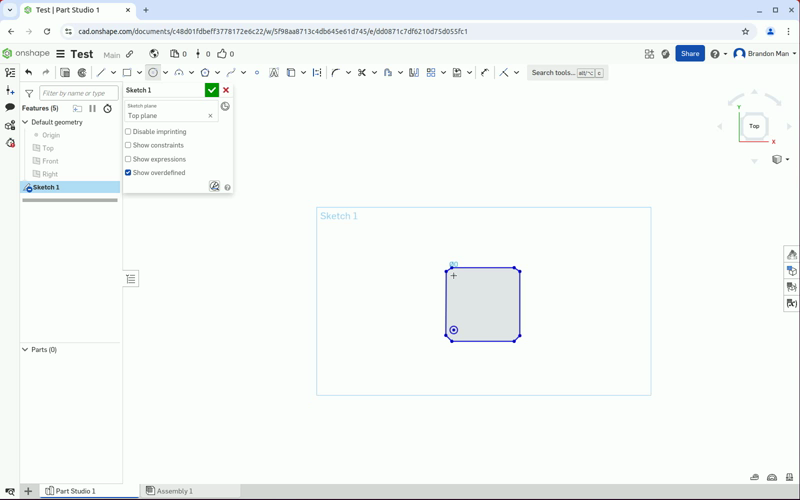
scroll(-6)
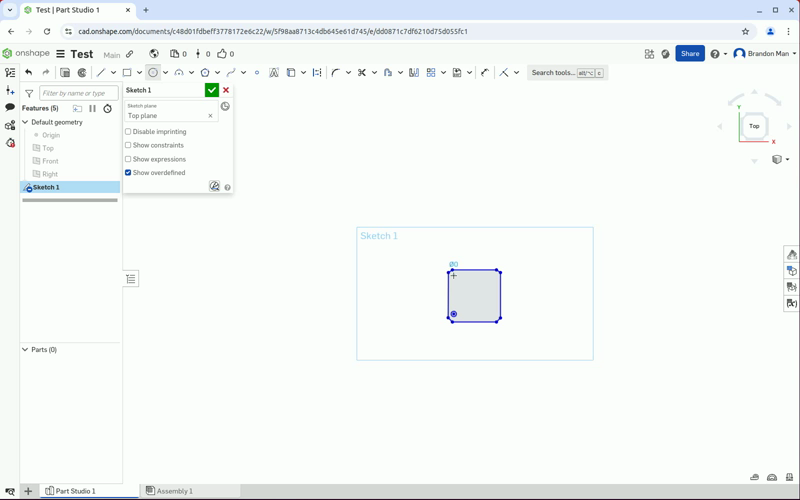
scroll(-6)
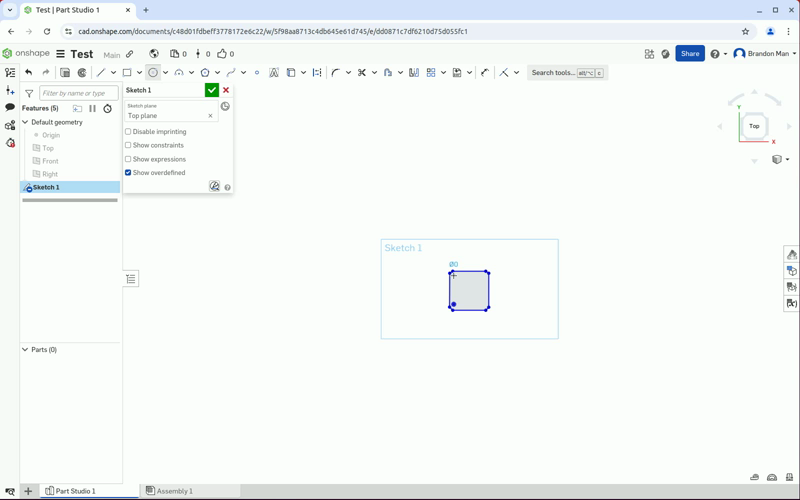
scroll(-6)
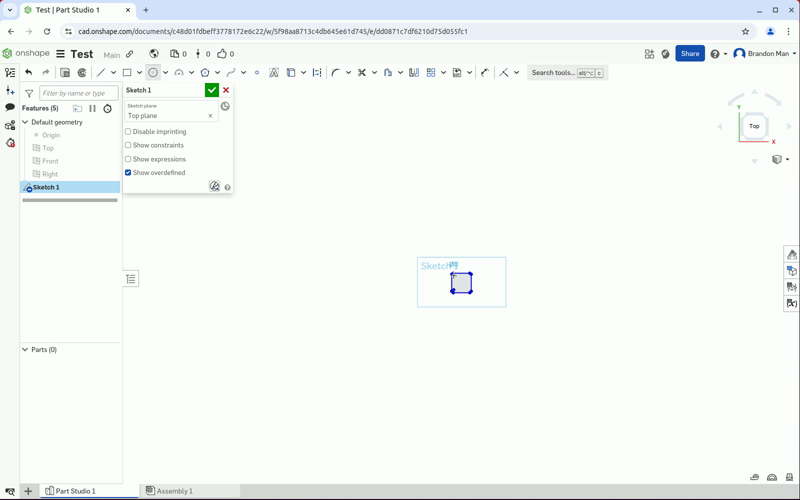
key_up(shift)
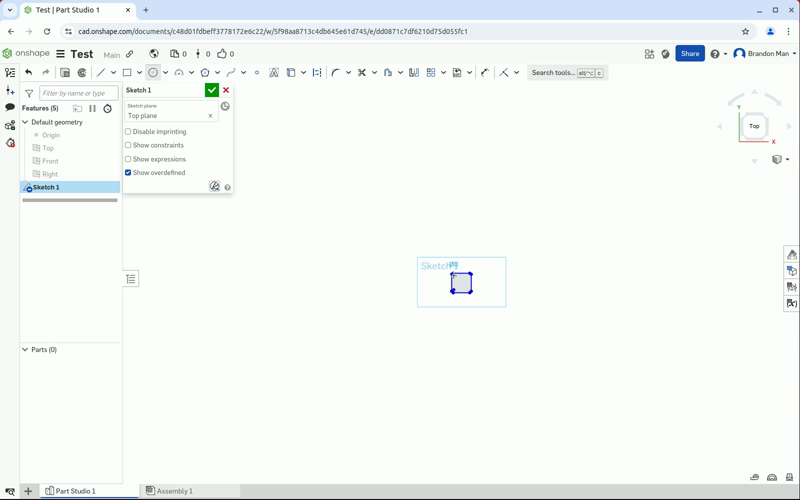
mouse_move(454, 275)
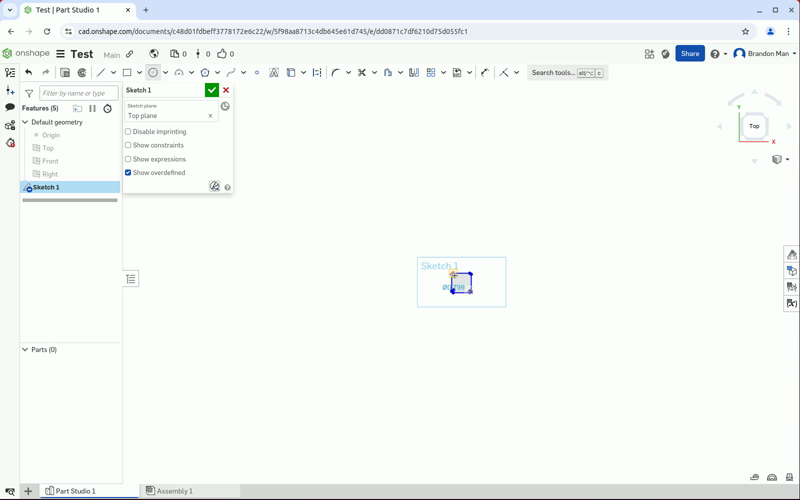
scroll(6)
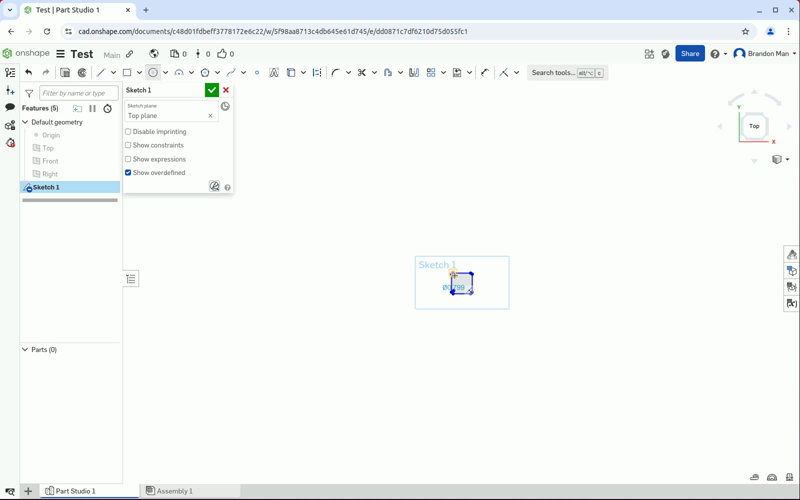
scroll(6)
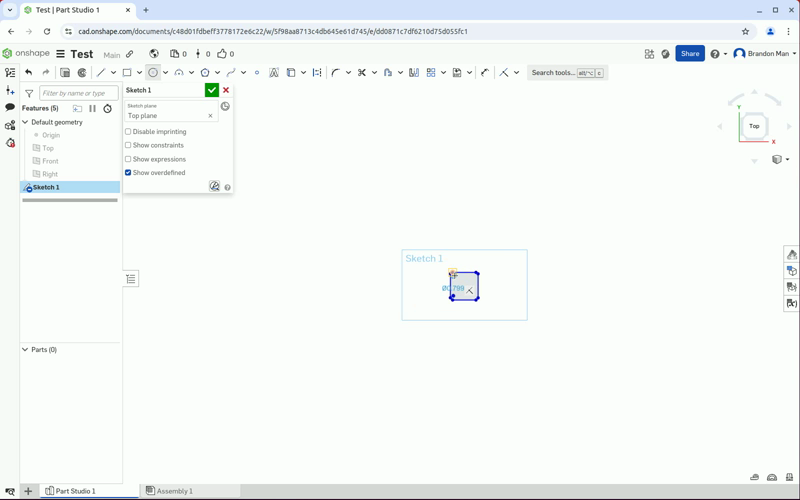
scroll(6)
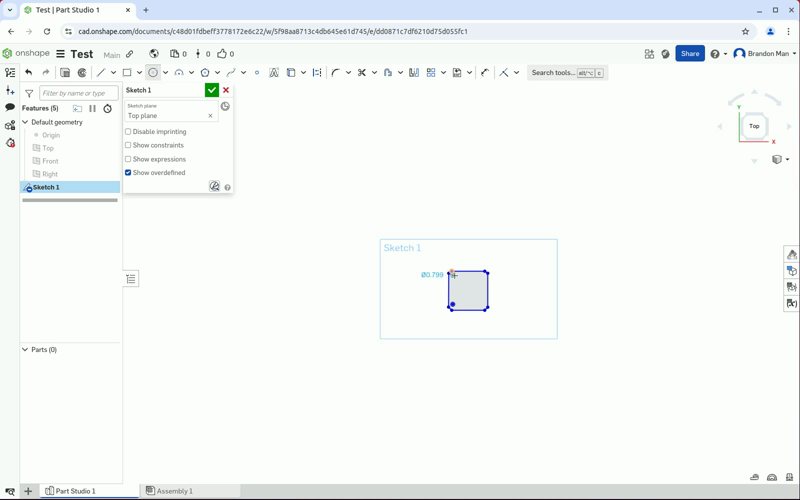
scroll(6)
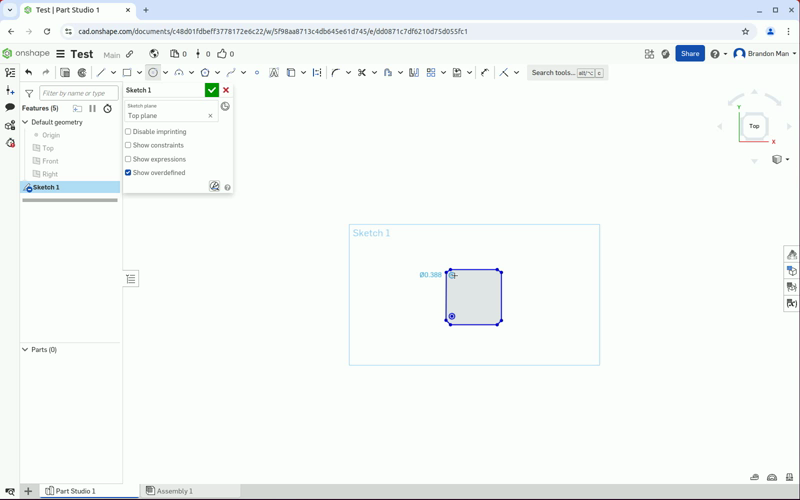
scroll(6)
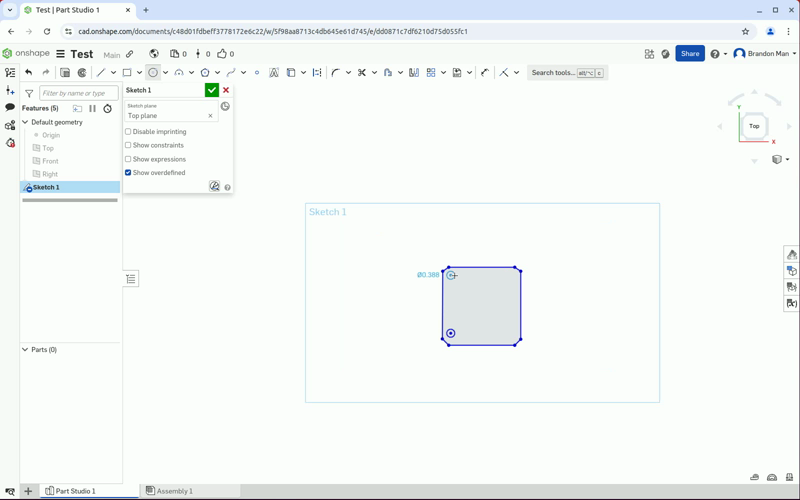
scroll(6)
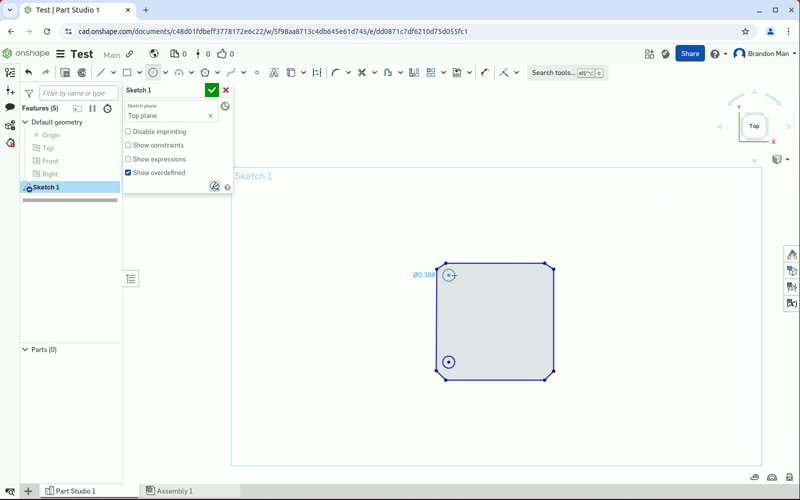
scroll(6)
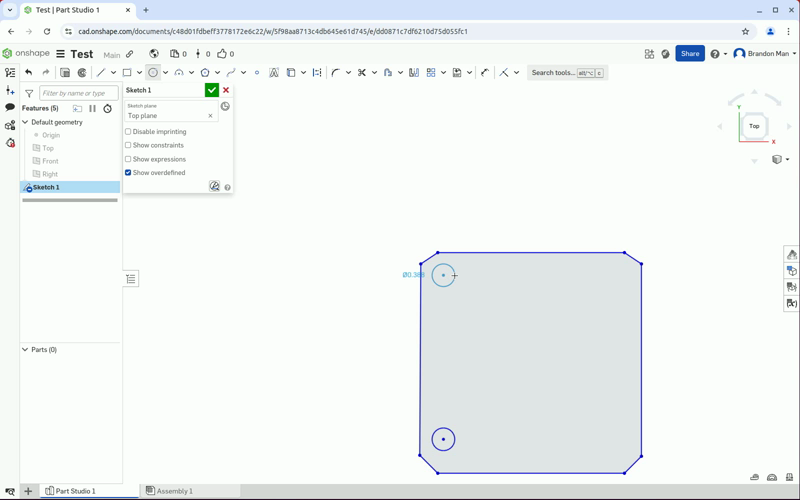
click(454, 275)
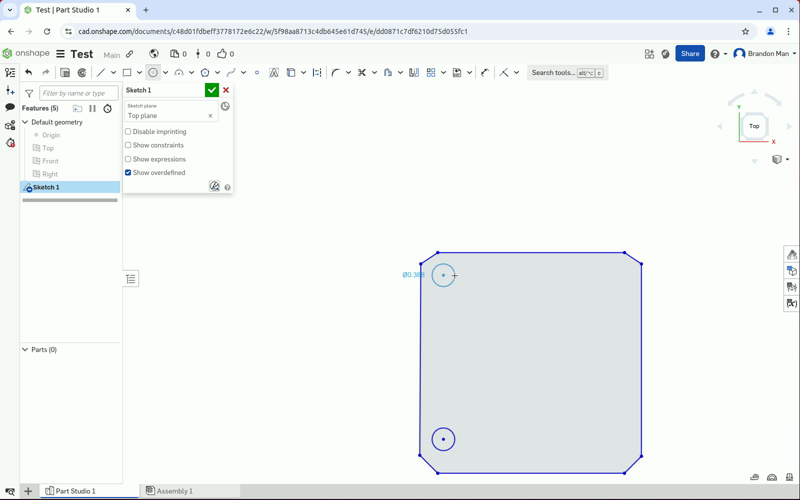
scroll(-6)
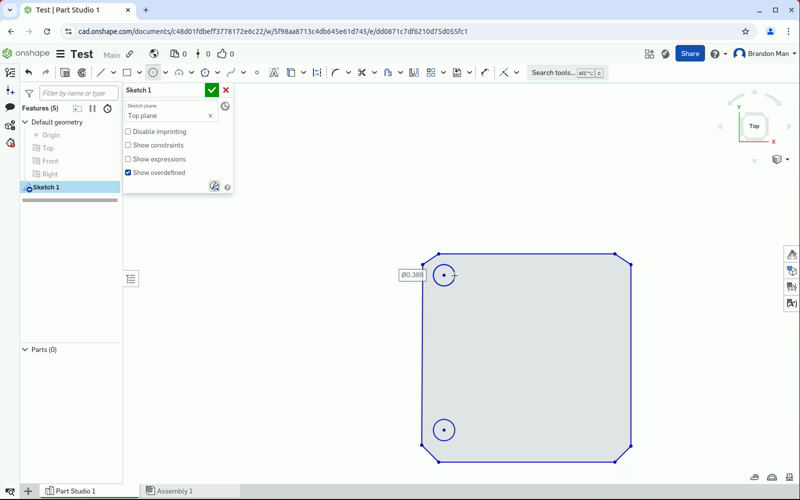
scroll(-6)
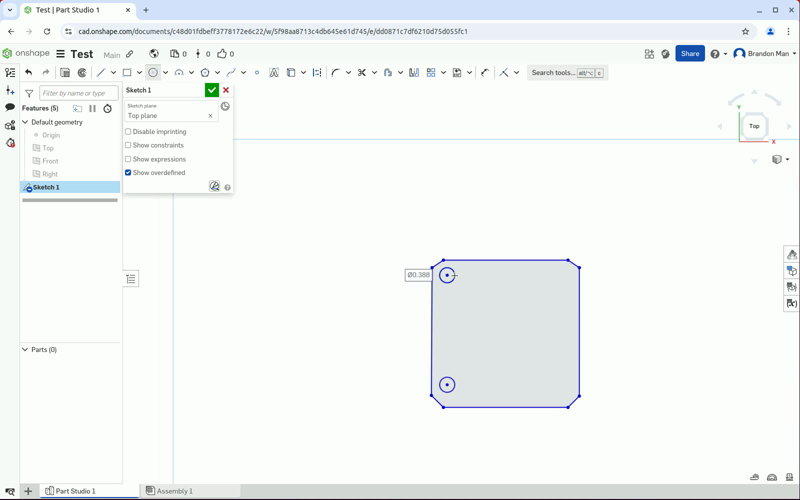
scroll(-6)
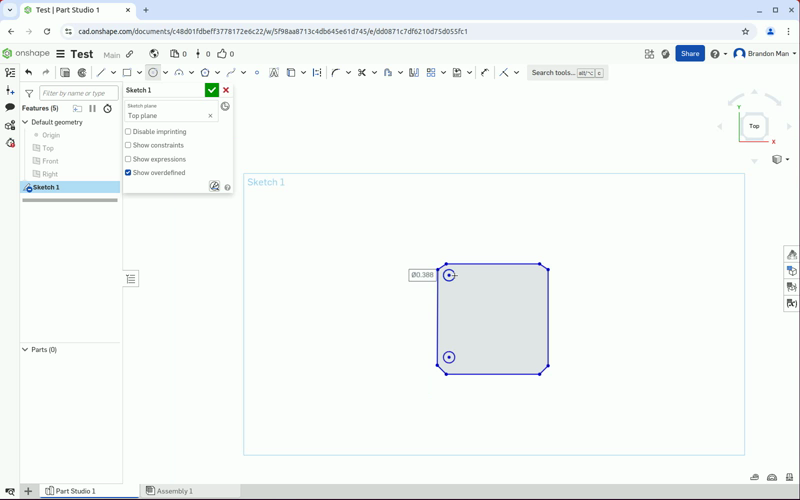
scroll(-6)
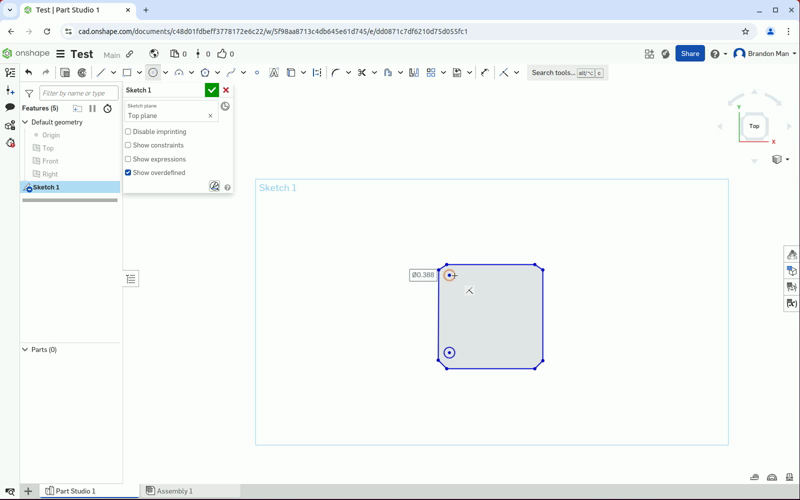
scroll(-6)
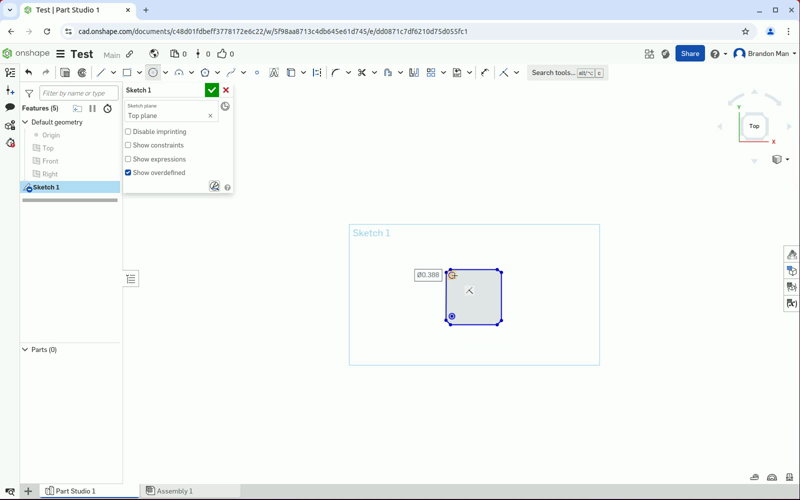
scroll(-6)
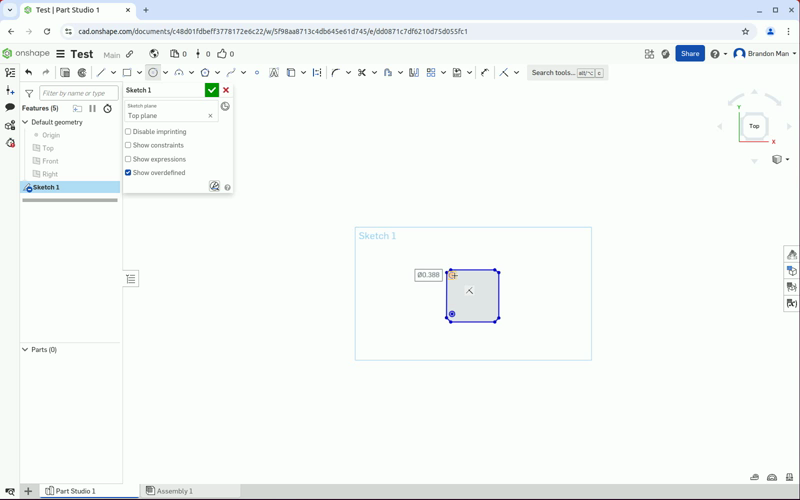
scroll(-6)
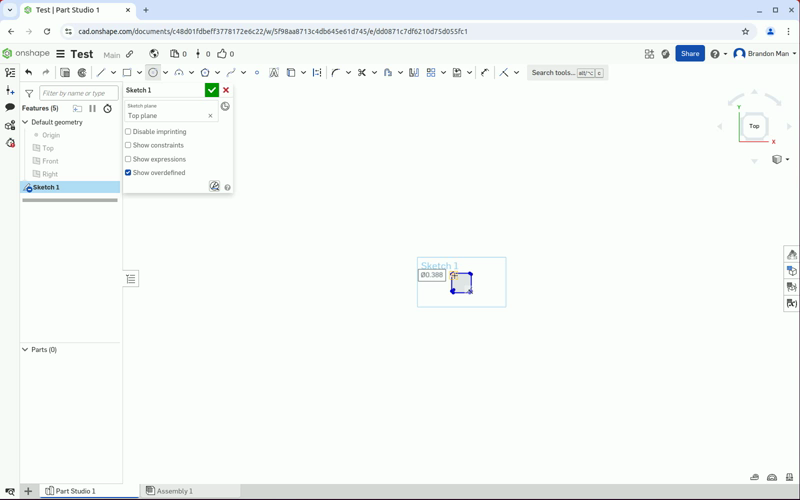
key(esc)
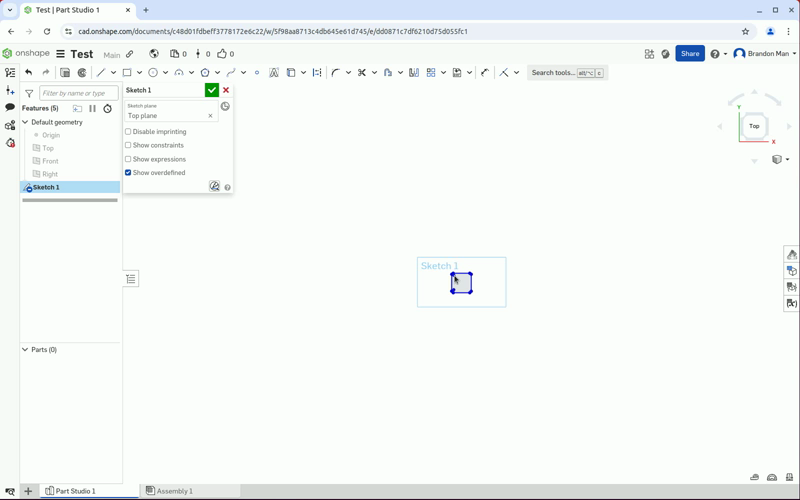
key(c)
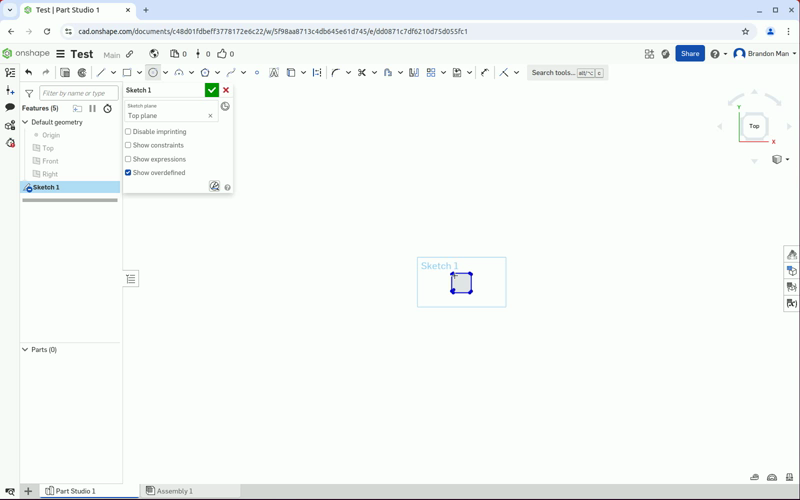
key_down(shift)
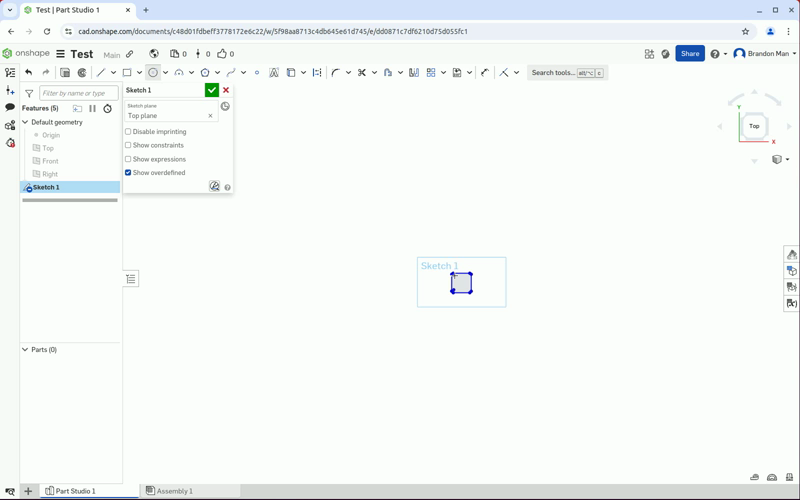
mouse_move(461, 282)
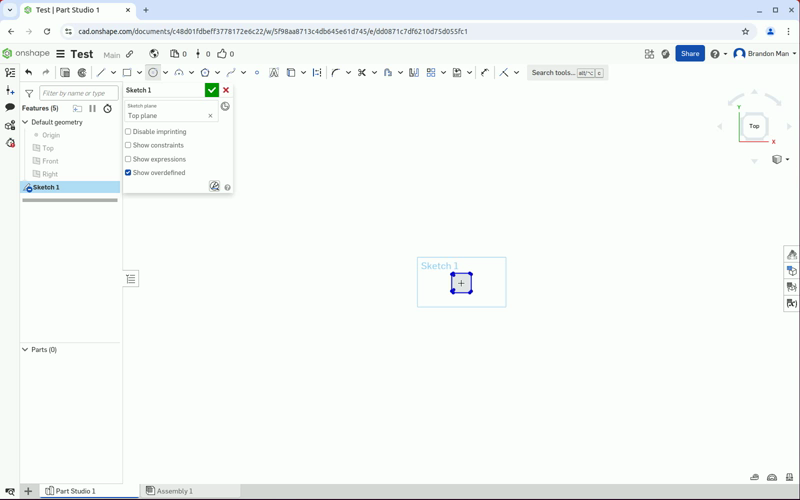
click(461, 282)
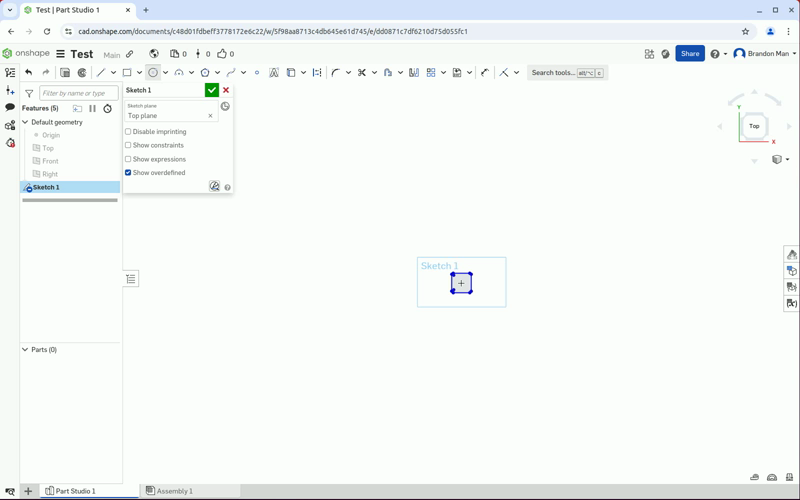
key_up(shift)
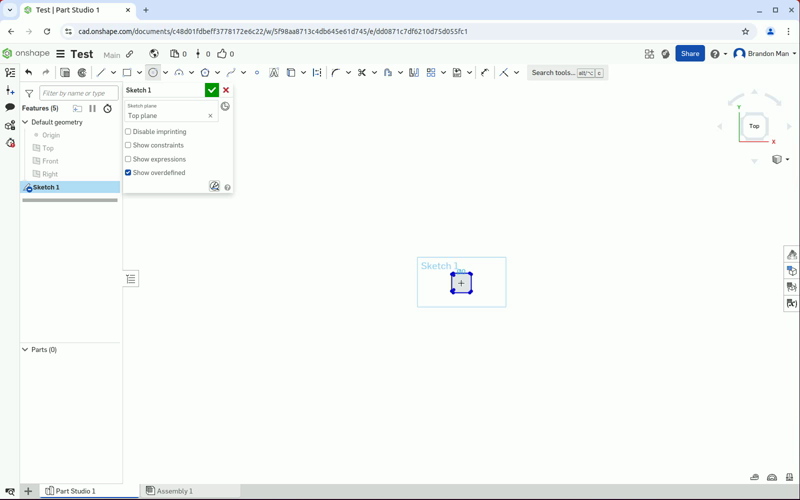
mouse_move(466, 282)
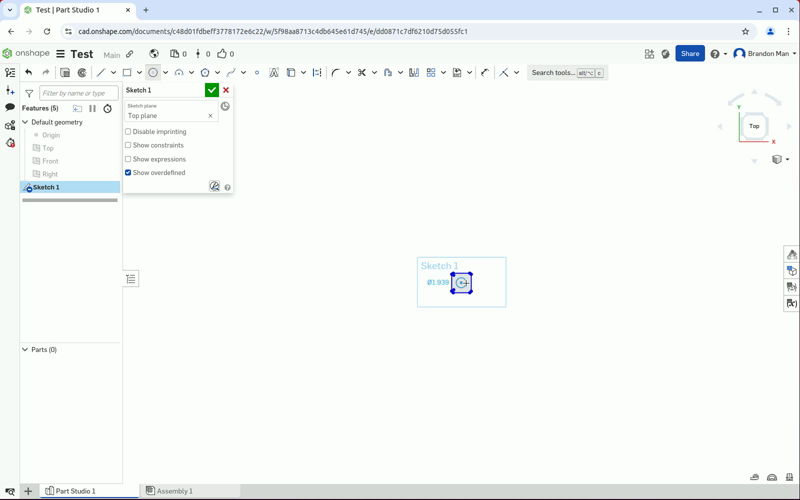
click(466, 282)
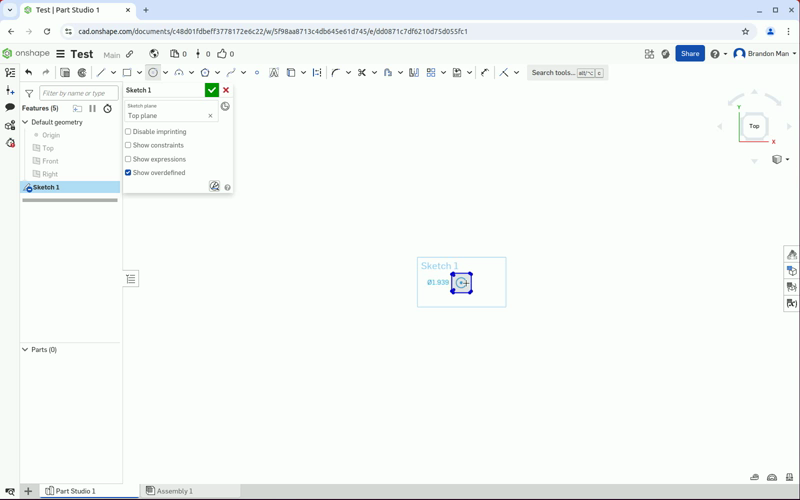
key(esc)
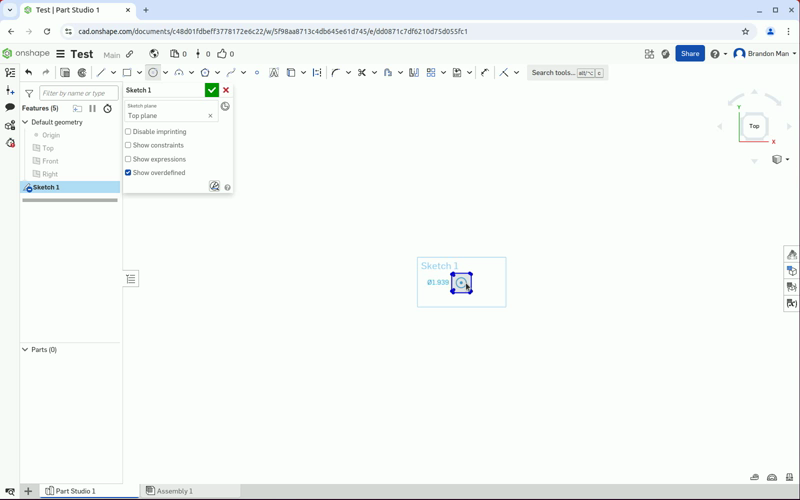
key(c)
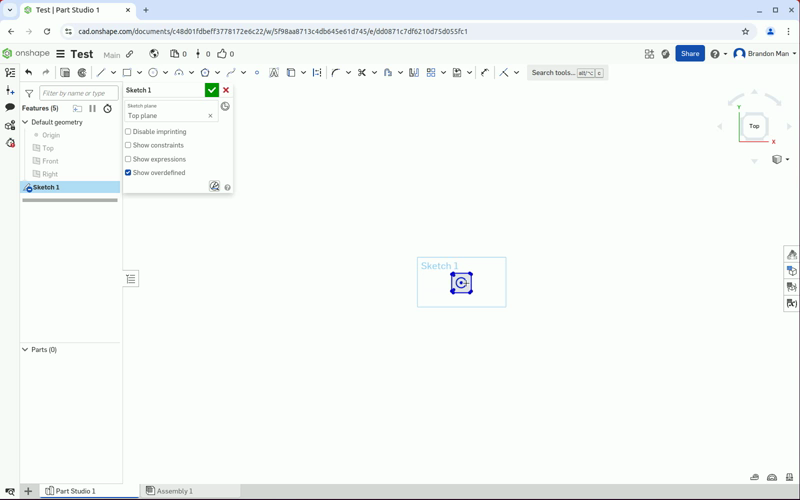
key_down(shift)
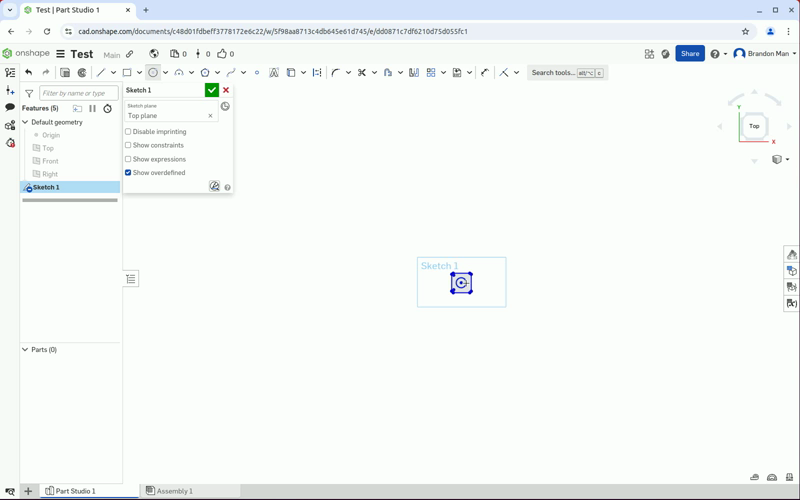
mouse_move(468, 289)
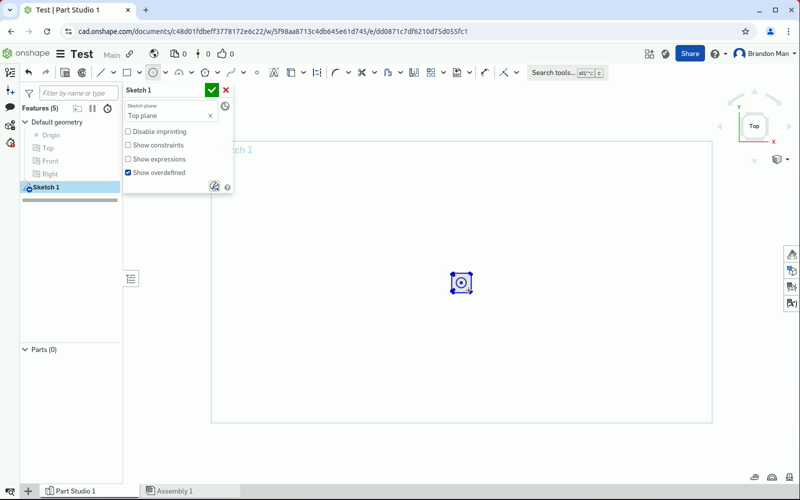
scroll(6)
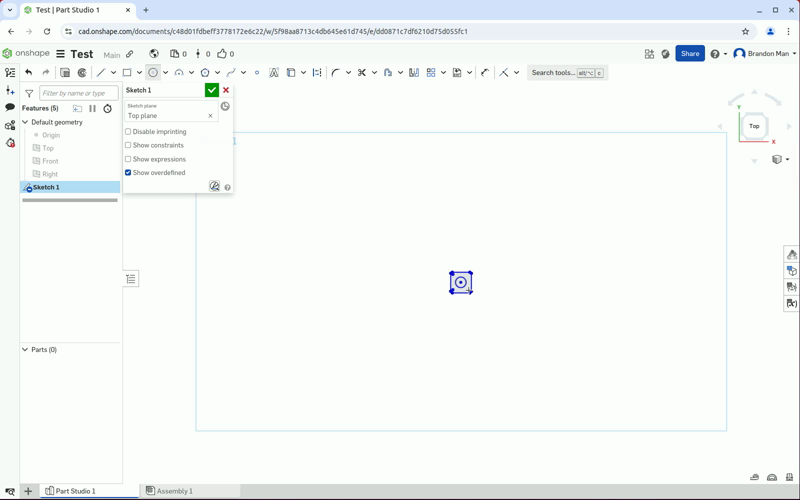
scroll(6)
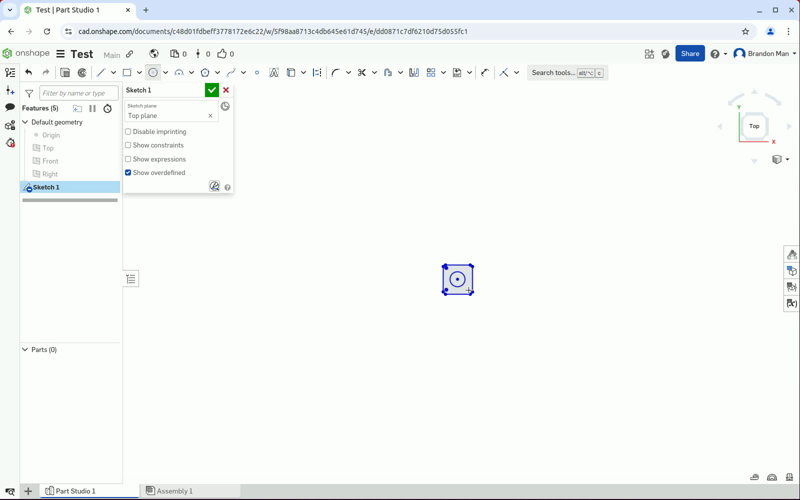
scroll(6)
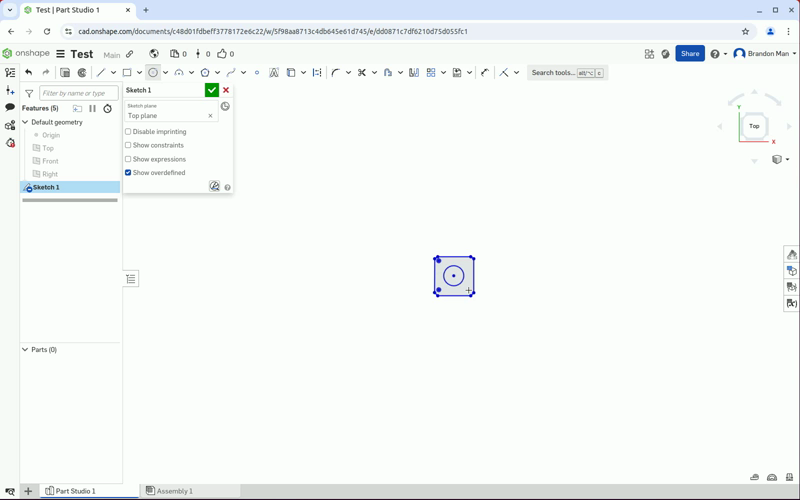
scroll(6)
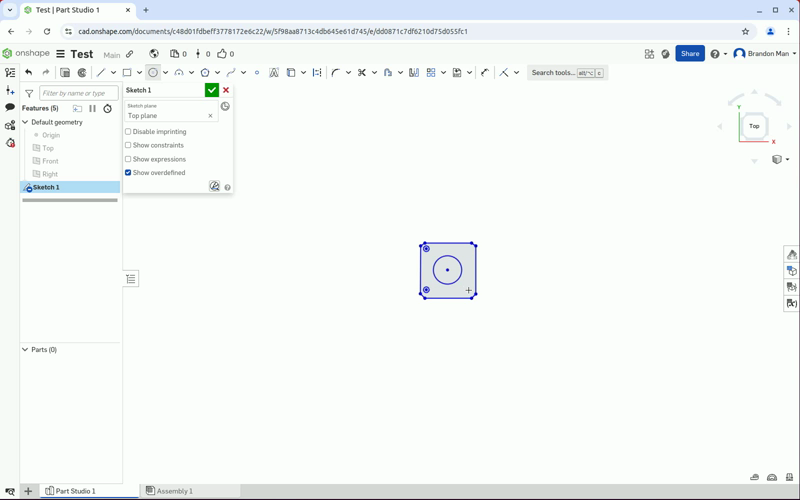
scroll(6)
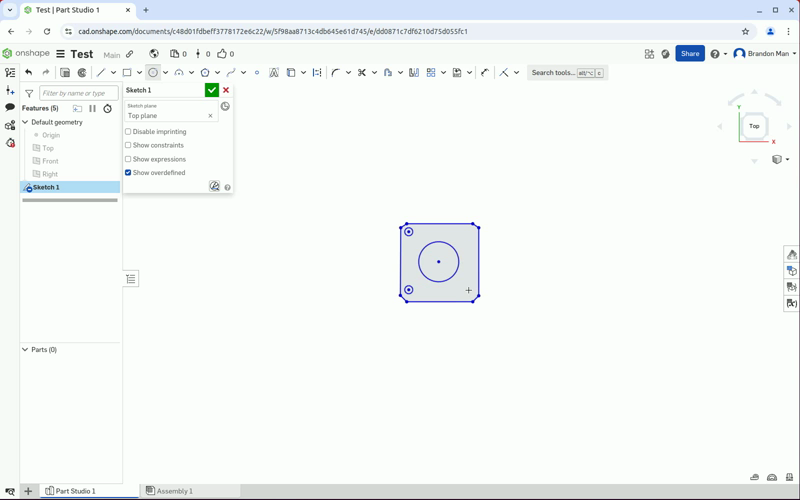
scroll(6)
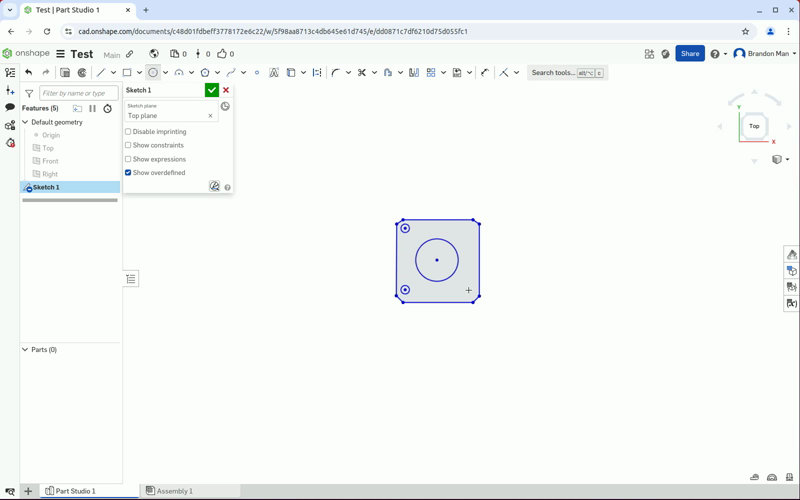
scroll(6)
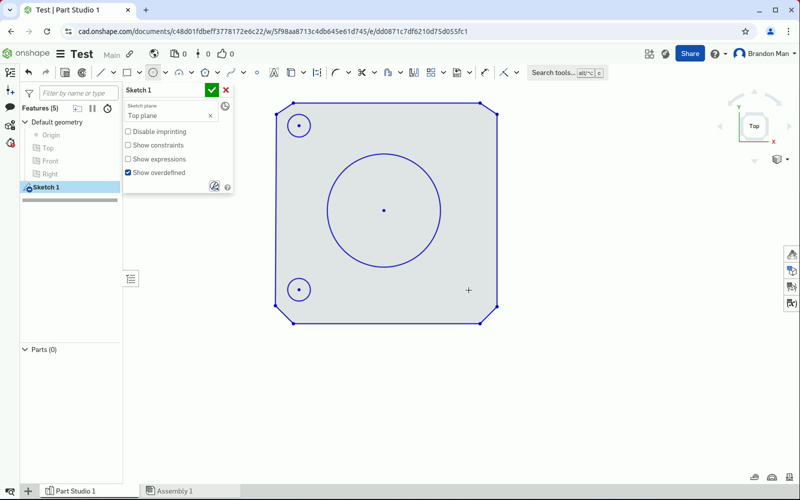
click(468, 289)
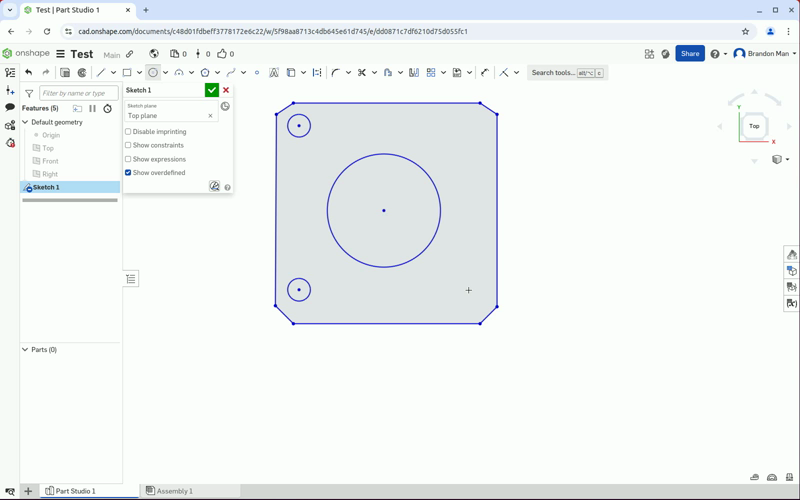
scroll(-6)
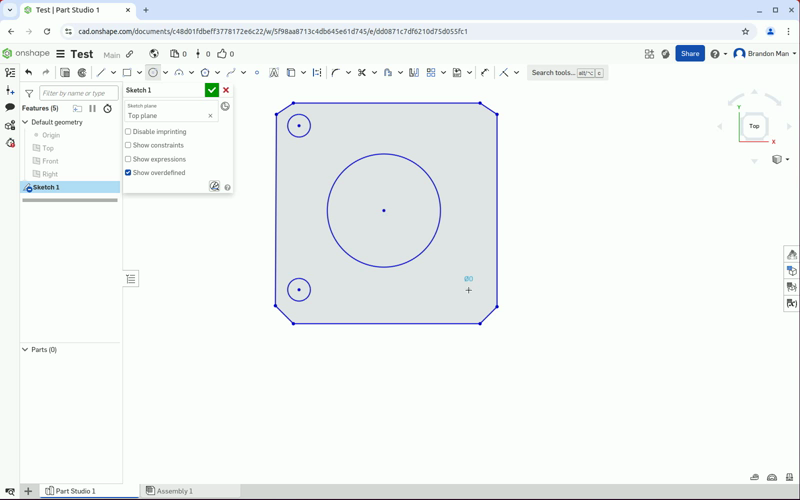
scroll(-6)
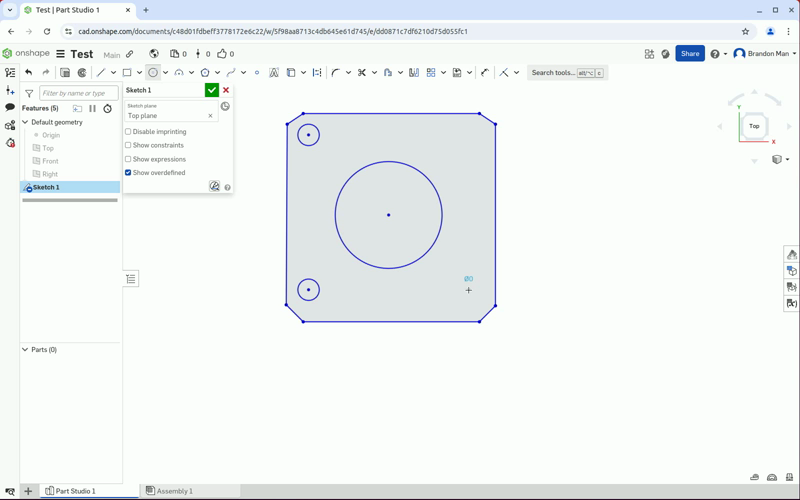
scroll(-6)
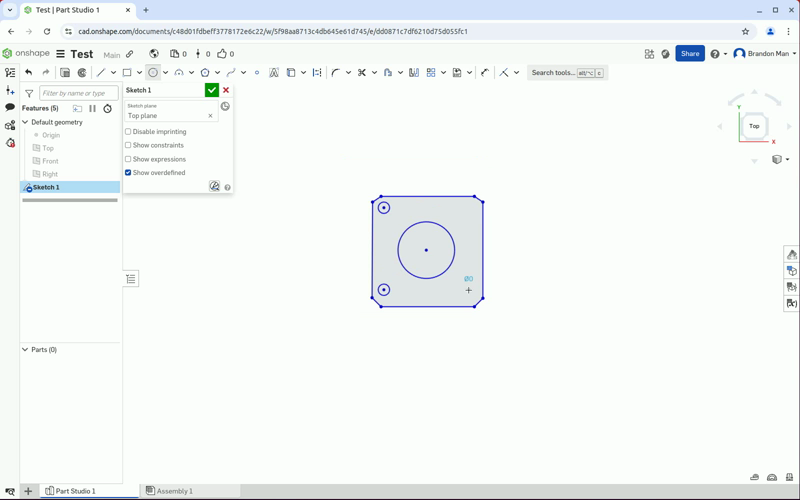
scroll(-6)
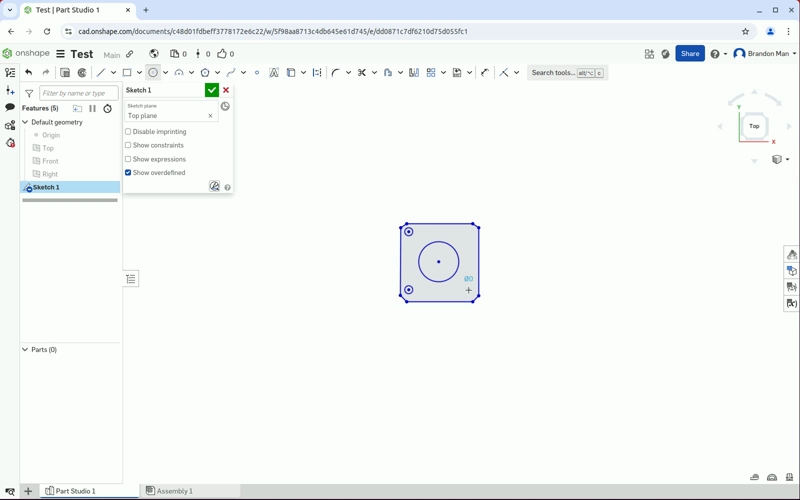
scroll(-6)
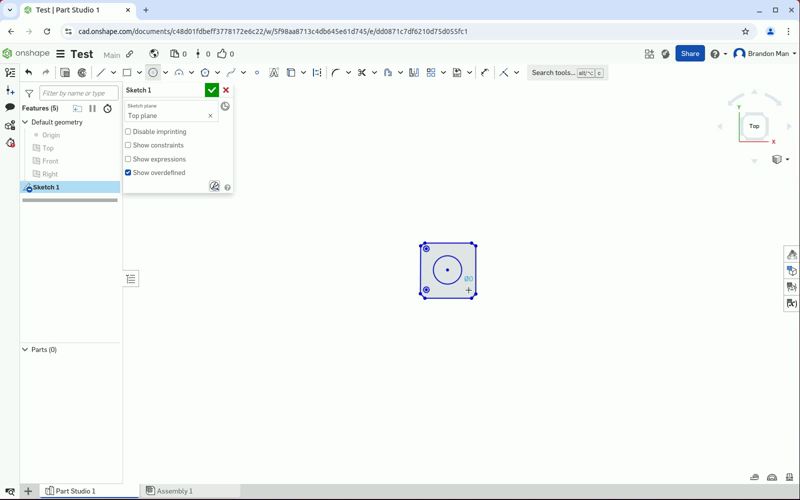
scroll(-6)
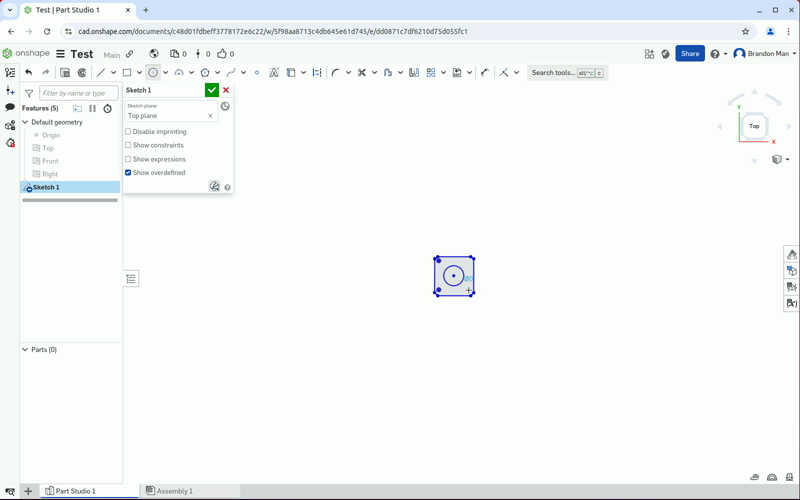
scroll(-6)
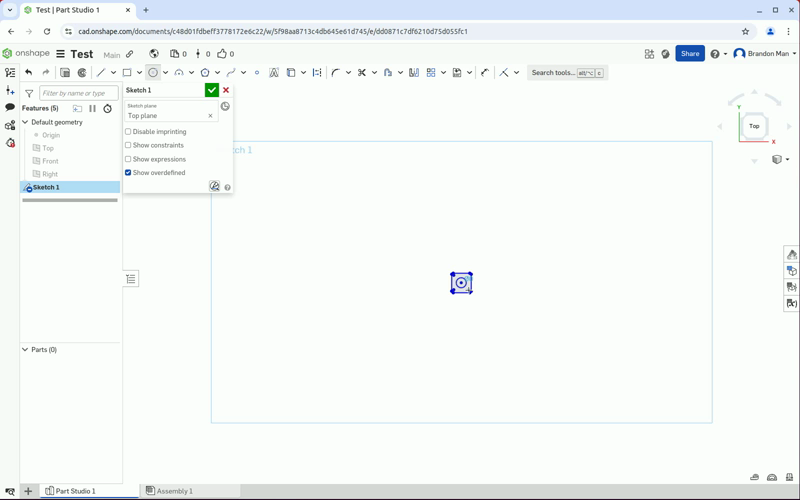
key_up(shift)
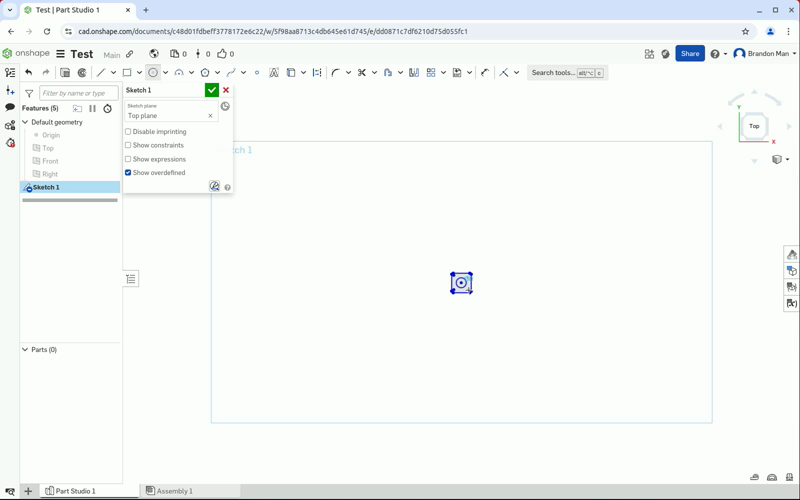
mouse_move(469, 289)
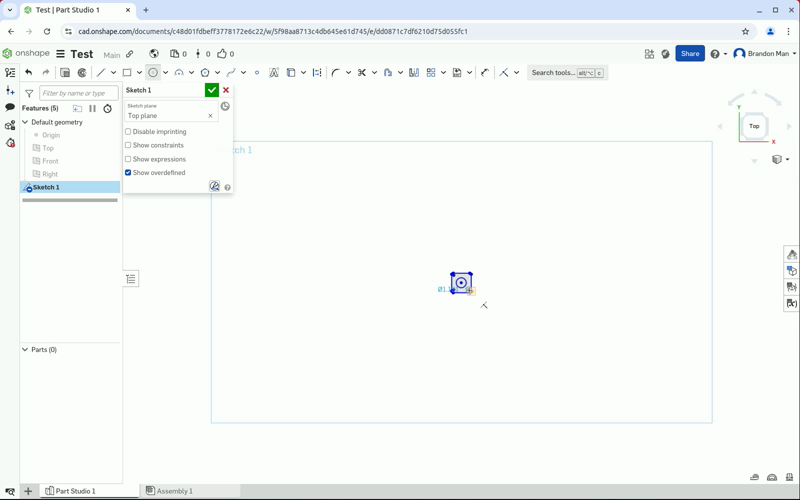
scroll(6)
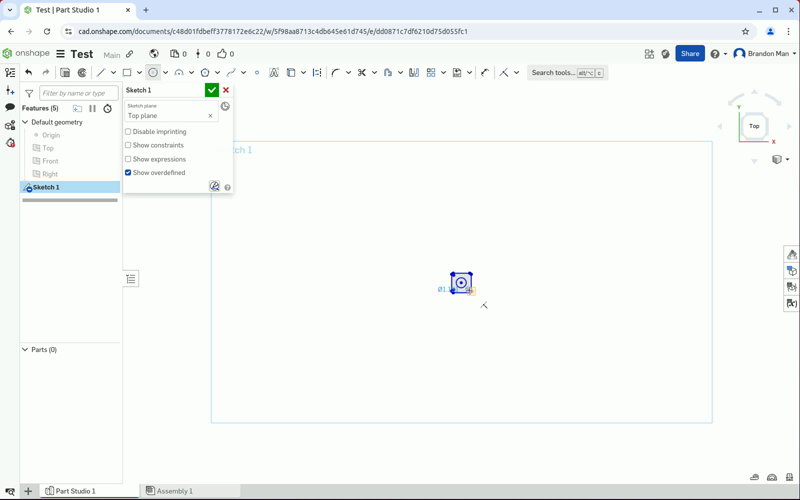
scroll(6)
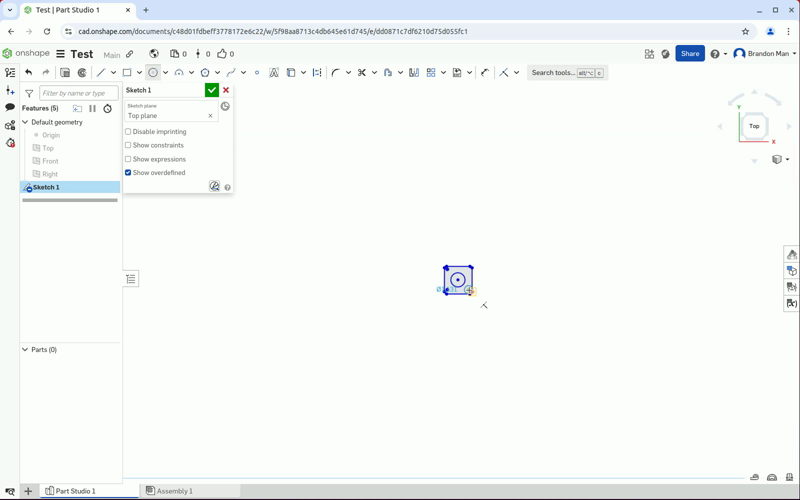
scroll(6)
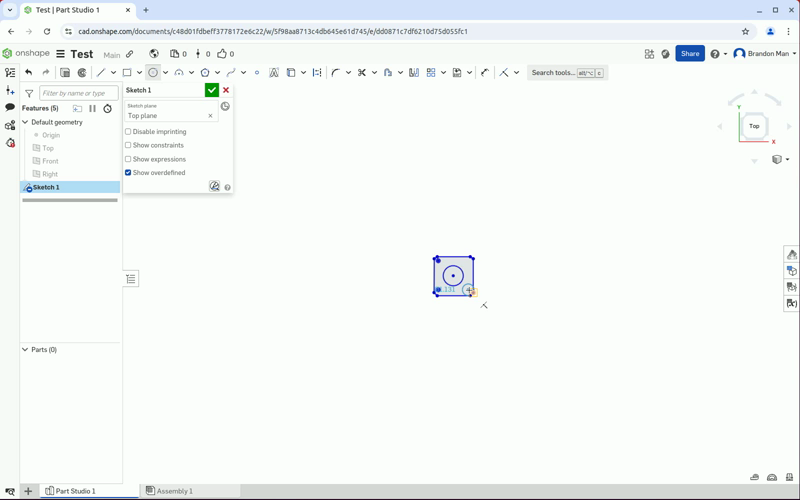
scroll(6)
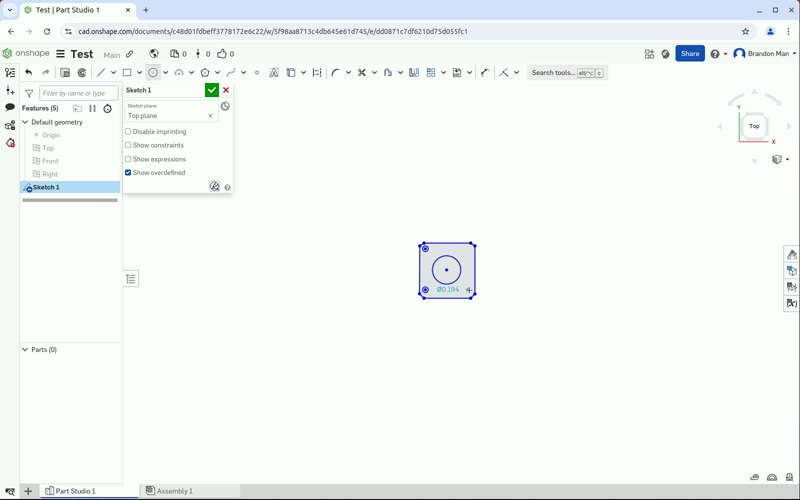
scroll(6)
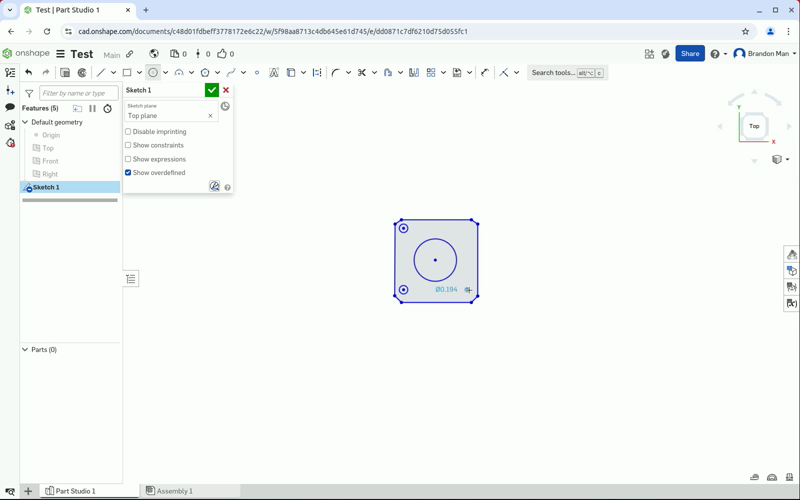
scroll(6)
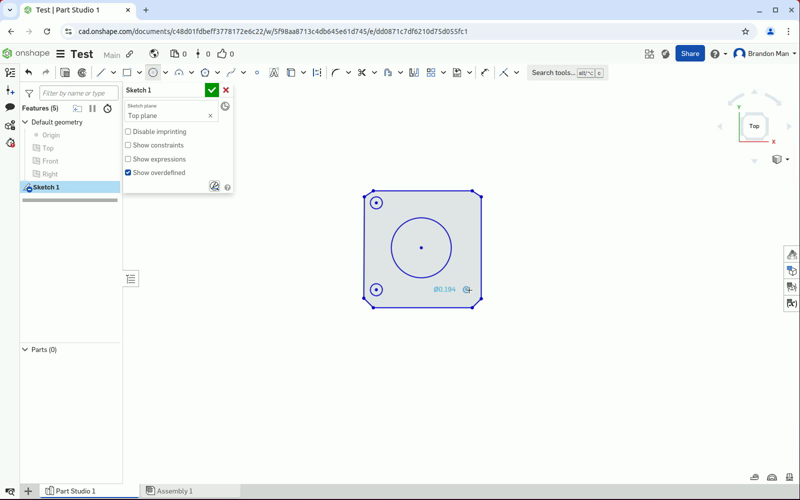
scroll(6)
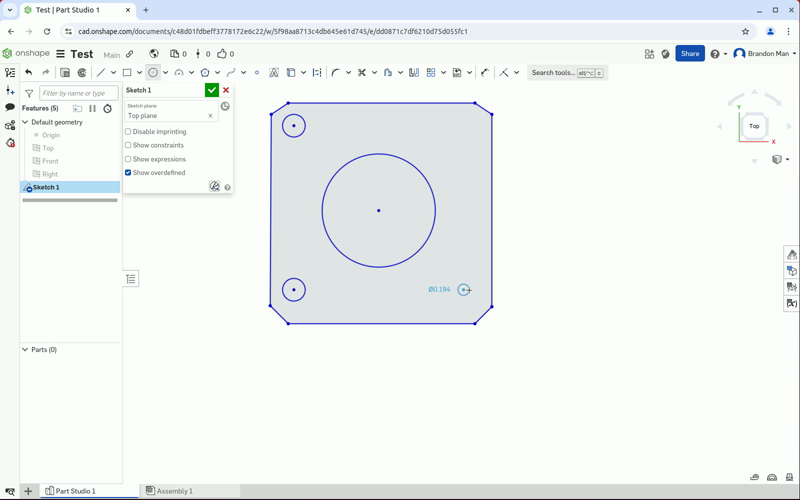
click(469, 289)
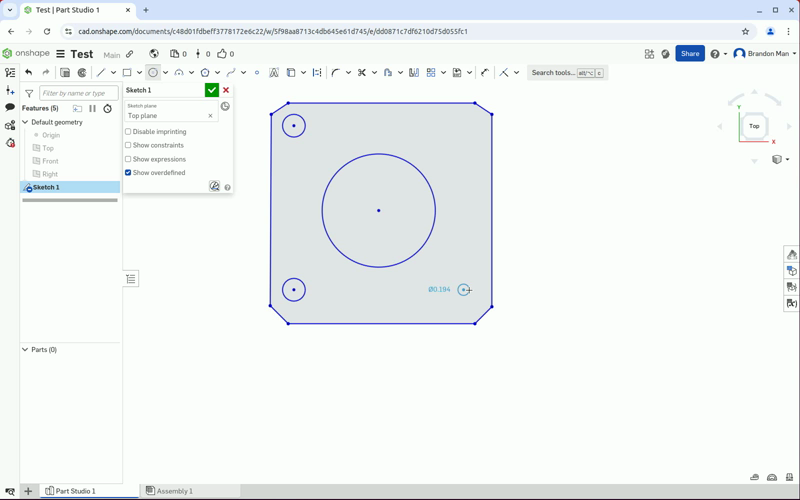
scroll(-6)
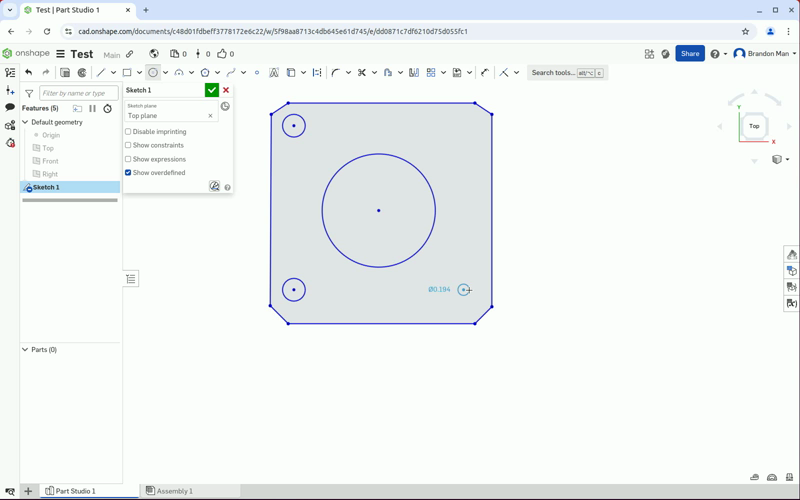
scroll(-6)
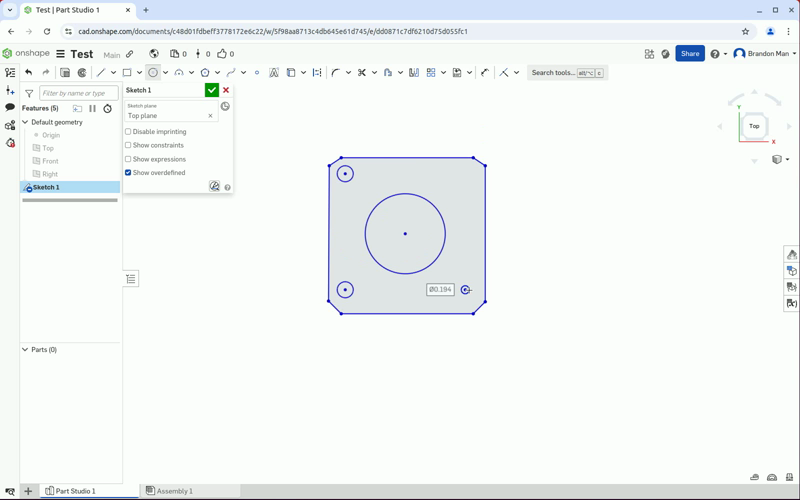
scroll(-6)
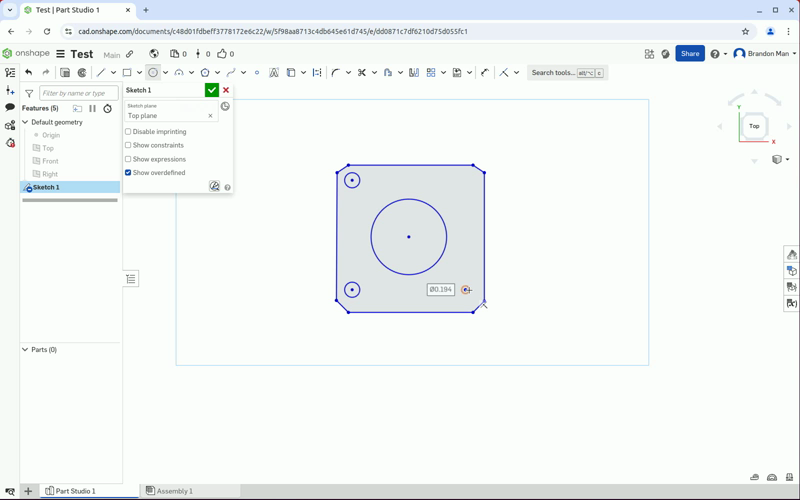
scroll(-6)
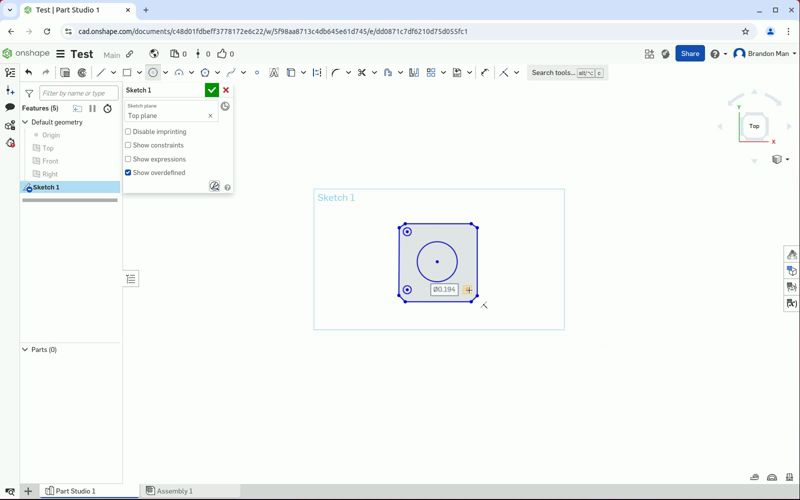
scroll(-6)
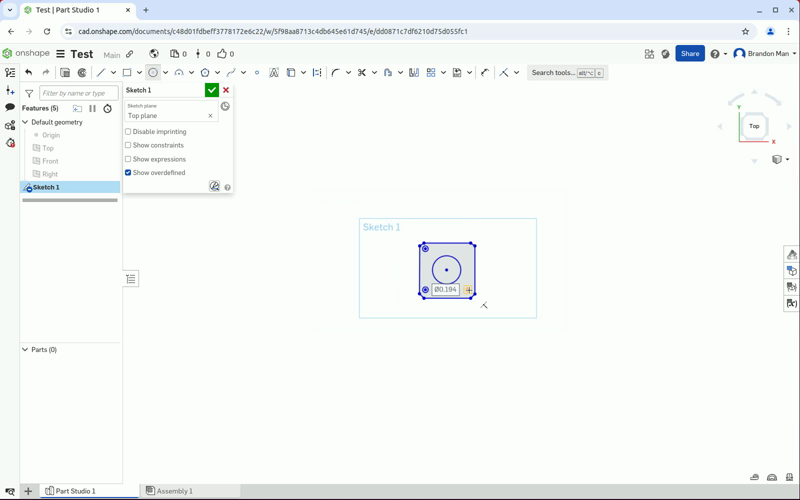
scroll(-6)
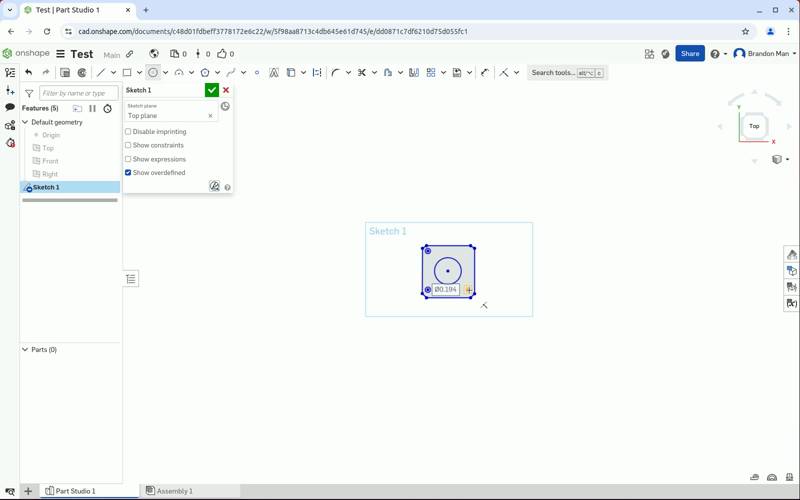
scroll(-6)
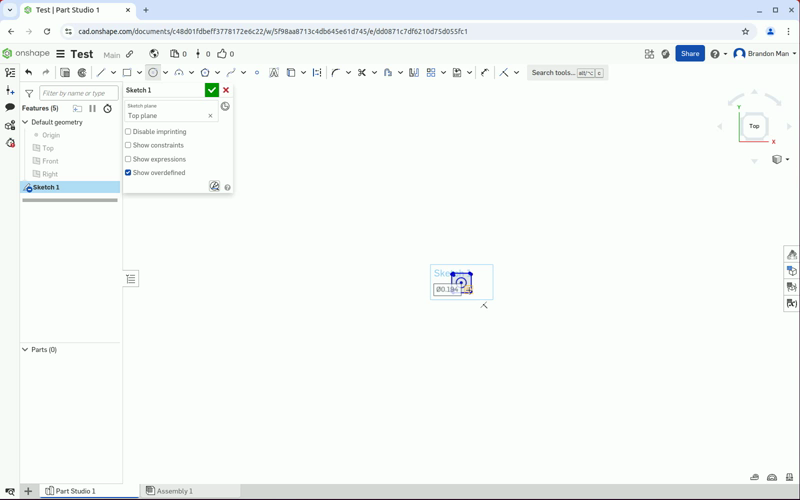
key(esc)
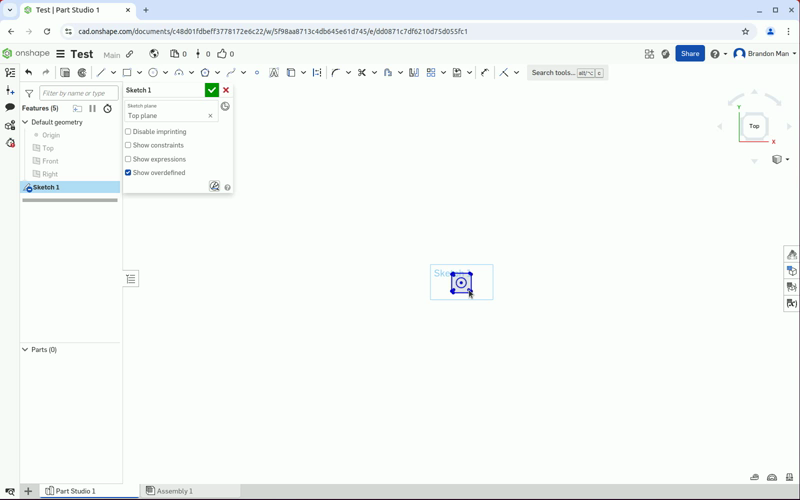
key(c)
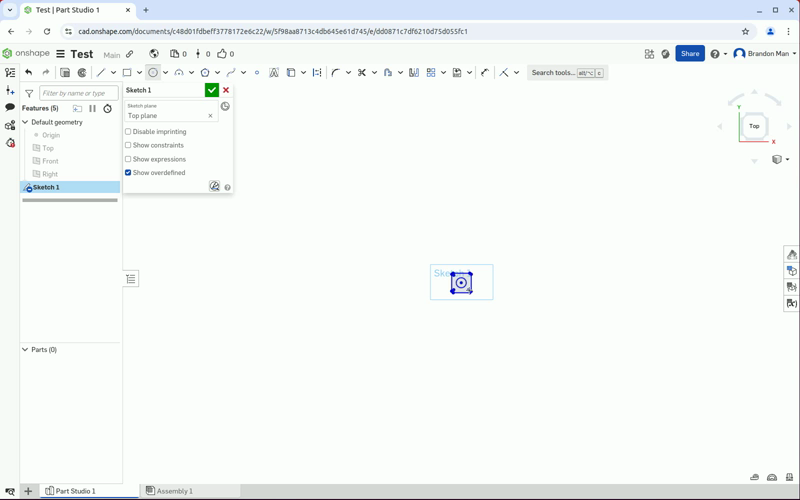
key_down(shift)
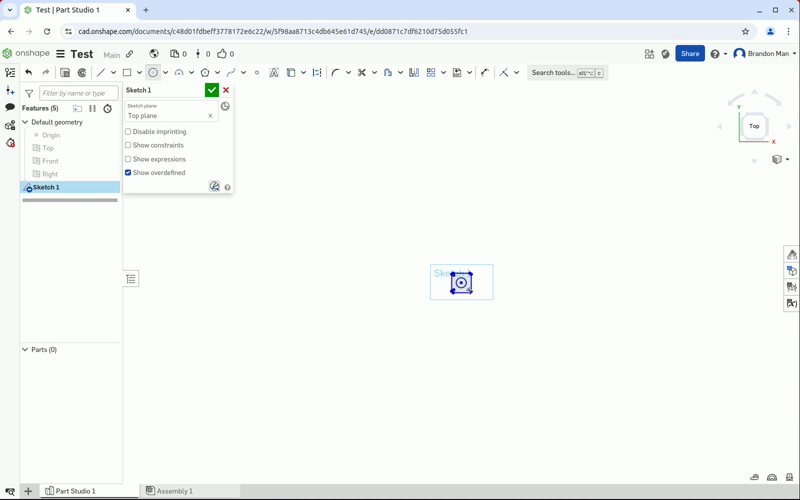
mouse_move(468, 275)
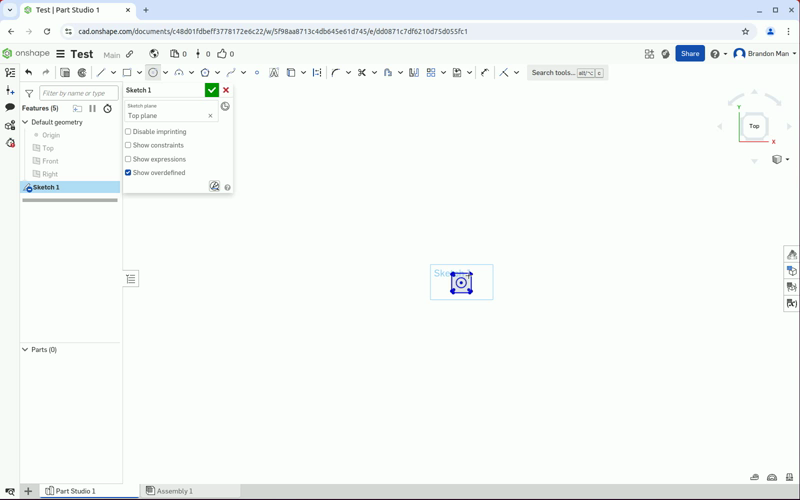
scroll(6)
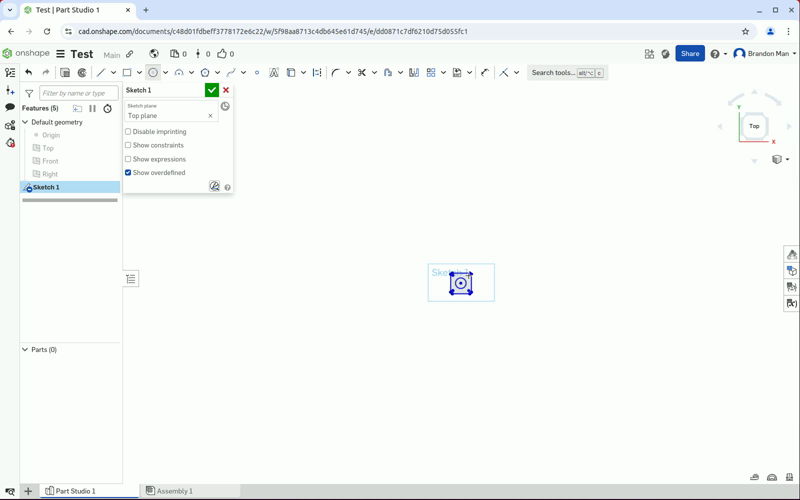
scroll(6)
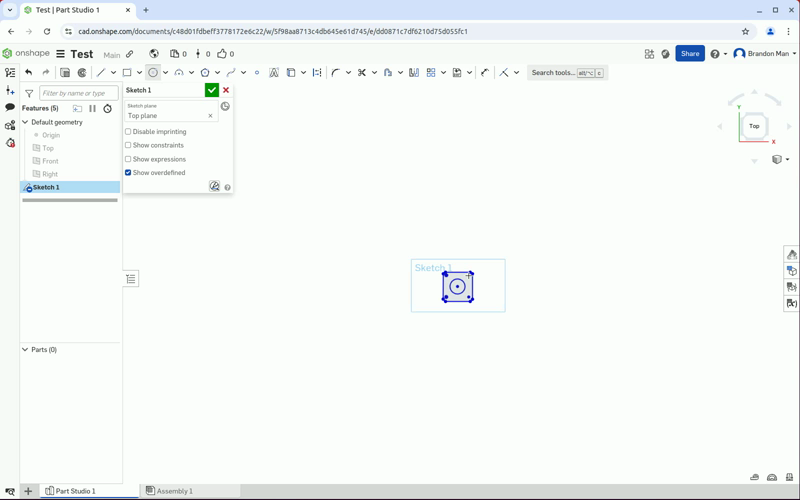
scroll(6)
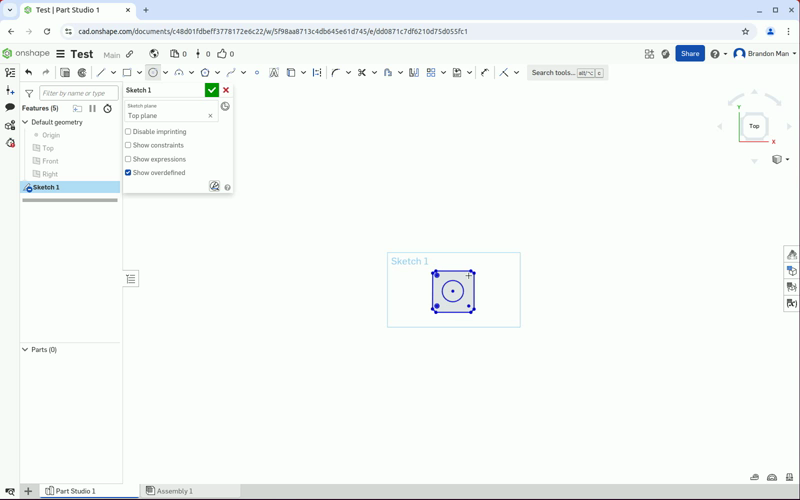
scroll(6)
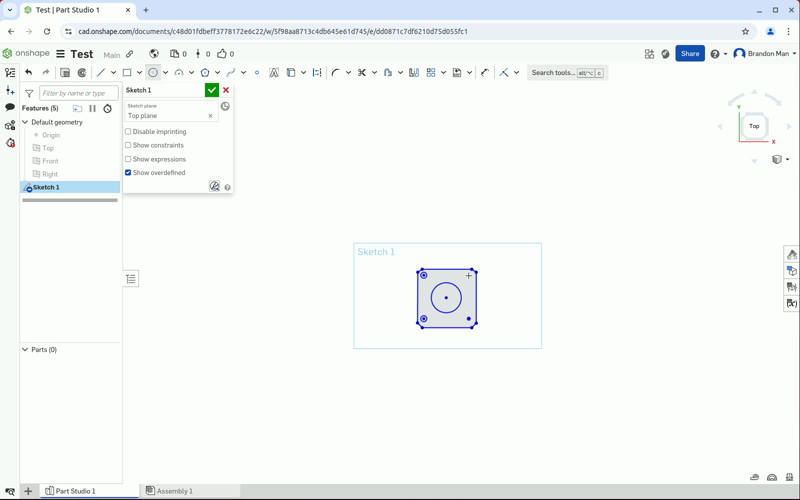
scroll(6)
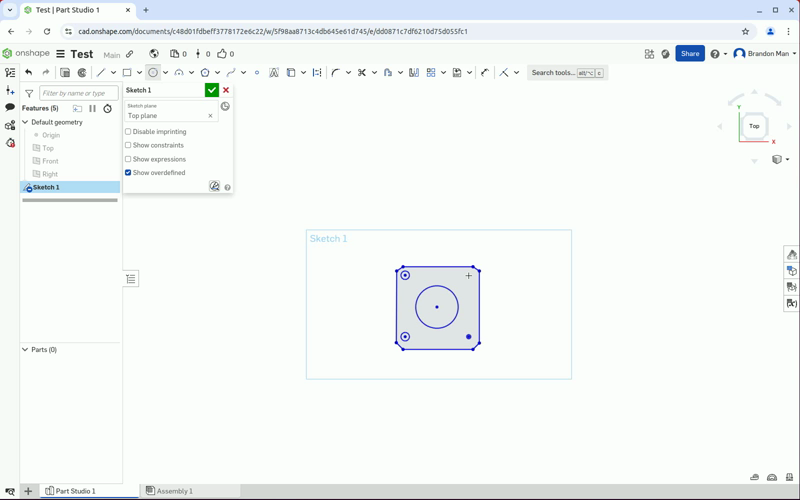
scroll(6)
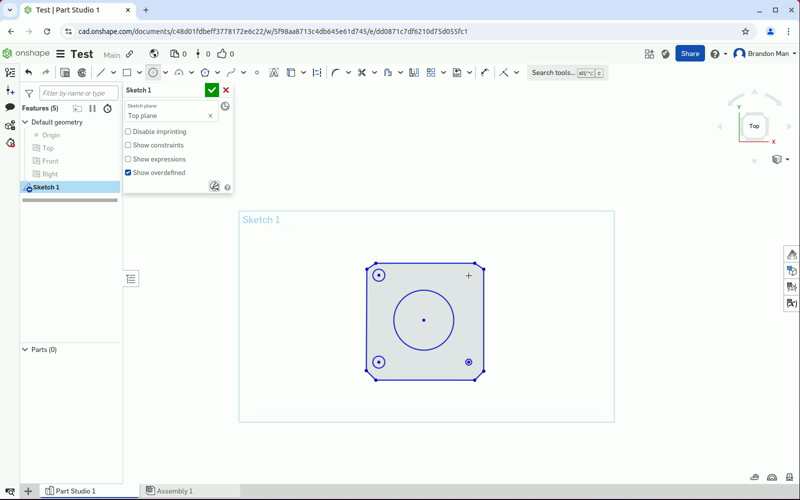
scroll(6)
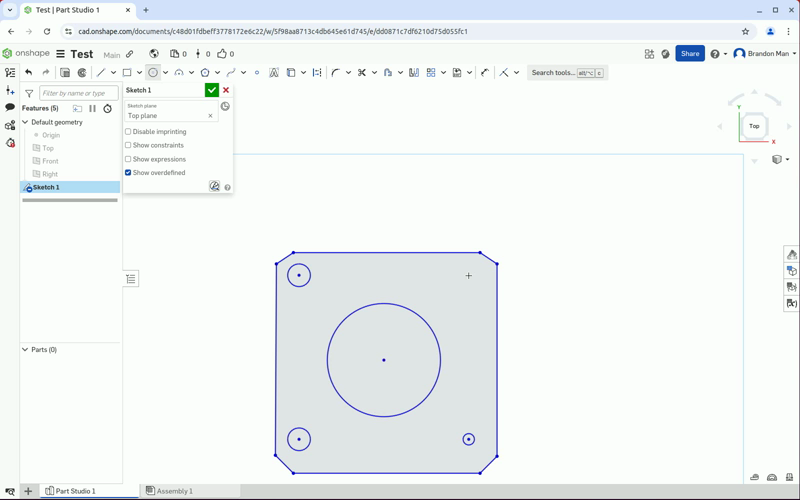
click(468, 275)
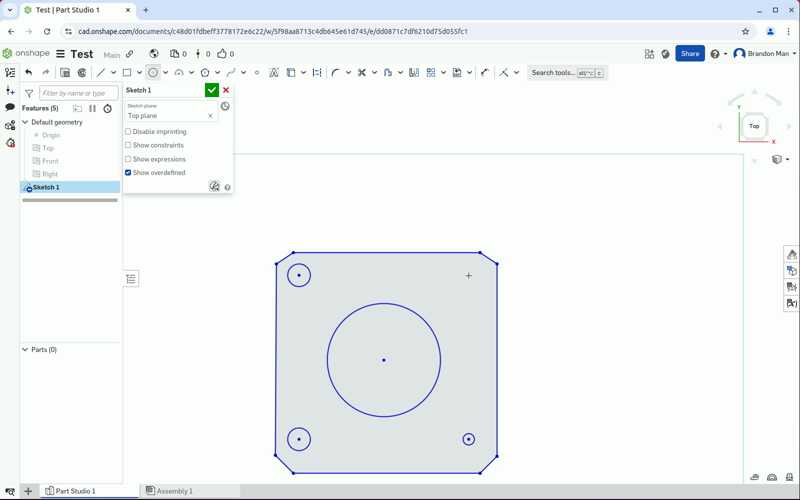
scroll(-6)
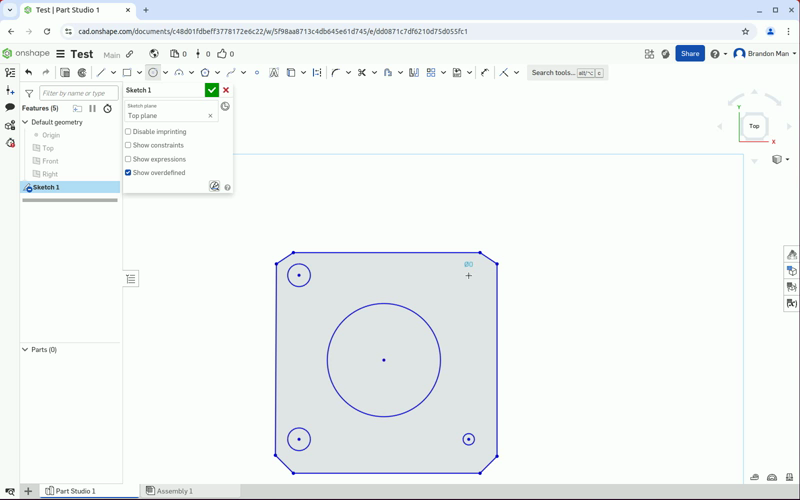
scroll(-6)
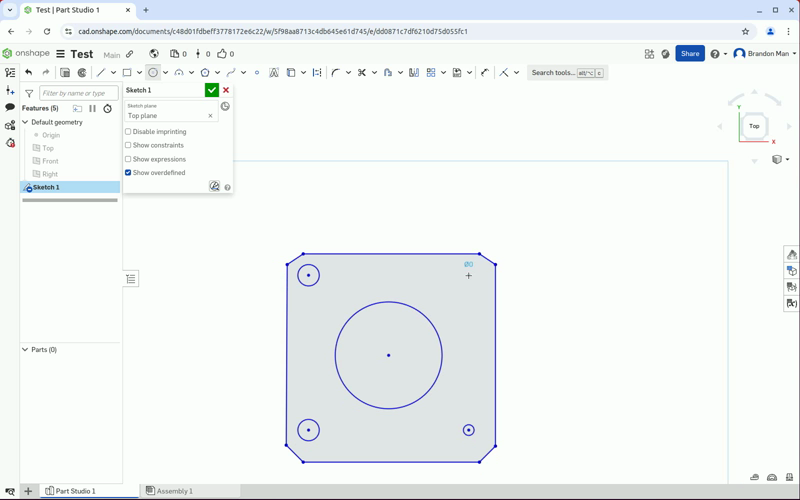
scroll(-6)
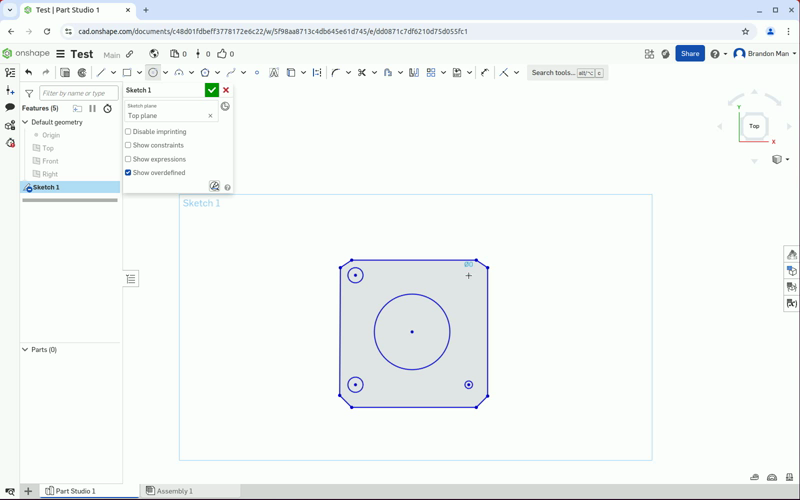
scroll(-6)
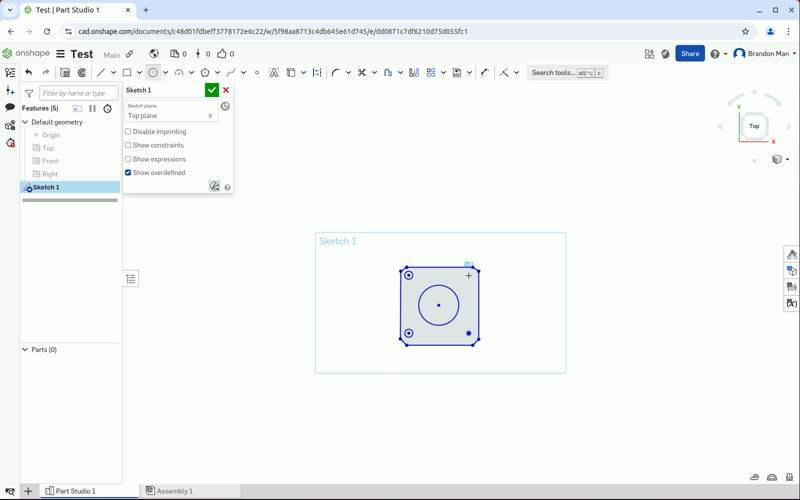
scroll(-6)
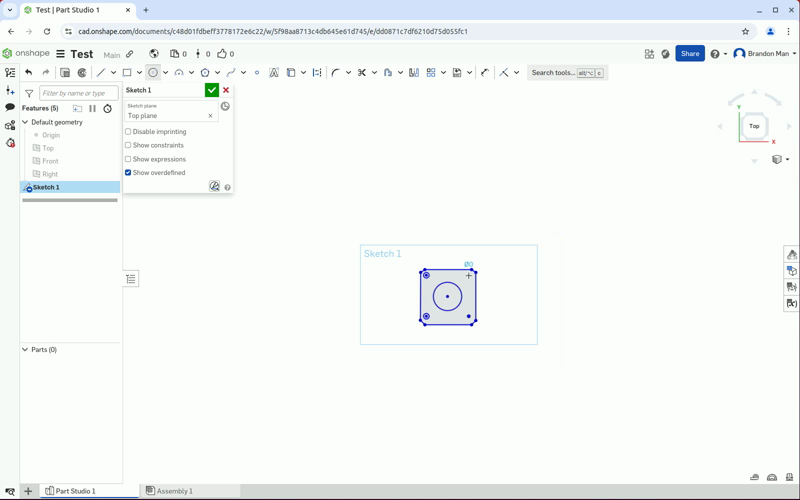
scroll(-6)
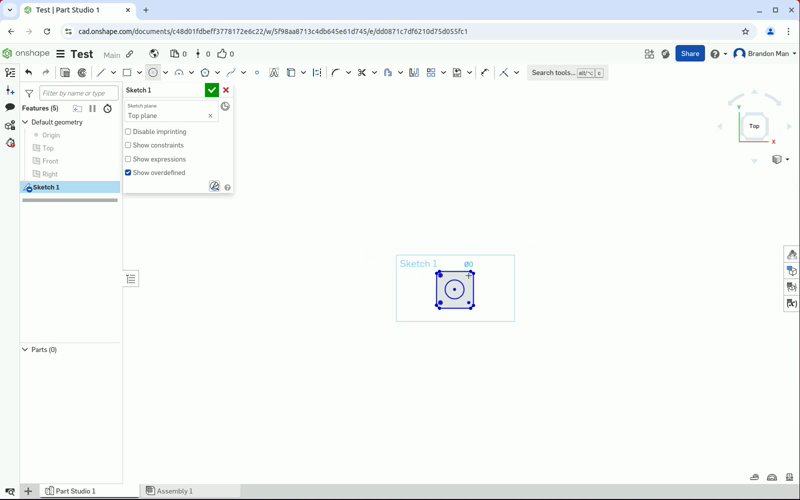
scroll(-6)
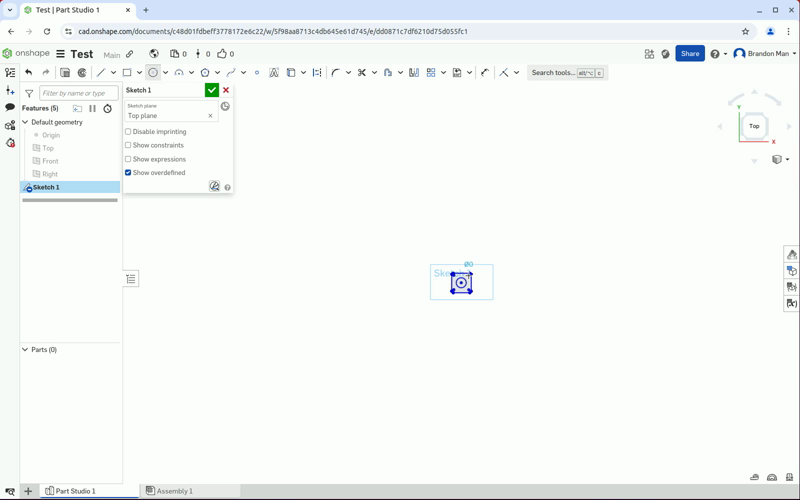
key_up(shift)
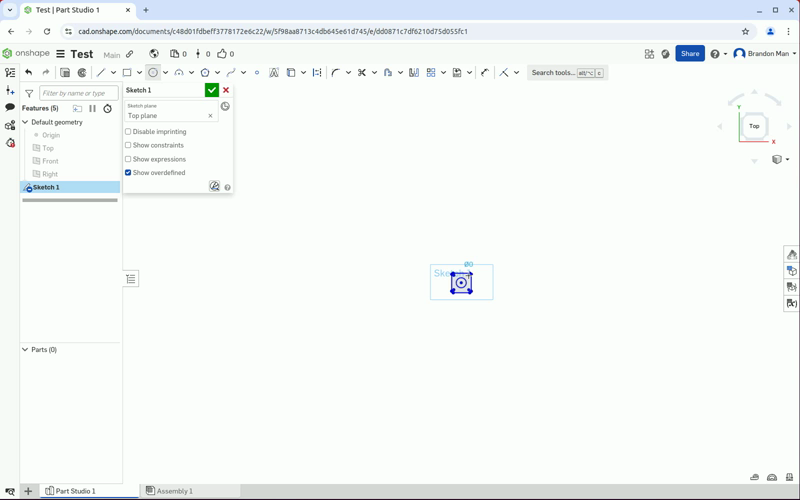
mouse_move(469, 275)
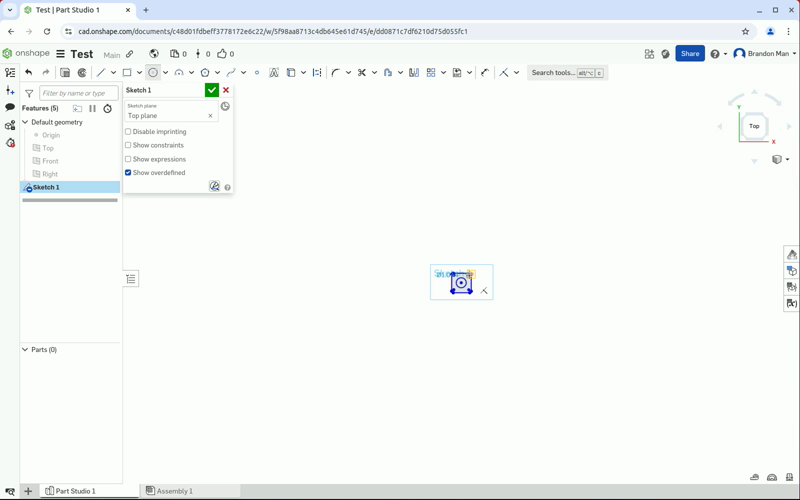
scroll(6)
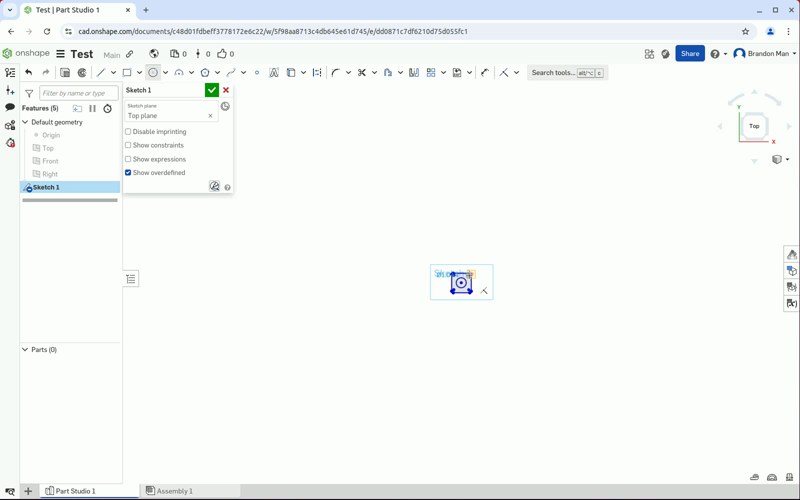
scroll(6)
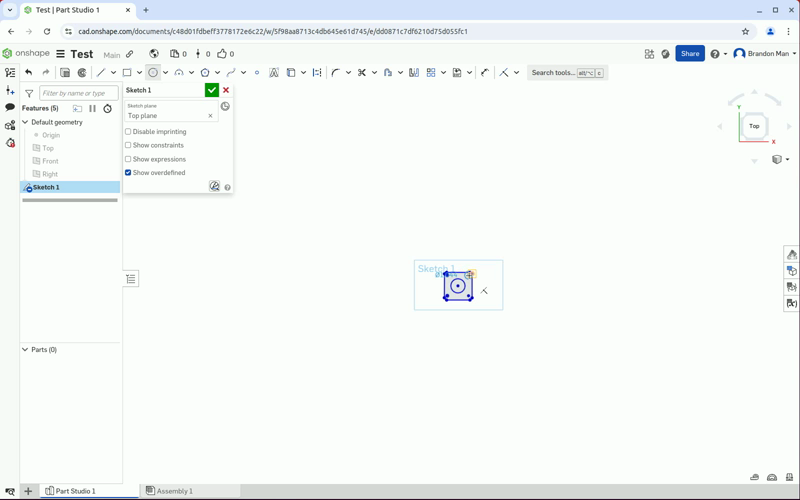
scroll(6)
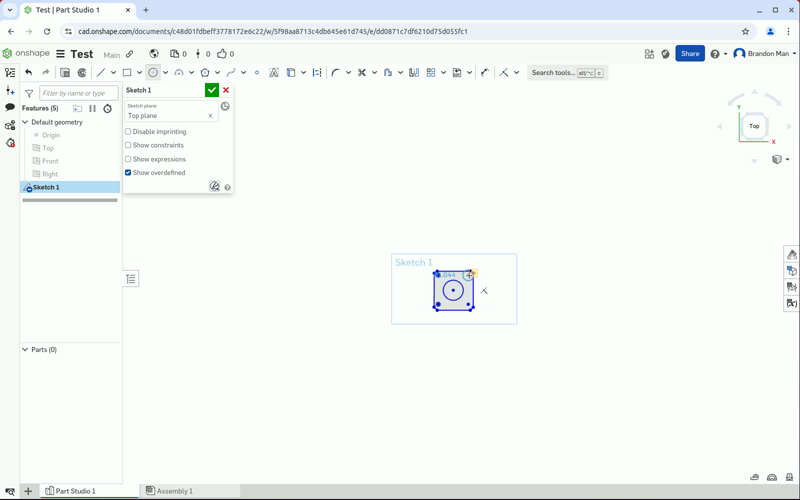
scroll(6)
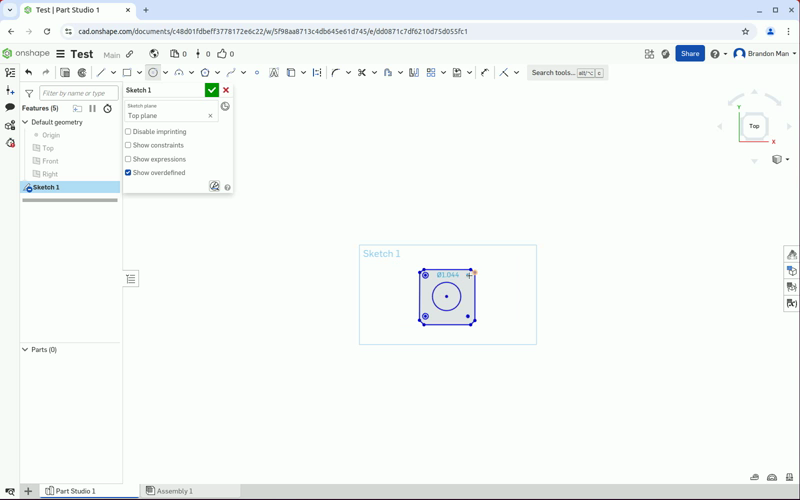
scroll(6)
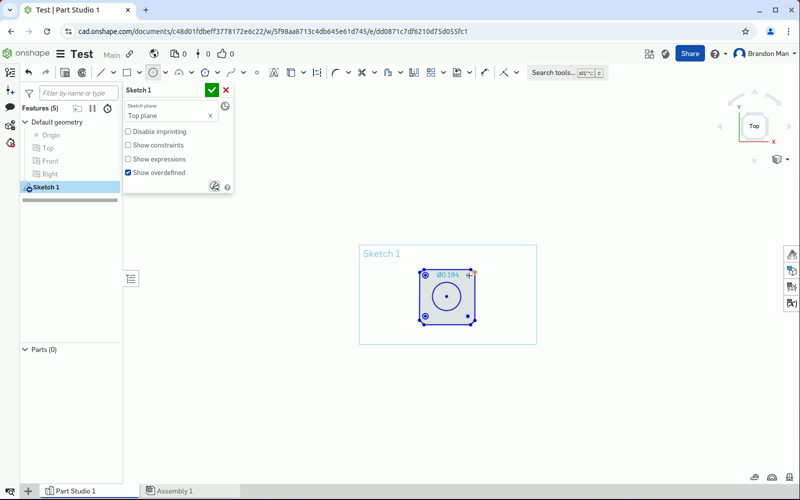
scroll(6)
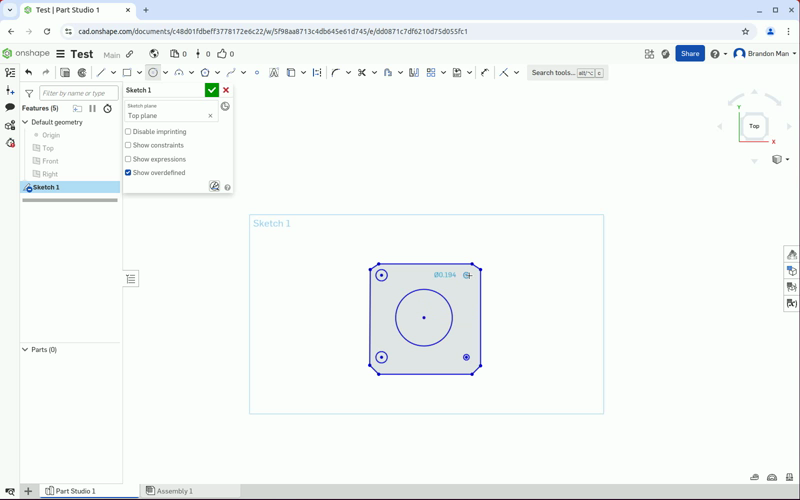
scroll(6)
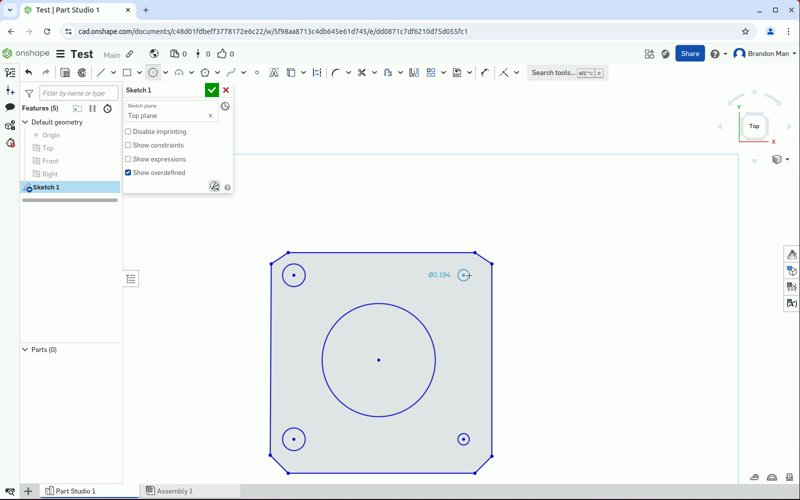
click(469, 275)
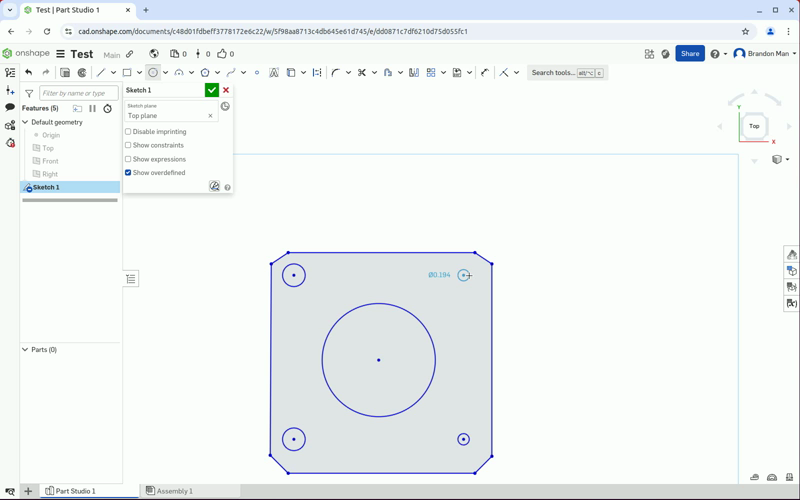
scroll(-6)
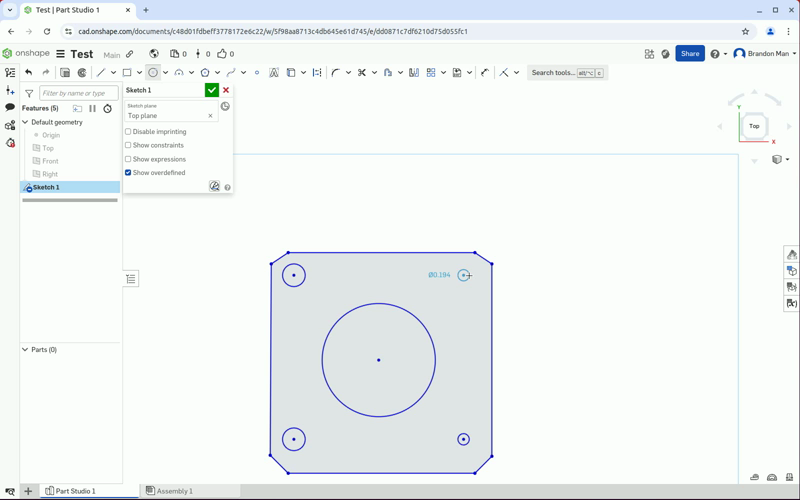
scroll(-6)
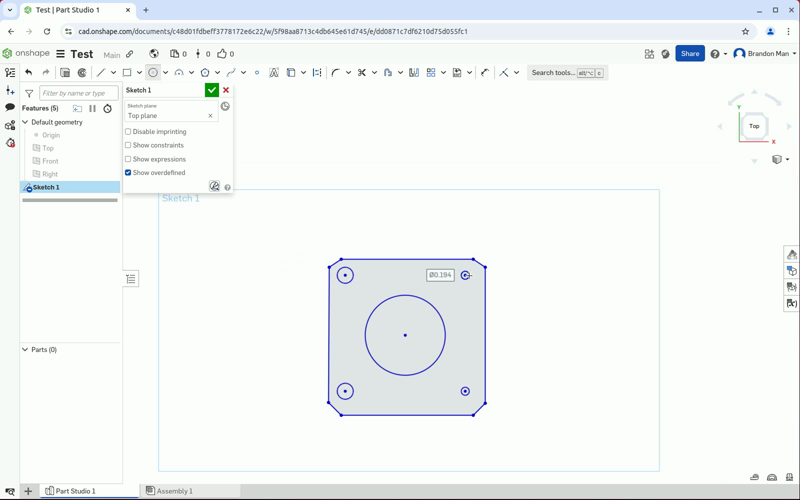
scroll(-6)
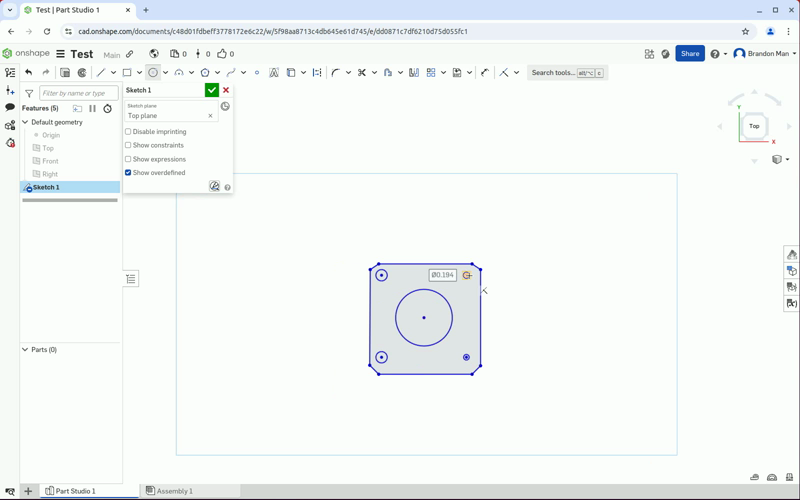
scroll(-6)
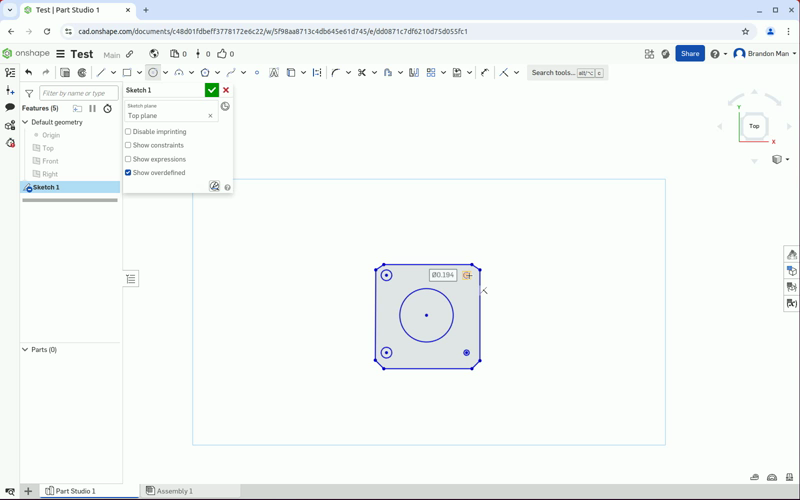
scroll(-6)
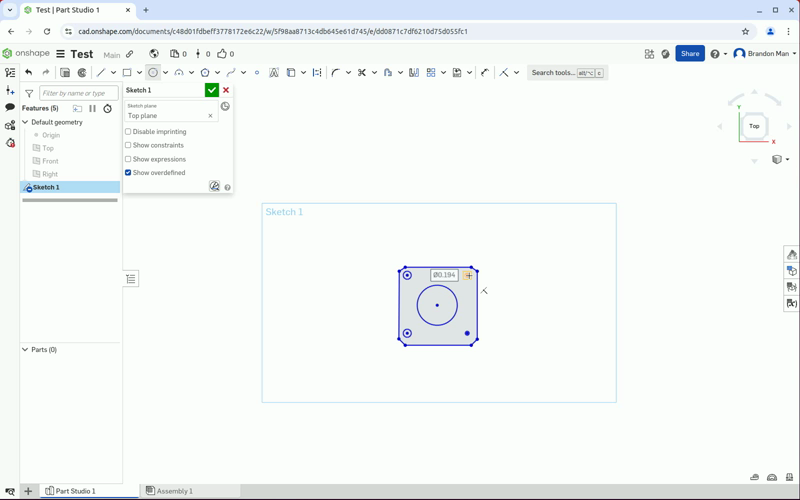
scroll(-6)
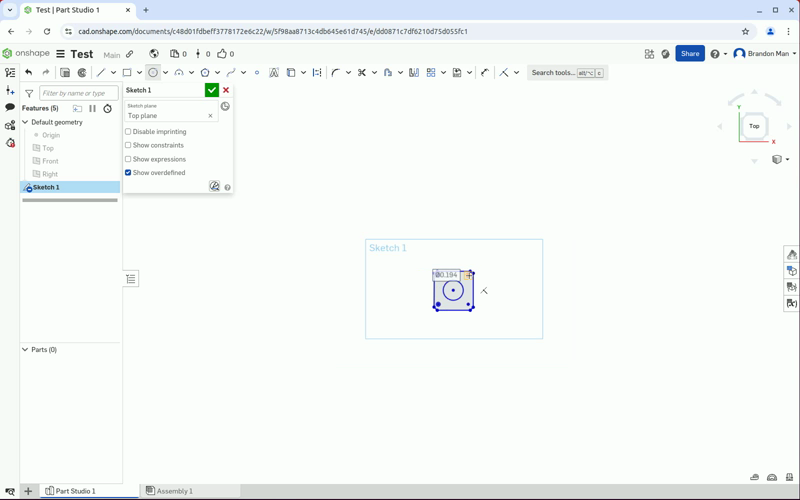
scroll(-6)
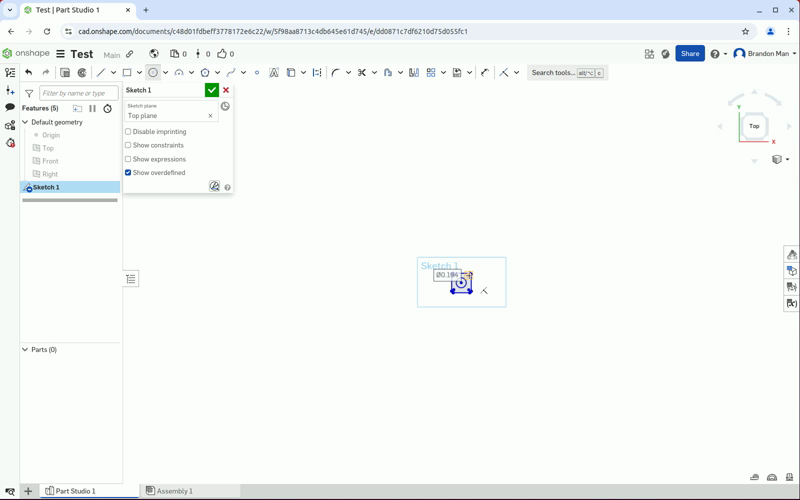
key(esc)
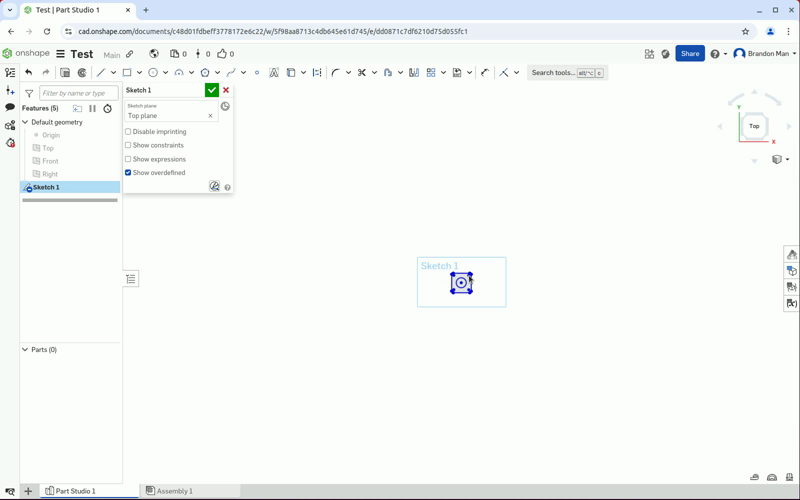
mouse_move(458, 273)
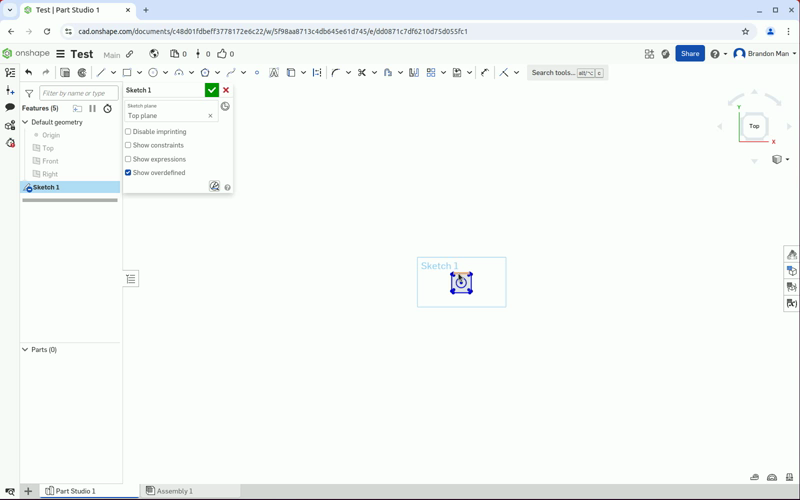
scroll(6)
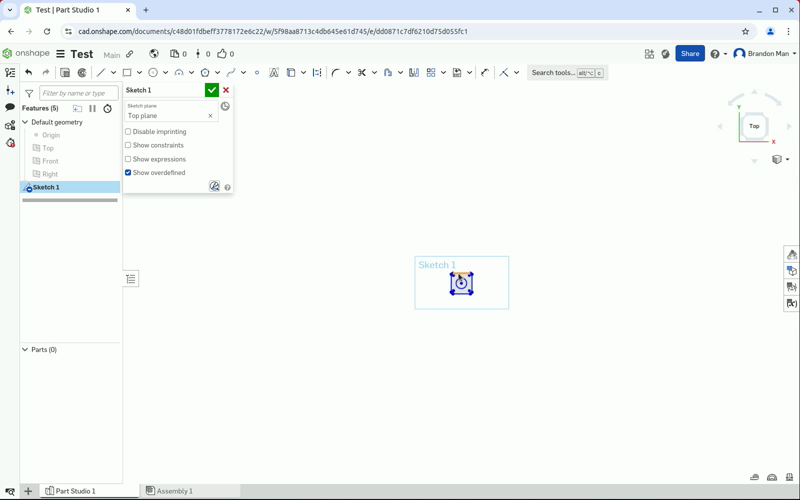
scroll(6)
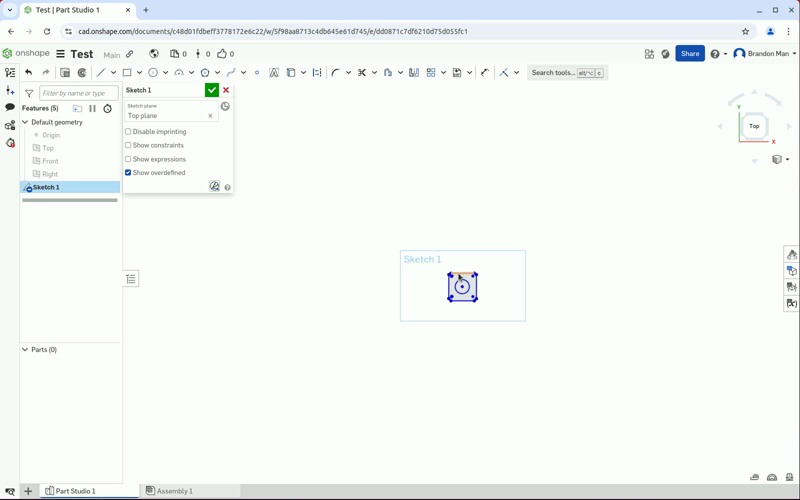
scroll(6)
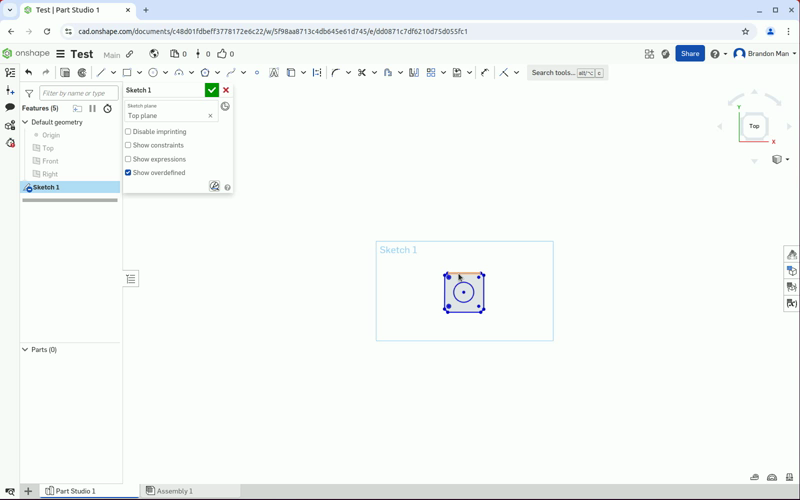
scroll(6)
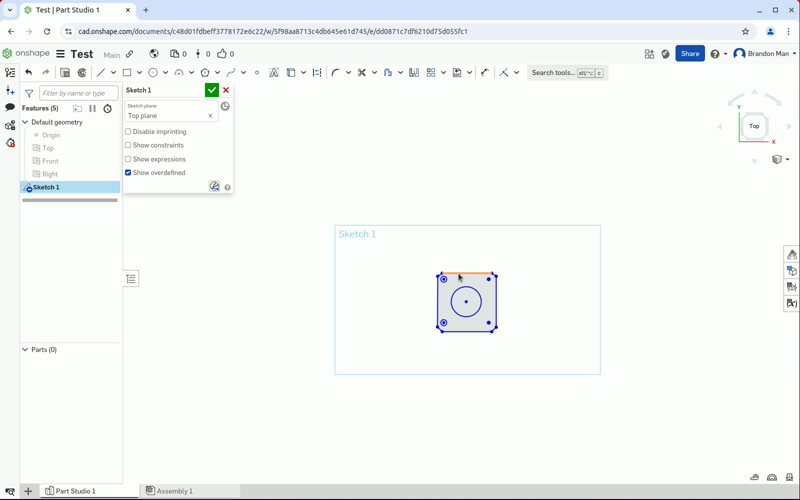
scroll(6)
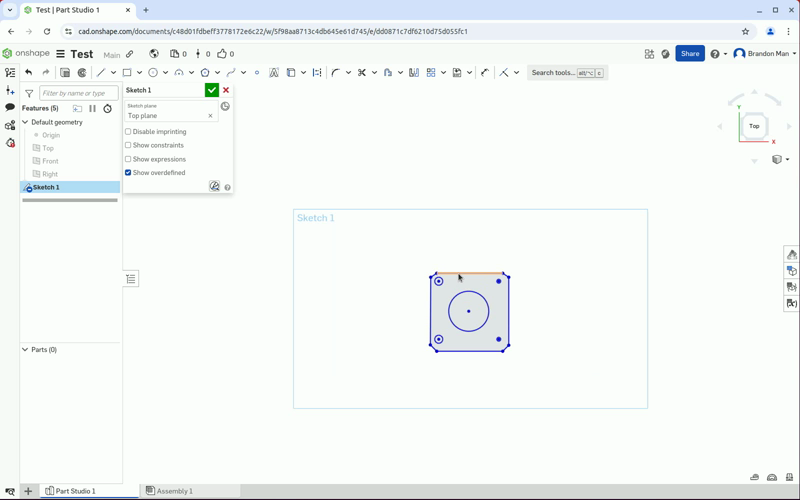
scroll(6)
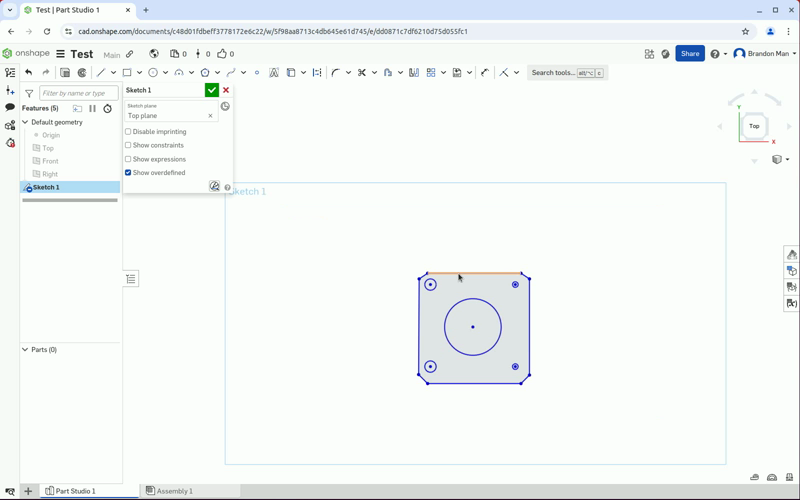
scroll(6)
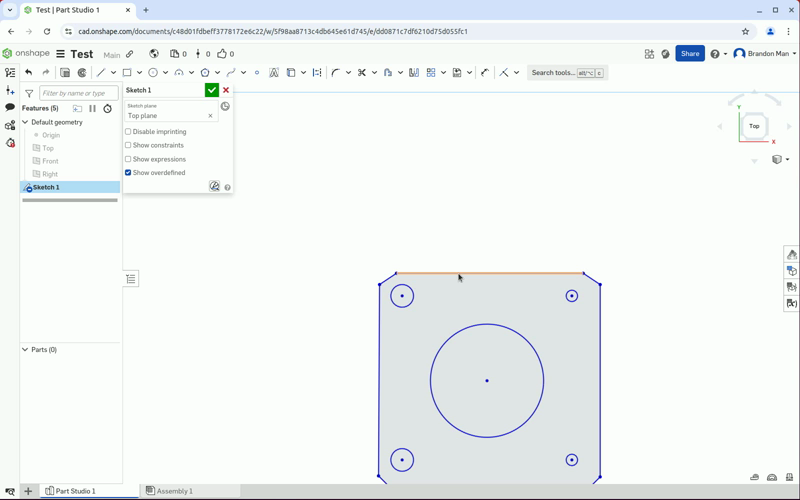
click(458, 273)
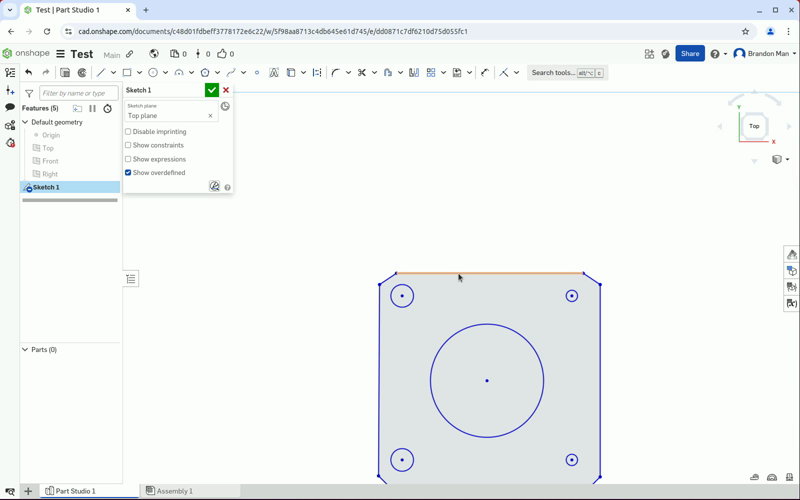
scroll(-6)
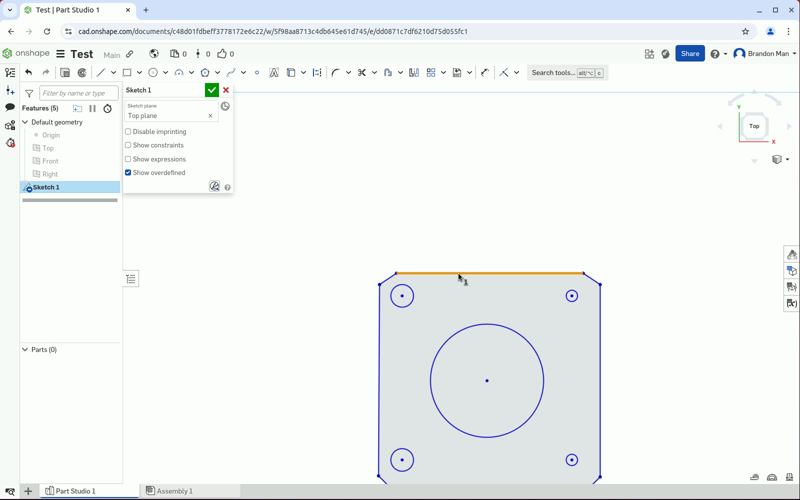
scroll(-6)
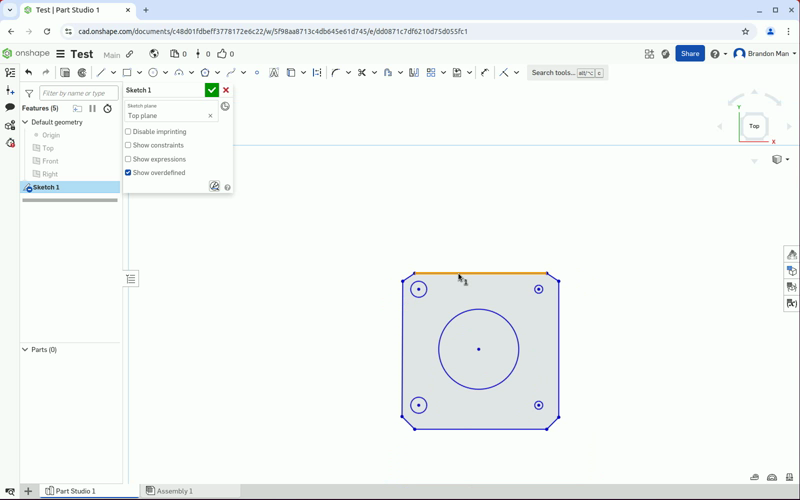
scroll(-6)
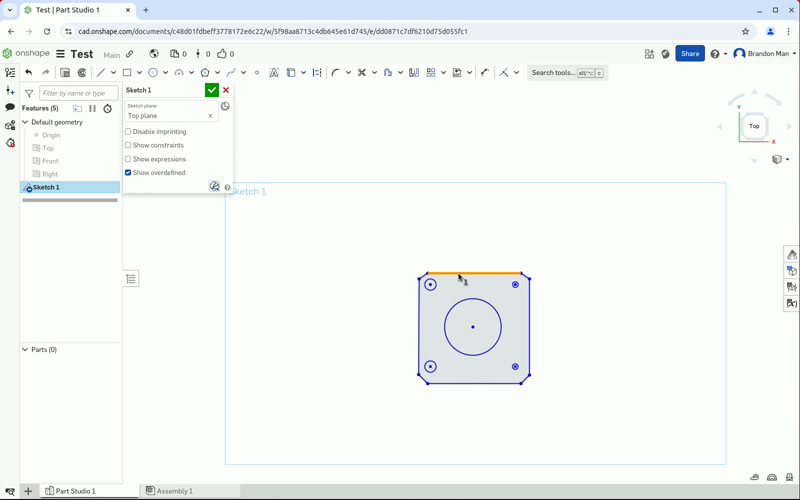
scroll(-6)
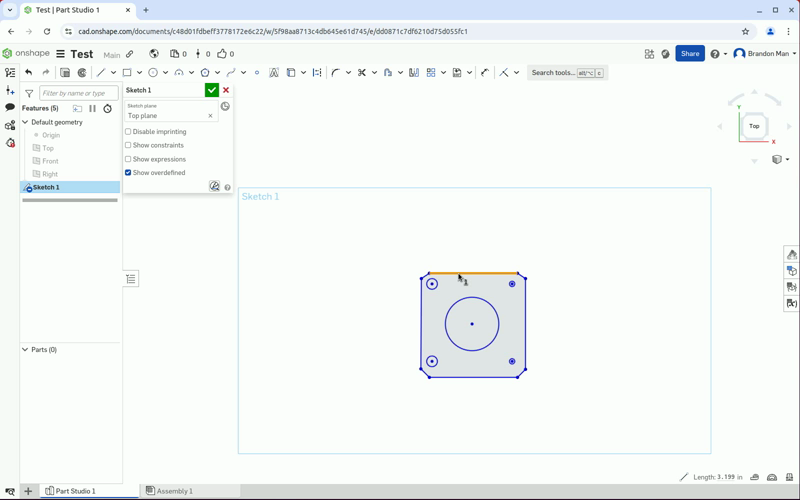
scroll(-6)
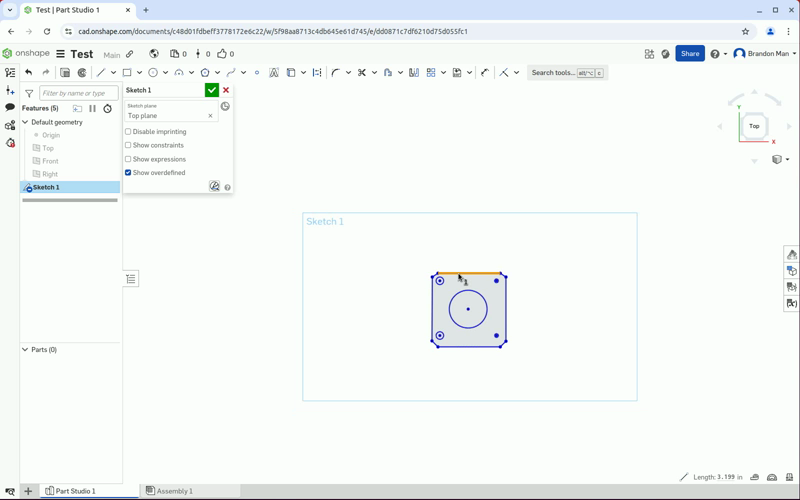
scroll(-6)
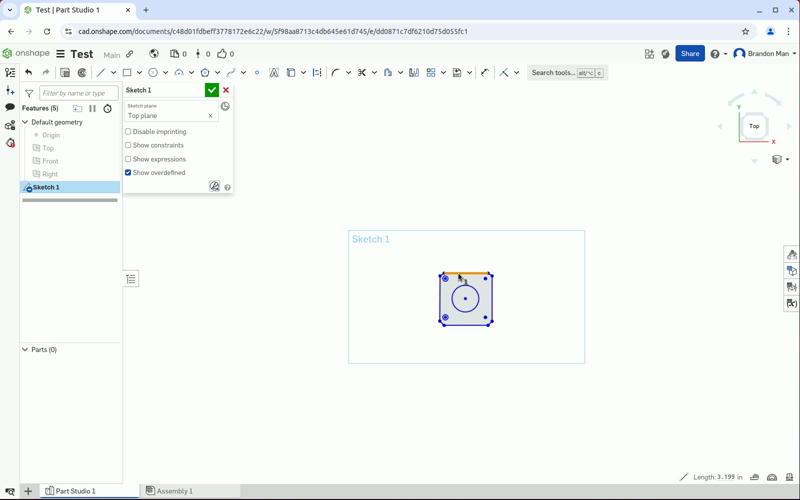
scroll(-6)
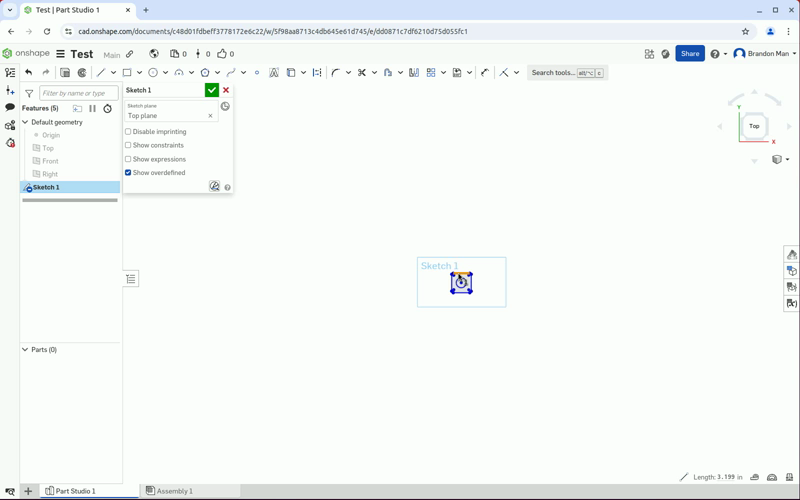
mouse_move(73, 352)
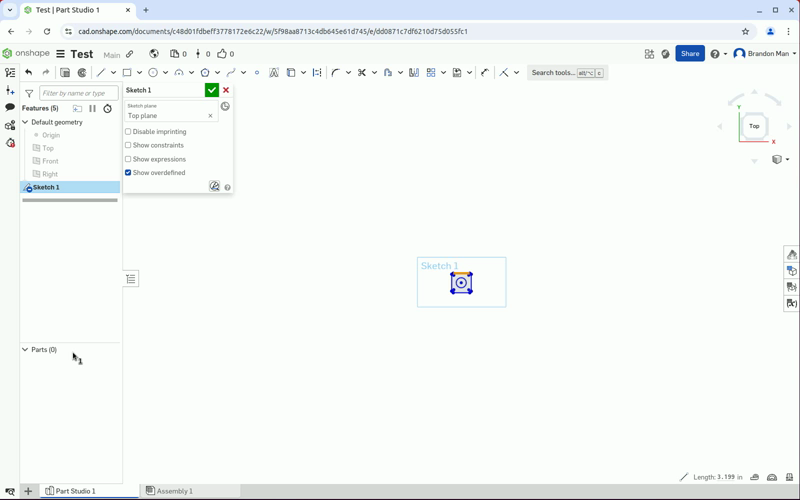
key(shift+y)
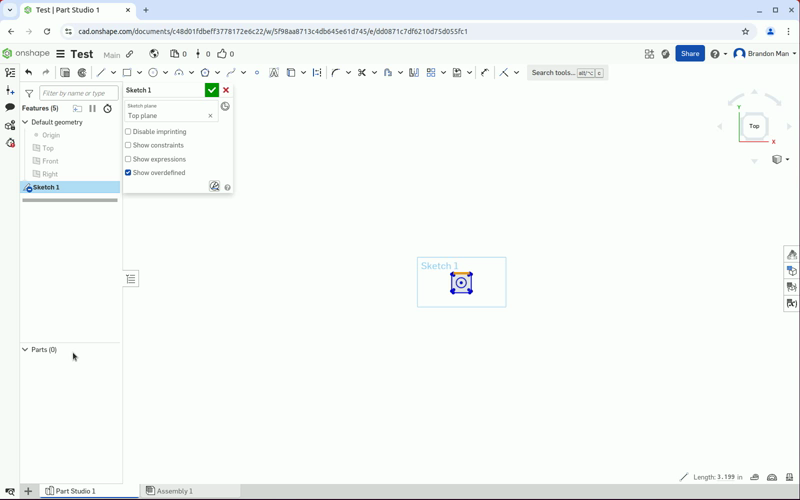
key(shift+e)
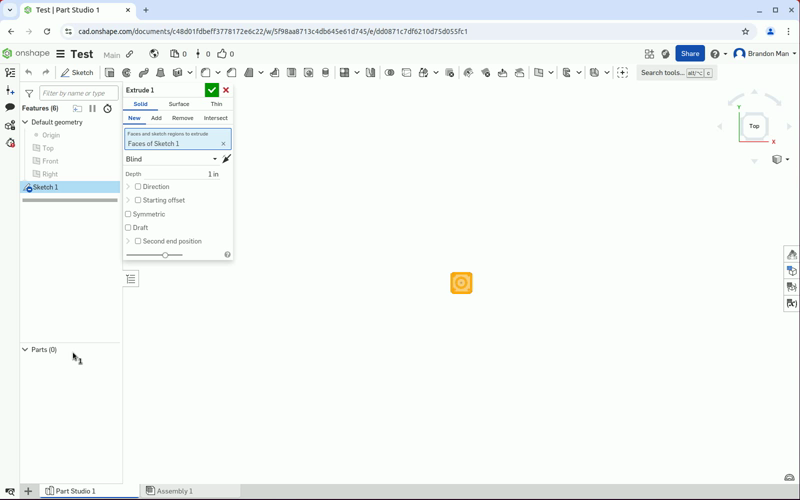
mouse_move(143, 106)
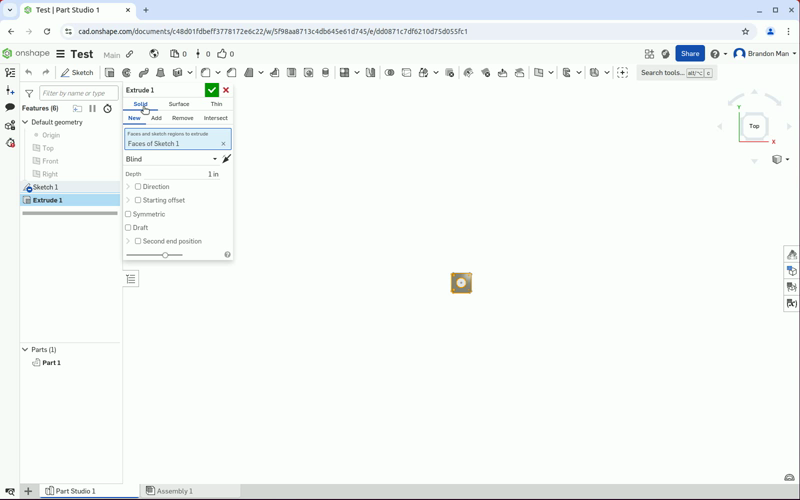
click(143, 106)
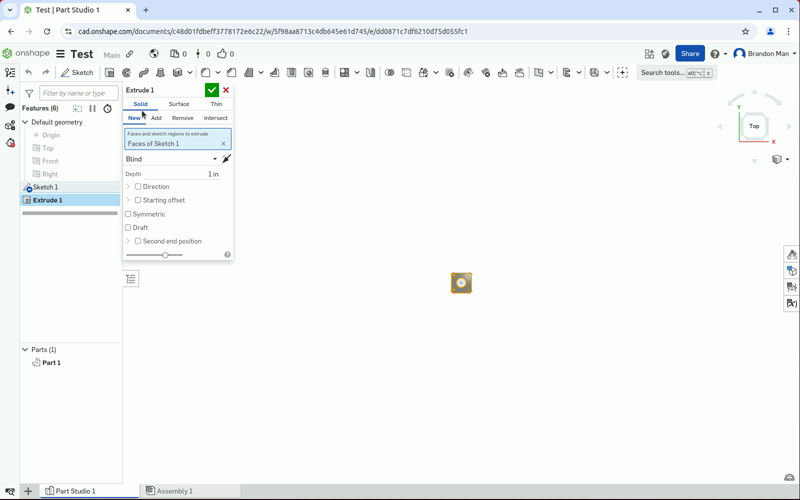
mouse_move(137, 120)
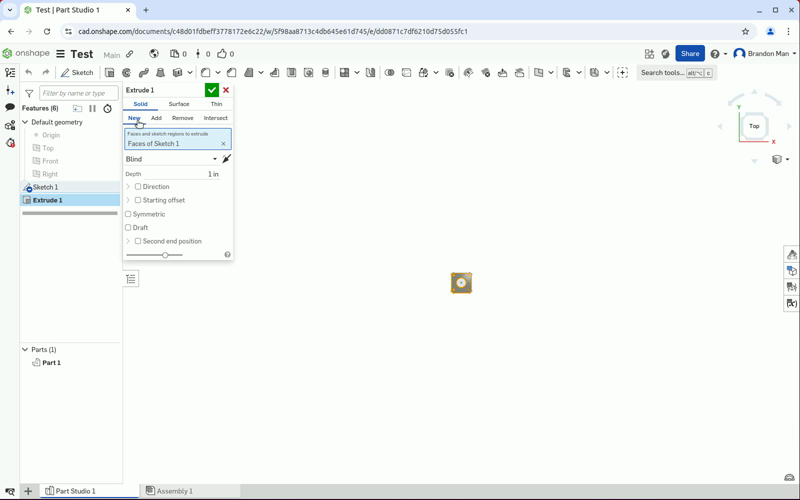
click(137, 120)
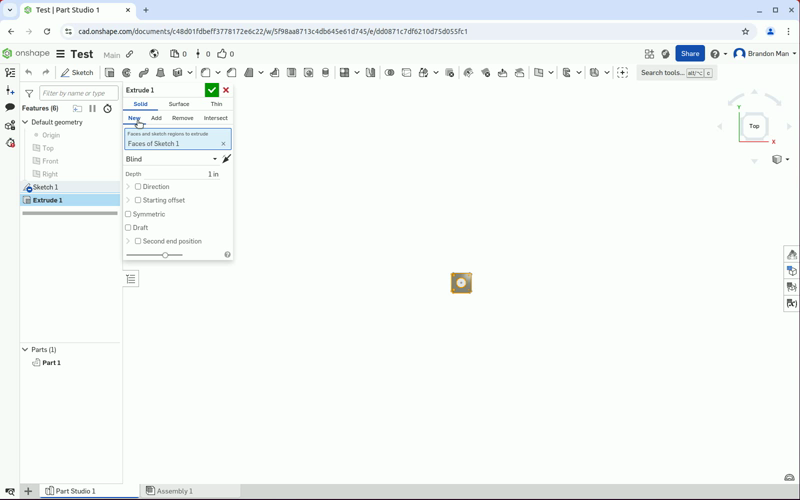
key(tab, 4)
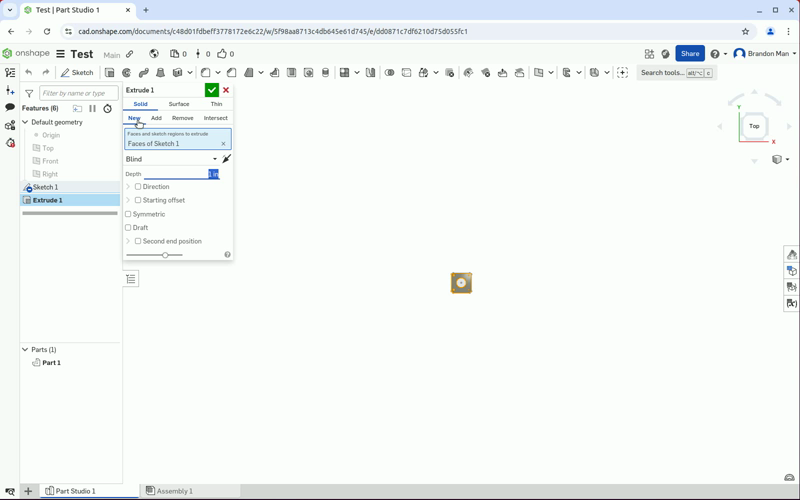
text(-3.611)
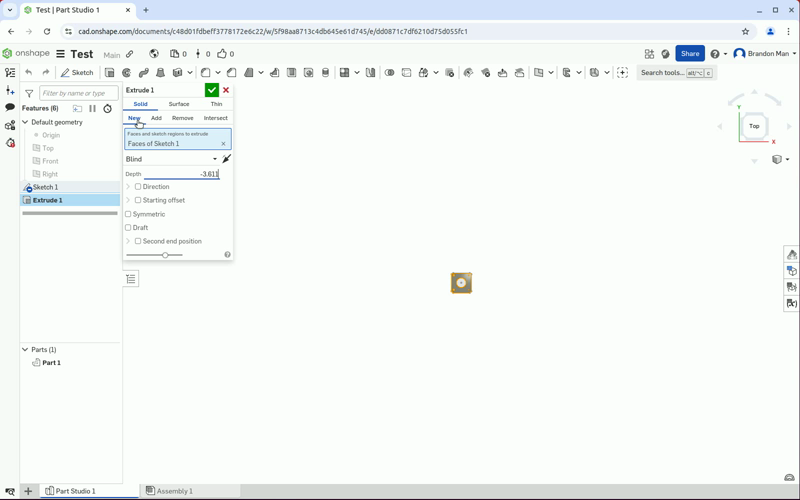
key(enter)
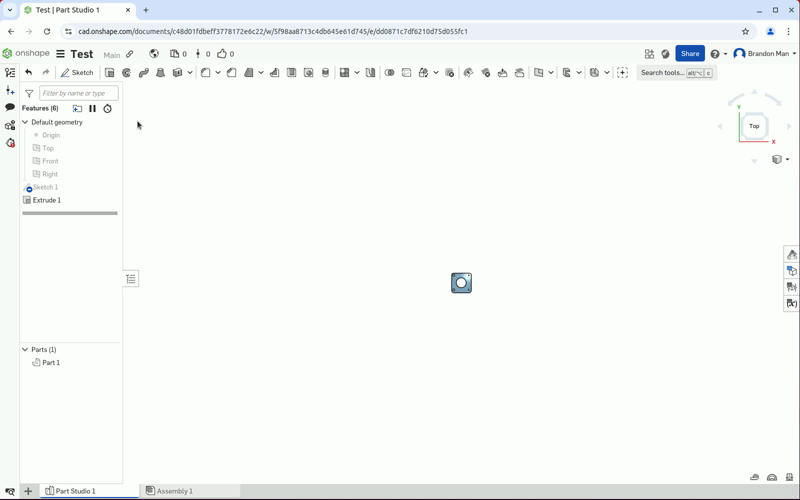
key(shift+h)
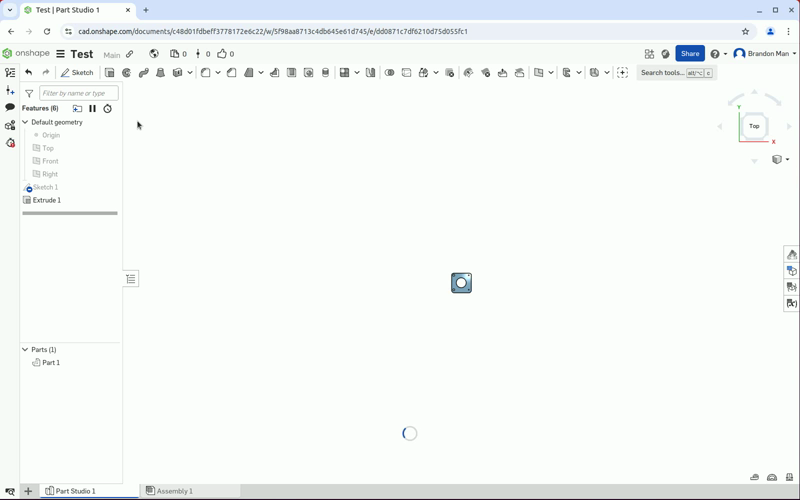
key(shift+h)
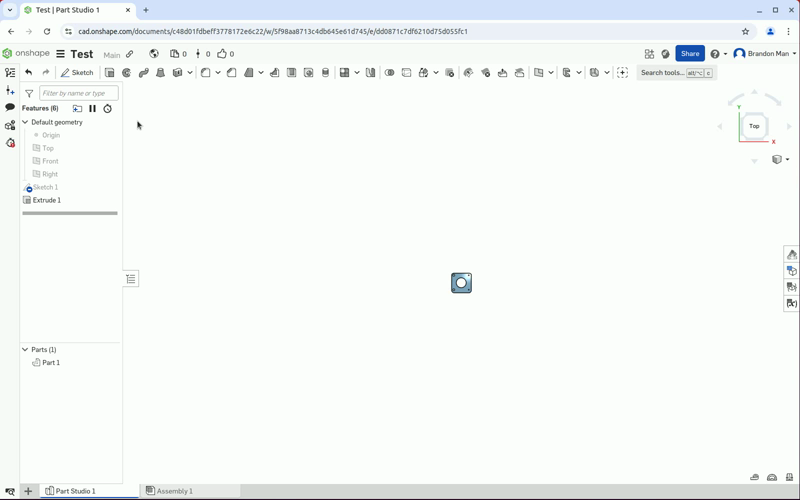
mouse_move(73, 189)
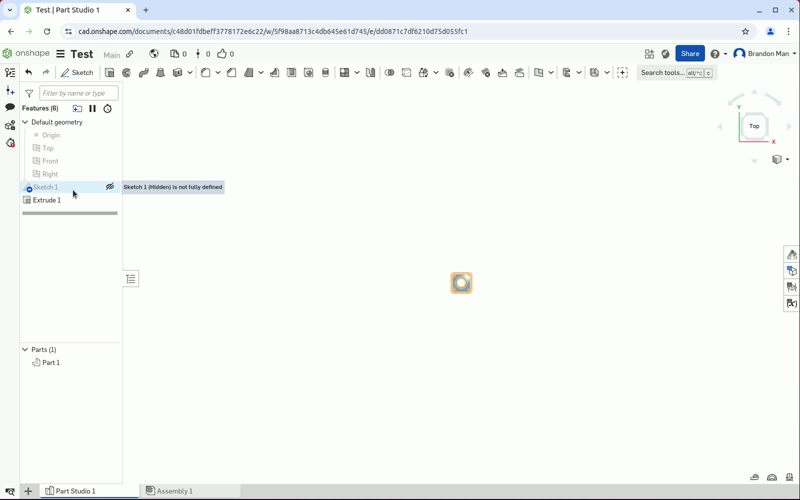
click(73, 189)
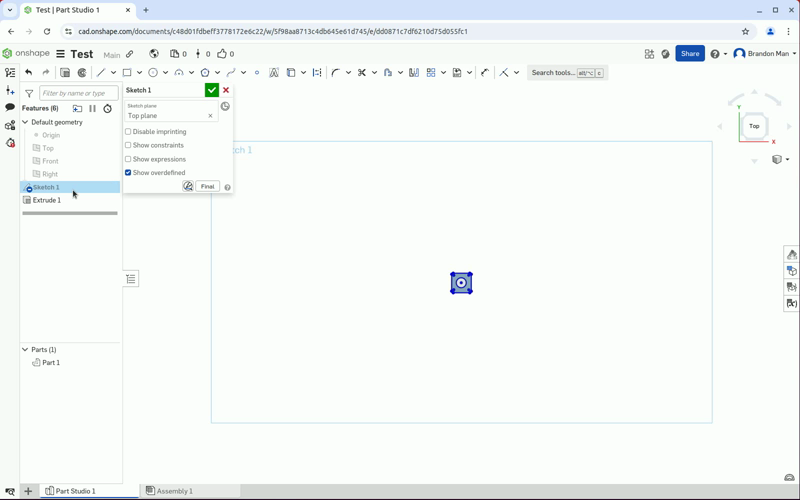
mouse_move(229, 92)
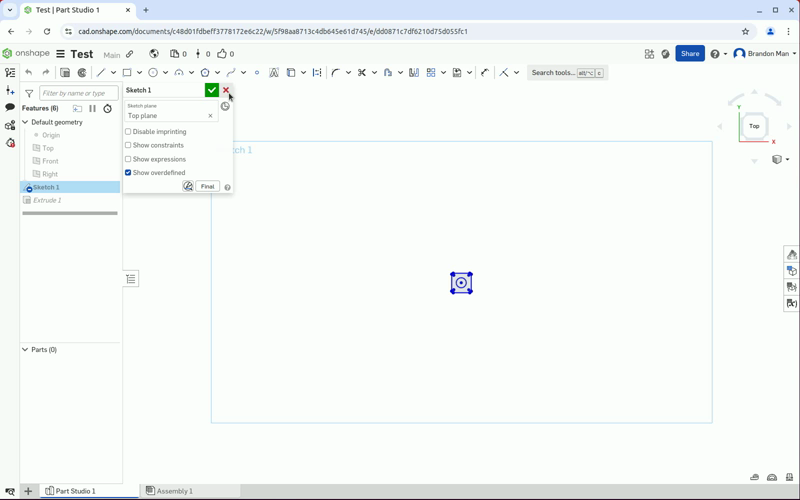
click(229, 92)
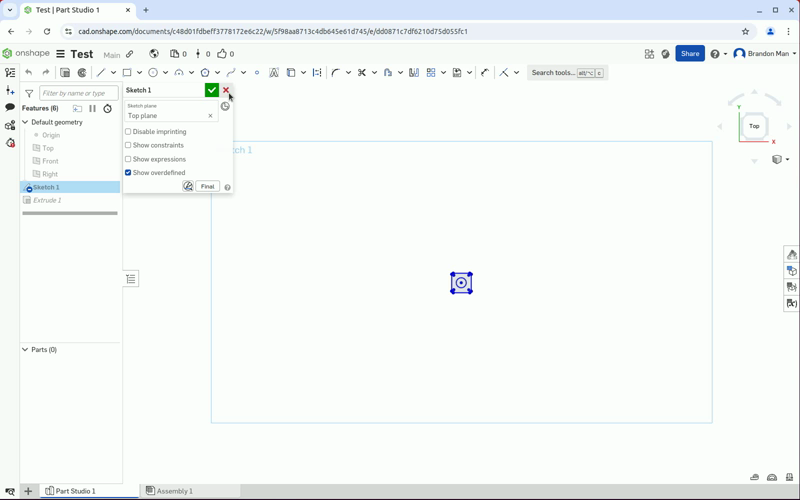
key(shift+s)
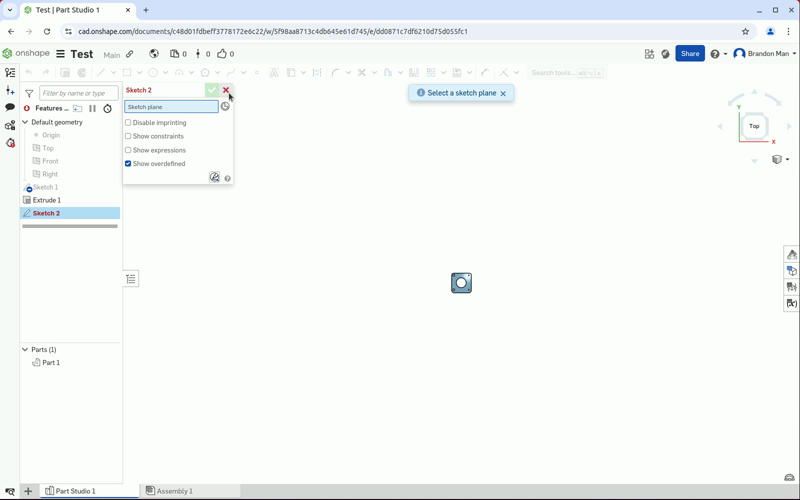
mouse_move(73, 150)
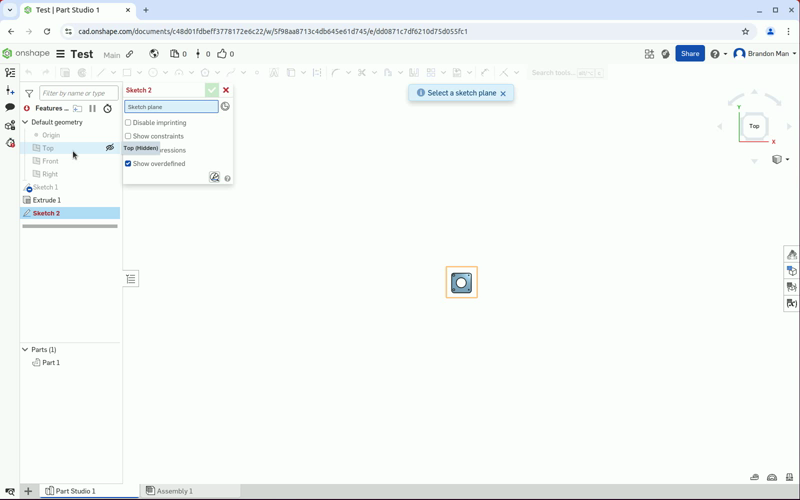
click(73, 150)
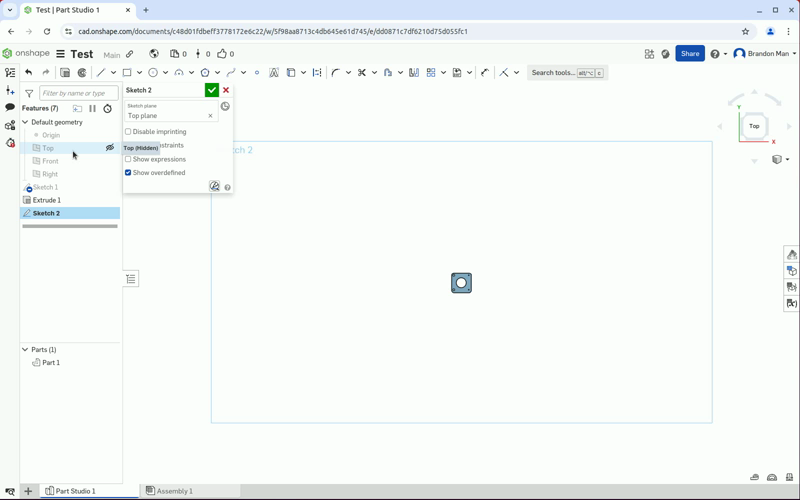
mouse_move(73, 352)
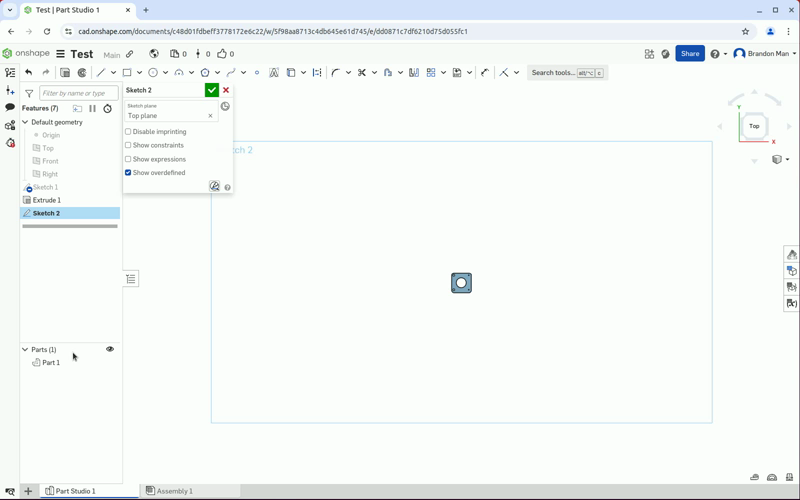
key(y)
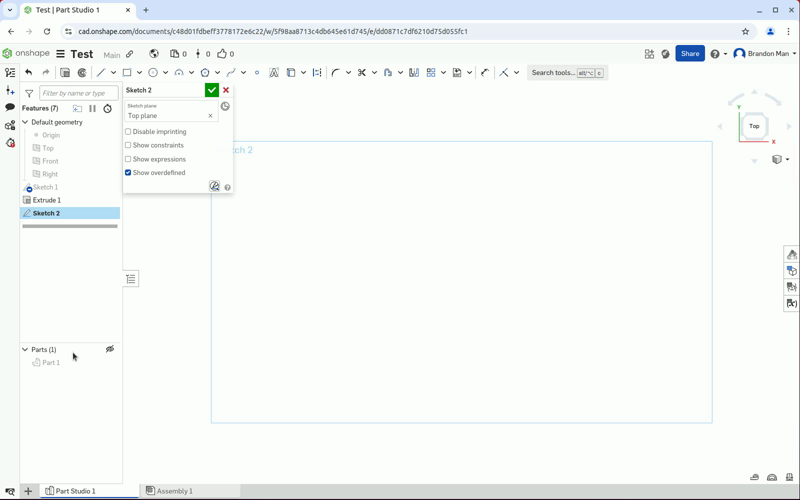
key(c)
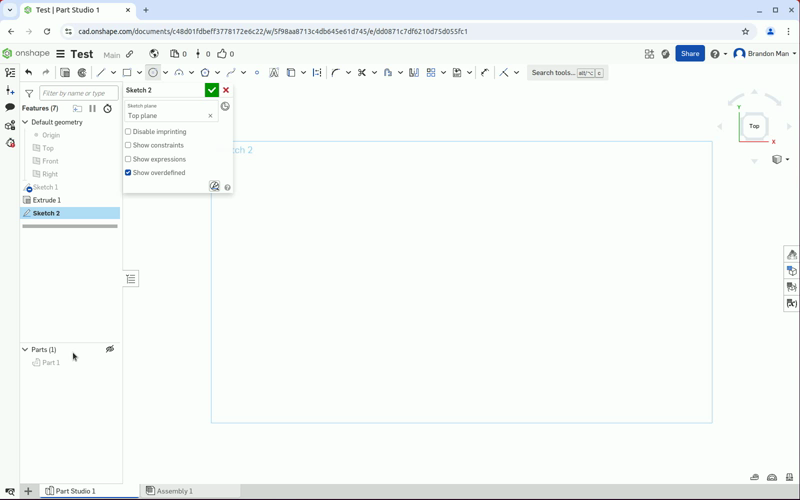
key_down(shift)
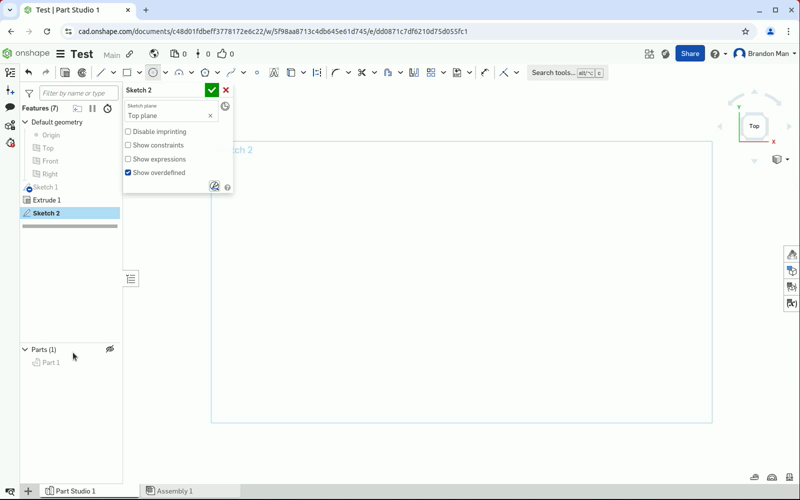
mouse_move(461, 282)
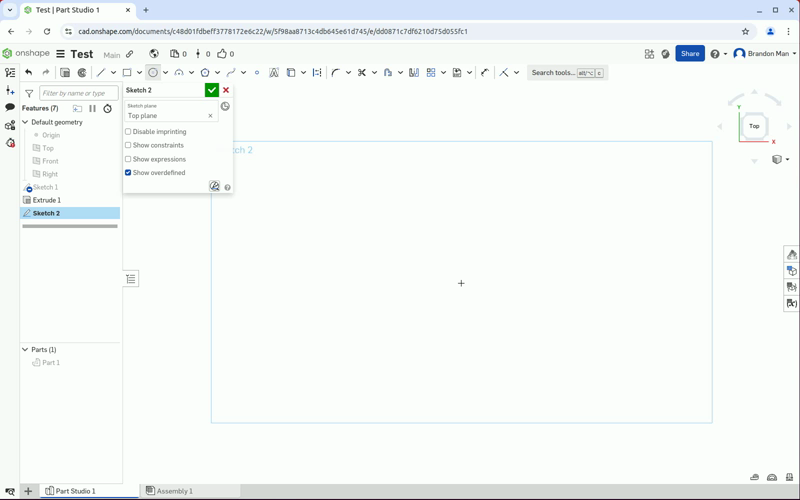
click(461, 282)
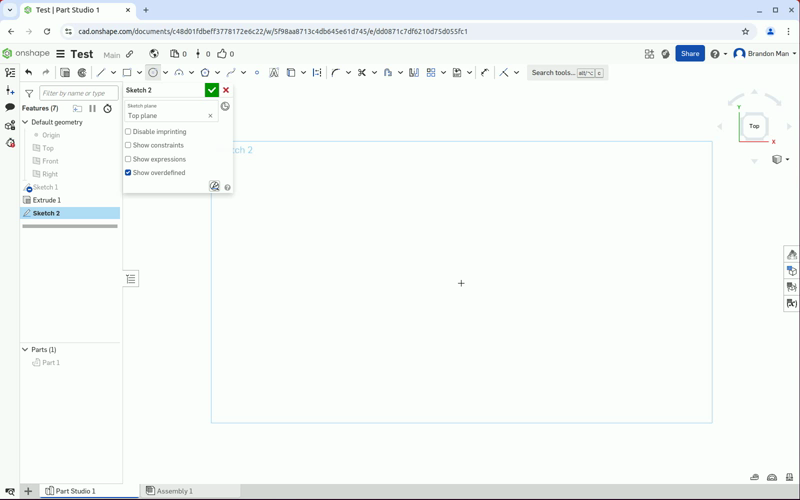
key_up(shift)
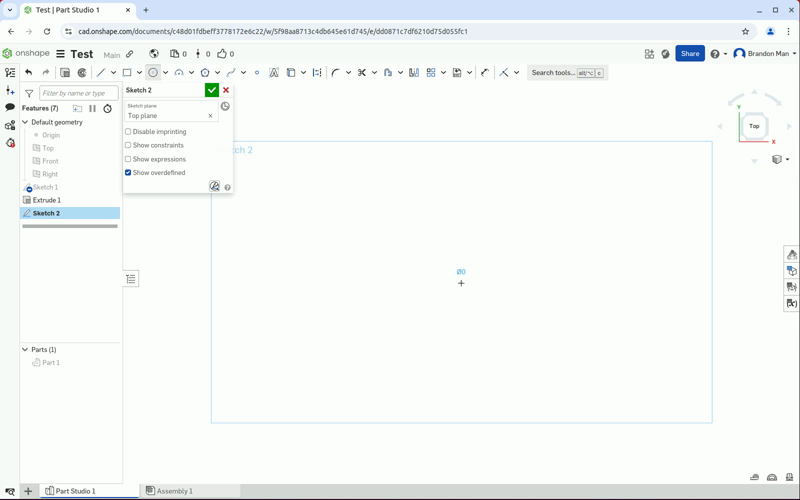
mouse_move(466, 282)
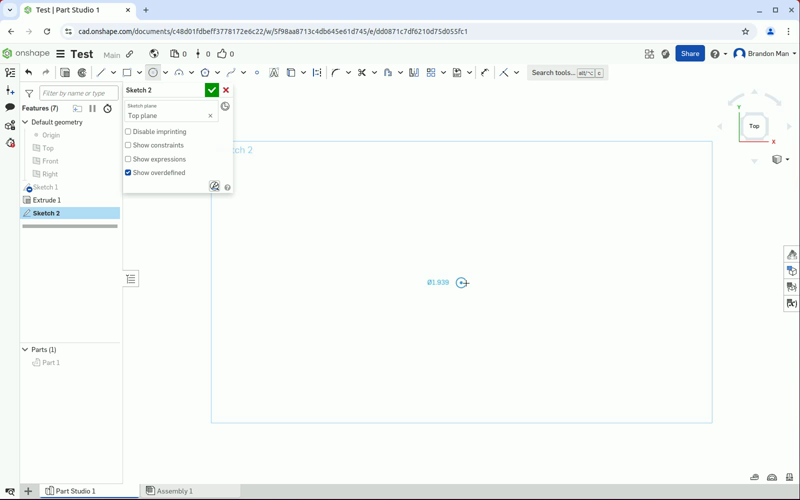
click(466, 282)
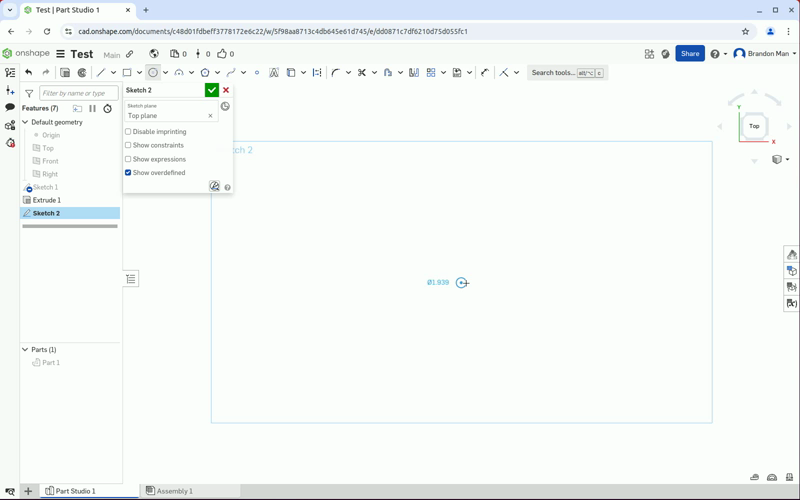
key(esc)
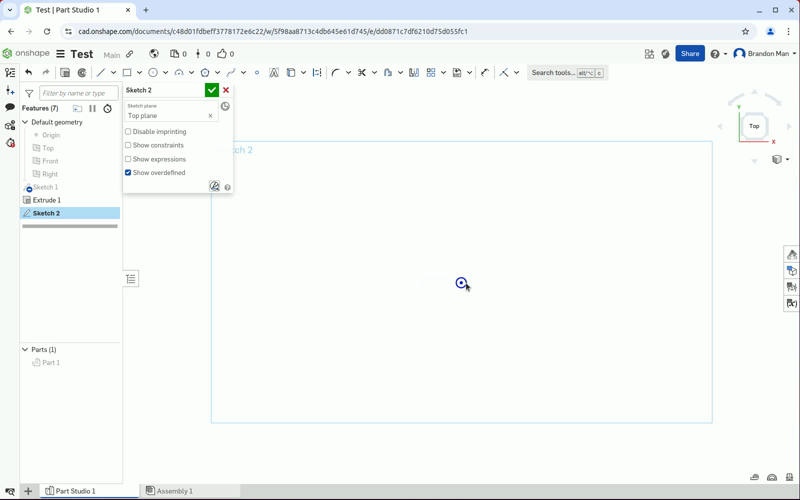
key(c)
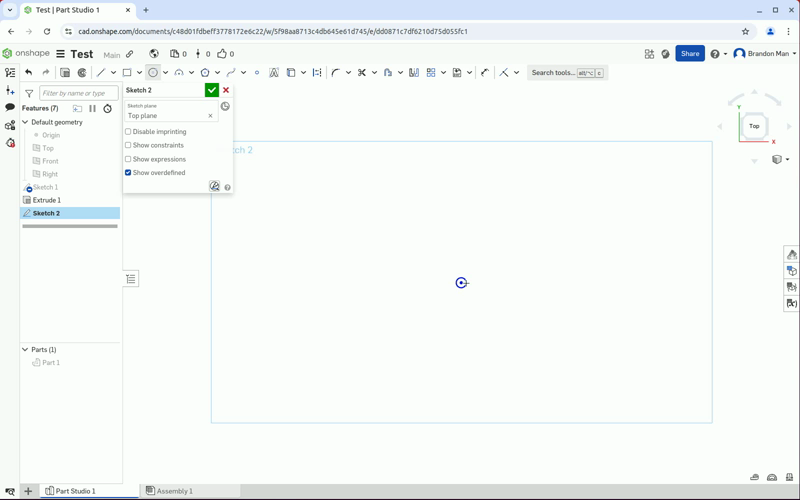
key_down(shift)
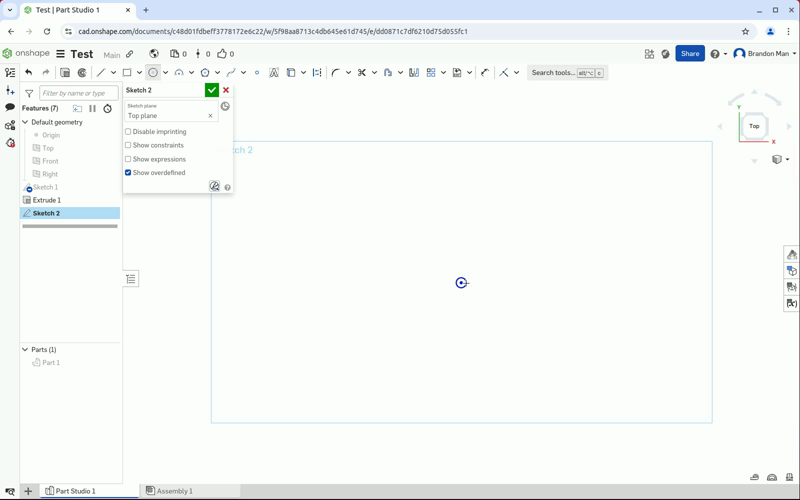
mouse_move(461, 282)
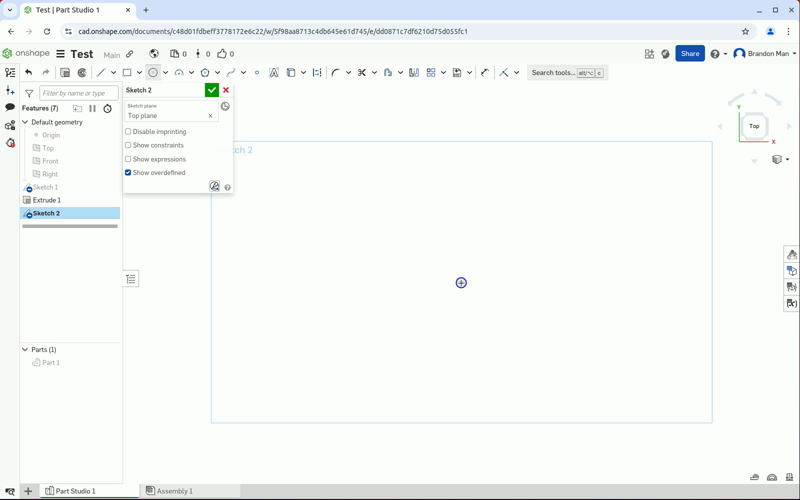
click(461, 282)
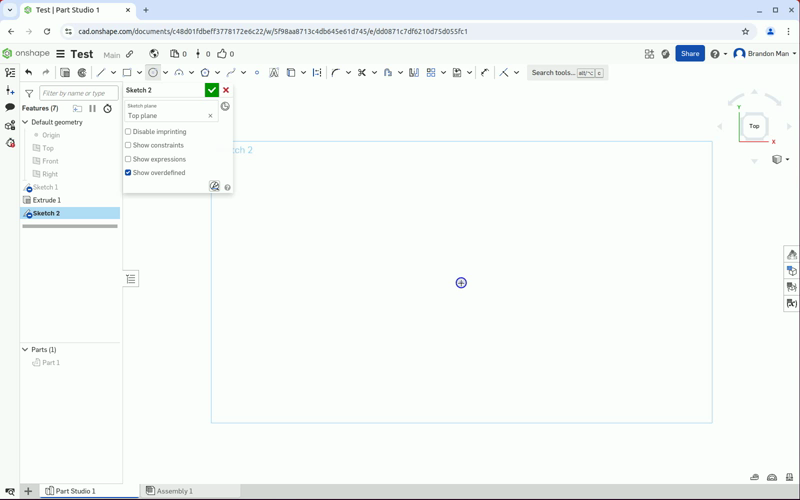
key_up(shift)
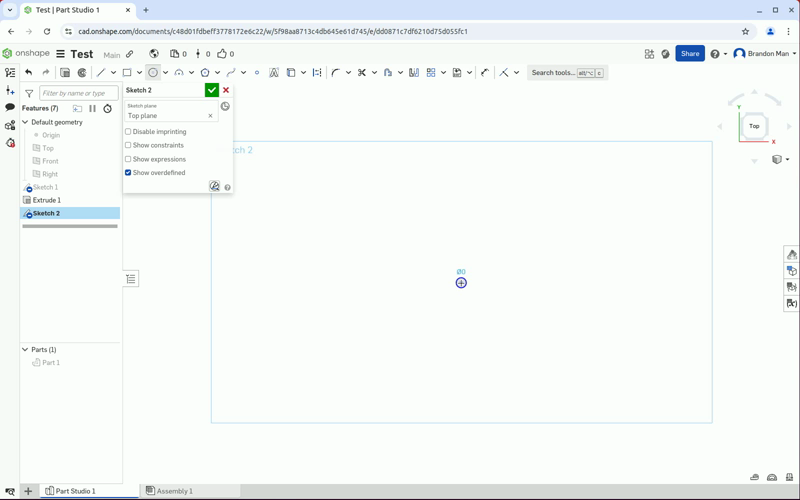
mouse_move(463, 282)
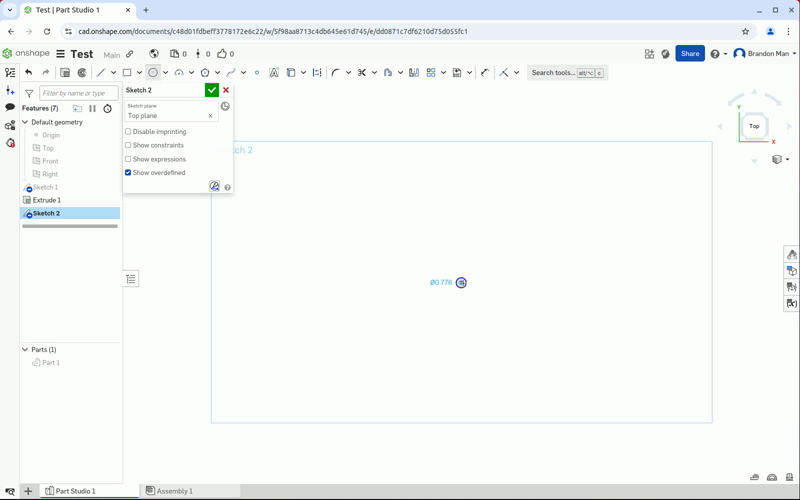
scroll(6)
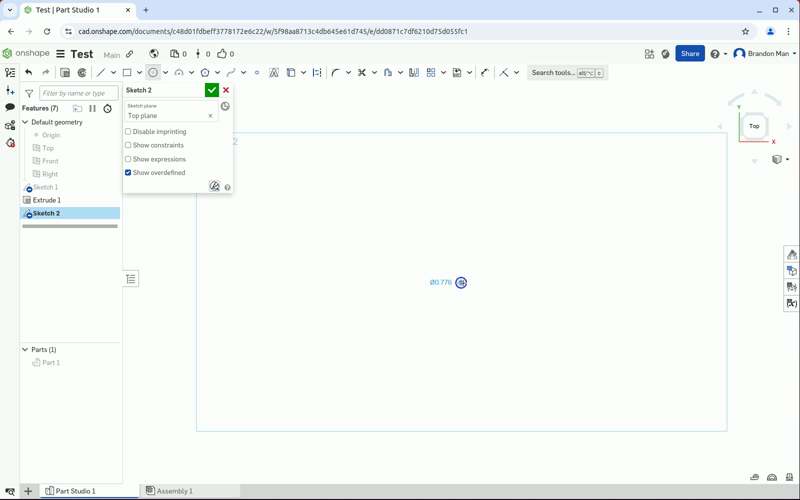
scroll(6)
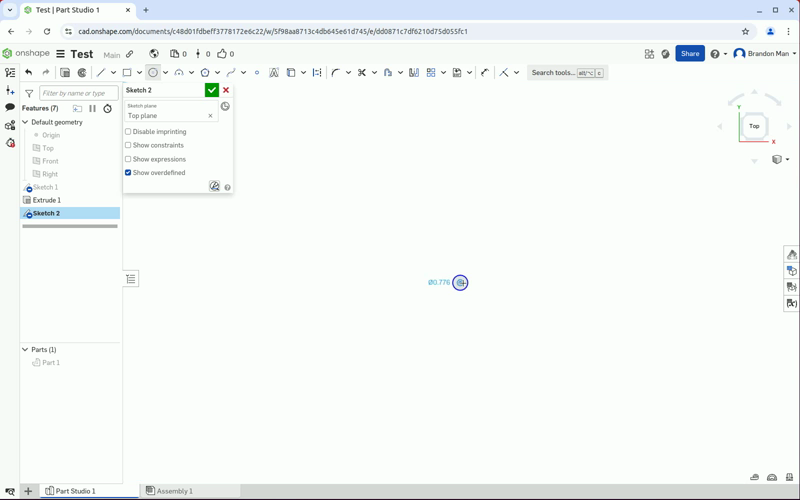
scroll(6)
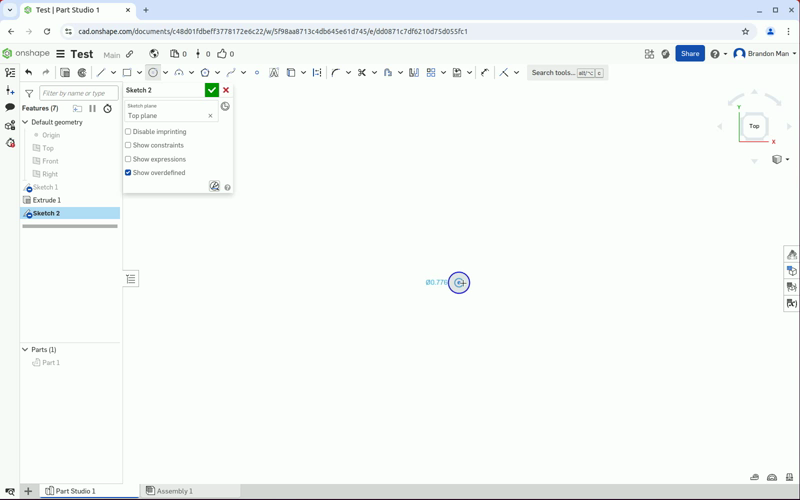
scroll(6)
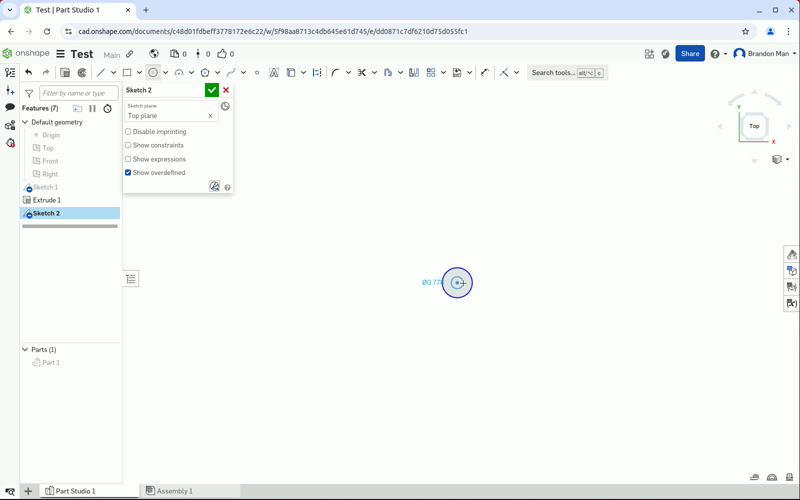
scroll(6)
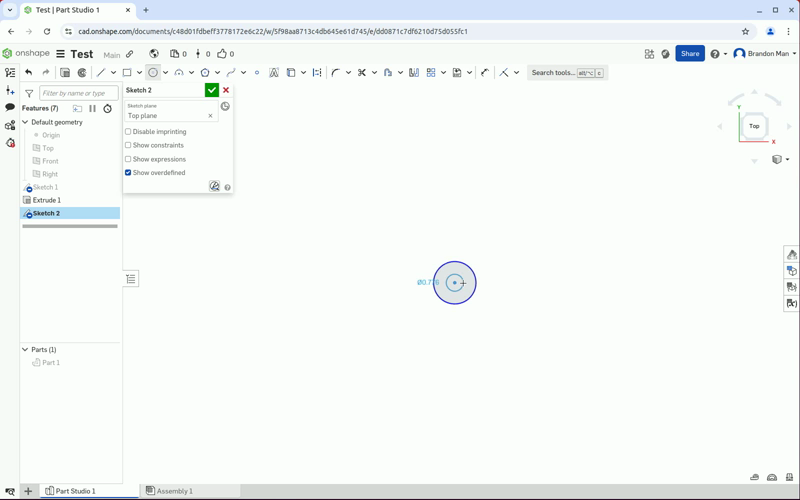
scroll(6)
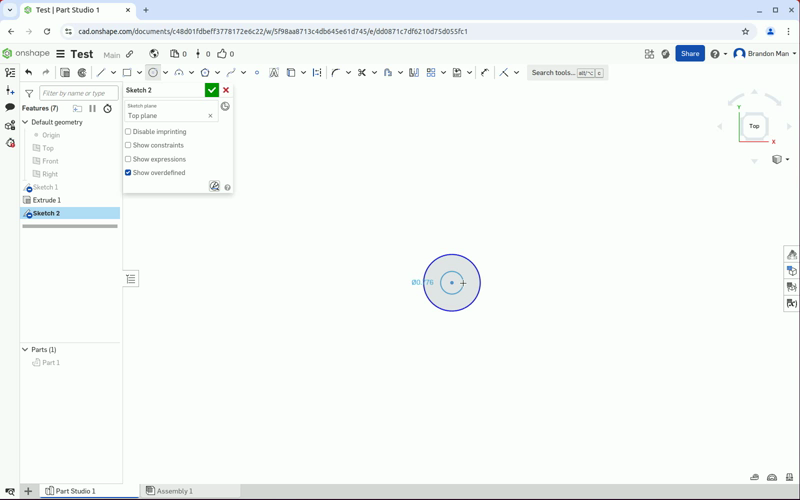
scroll(6)
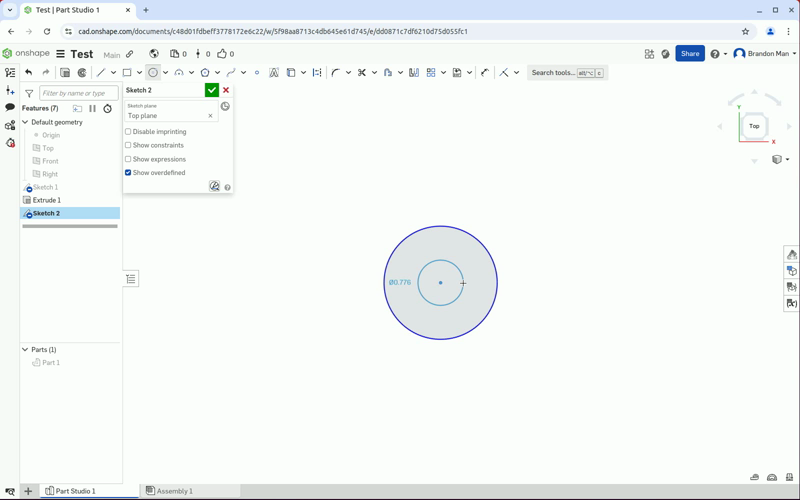
click(463, 282)
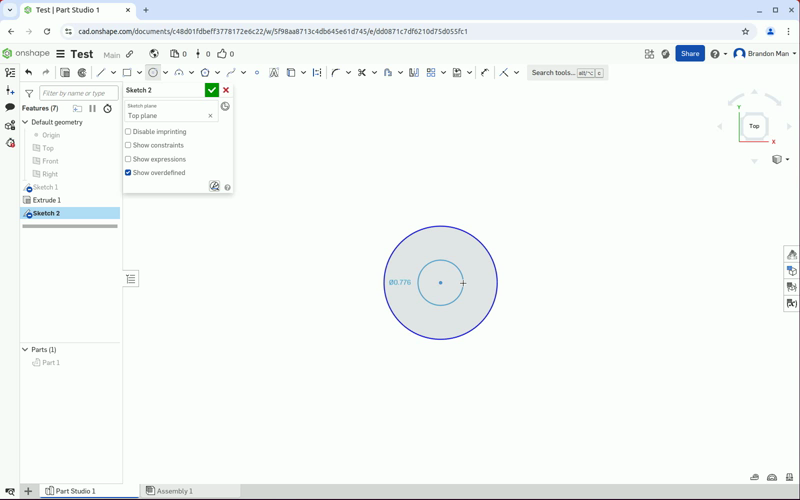
scroll(-6)
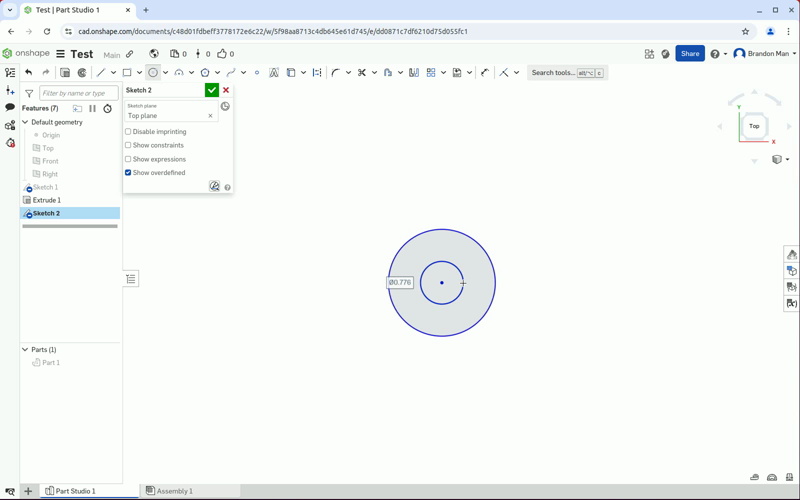
scroll(-6)
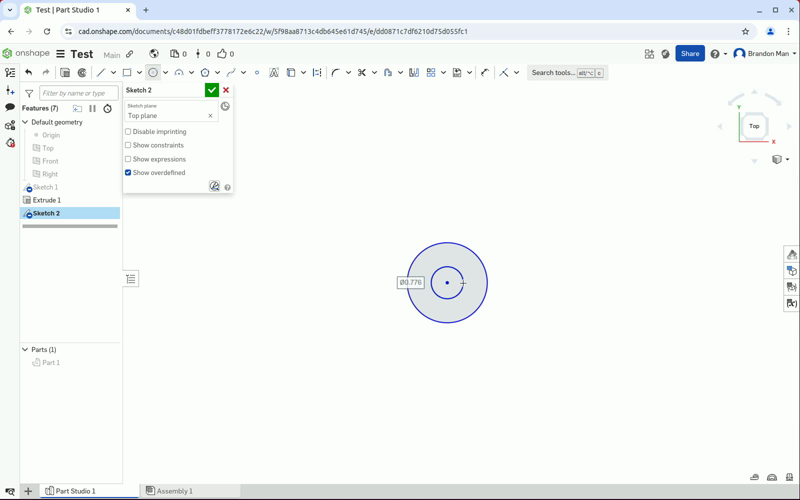
scroll(-6)
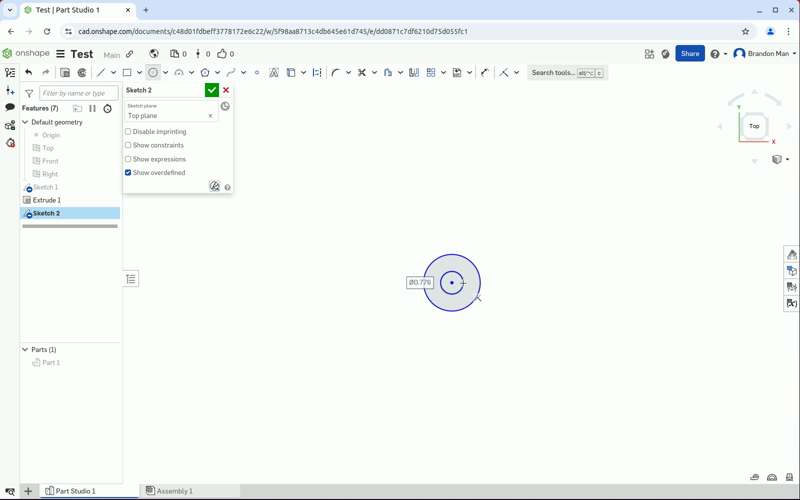
scroll(-6)
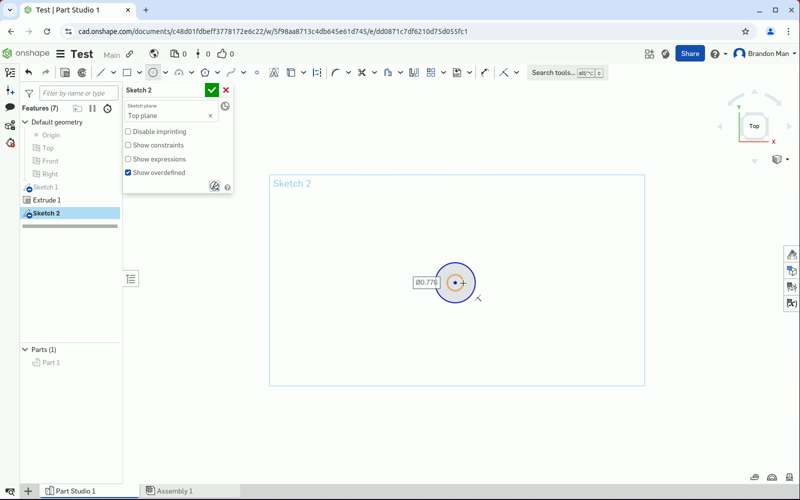
scroll(-6)
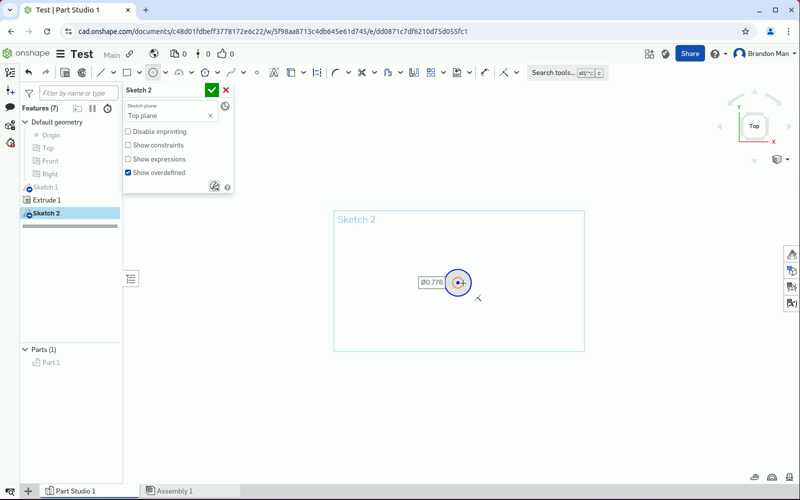
scroll(-6)
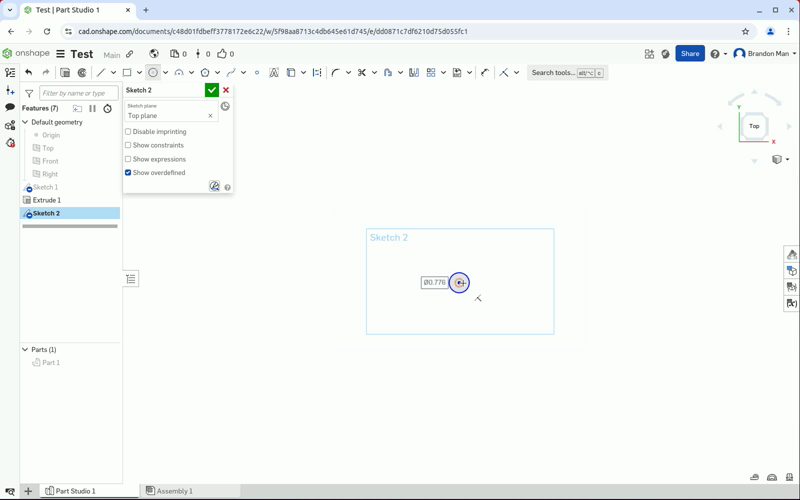
scroll(-6)
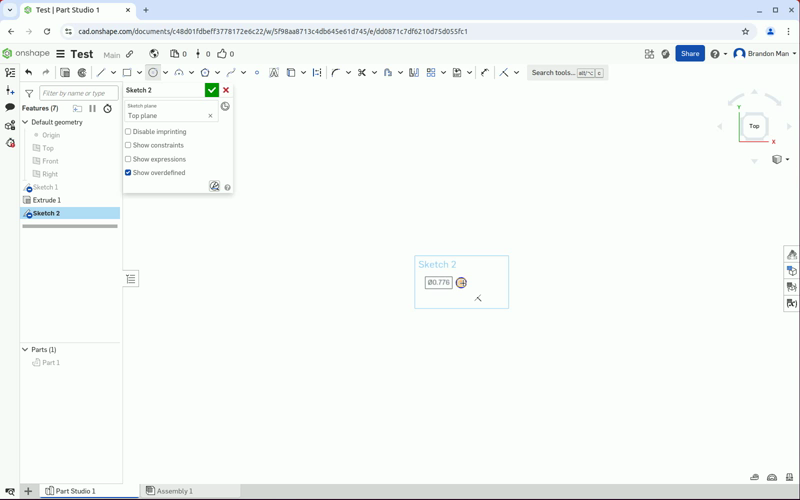
key(esc)
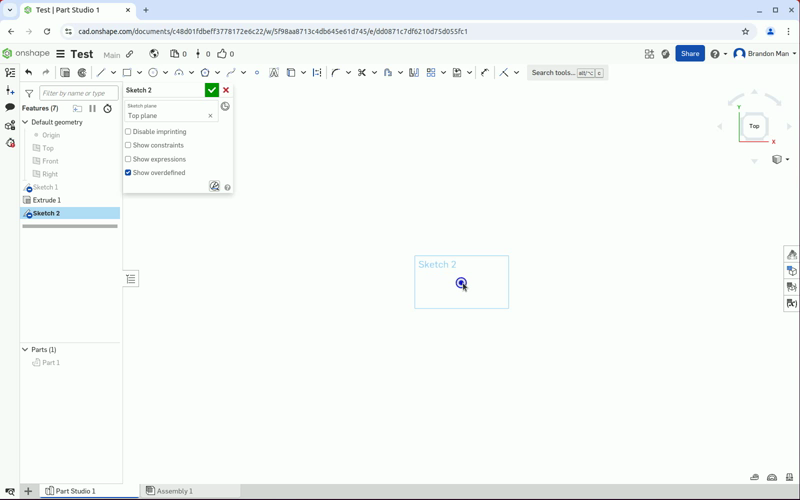
mouse_move(462, 281)
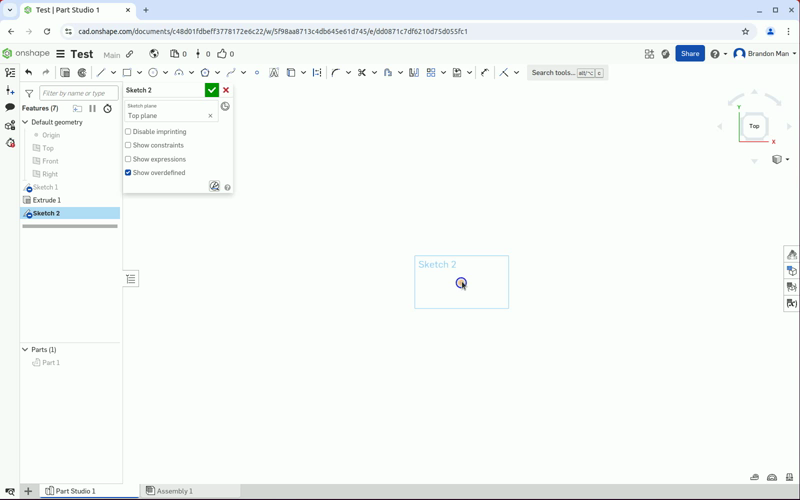
scroll(6)
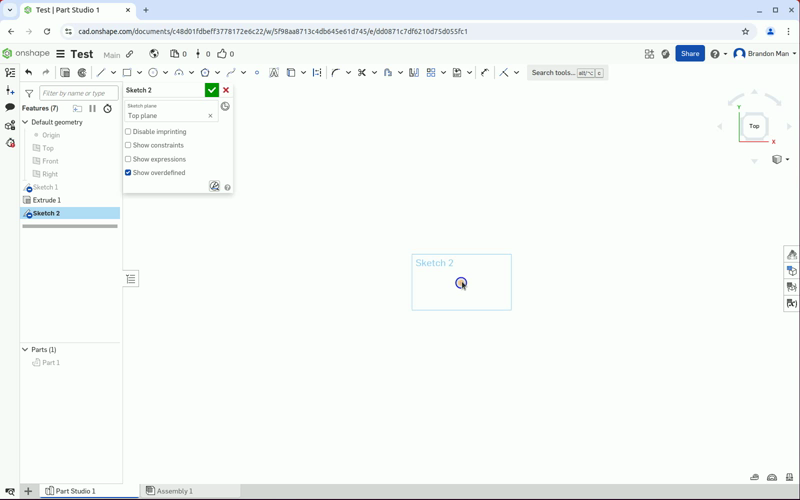
scroll(6)
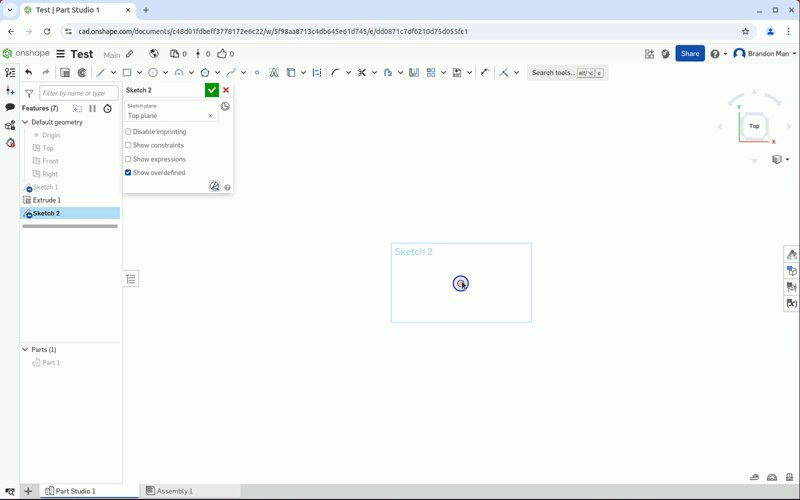
scroll(6)
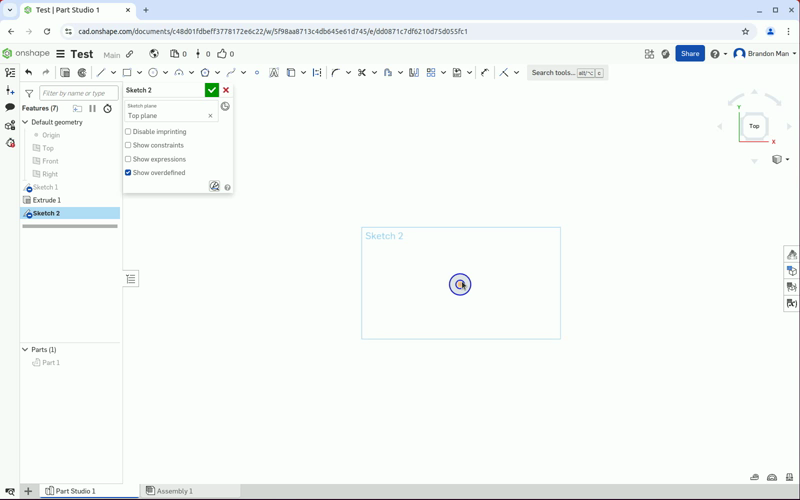
scroll(6)
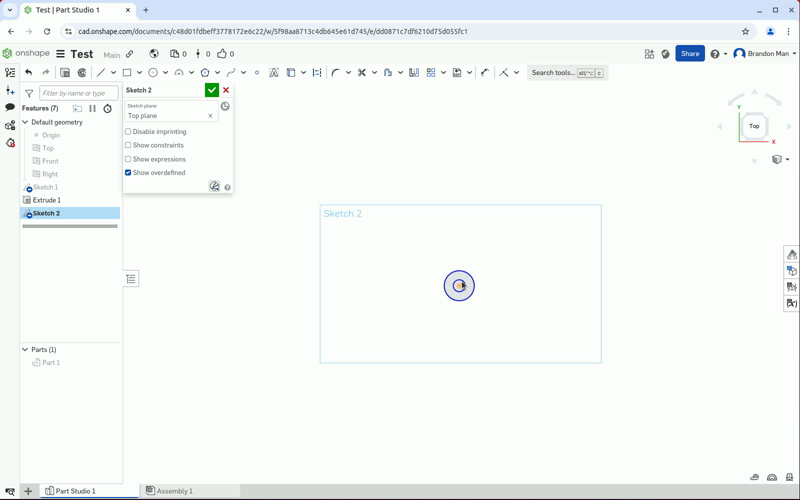
scroll(6)
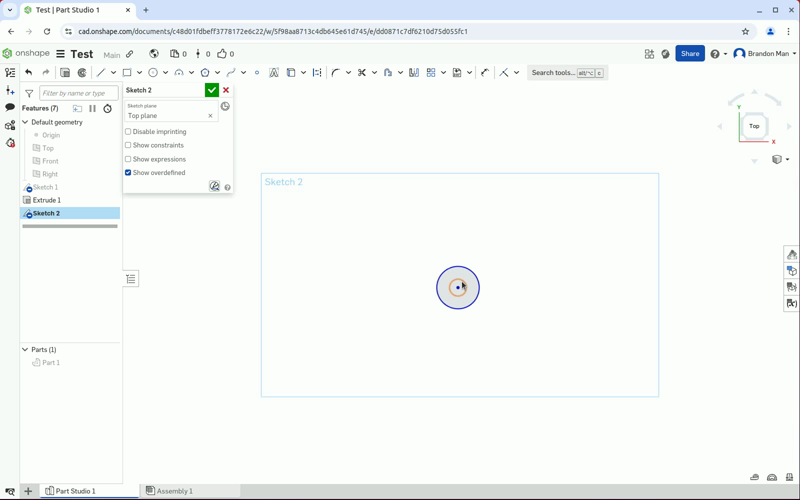
scroll(6)
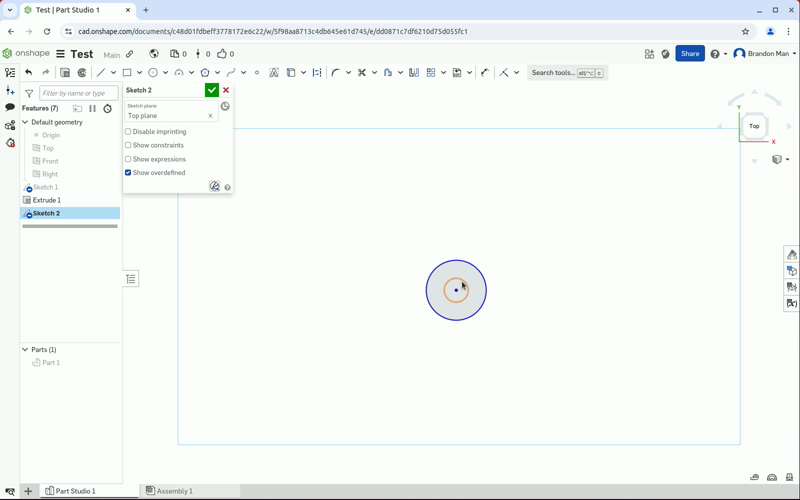
scroll(6)
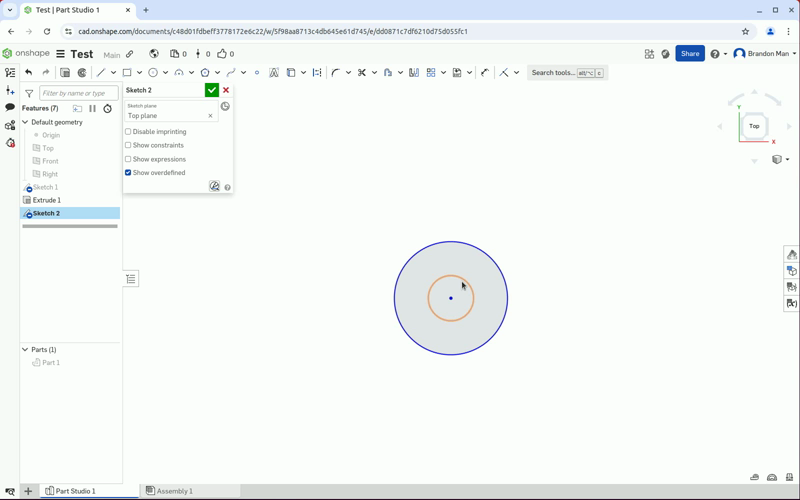
click(462, 281)
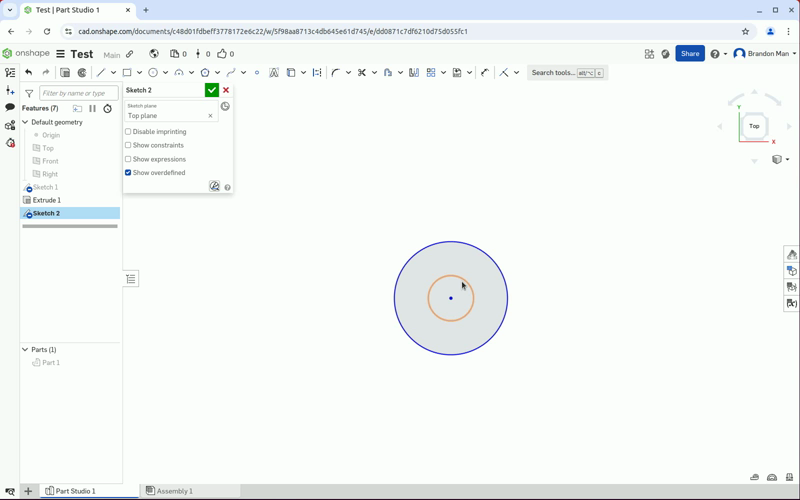
scroll(-6)
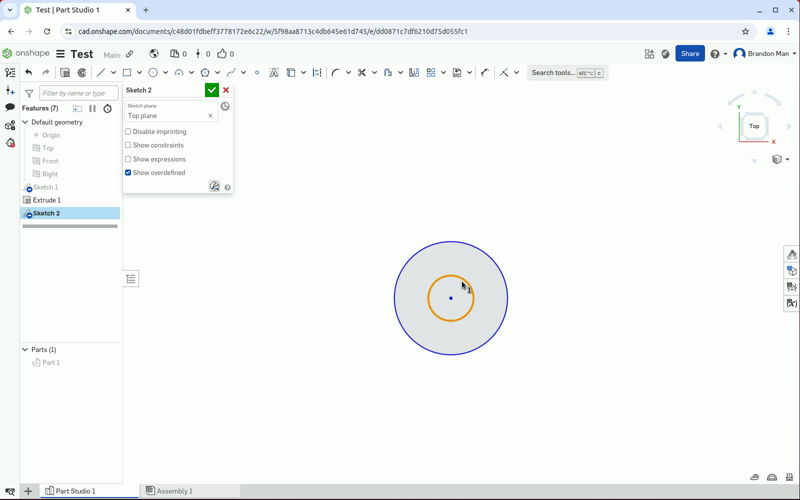
scroll(-6)
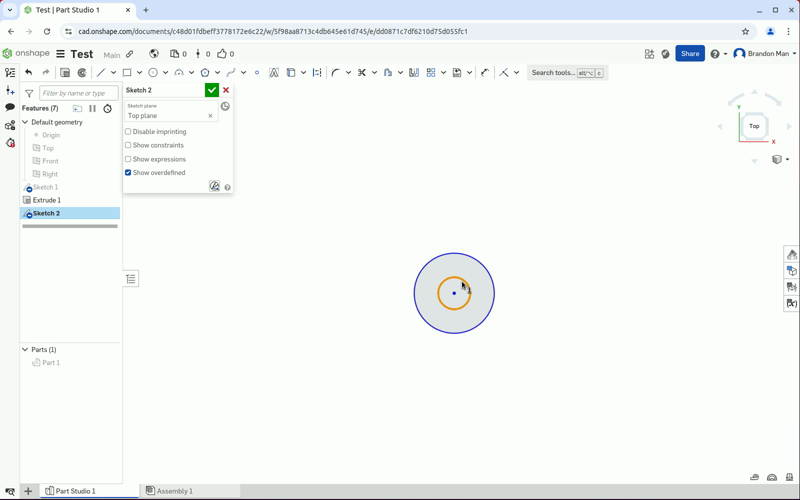
scroll(-6)
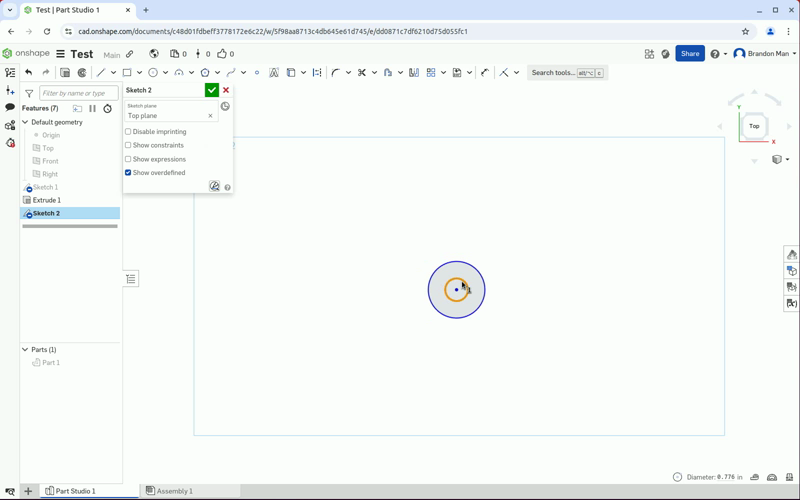
scroll(-6)
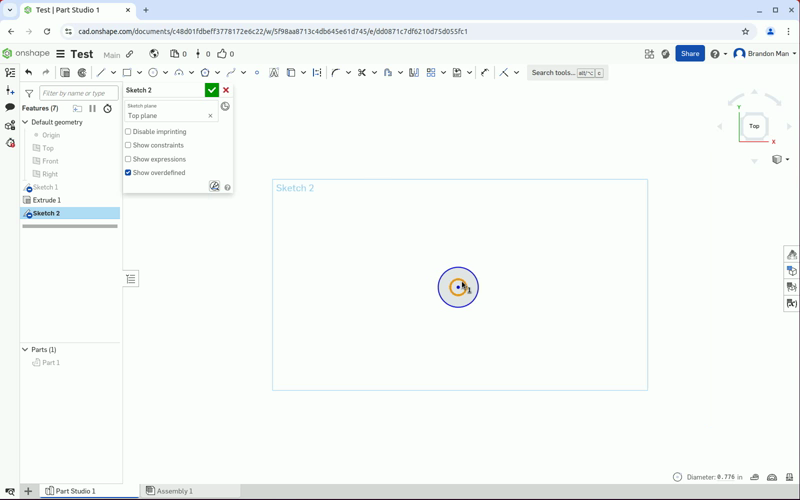
scroll(-6)
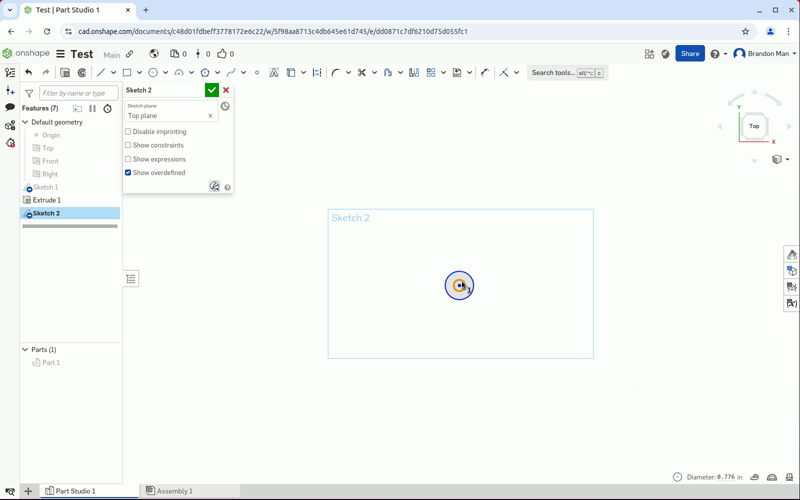
scroll(-6)
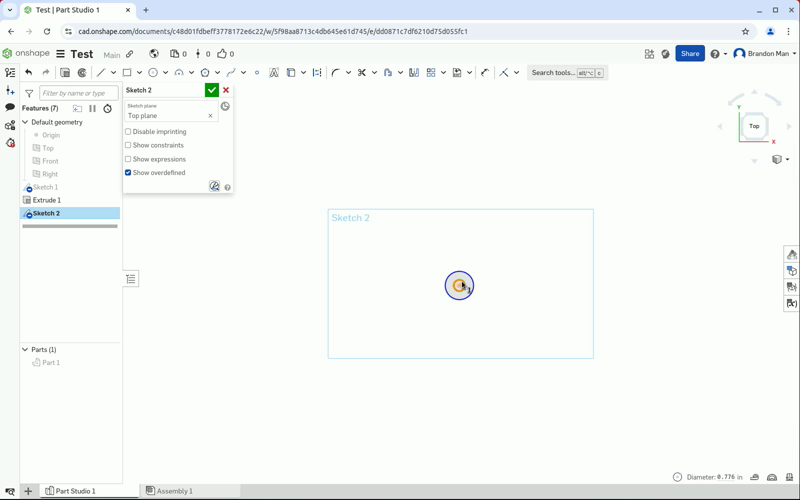
scroll(-6)
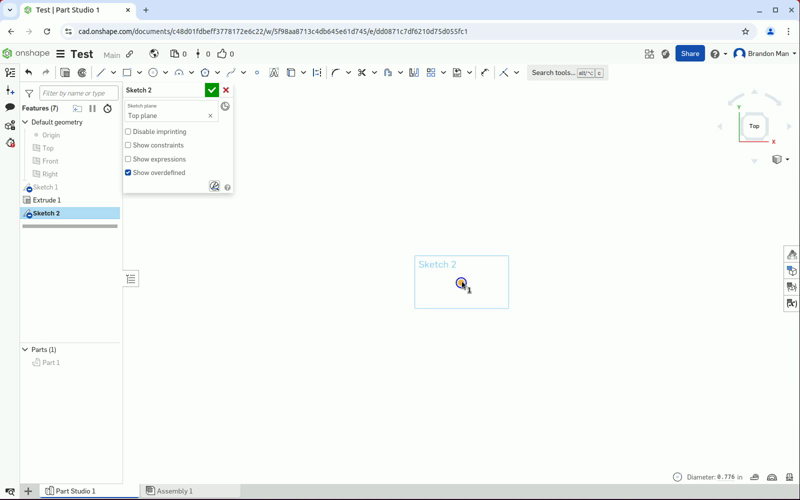
mouse_move(73, 352)
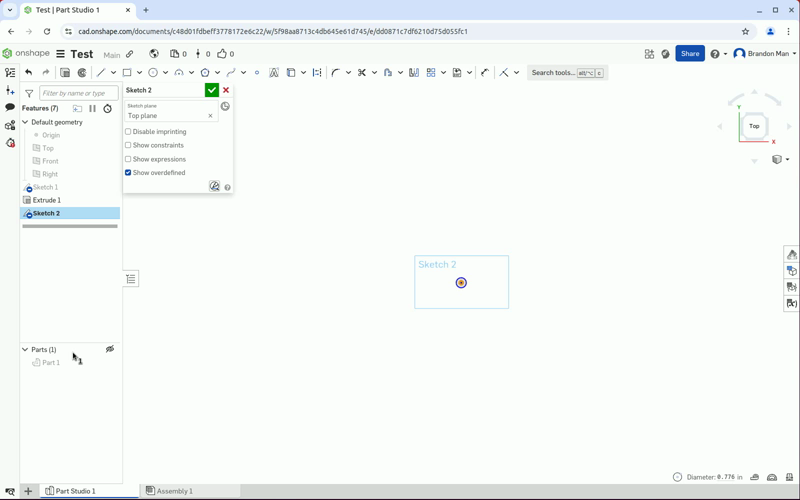
key(shift+y)
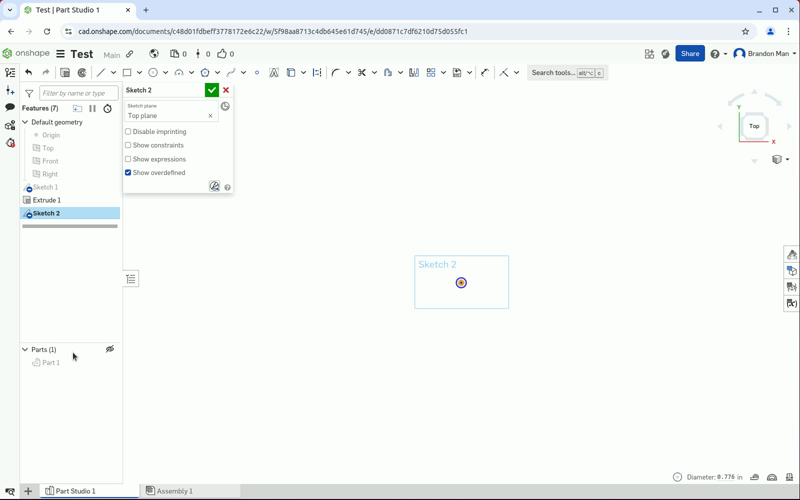
key(shift+e)
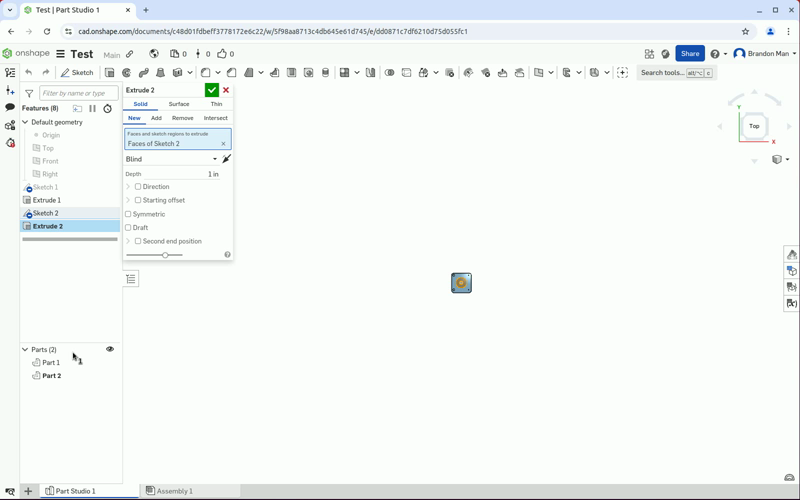
mouse_move(143, 106)
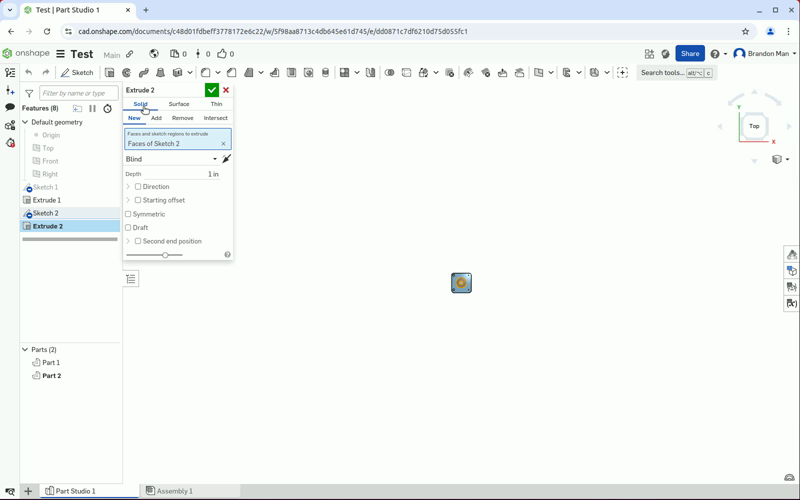
click(143, 106)
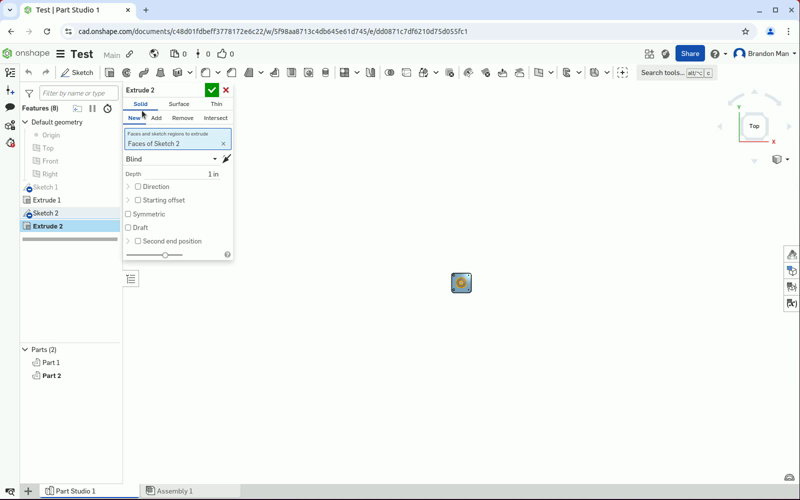
mouse_move(137, 120)
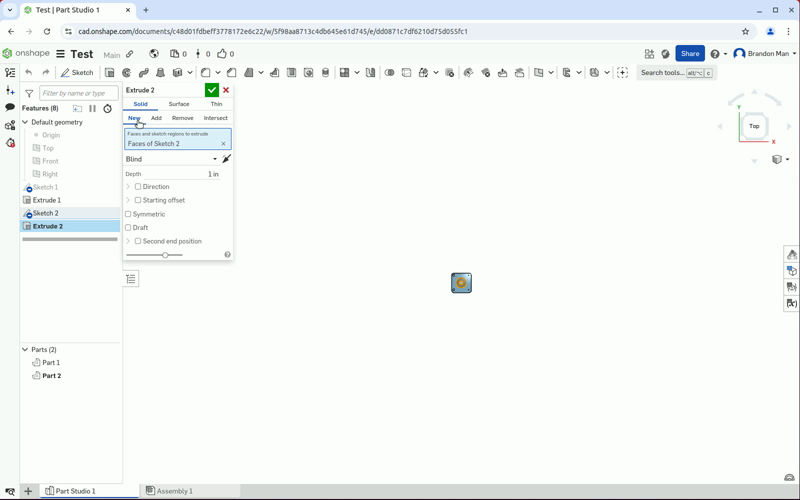
click(137, 120)
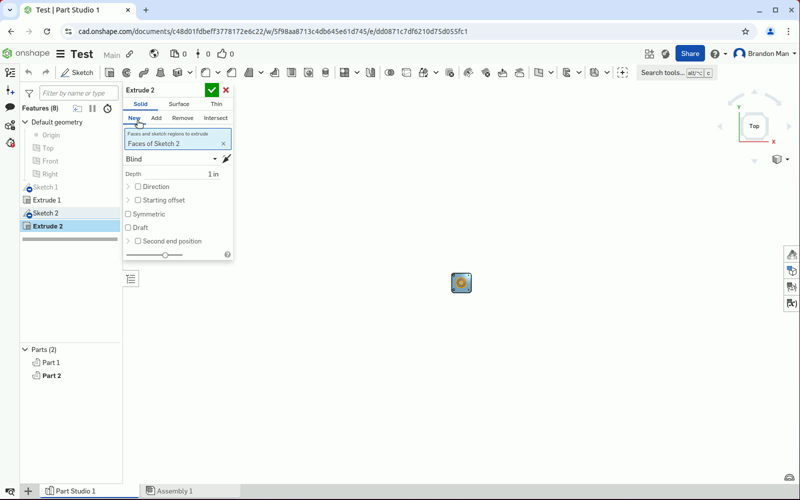
key(tab, 4)
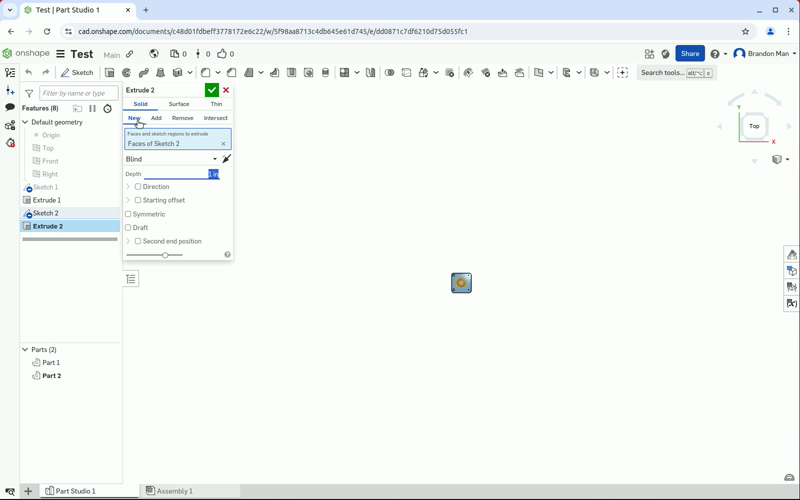
text(-3.611)
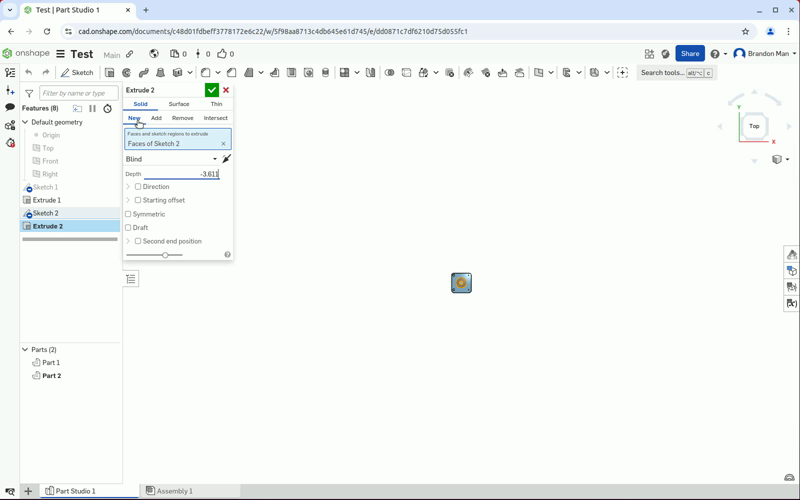
key(enter)
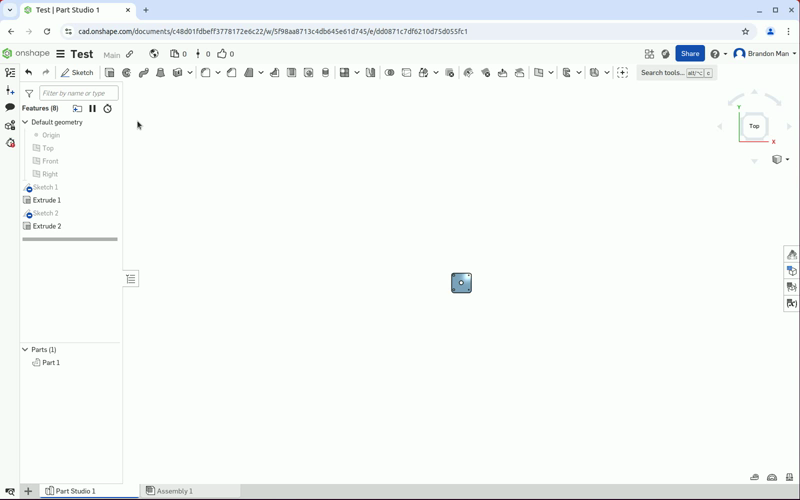
key(shift+h)
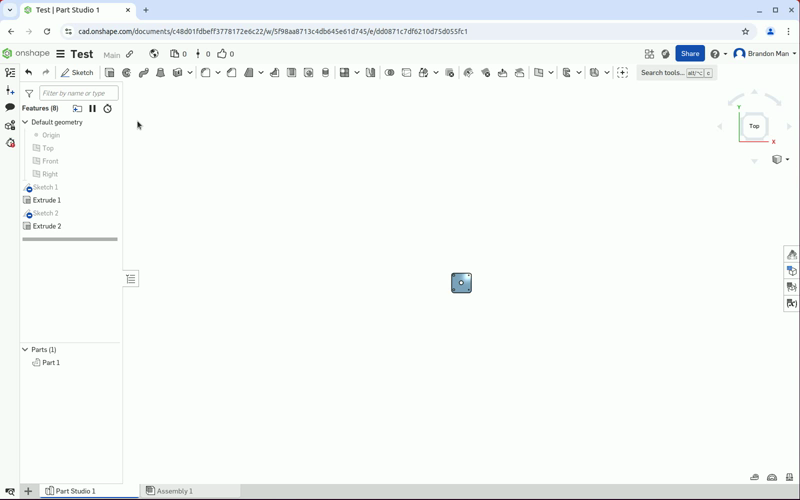
key(shift+h)
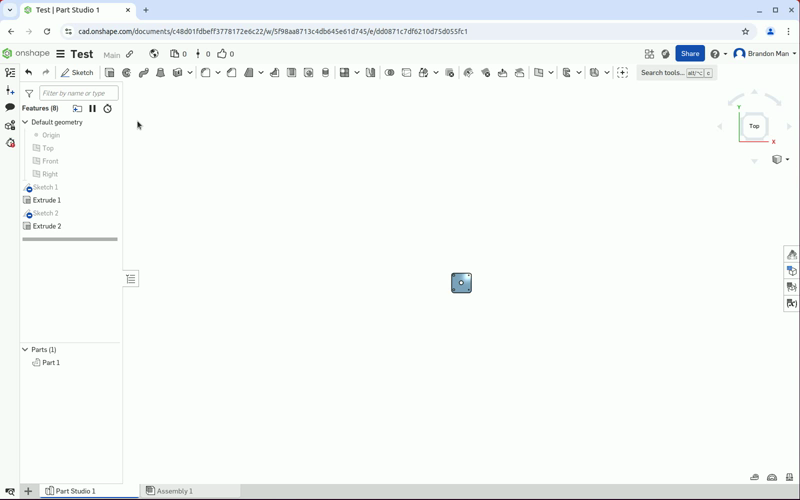
mouse_move(73, 189)
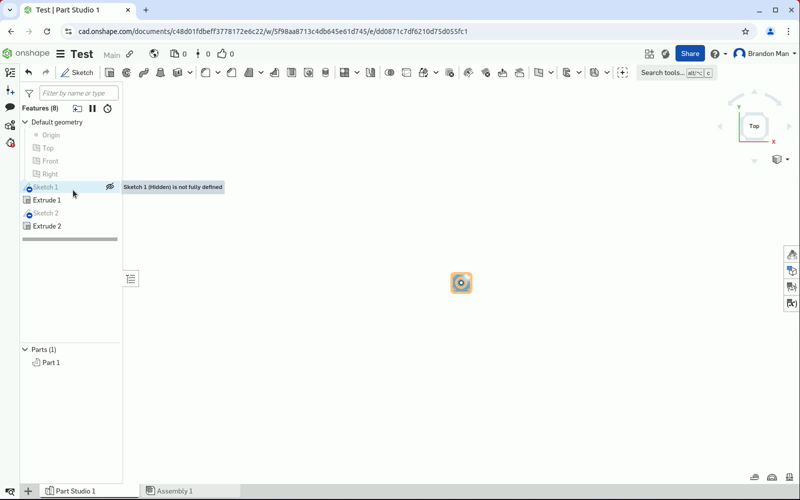
click(73, 189)
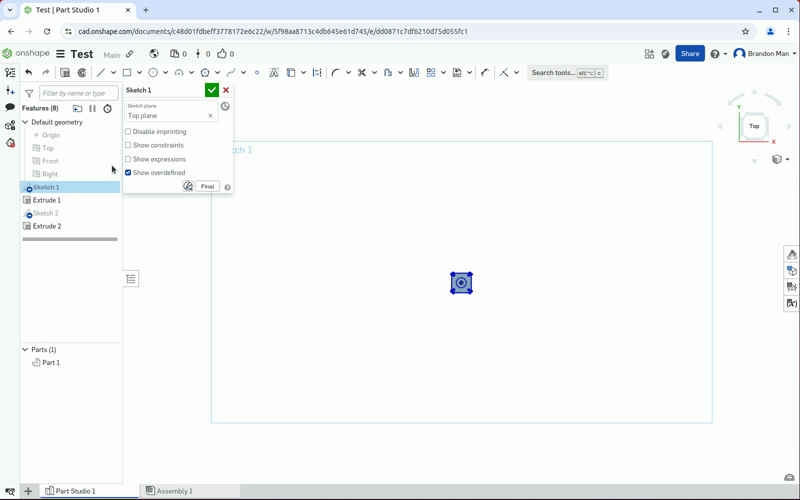
mouse_move(229, 92)
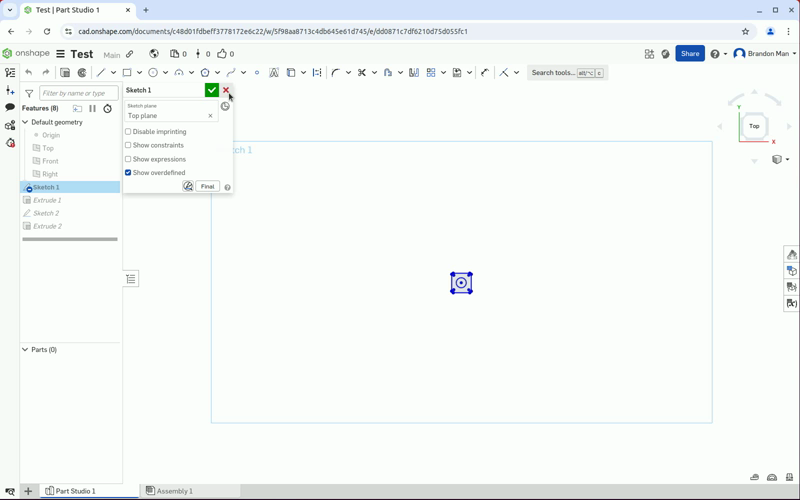
click(229, 92)
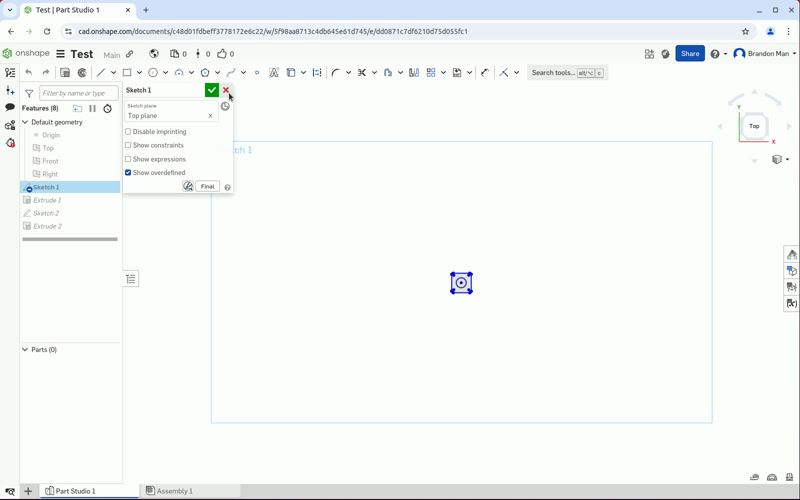
key(shift+s)
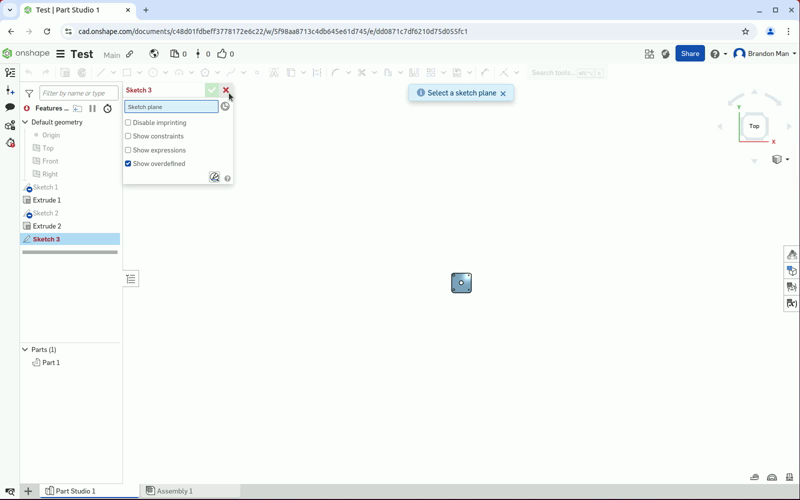
mouse_move(73, 150)
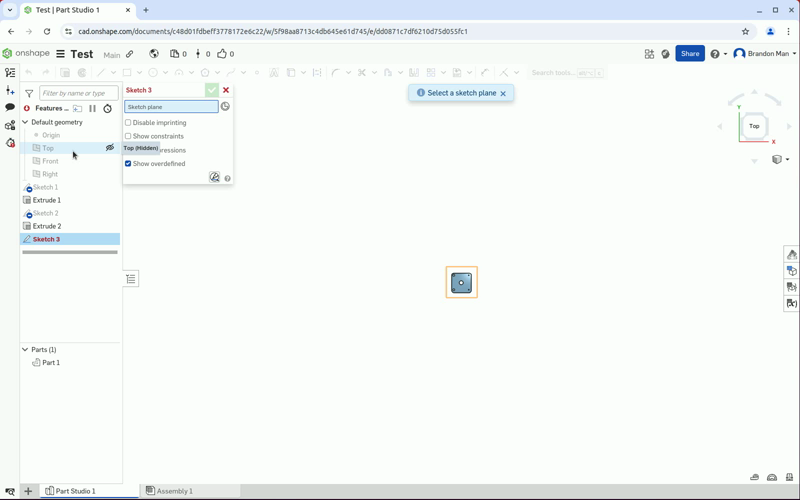
click(73, 150)
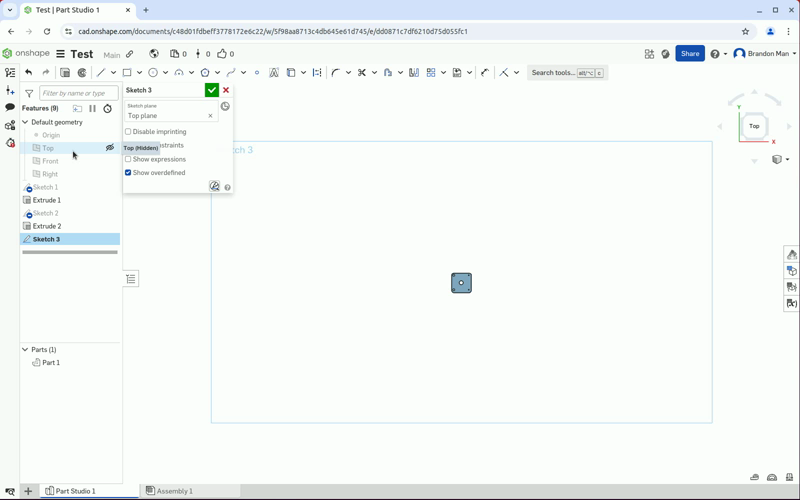
mouse_move(73, 352)
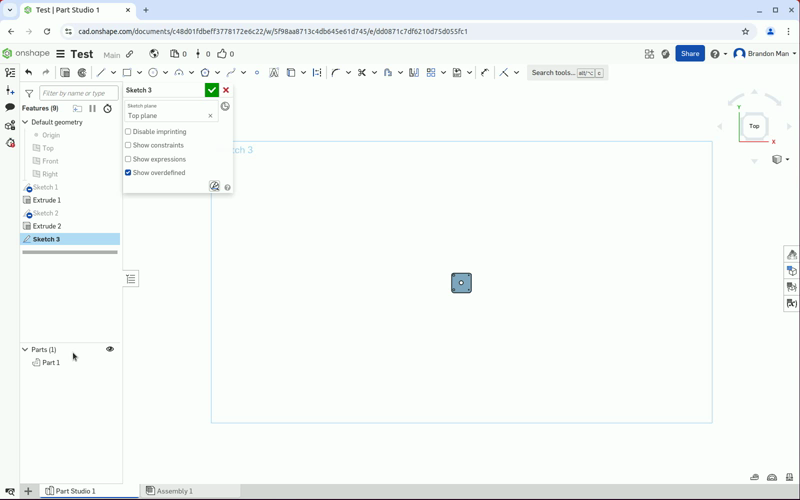
key(y)
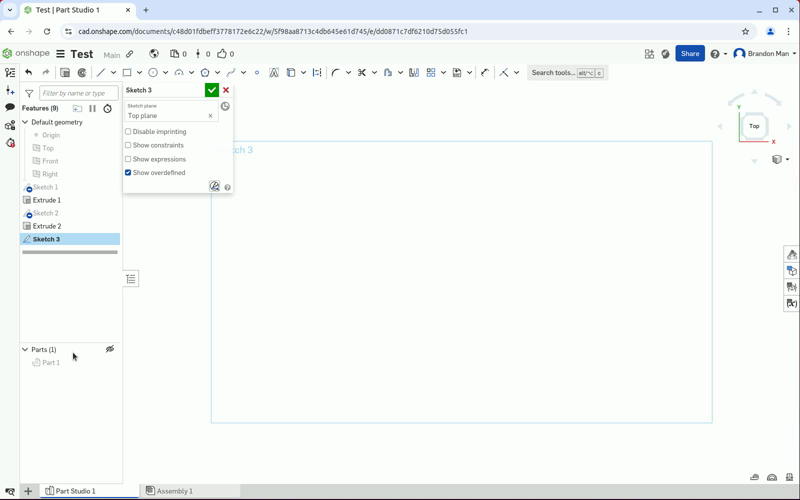
key(c)
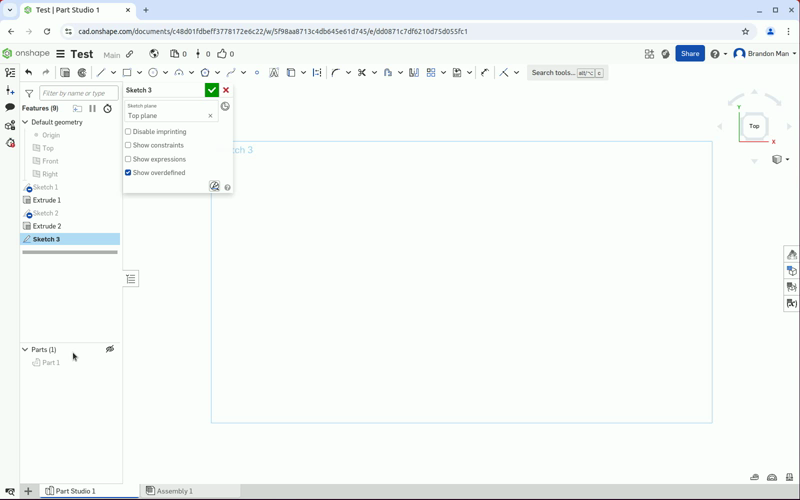
key_down(shift)
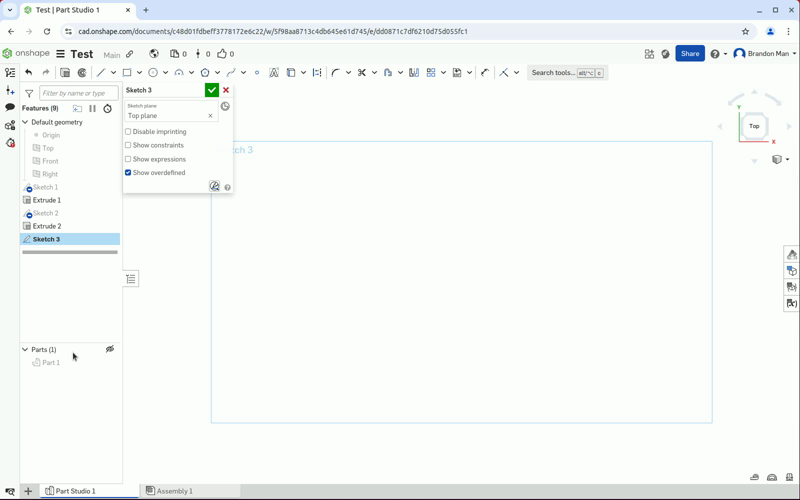
mouse_move(460, 282)
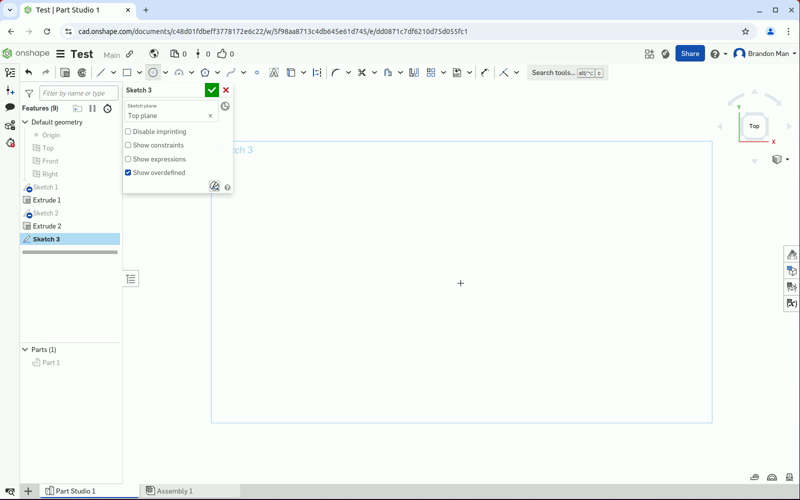
click(460, 282)
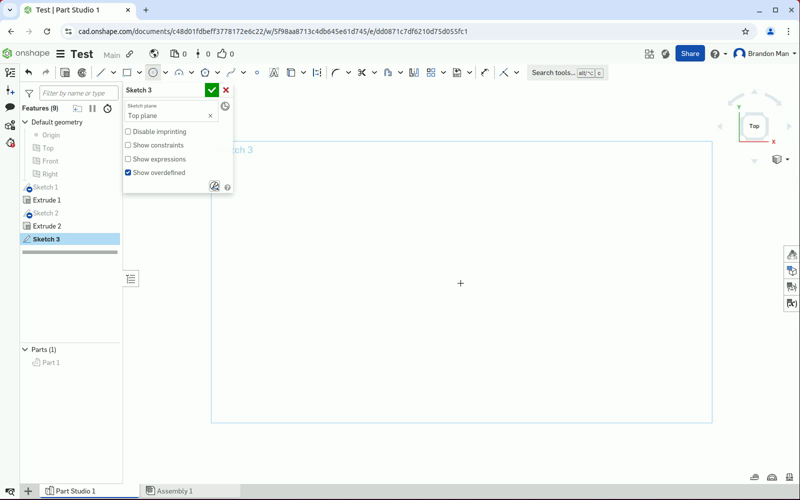
key_up(shift)
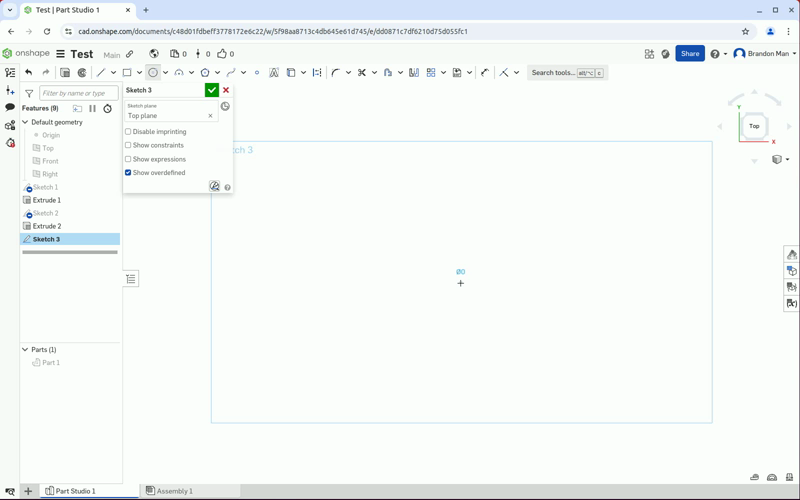
mouse_move(463, 282)
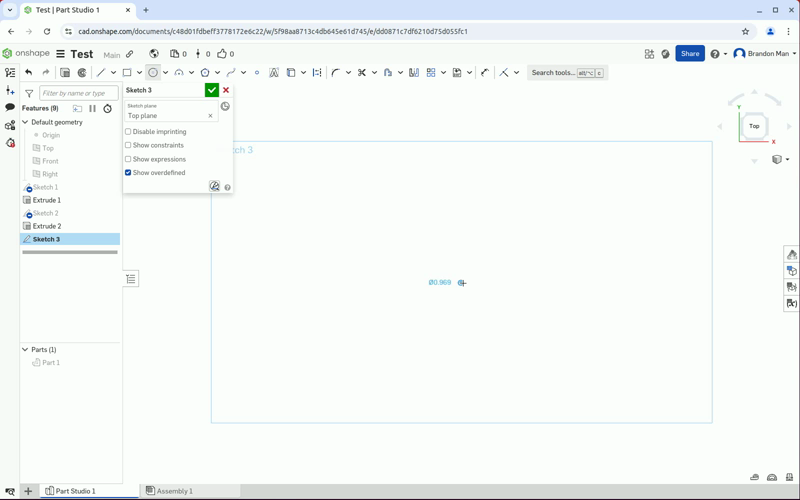
scroll(6)
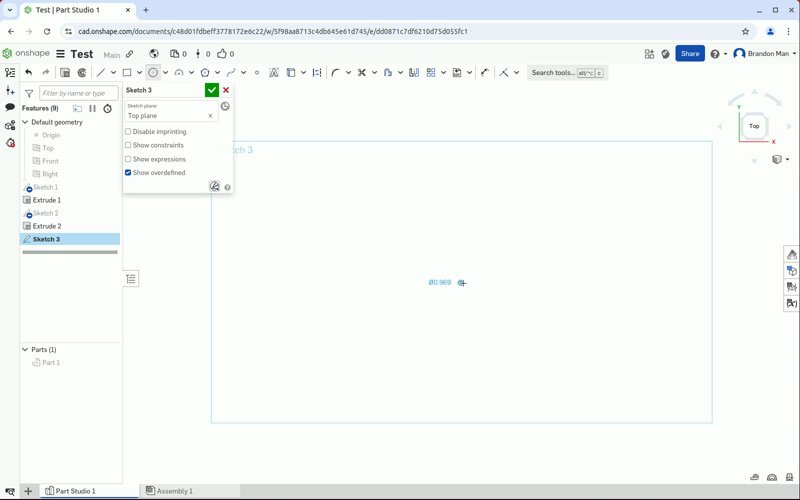
scroll(6)
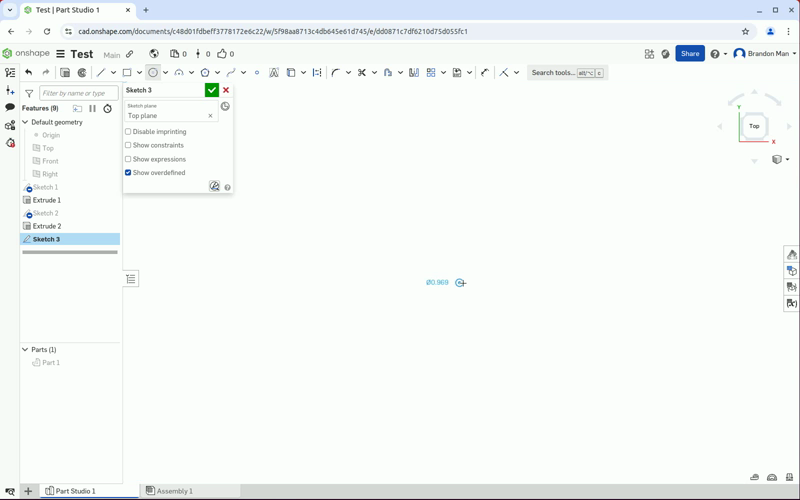
scroll(6)
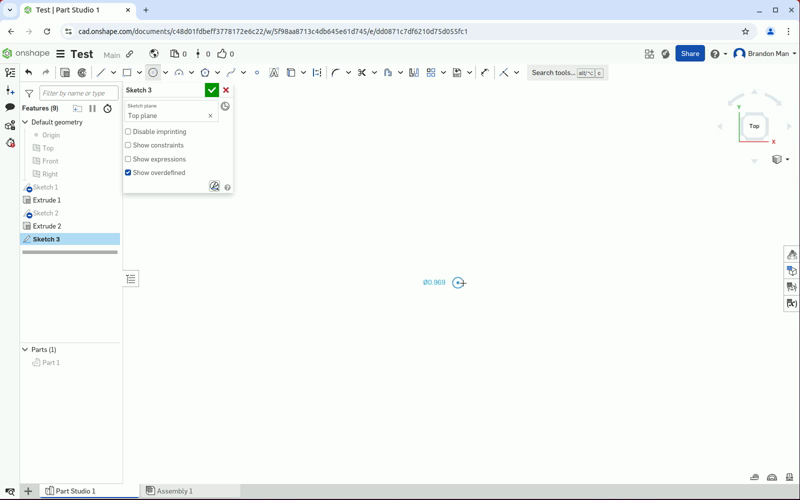
scroll(6)
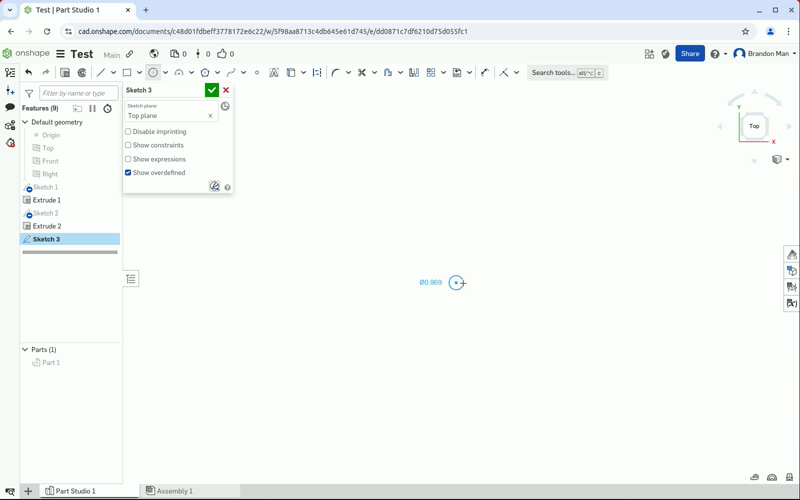
scroll(6)
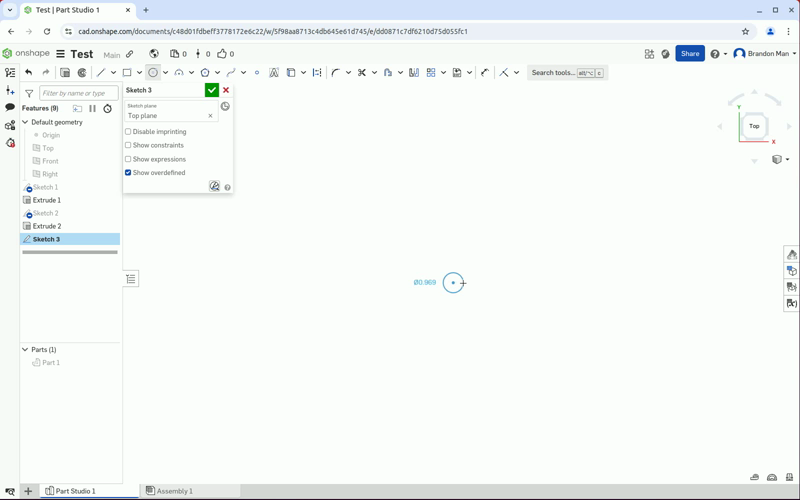
scroll(6)
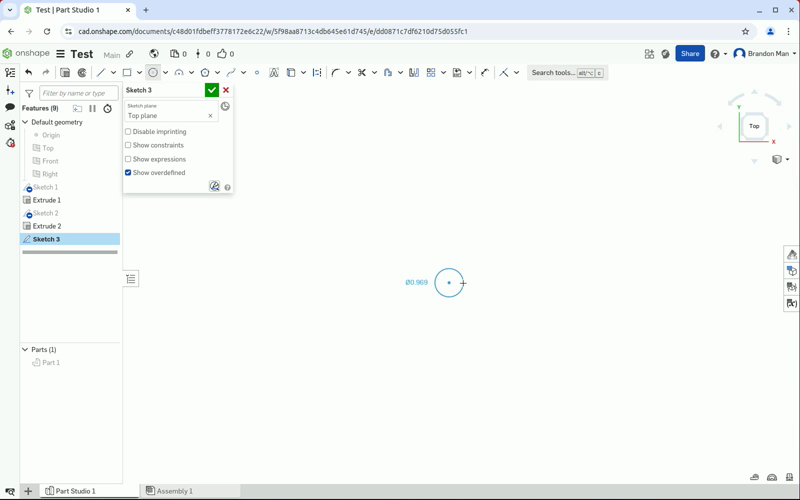
scroll(6)
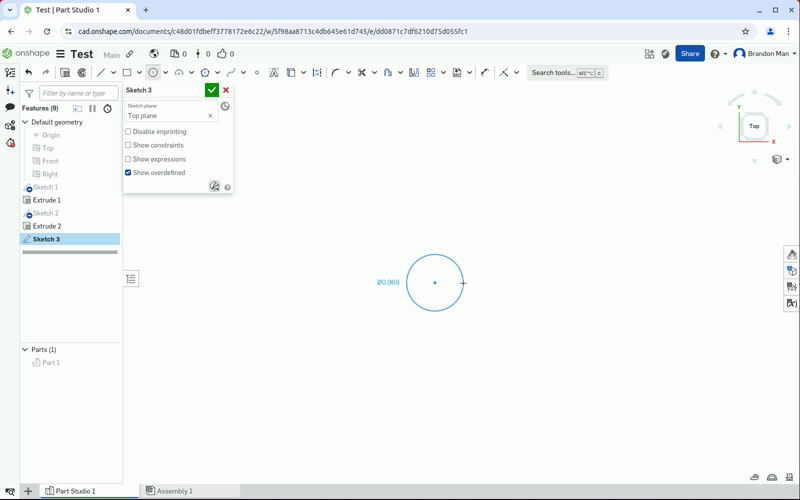
click(463, 282)
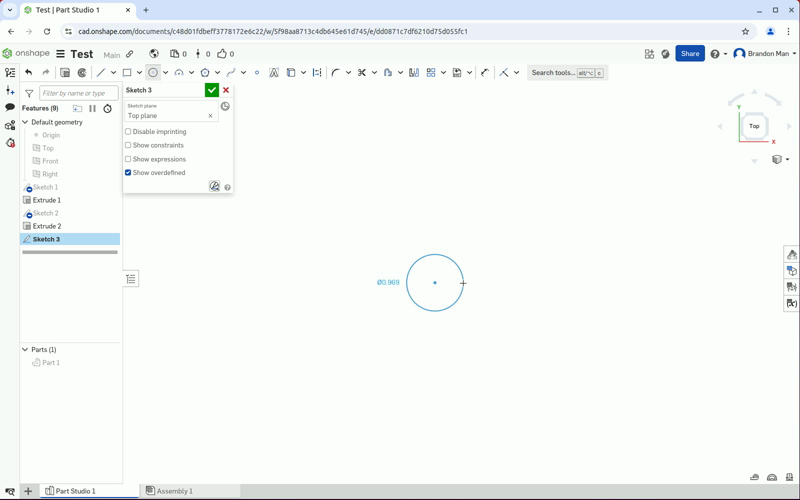
scroll(-6)
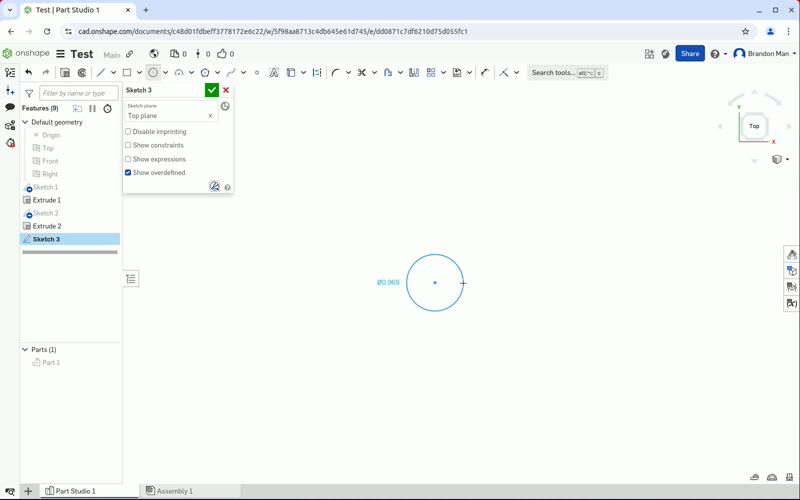
scroll(-6)
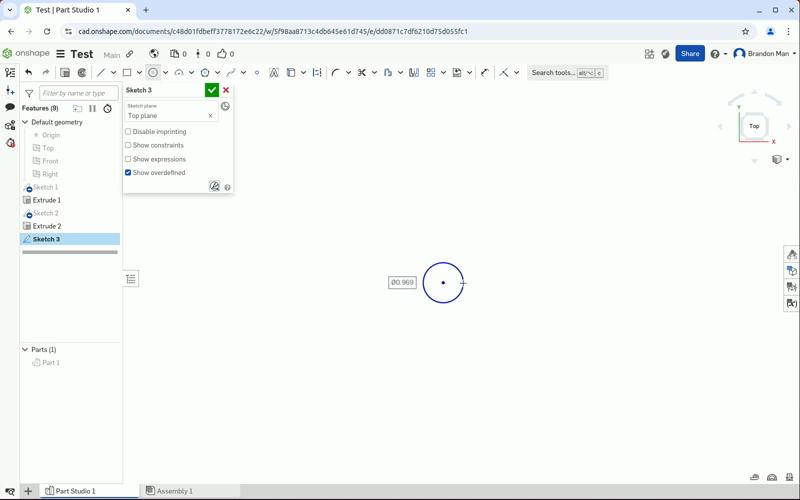
scroll(-6)
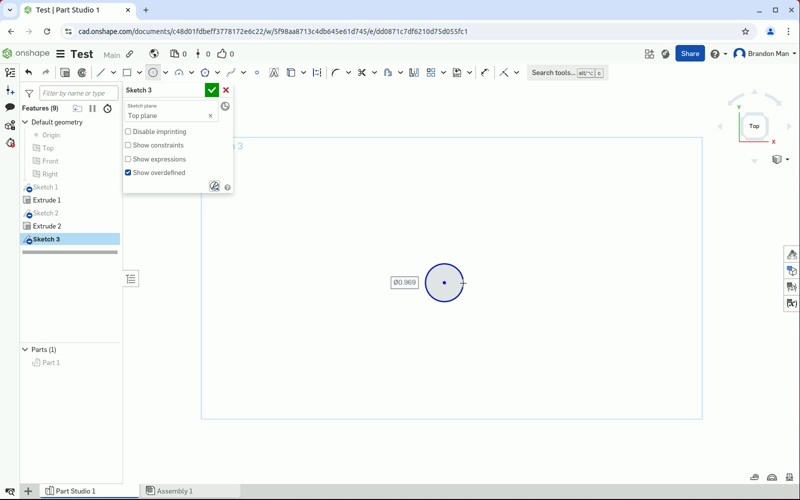
scroll(-6)
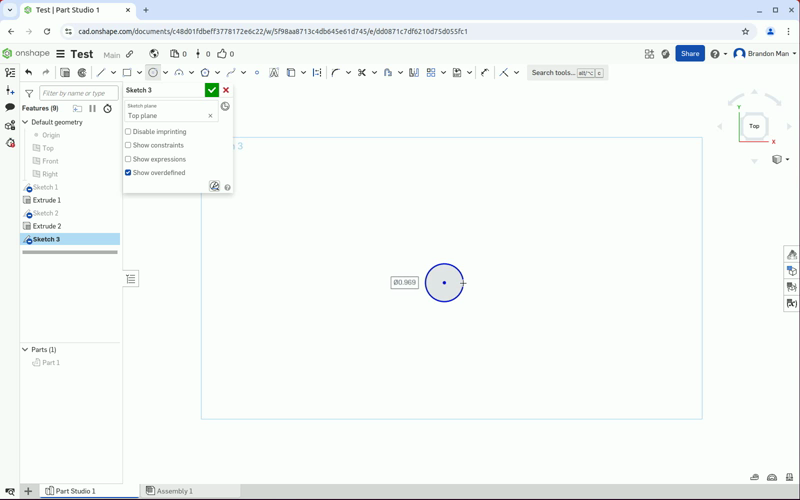
scroll(-6)
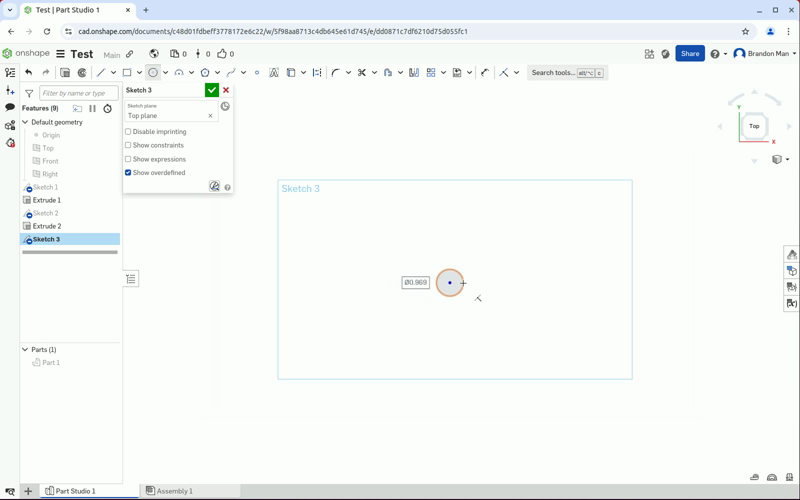
scroll(-6)
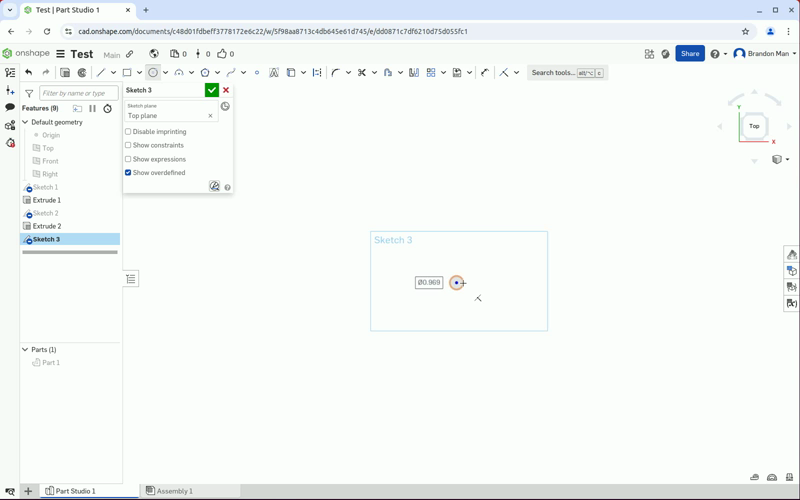
scroll(-6)
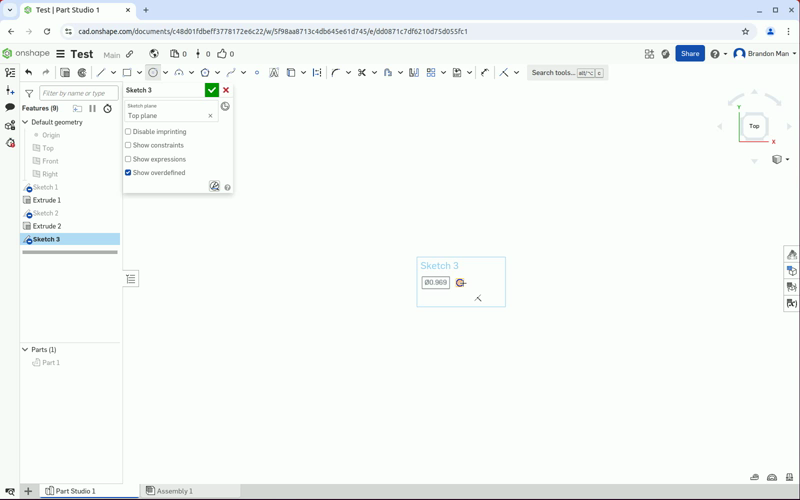
key(esc)
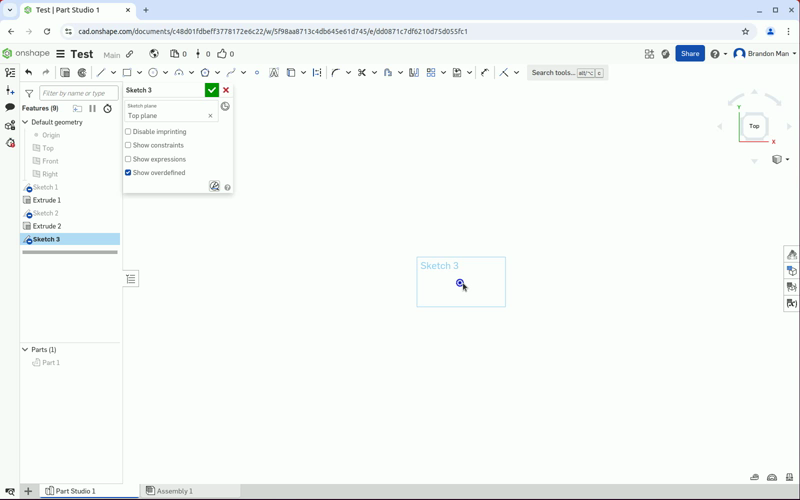
mouse_move(460, 284)
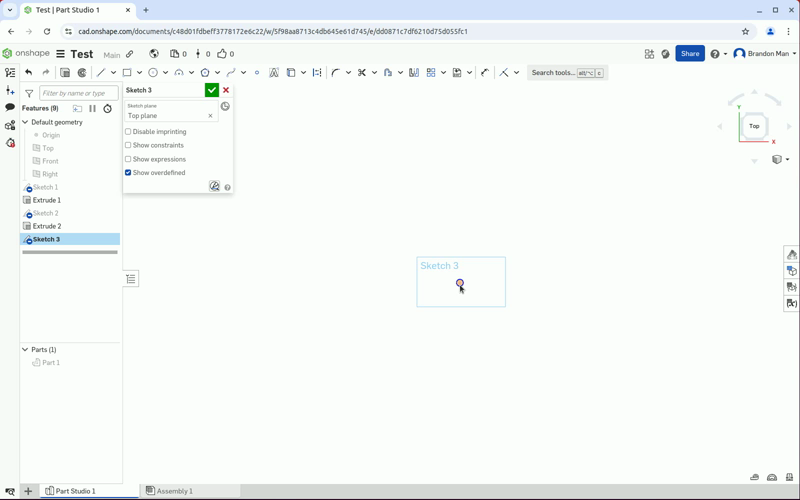
scroll(6)
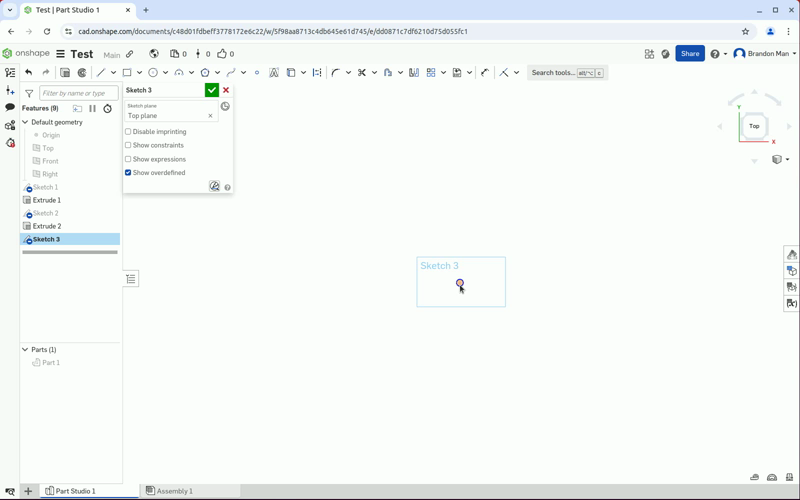
scroll(6)
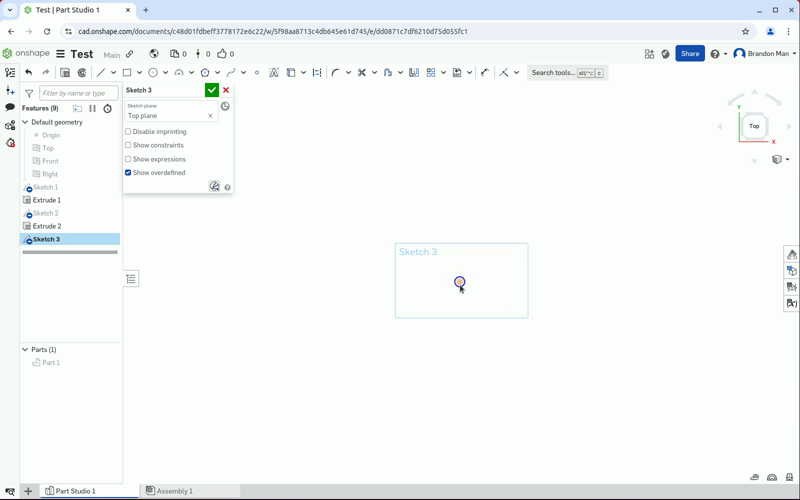
scroll(6)
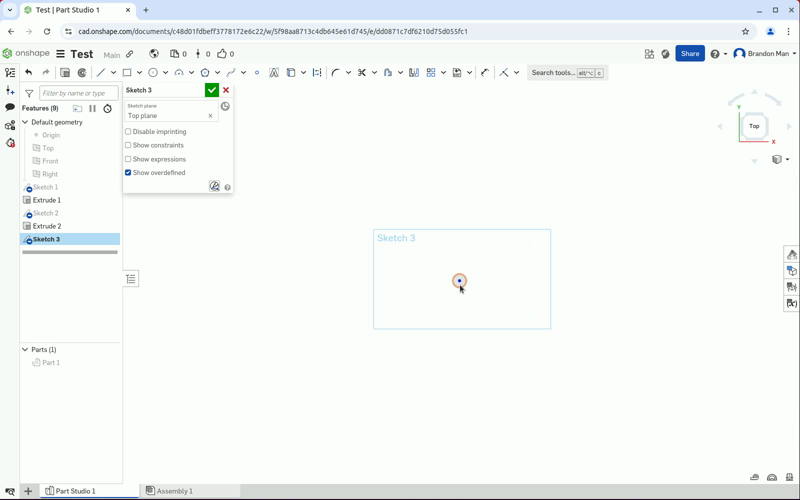
scroll(6)
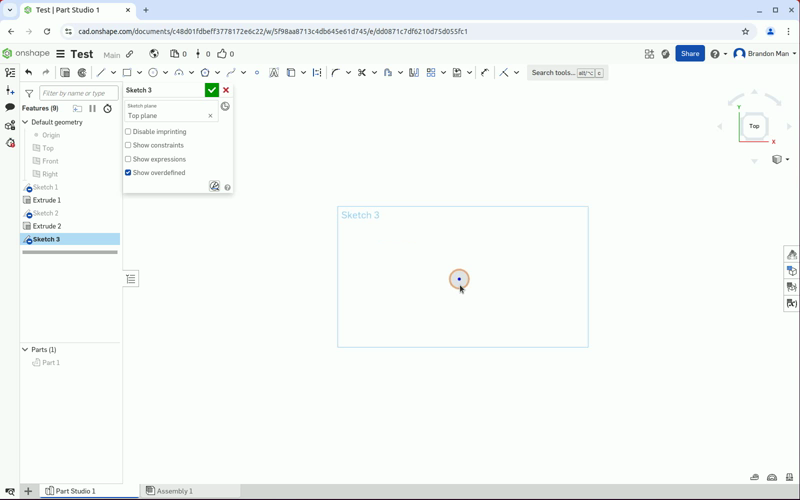
scroll(6)
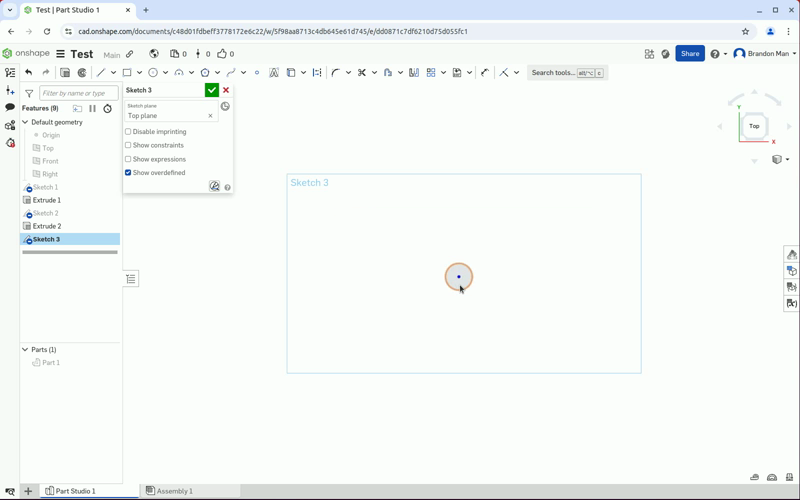
scroll(6)
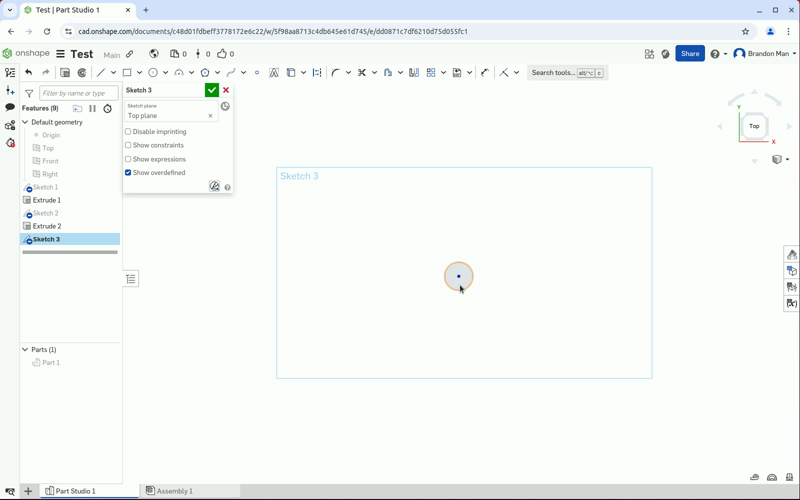
scroll(6)
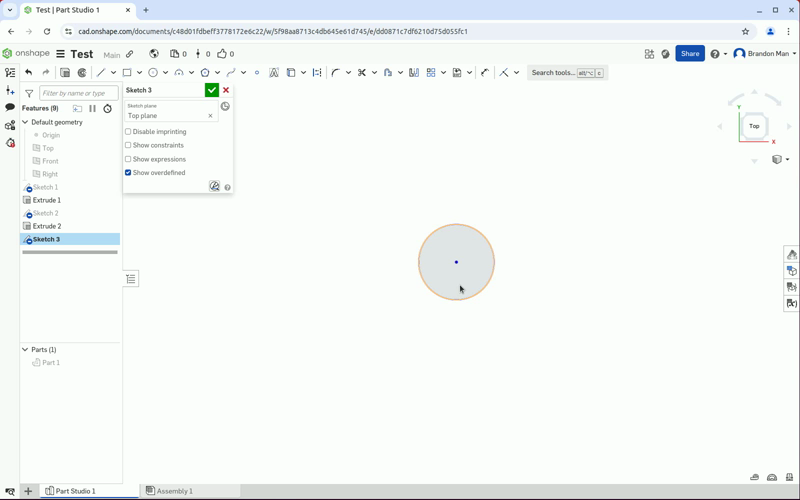
click(460, 284)
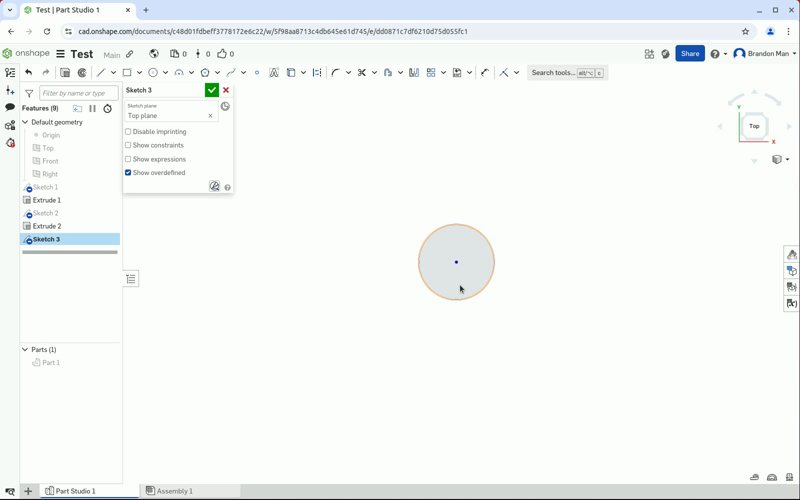
scroll(-6)
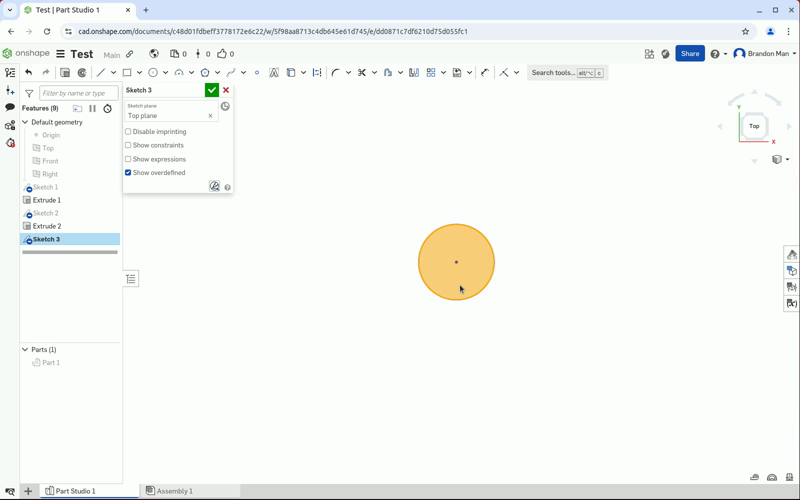
scroll(-6)
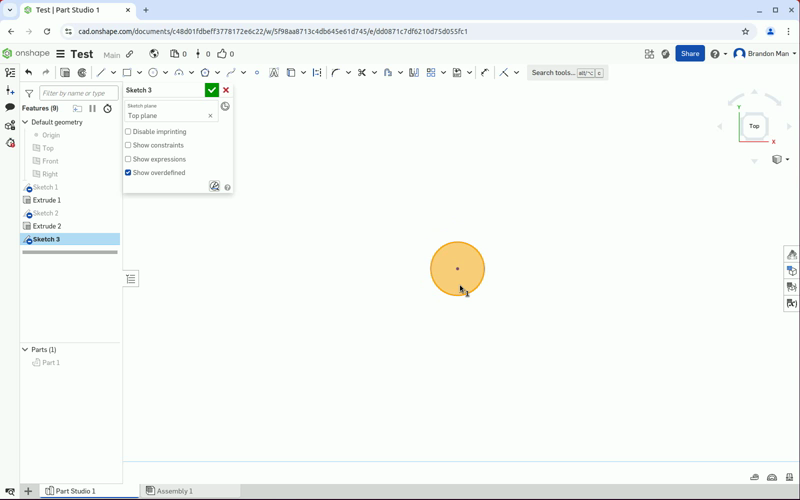
scroll(-6)
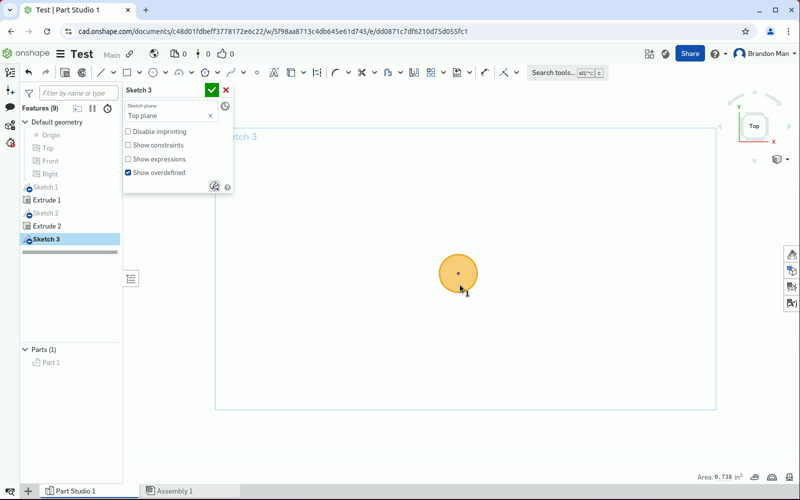
scroll(-6)
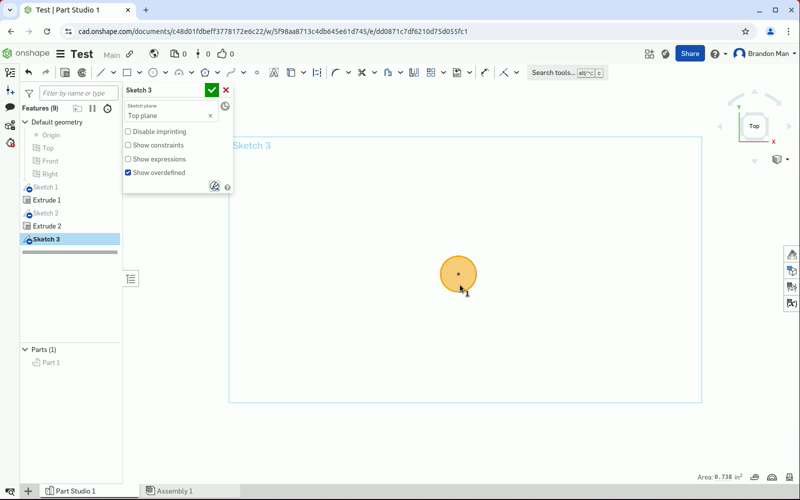
scroll(-6)
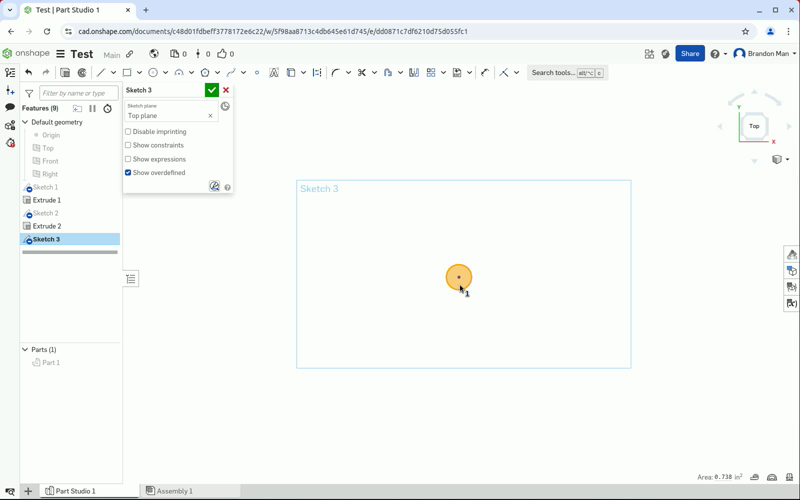
scroll(-6)
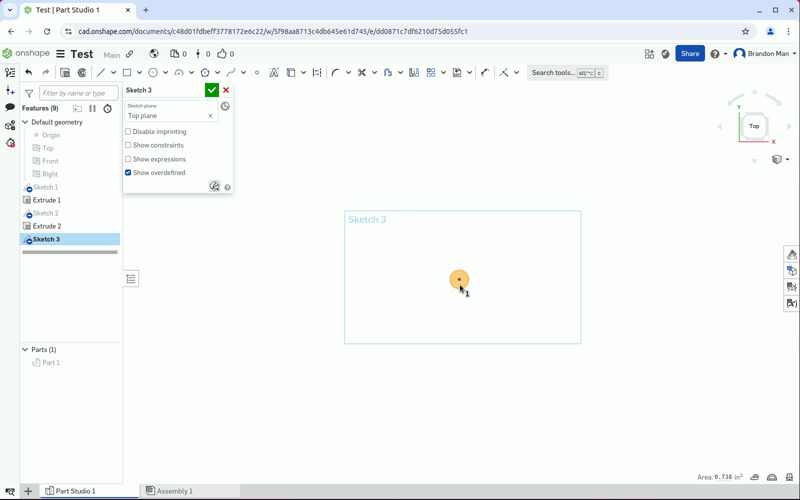
scroll(-6)
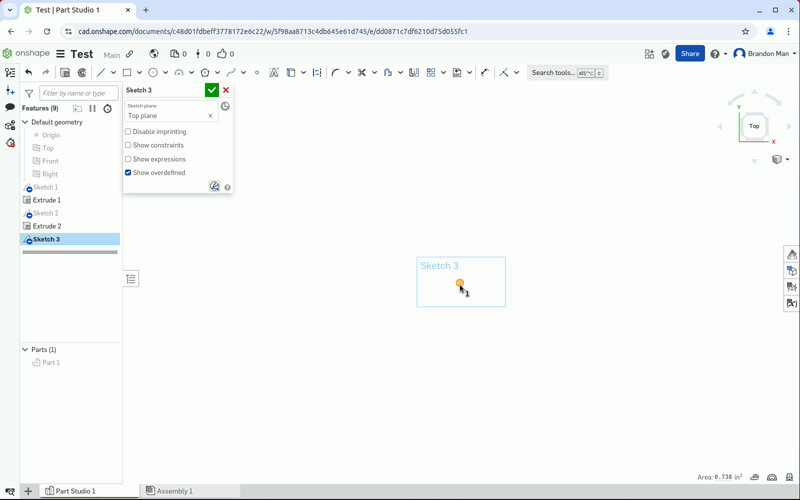
mouse_move(73, 352)
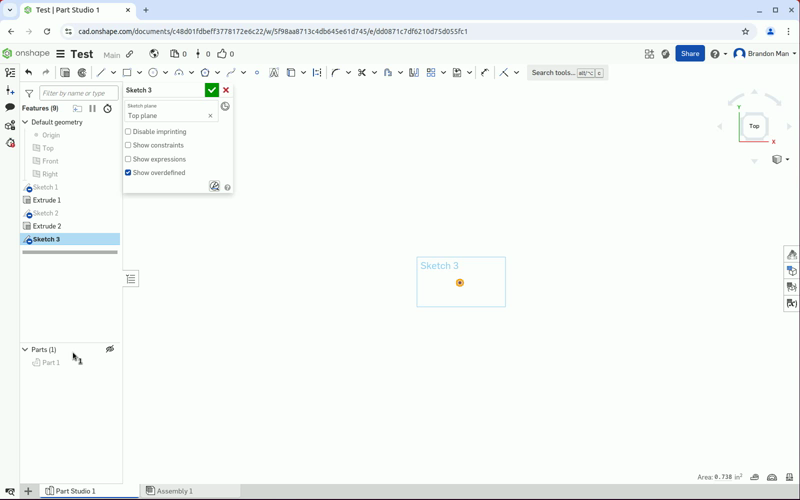
key(shift+y)
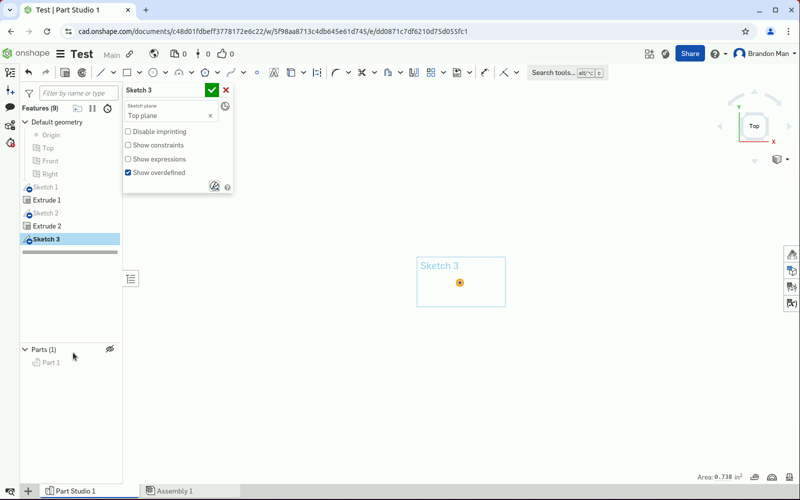
key(shift+e)
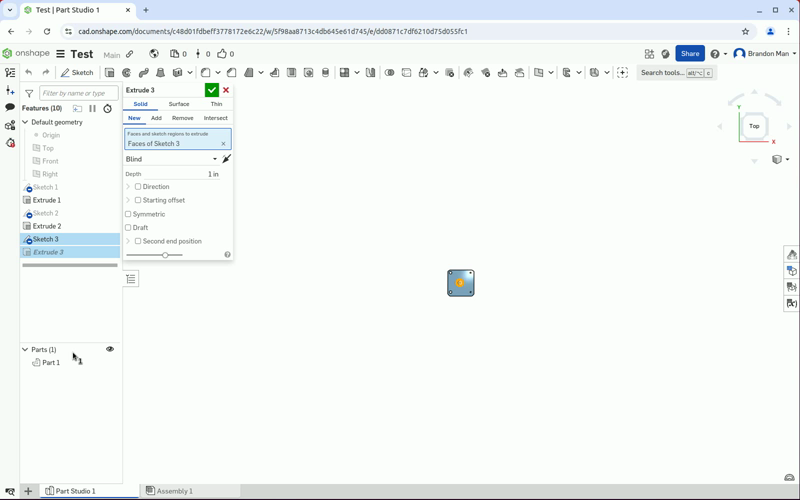
mouse_move(143, 106)
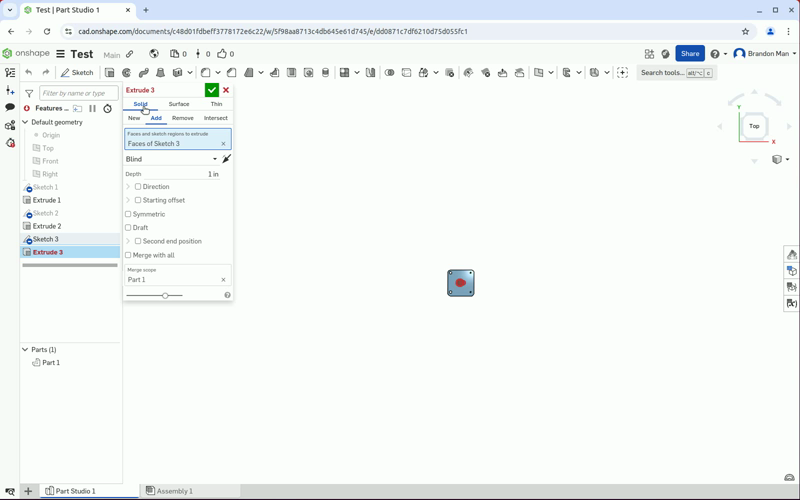
click(143, 106)
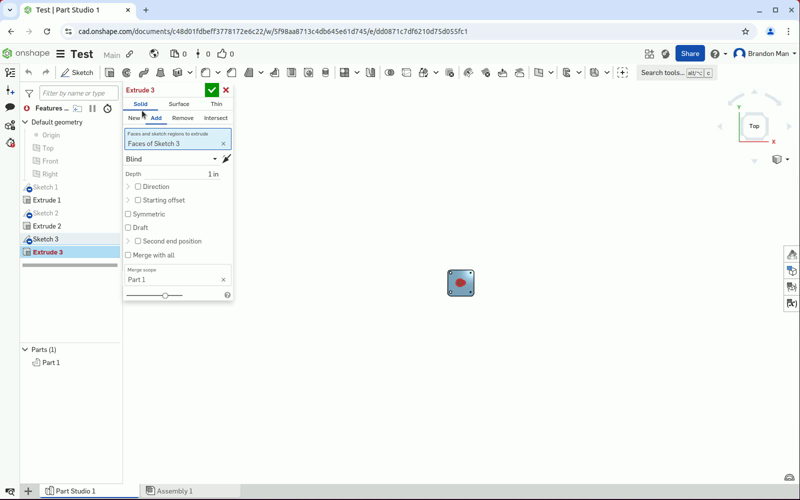
mouse_move(137, 120)
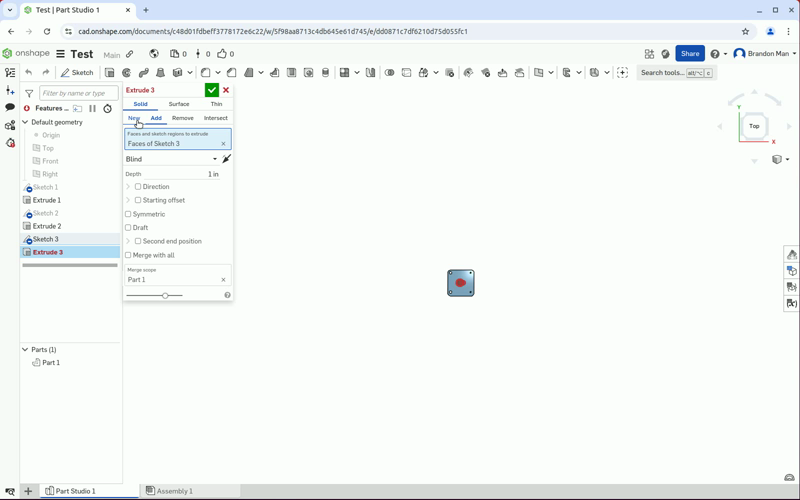
click(137, 120)
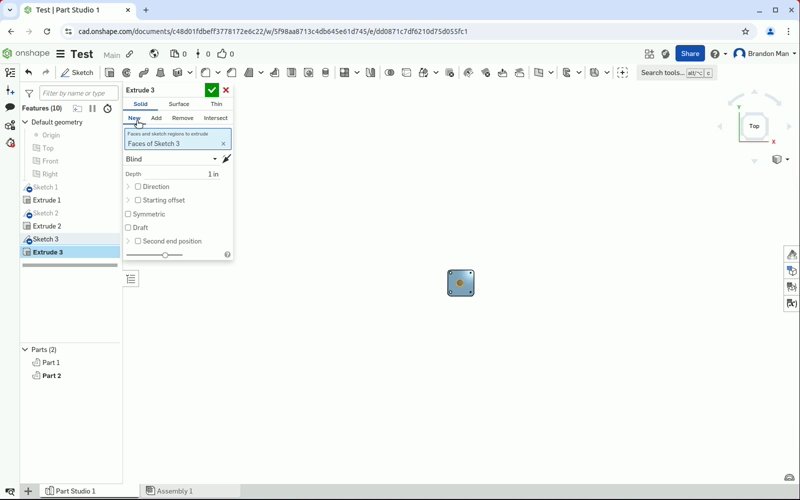
key(tab, 4)
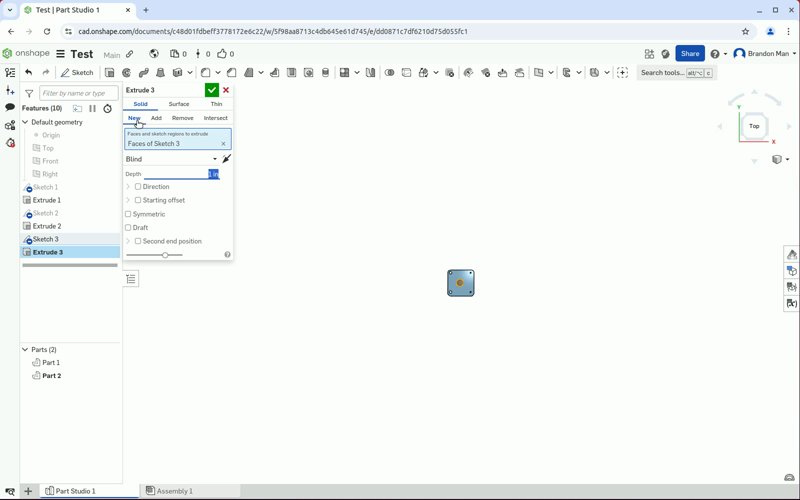
text(-3.611)
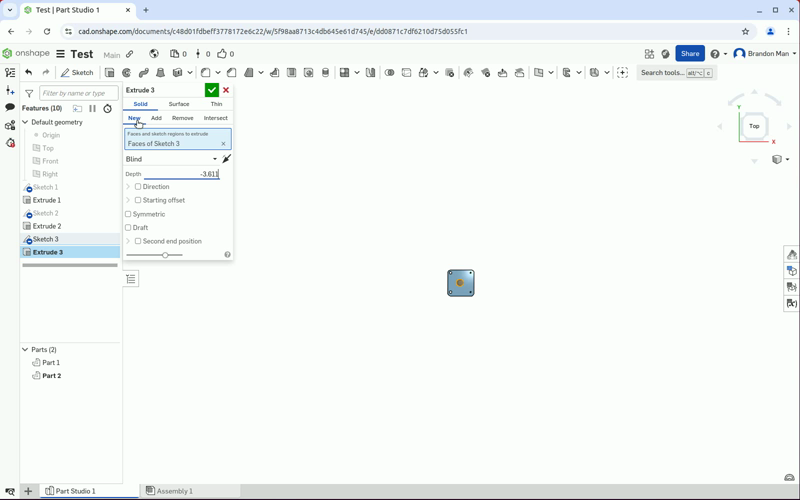
key(enter)
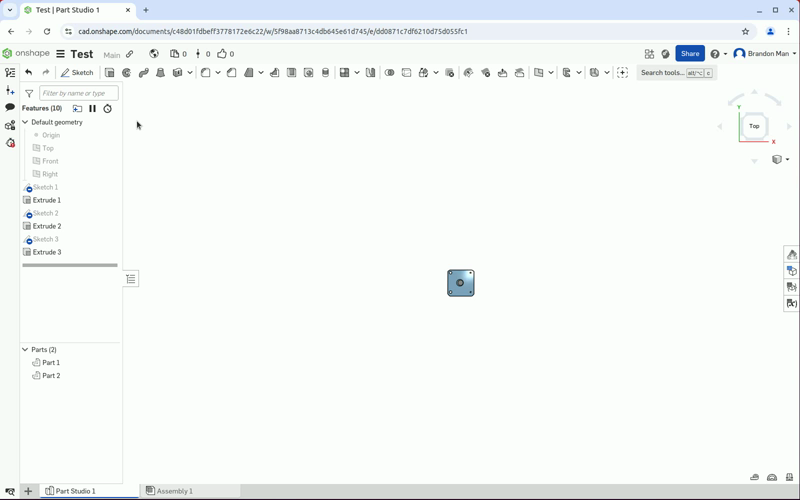
key(shift+h)
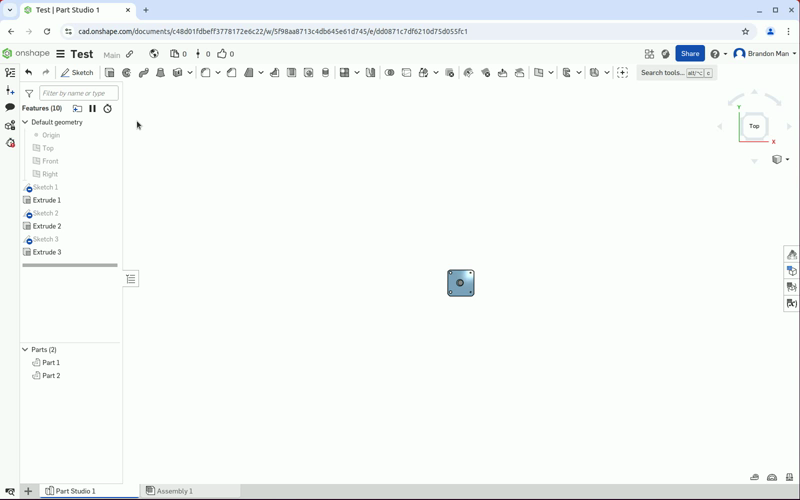
key(shift+h)
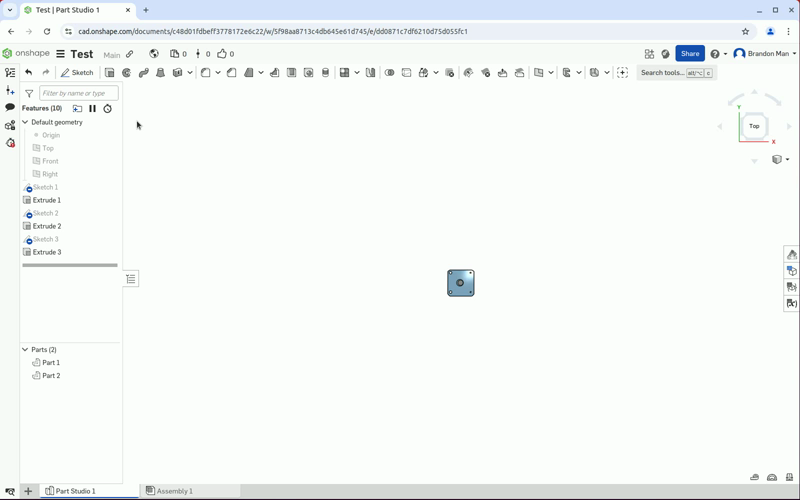
mouse_move(73, 189)
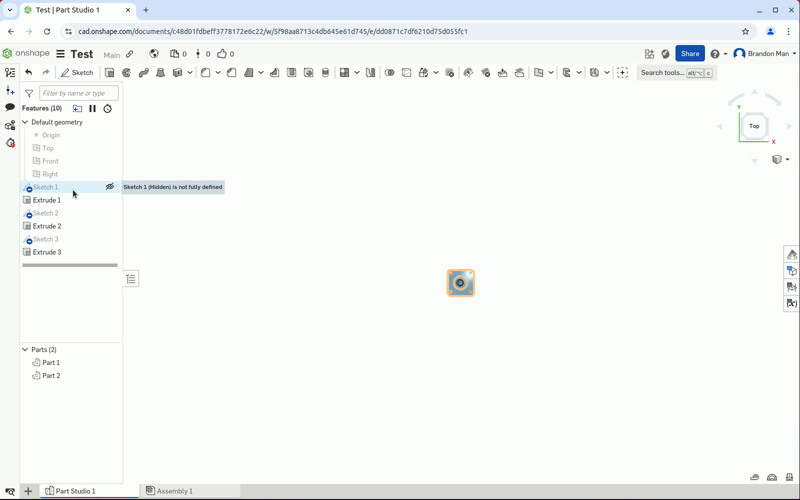
click(73, 189)
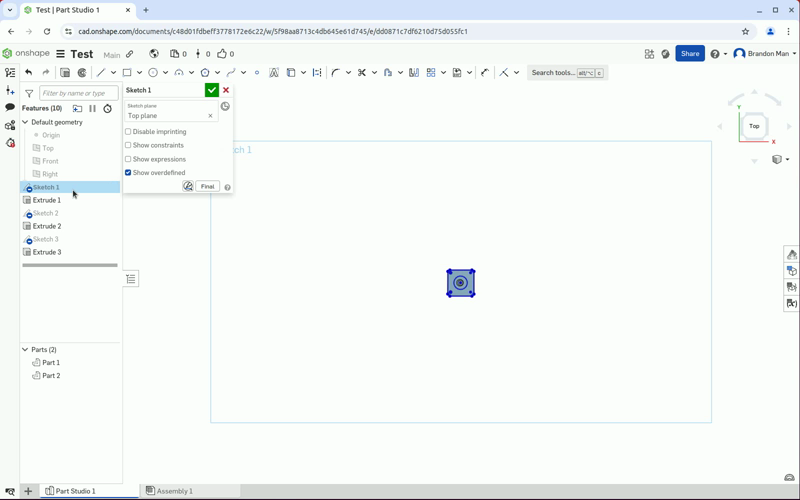
mouse_move(229, 92)
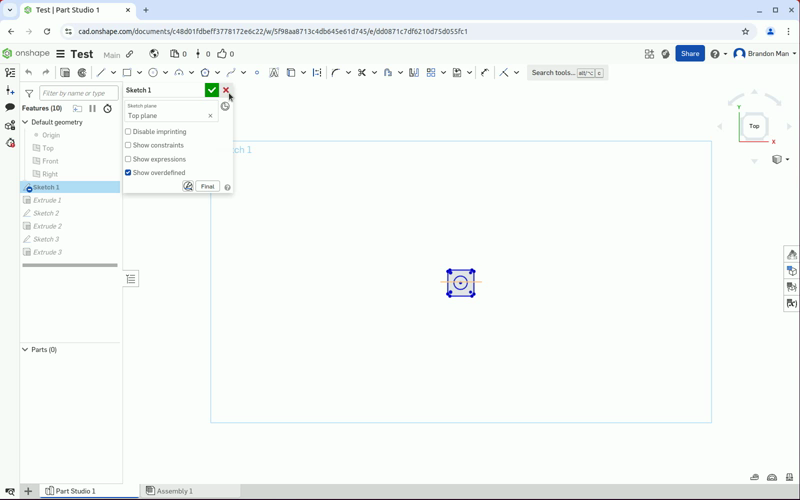
click(229, 92)
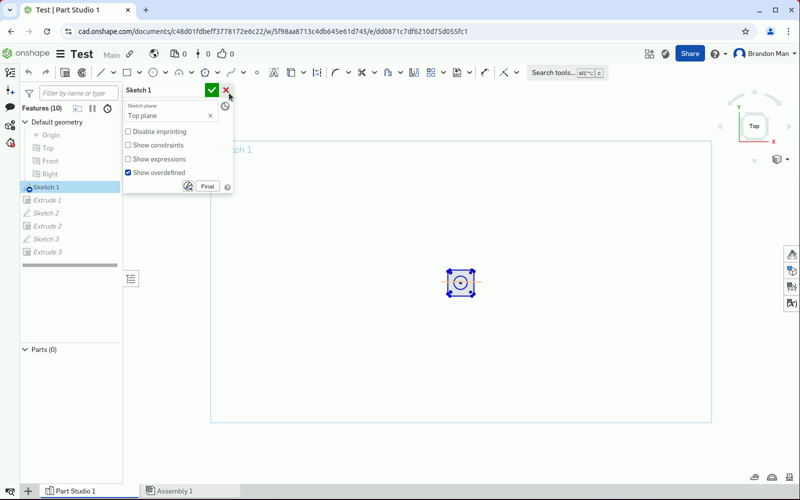
key(shift+s)
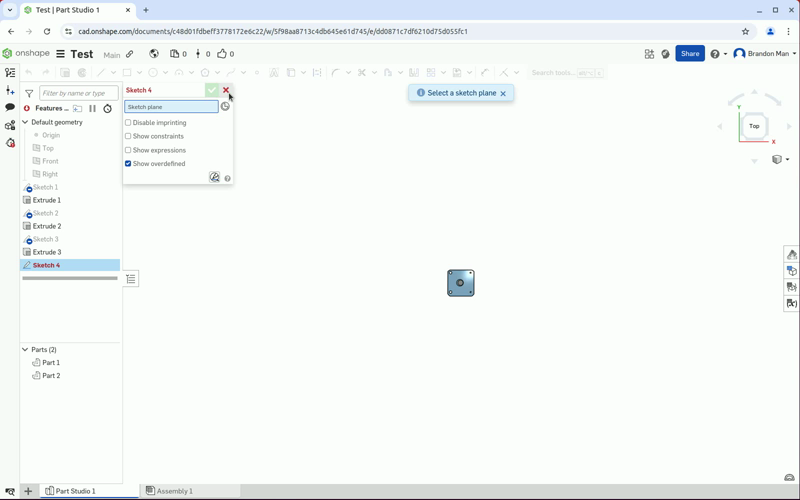
mouse_move(73, 150)
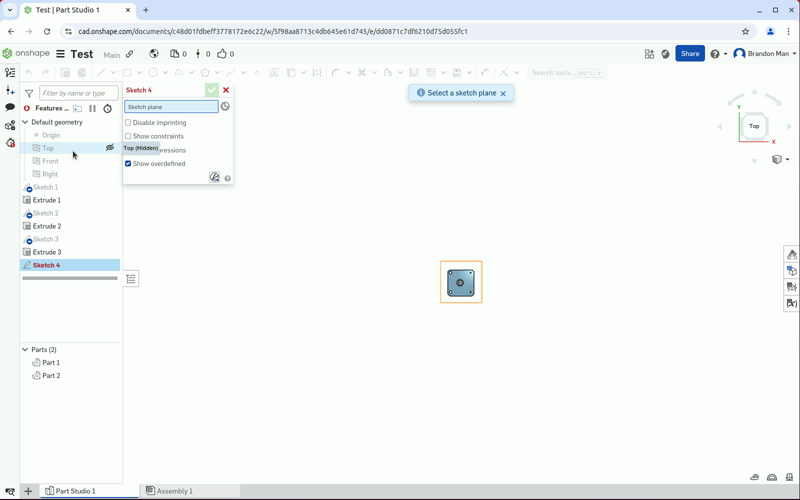
click(73, 150)
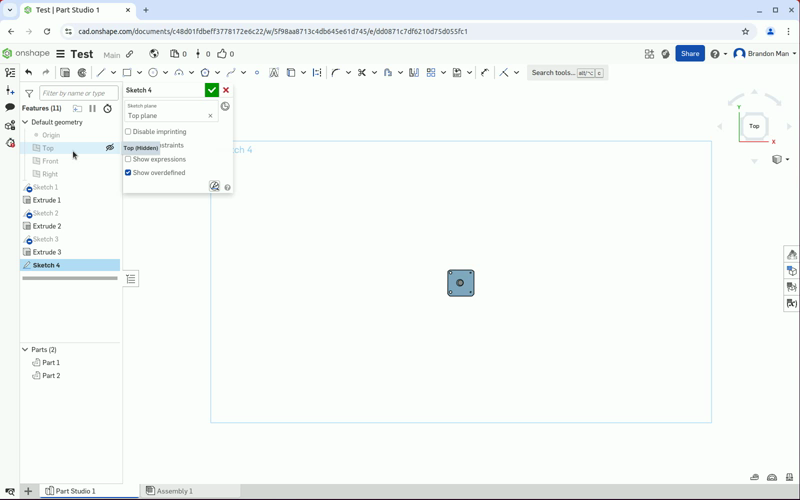
mouse_move(73, 352)
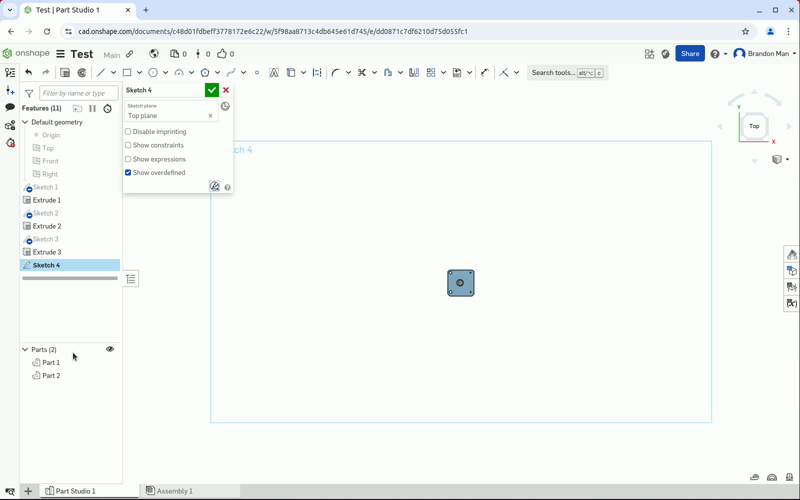
key(y)
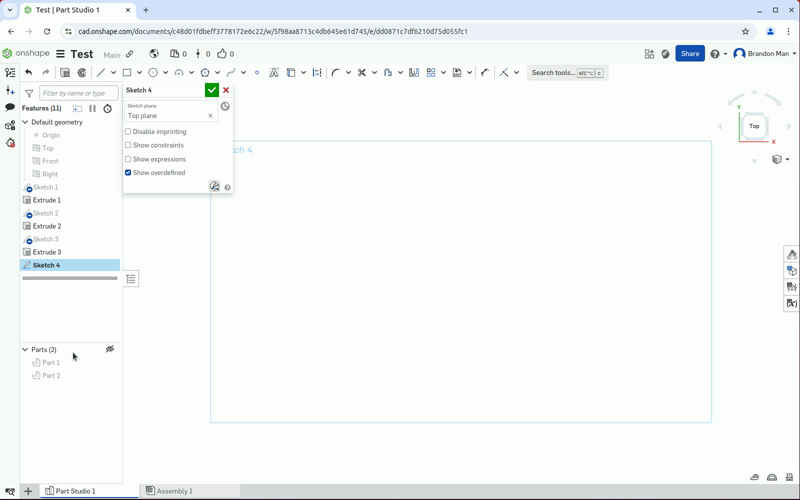
key(c)
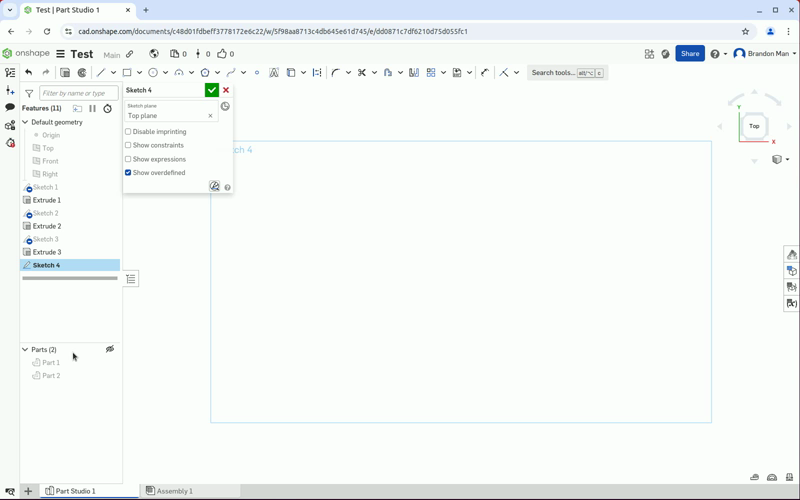
key_down(shift)
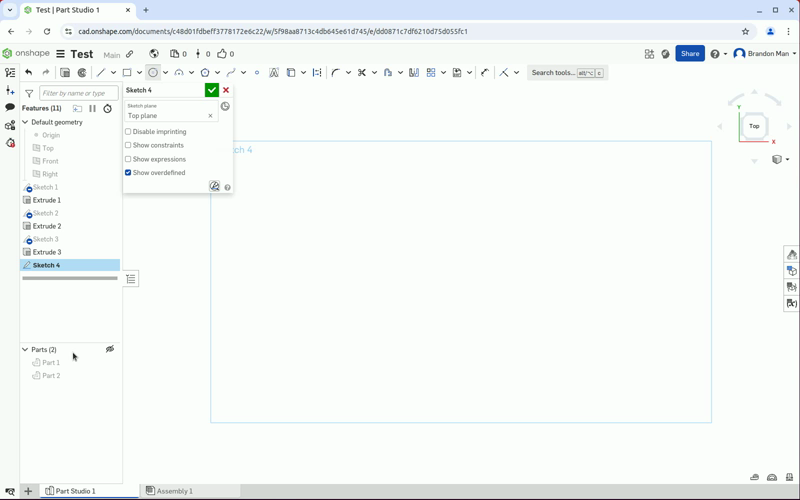
mouse_move(461, 282)
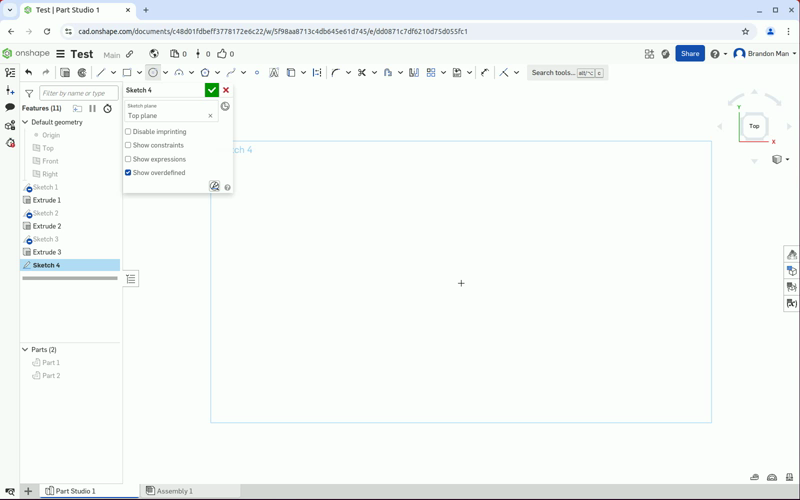
click(461, 282)
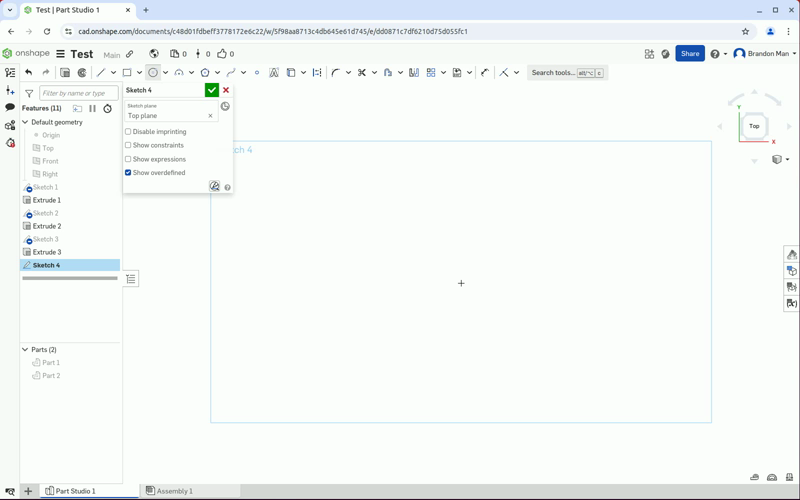
key_up(shift)
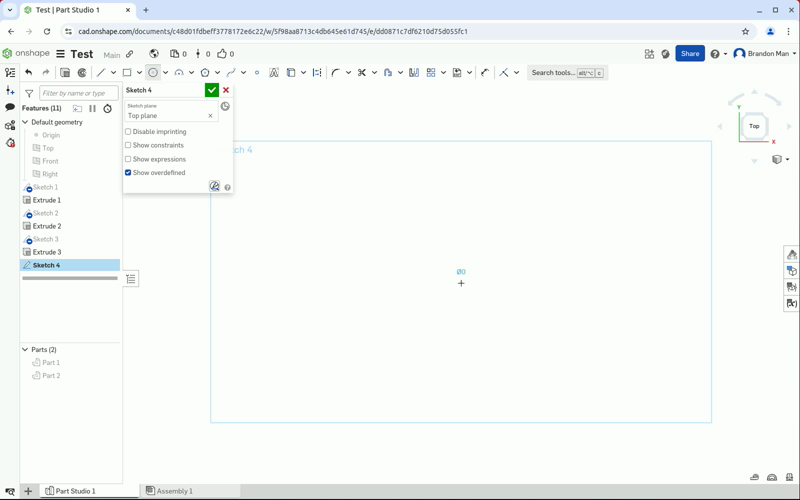
mouse_move(466, 282)
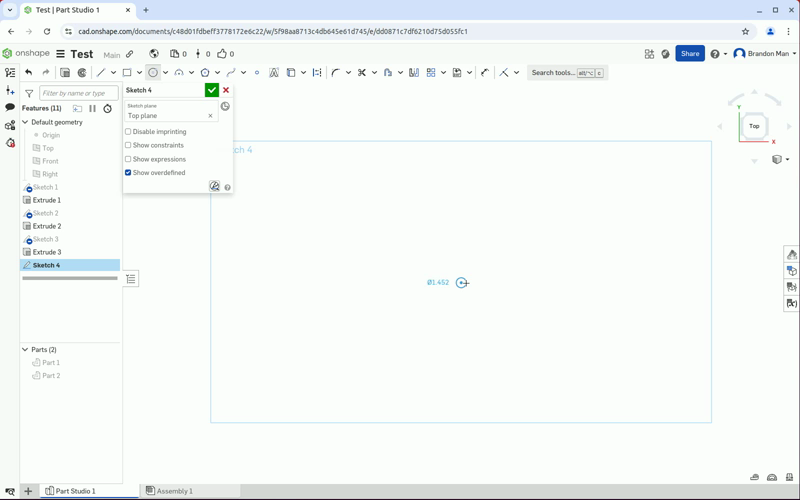
click(466, 282)
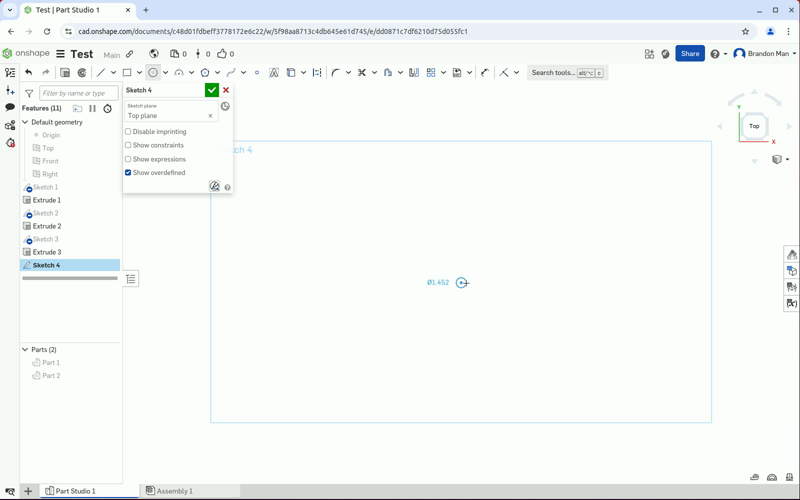
key(esc)
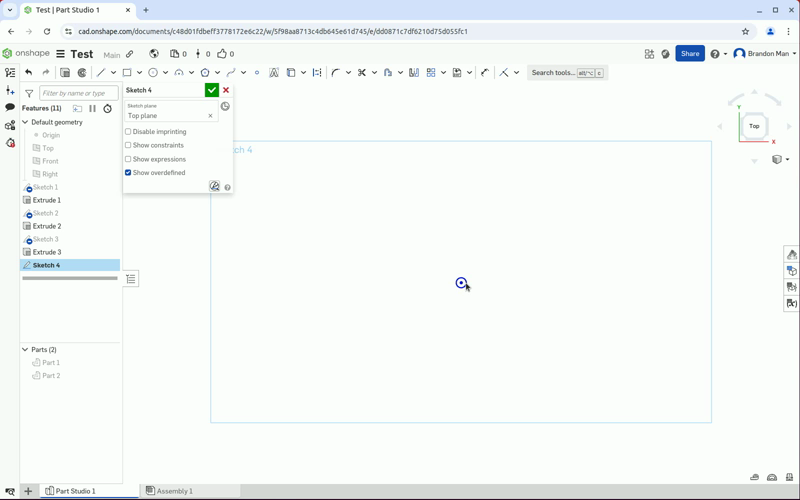
key(c)
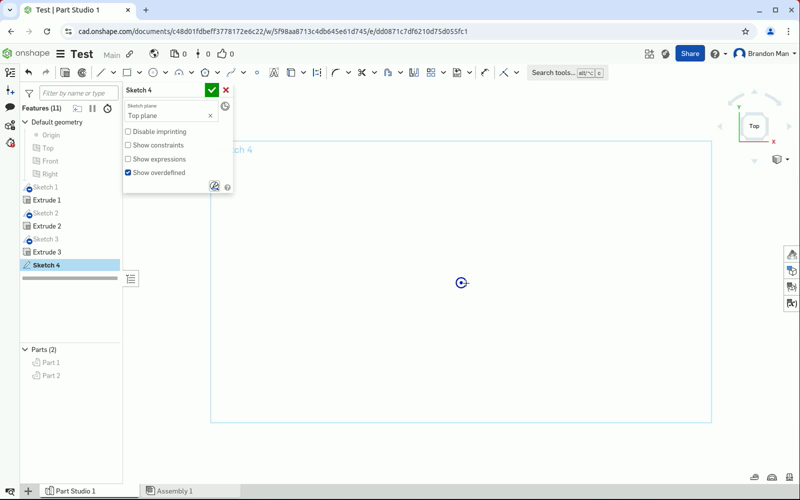
key_down(shift)
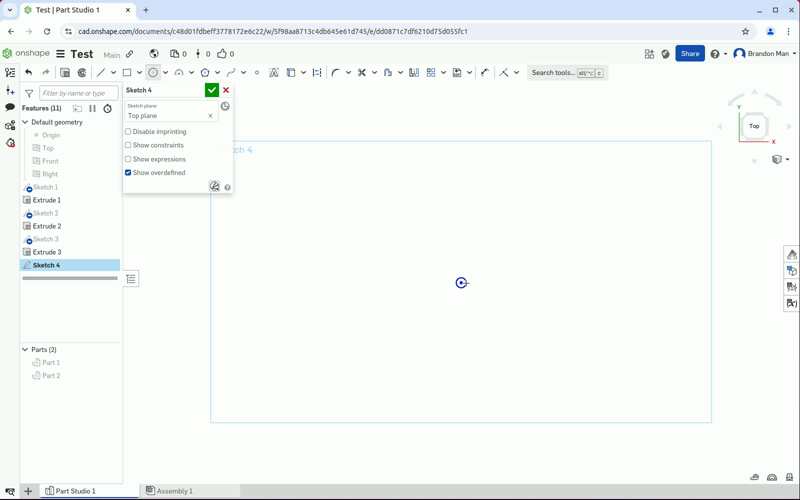
mouse_move(461, 282)
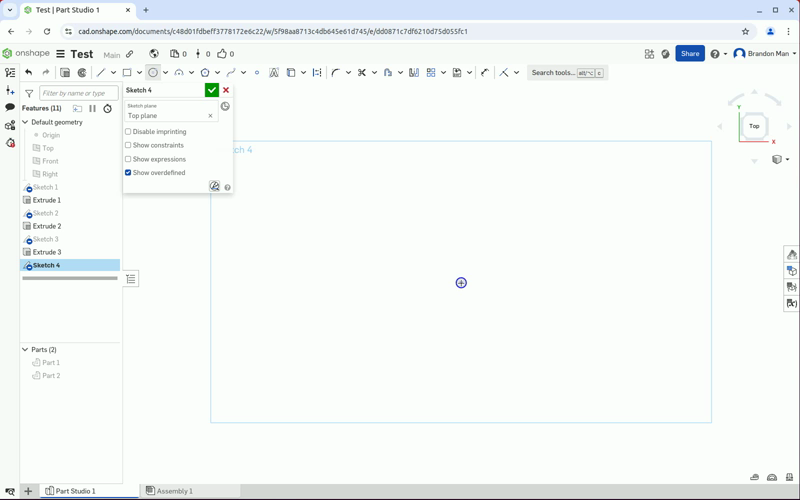
click(461, 282)
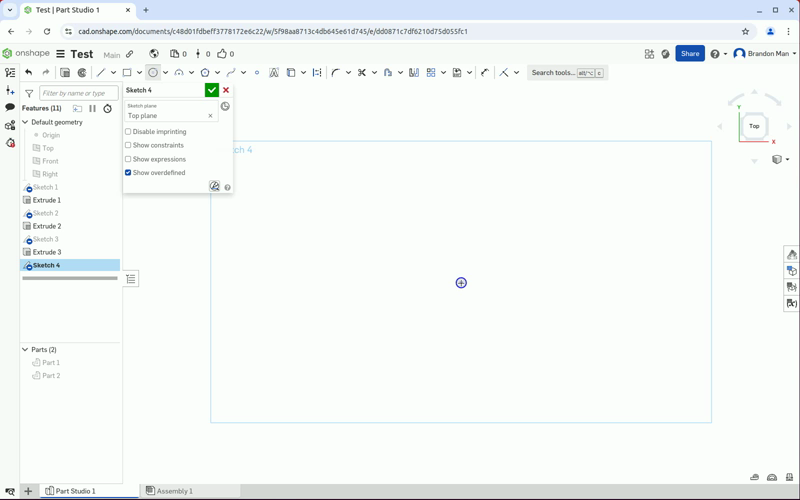
key_up(shift)
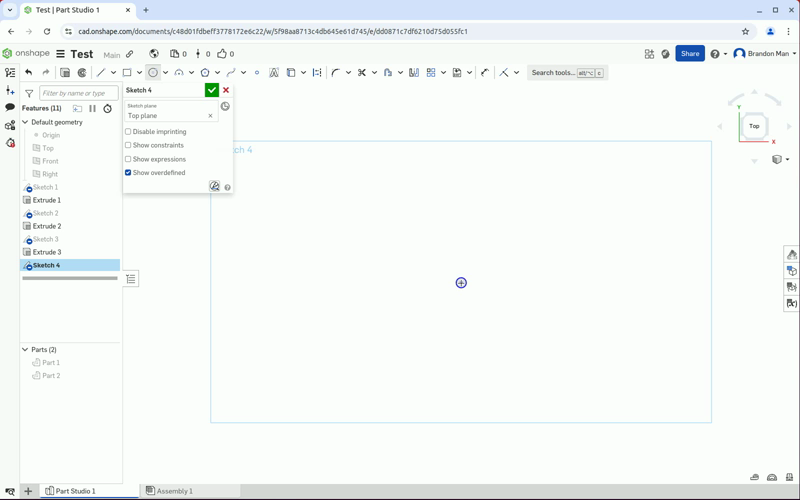
mouse_move(463, 282)
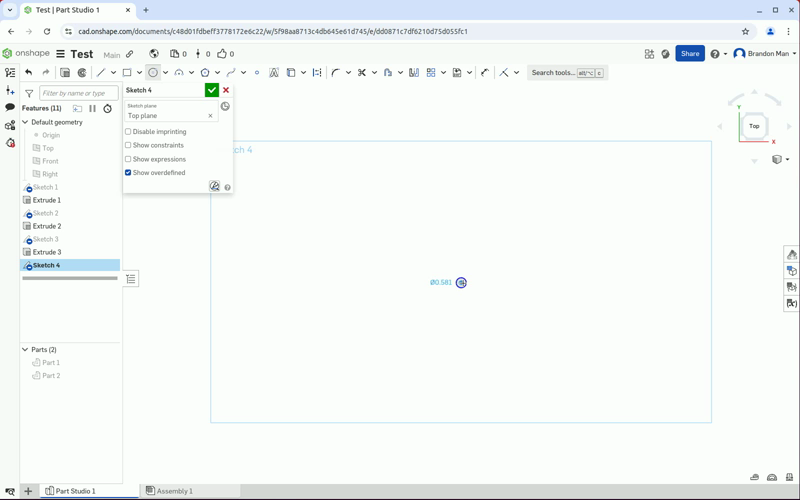
scroll(6)
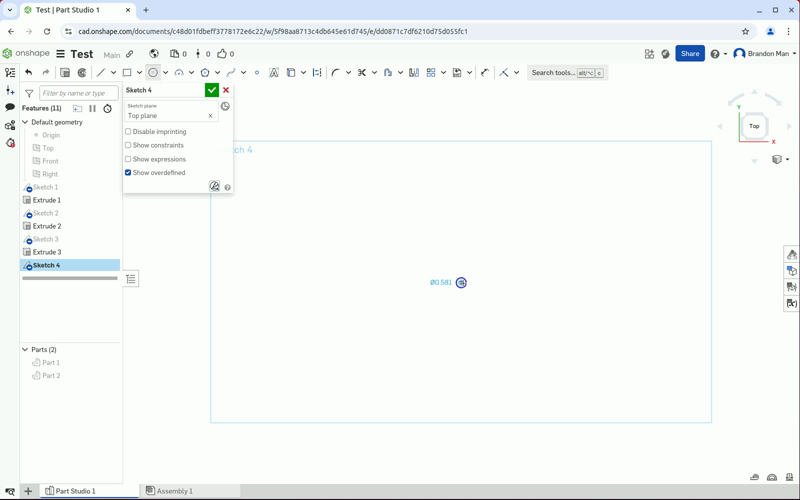
scroll(6)
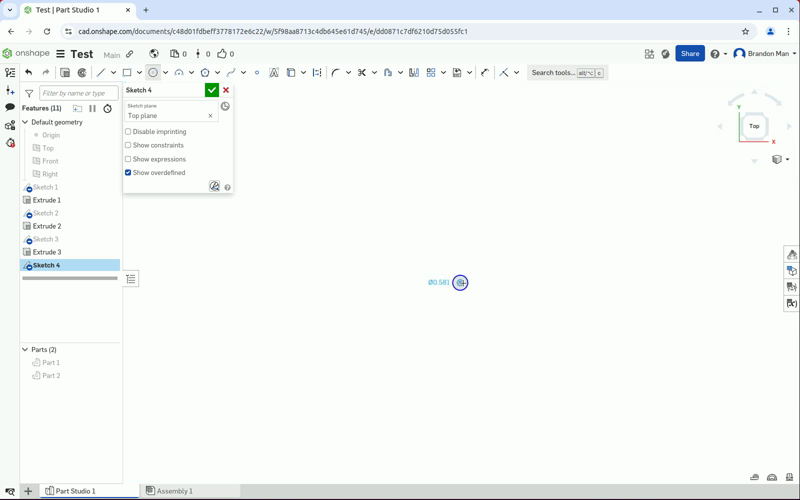
scroll(6)
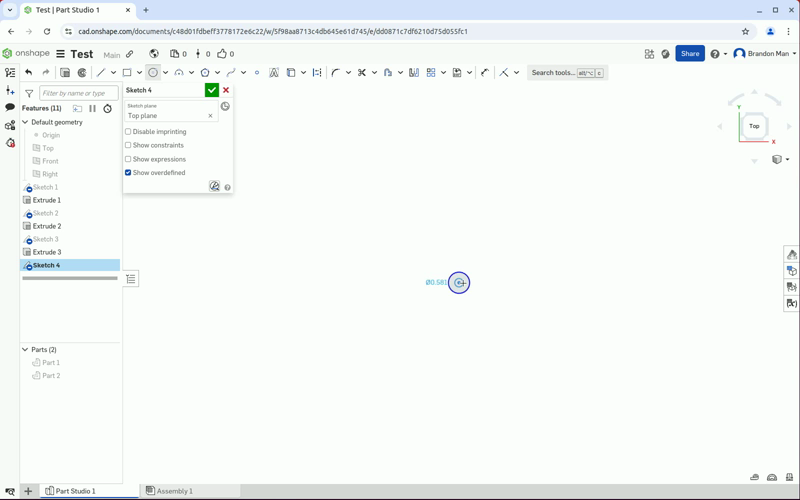
scroll(6)
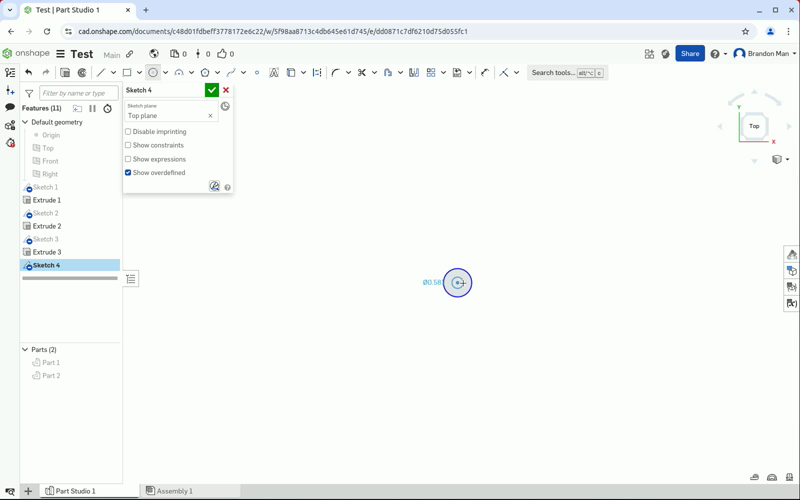
scroll(6)
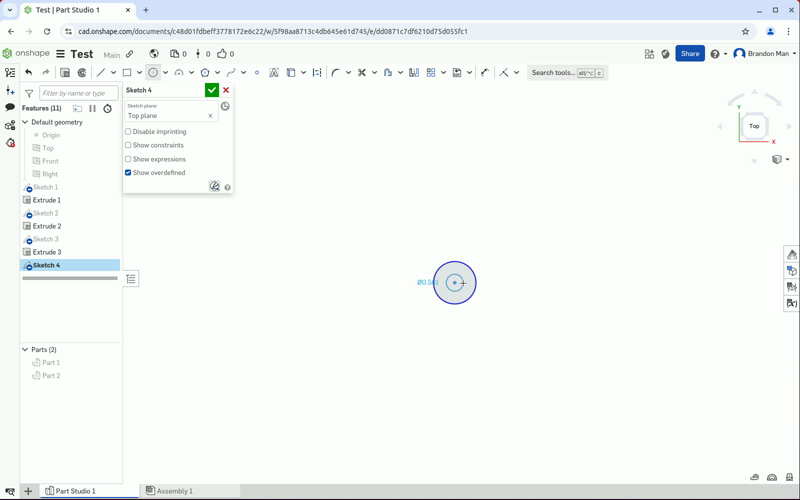
scroll(6)
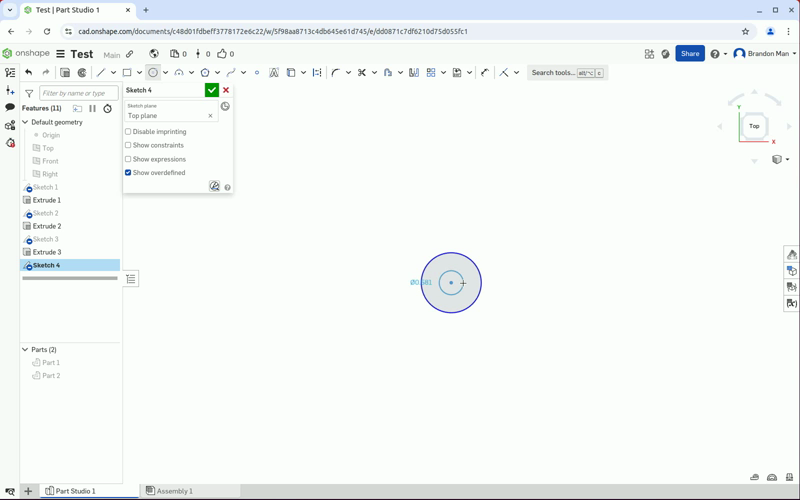
scroll(6)
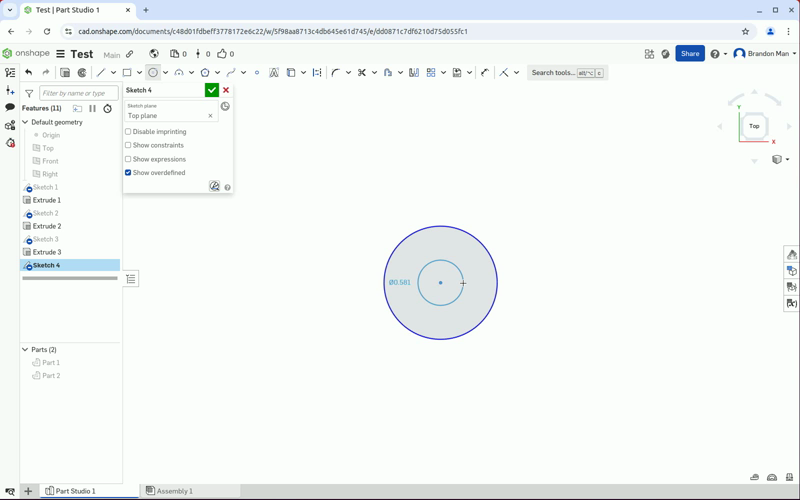
click(463, 282)
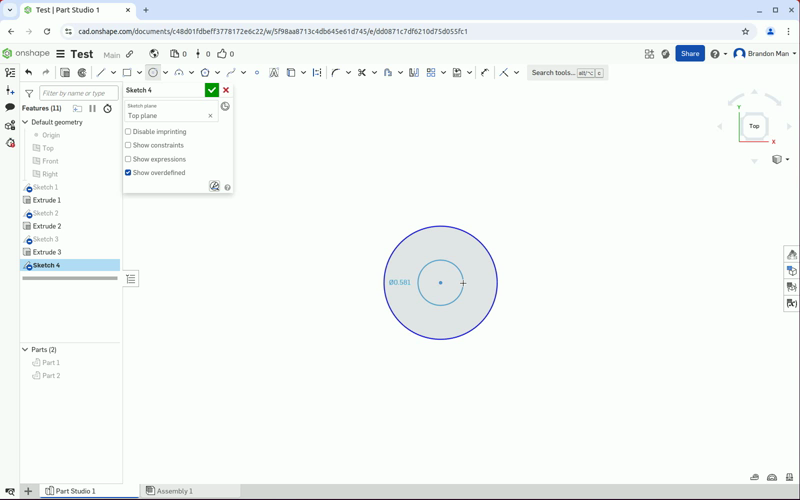
scroll(-6)
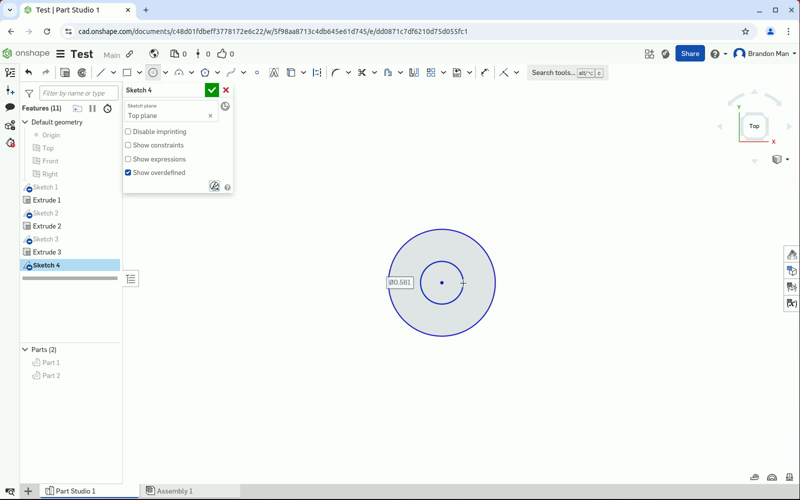
scroll(-6)
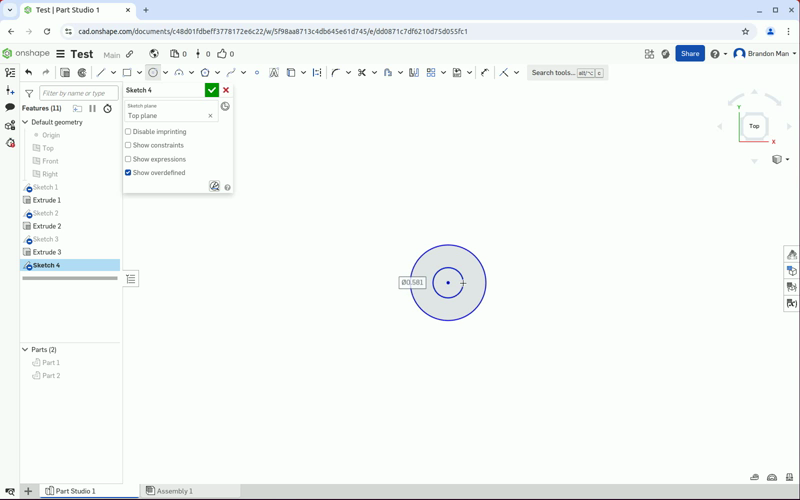
scroll(-6)
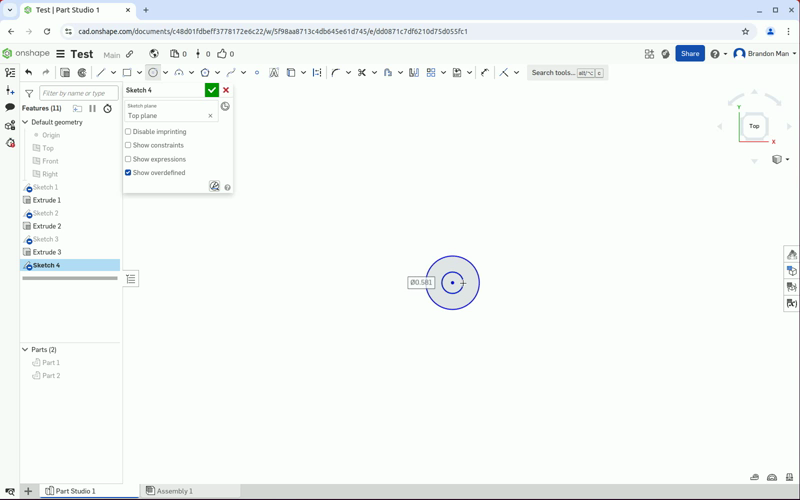
scroll(-6)
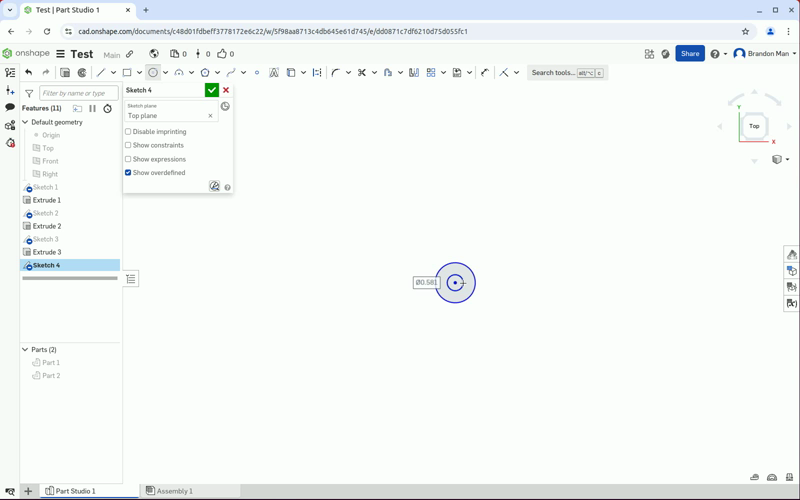
scroll(-6)
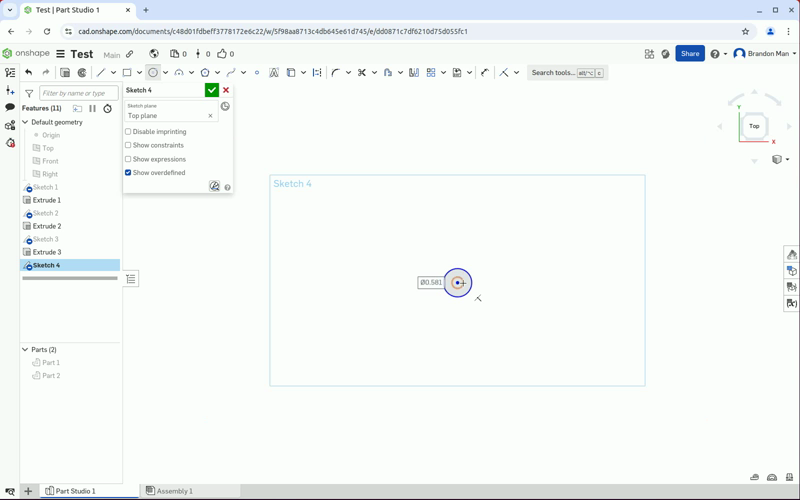
scroll(-6)
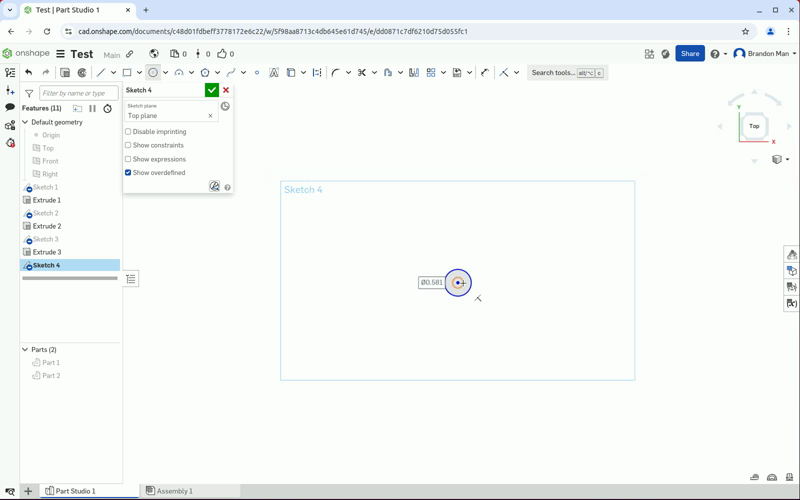
scroll(-6)
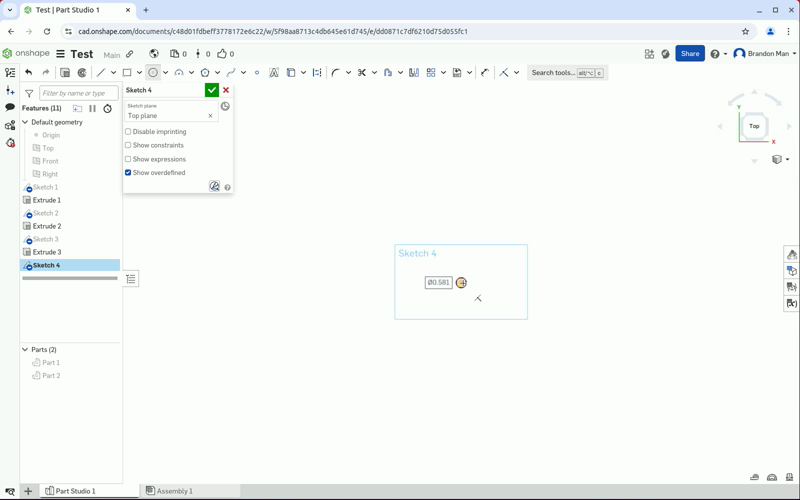
key(esc)
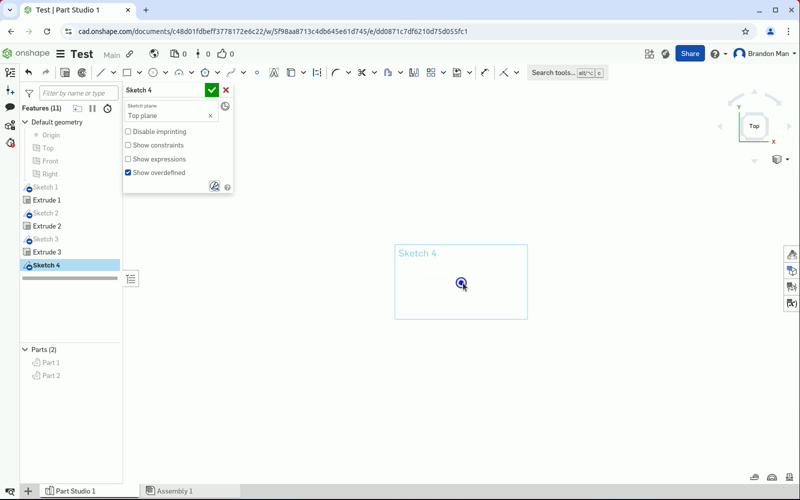
mouse_move(465, 284)
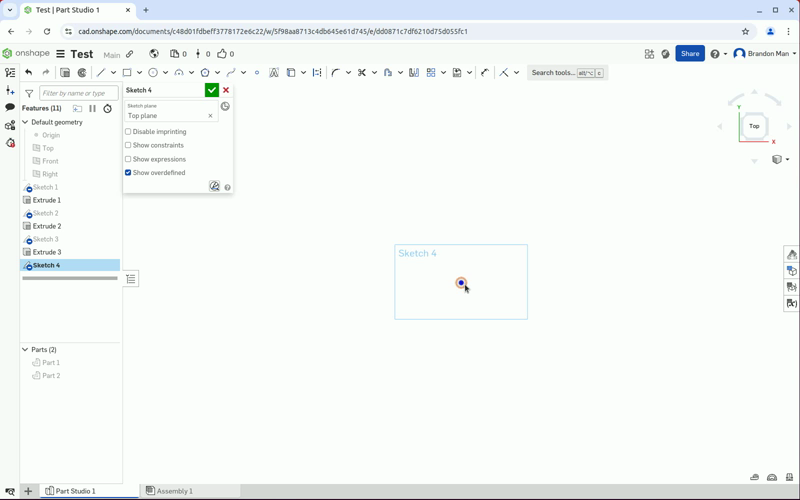
scroll(6)
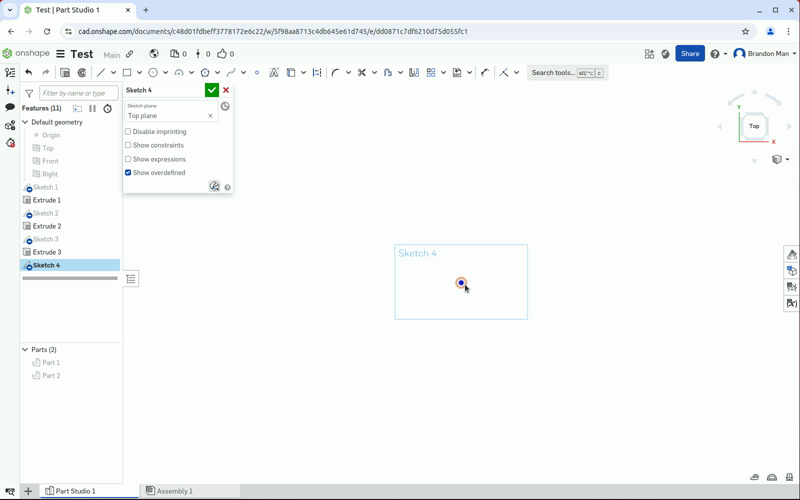
scroll(6)
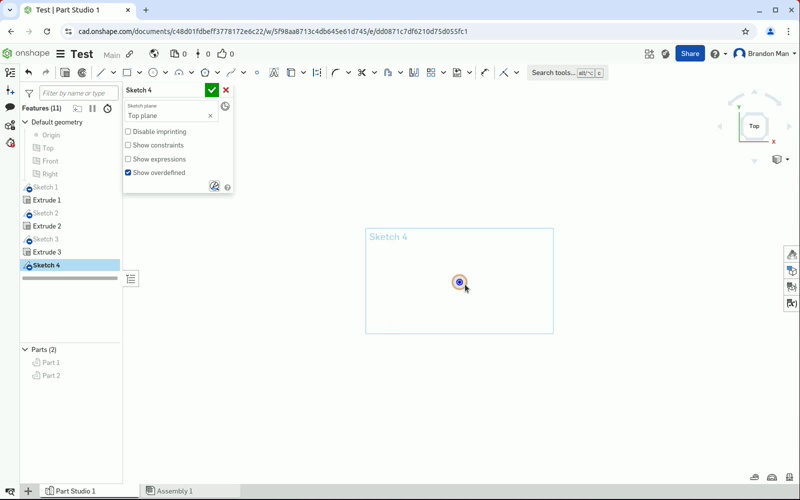
scroll(6)
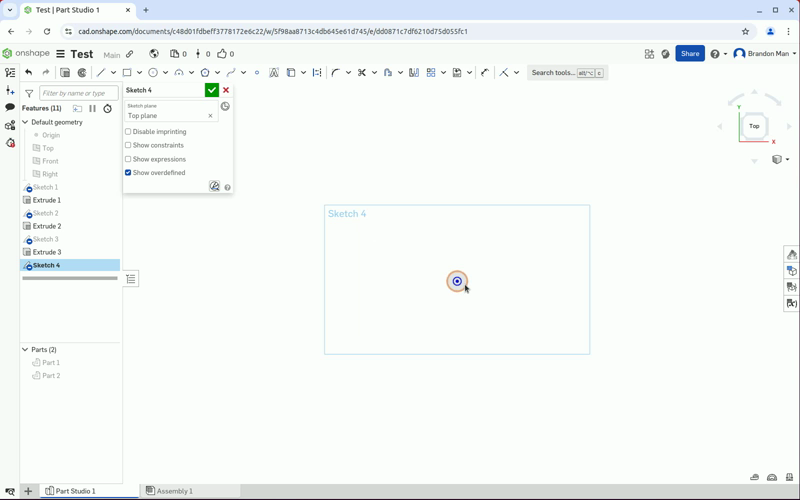
scroll(6)
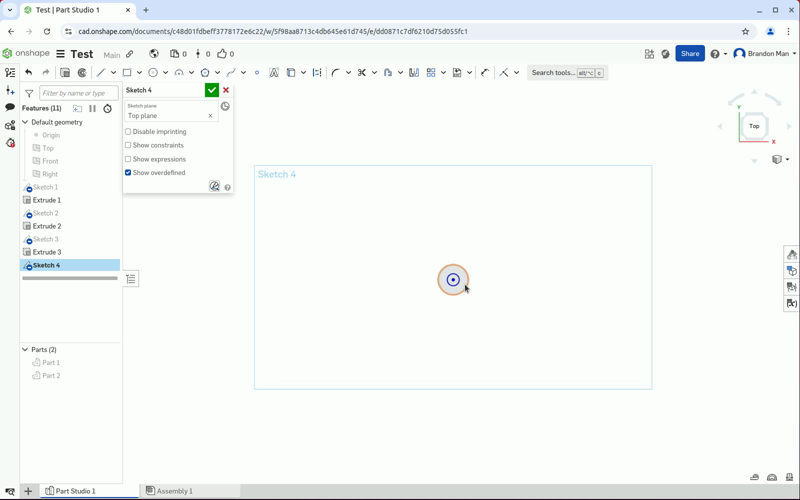
scroll(6)
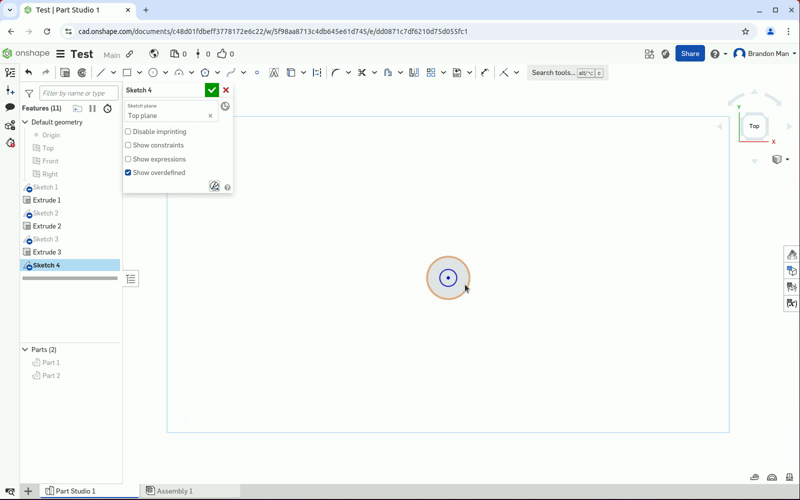
scroll(6)
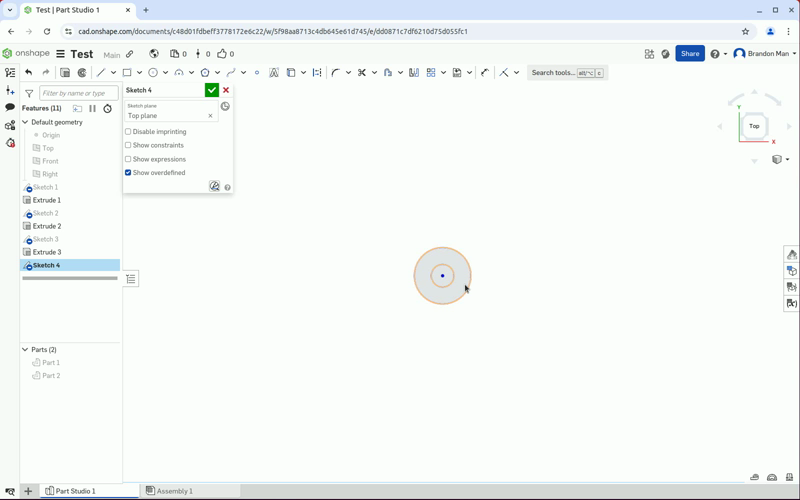
scroll(6)
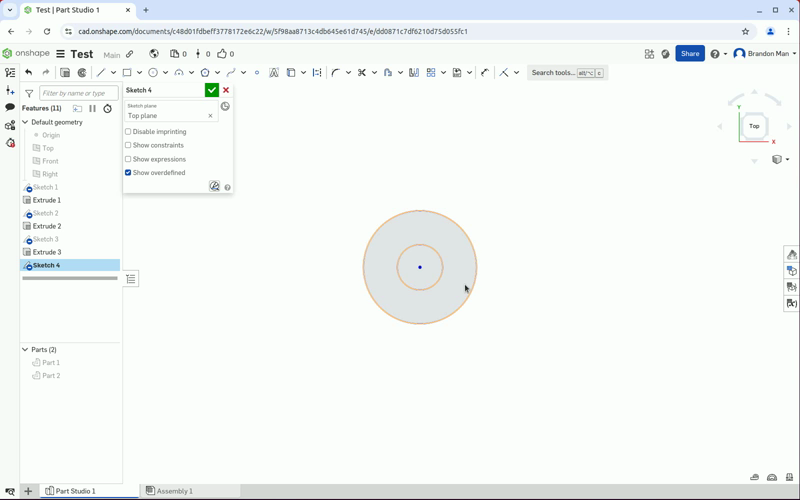
click(465, 284)
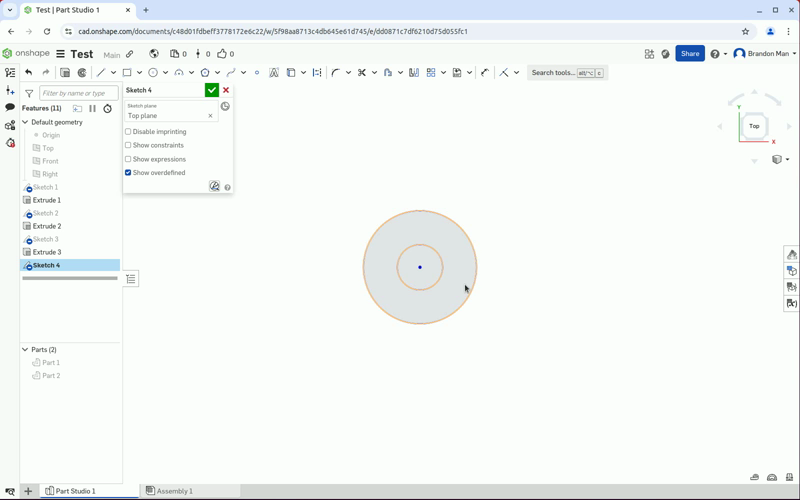
scroll(-6)
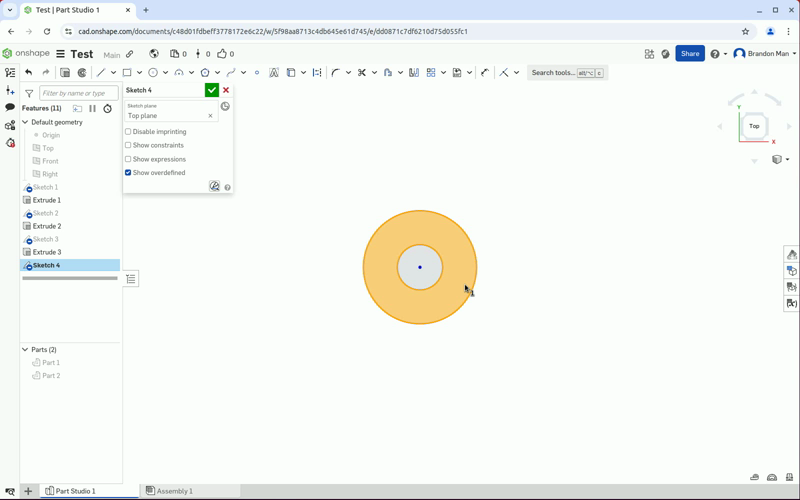
scroll(-6)
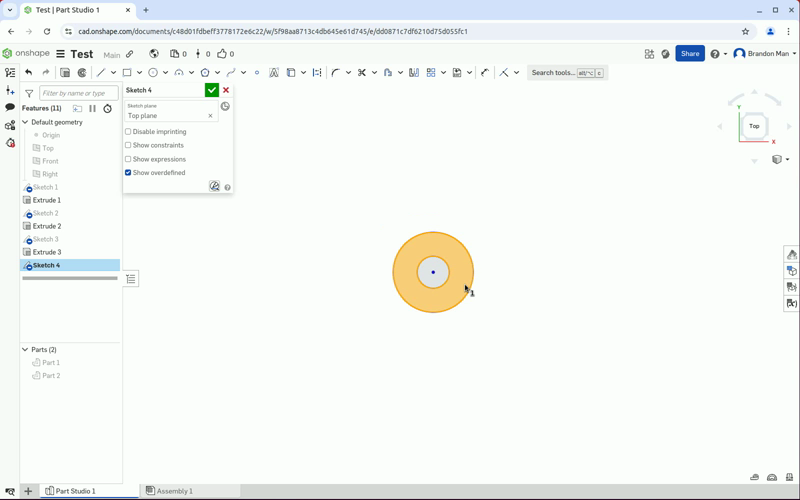
scroll(-6)
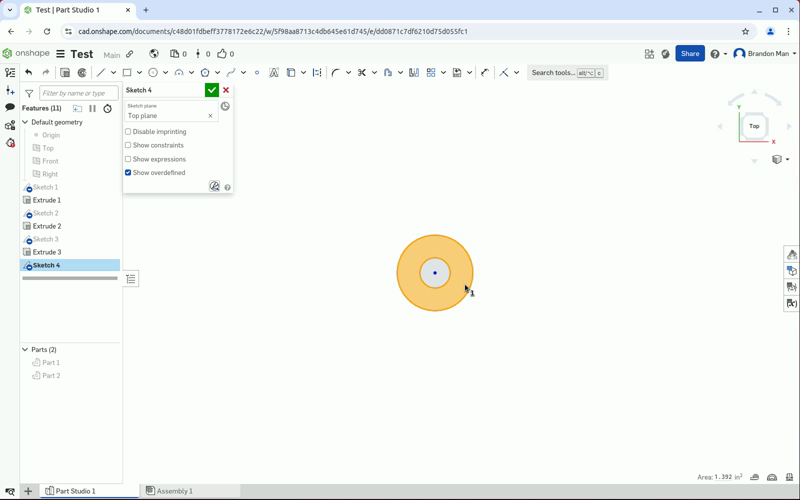
scroll(-6)
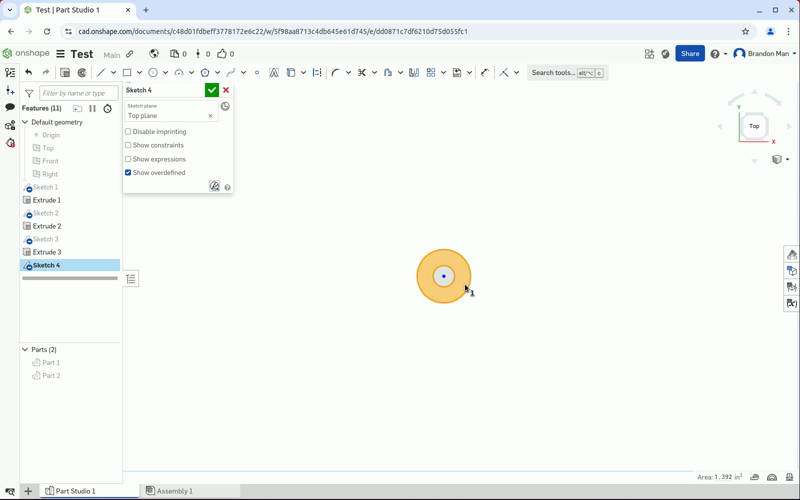
scroll(-6)
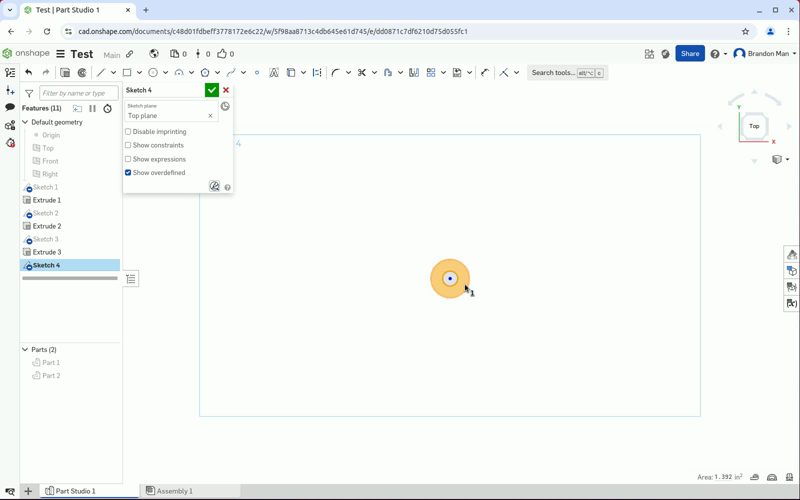
scroll(-6)
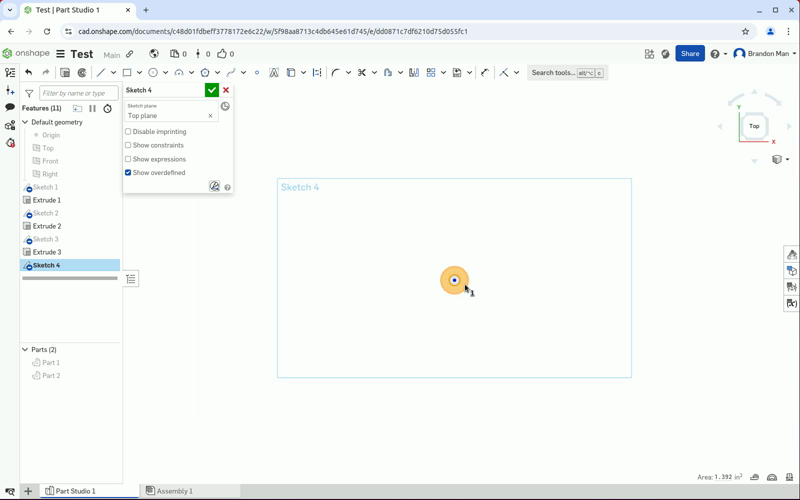
scroll(-6)
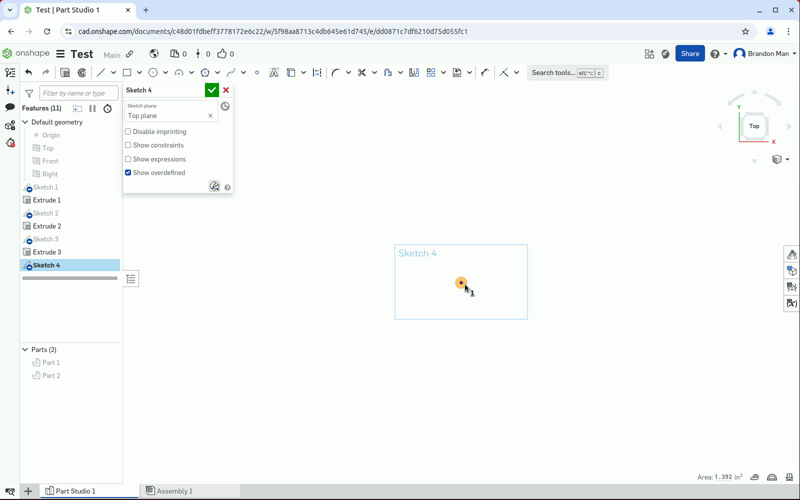
mouse_move(73, 352)
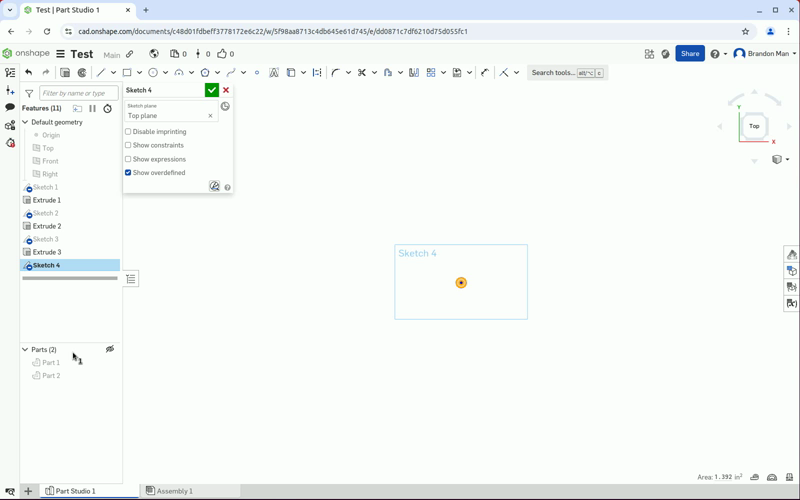
key(shift+y)
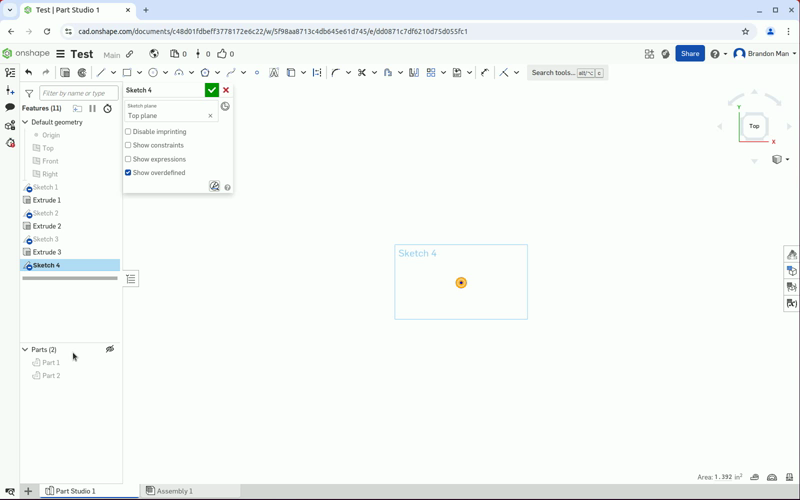
key(shift+e)
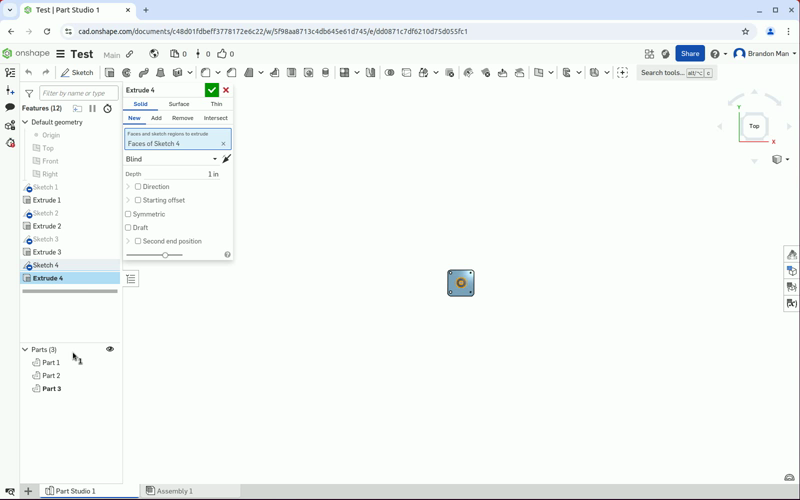
mouse_move(143, 106)
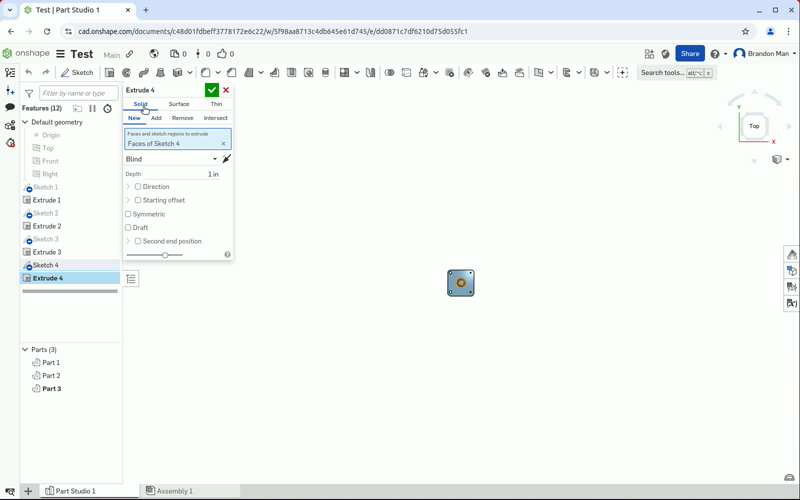
click(143, 106)
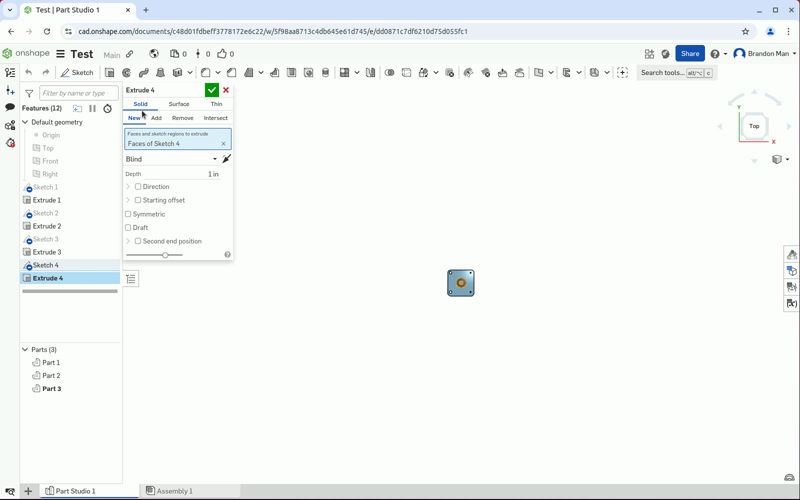
mouse_move(137, 120)
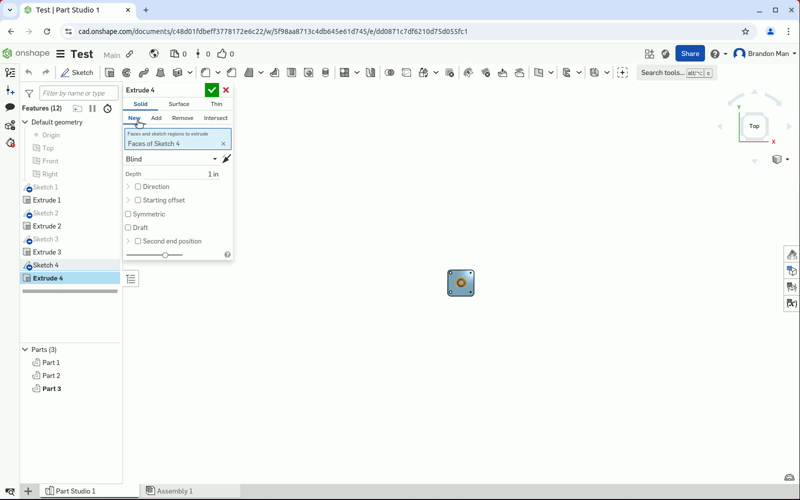
click(137, 120)
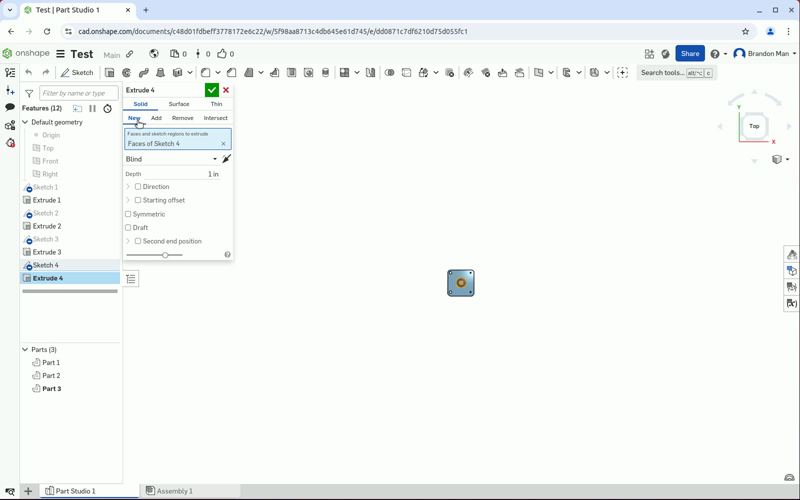
key(tab, 4)
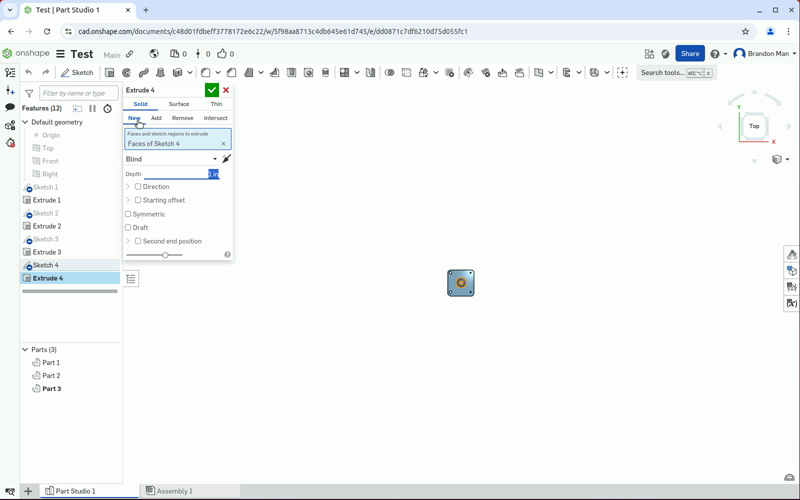
text(0.241)
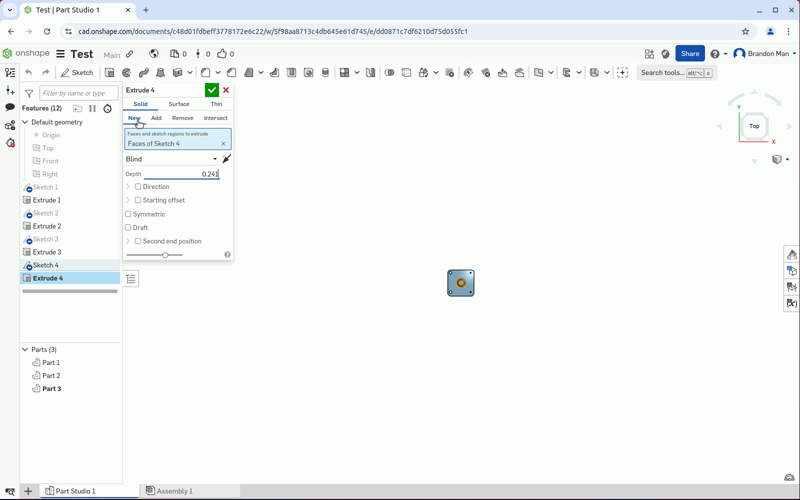
key(enter)
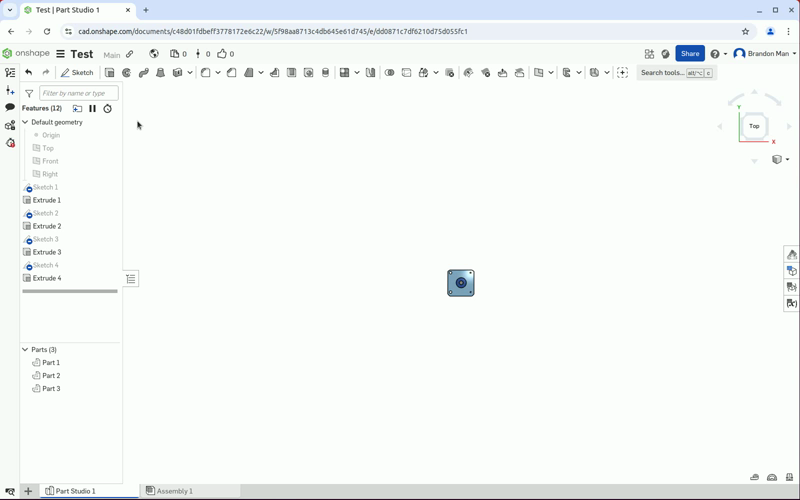
key(shift+h)
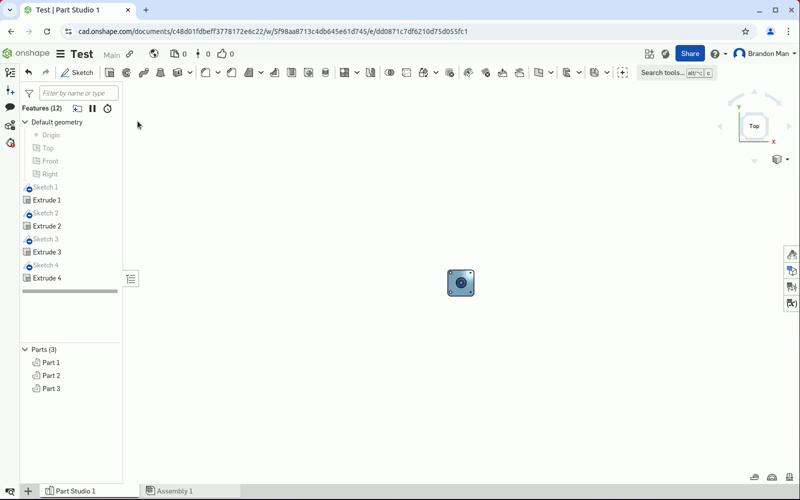
key(shift+h)
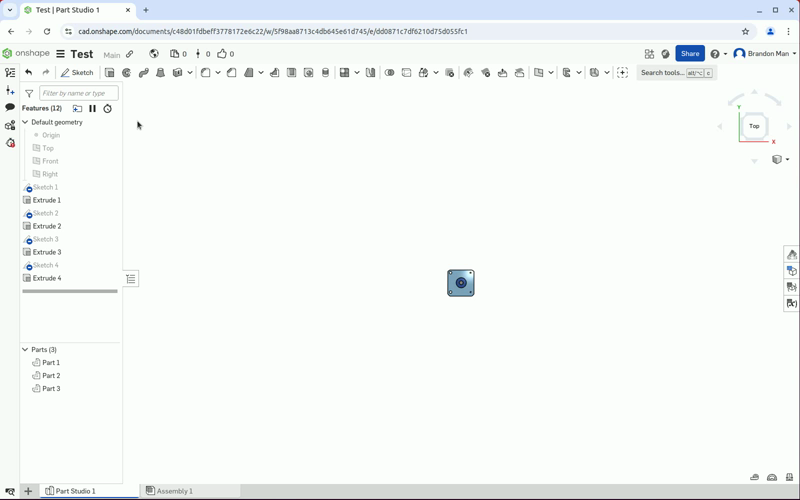
mouse_move(73, 189)
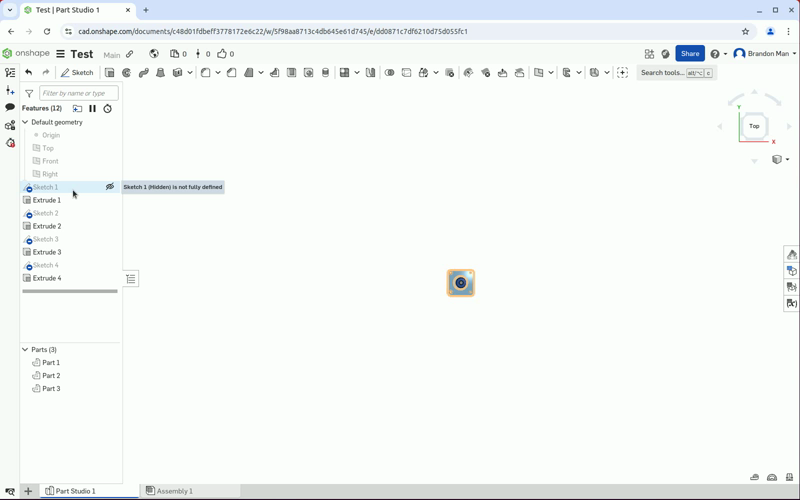
click(73, 189)
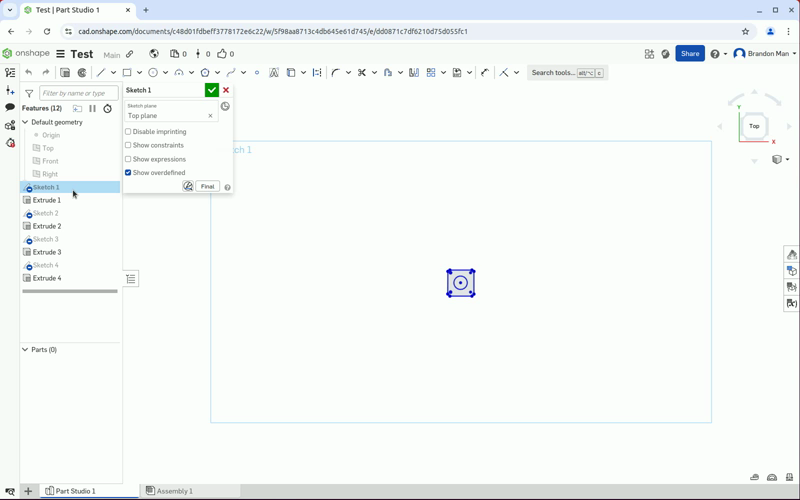
mouse_move(229, 92)
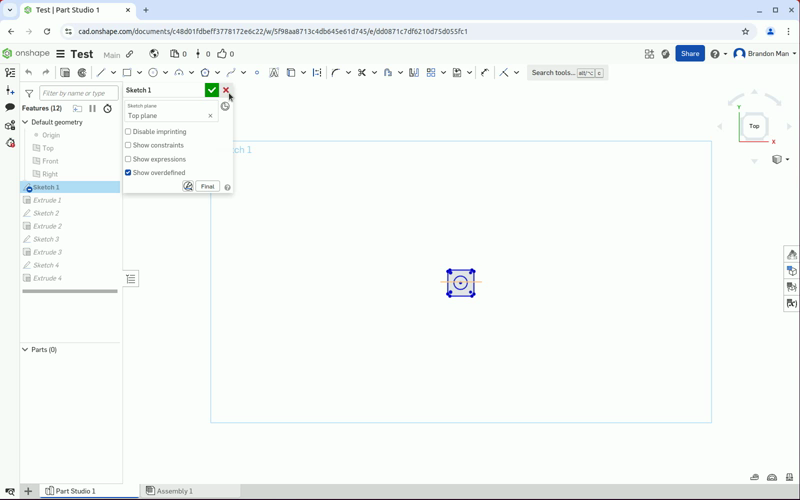
click(229, 92)
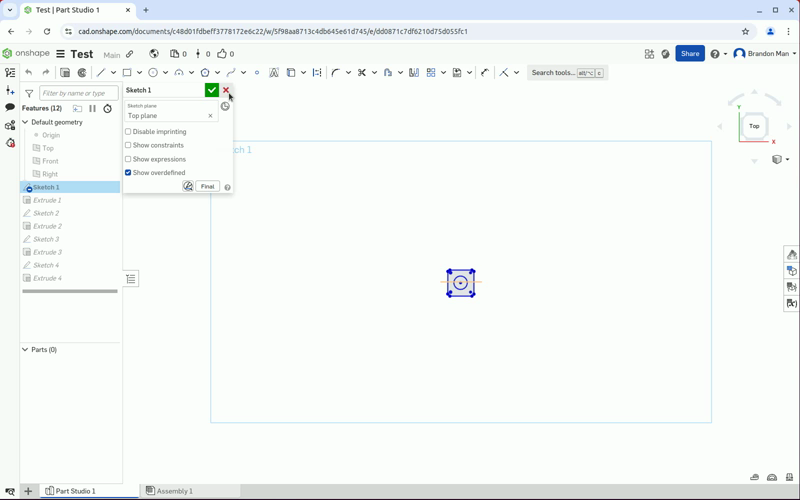
key(shift+s)
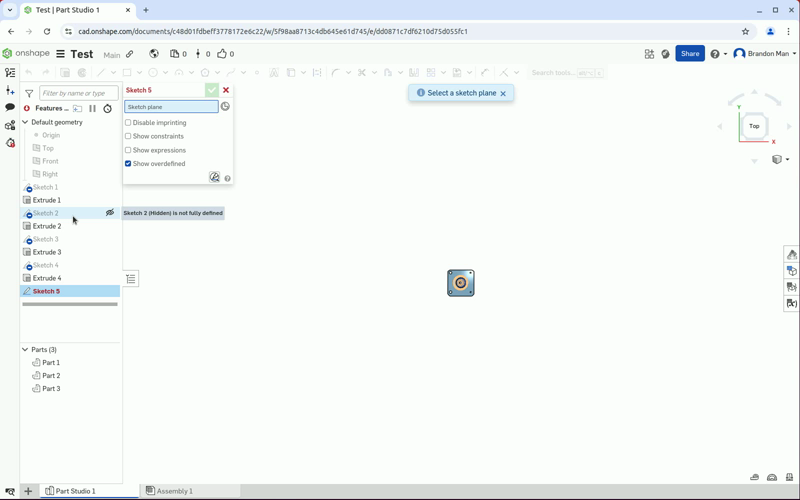
scroll(3)
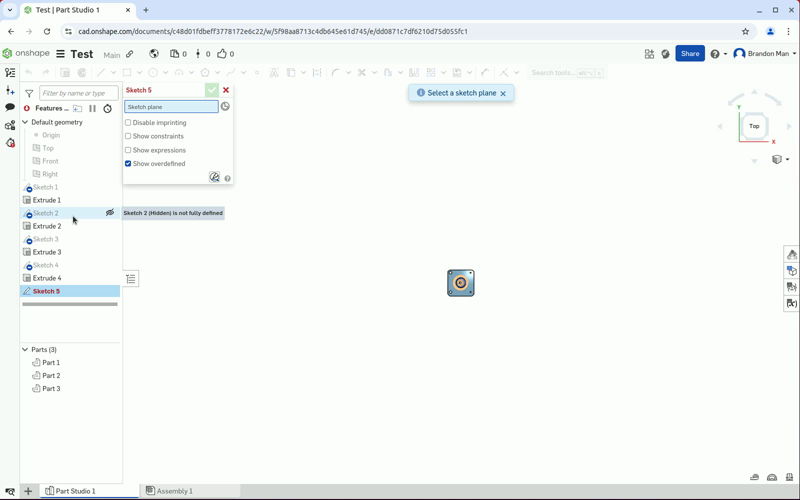
mouse_move(73, 150)
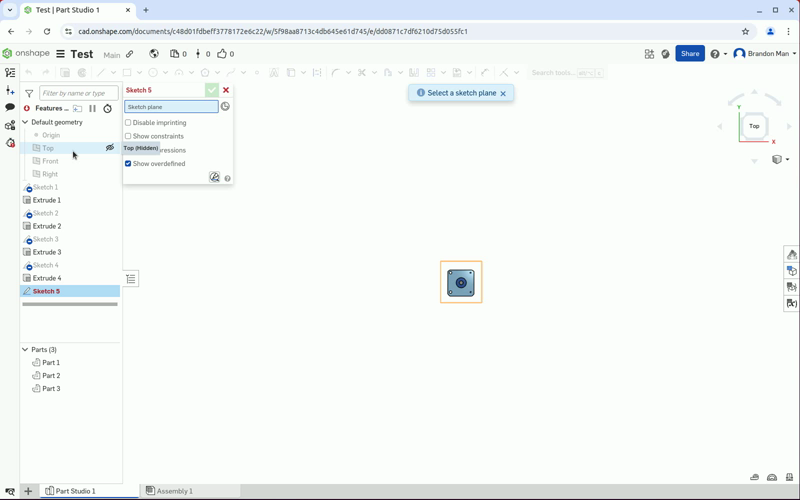
click(73, 150)
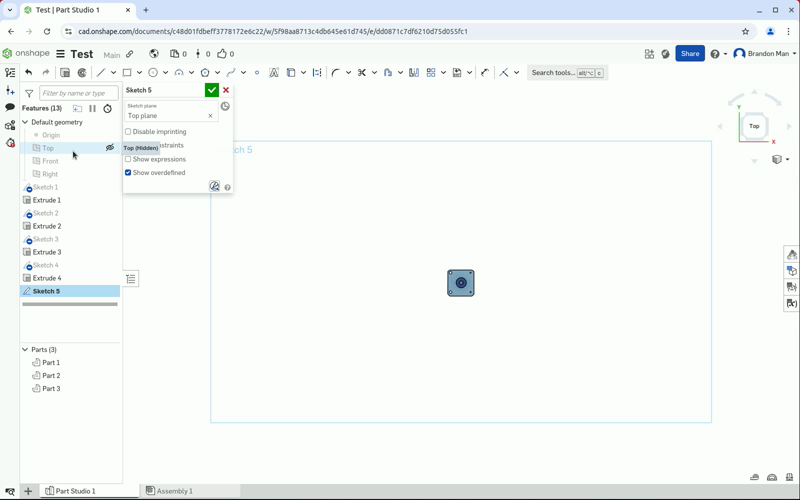
mouse_move(73, 352)
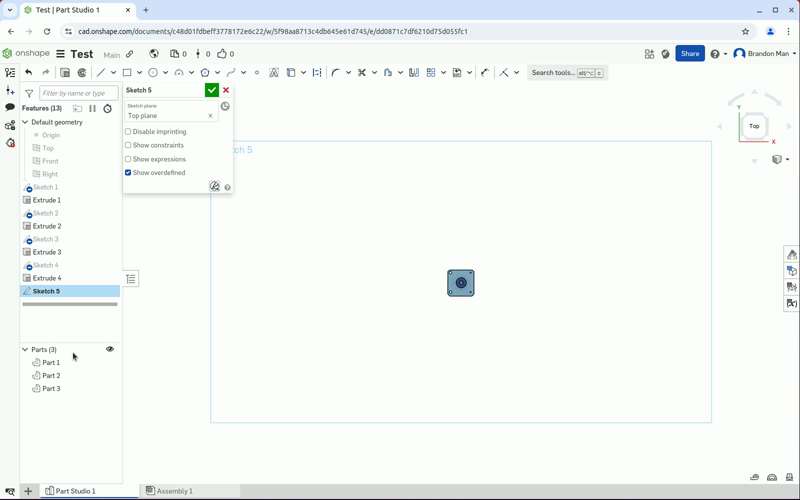
key(y)
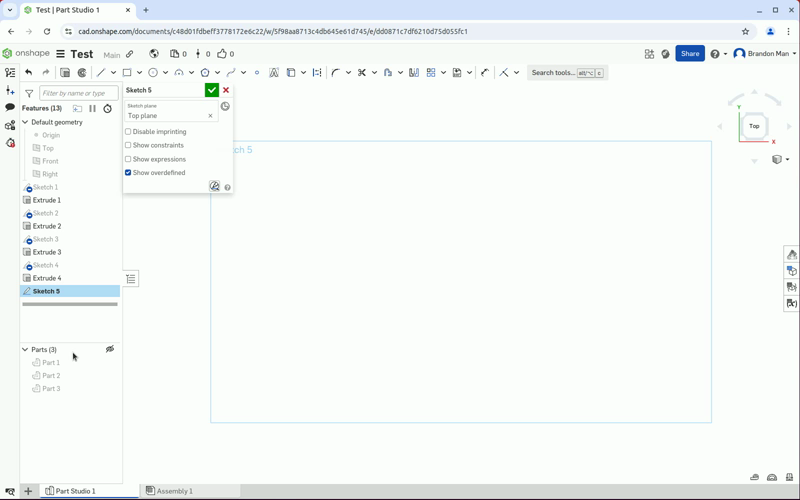
key(c)
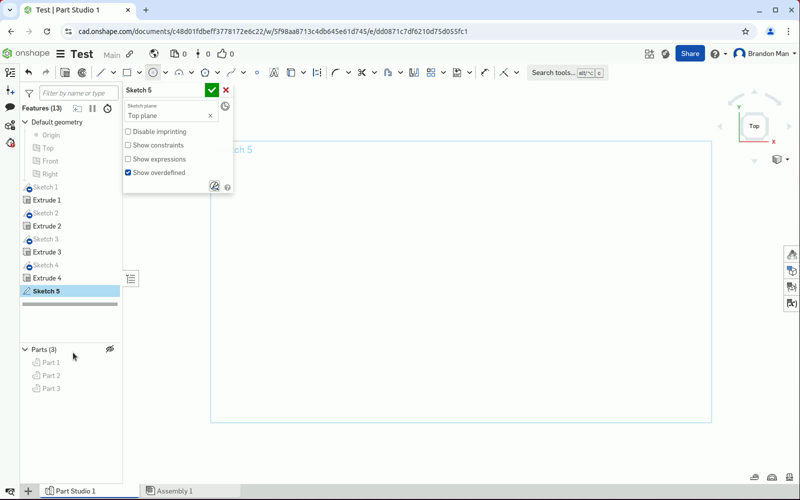
key_down(shift)
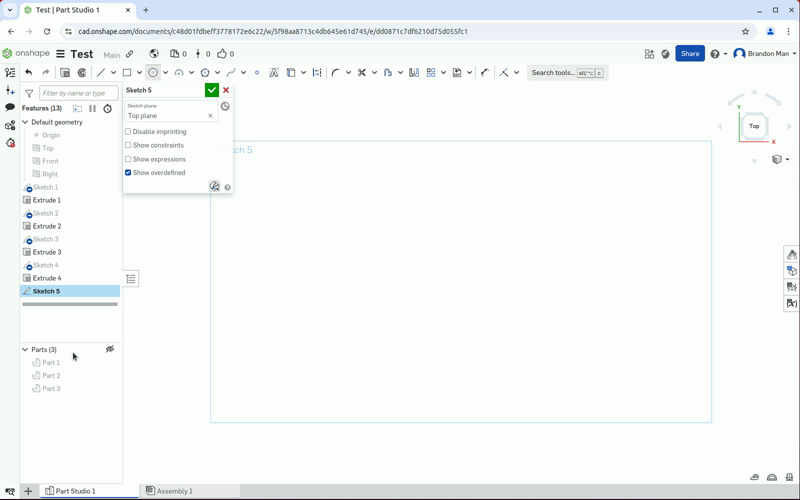
mouse_move(460, 282)
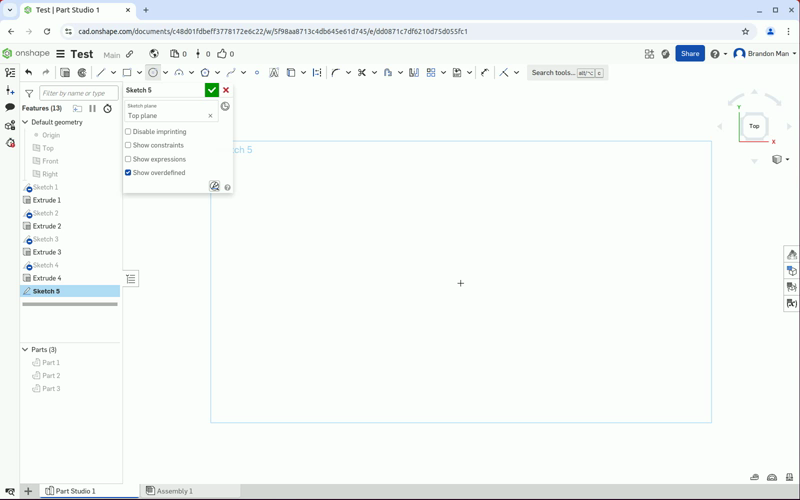
click(460, 282)
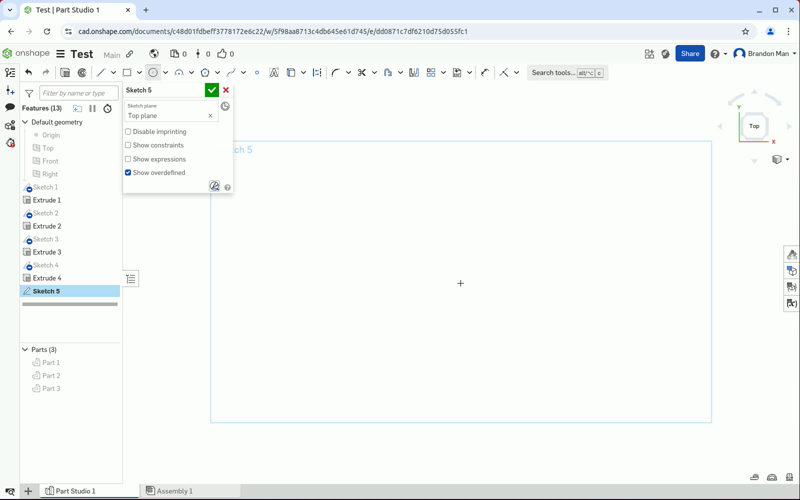
key_up(shift)
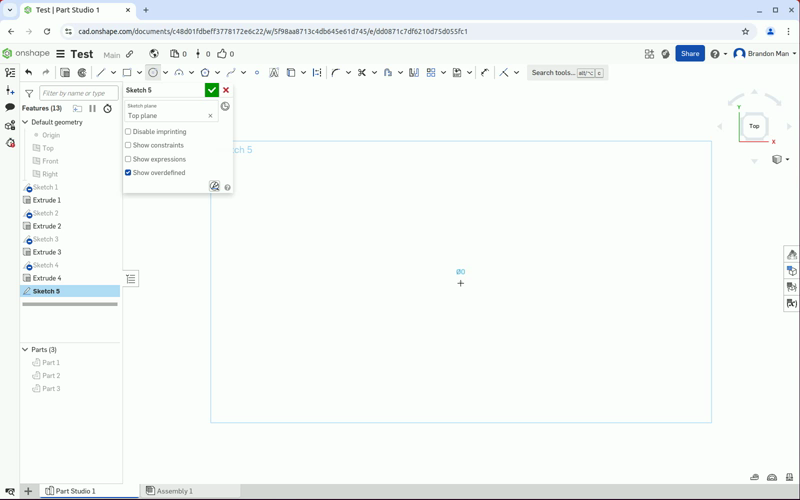
mouse_move(463, 282)
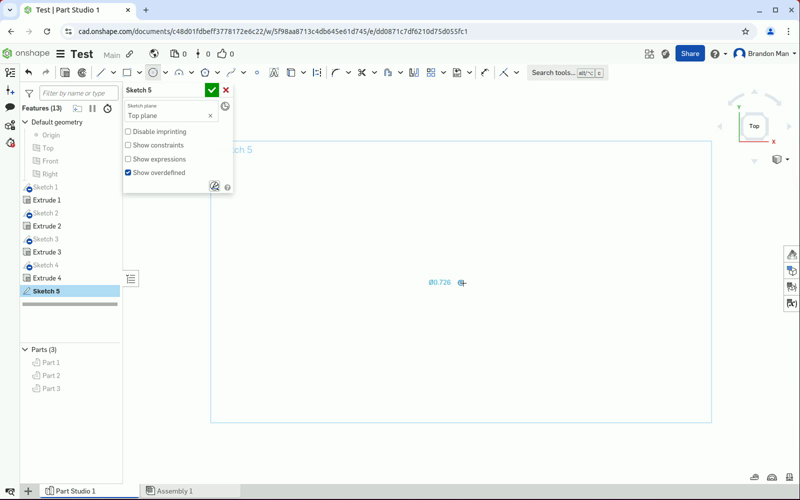
scroll(6)
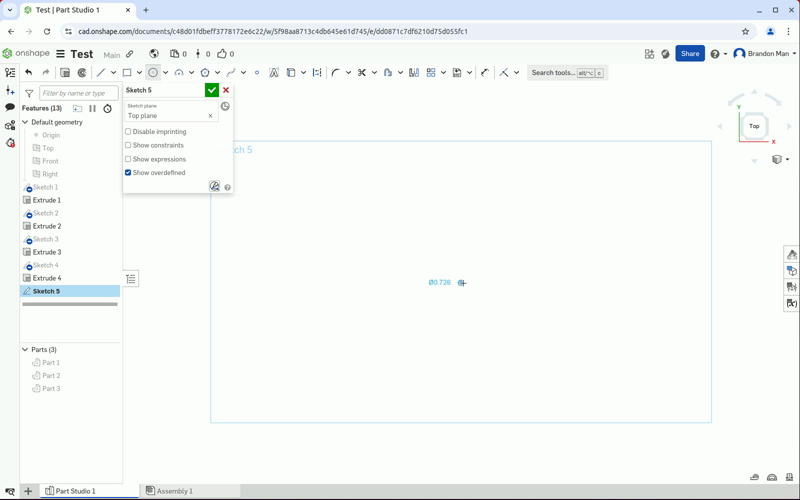
scroll(6)
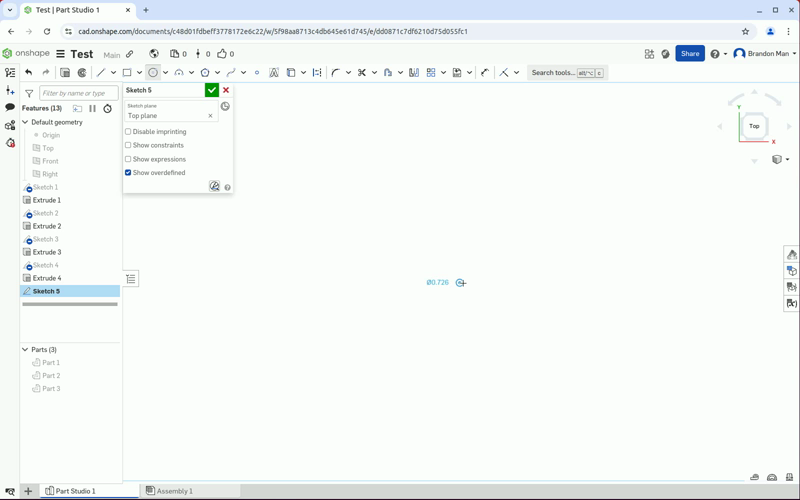
scroll(6)
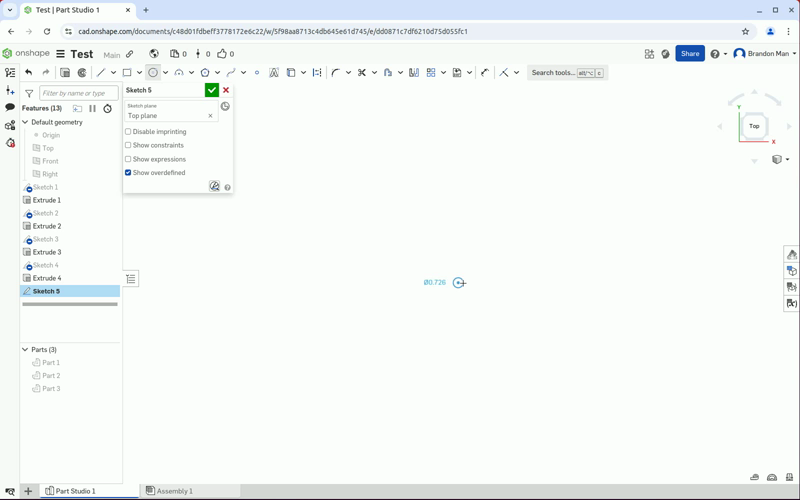
scroll(6)
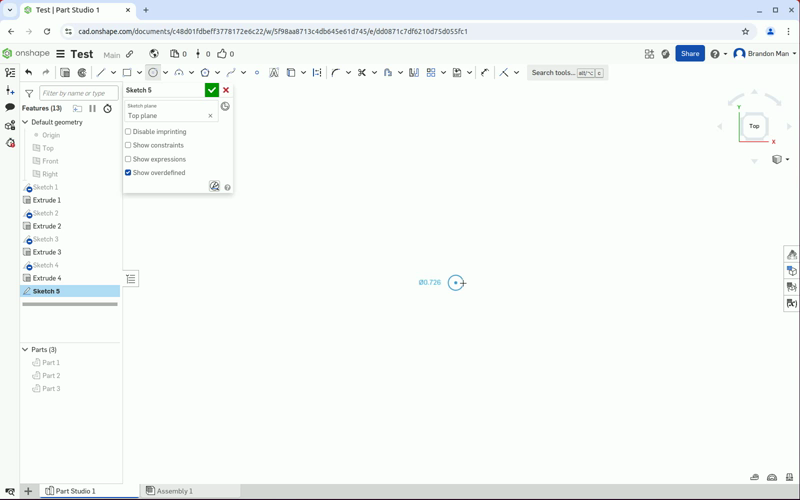
scroll(6)
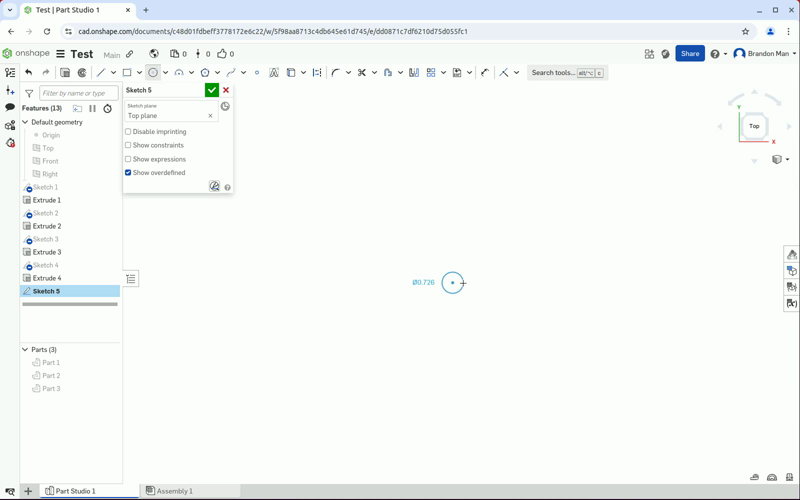
scroll(6)
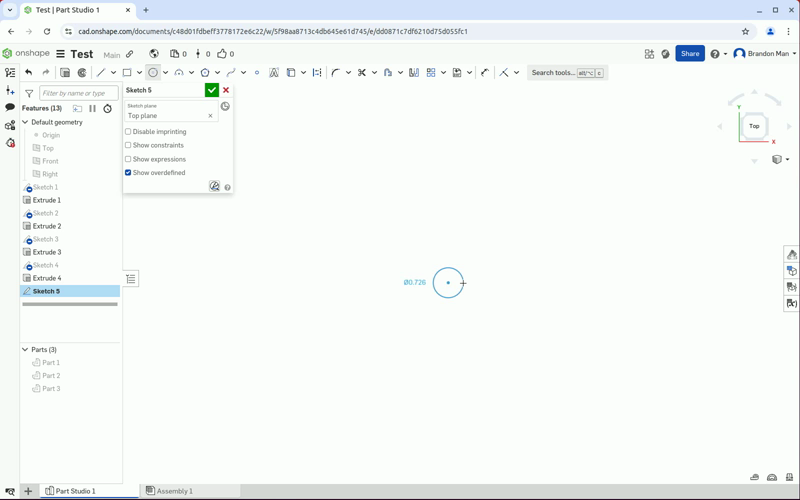
scroll(6)
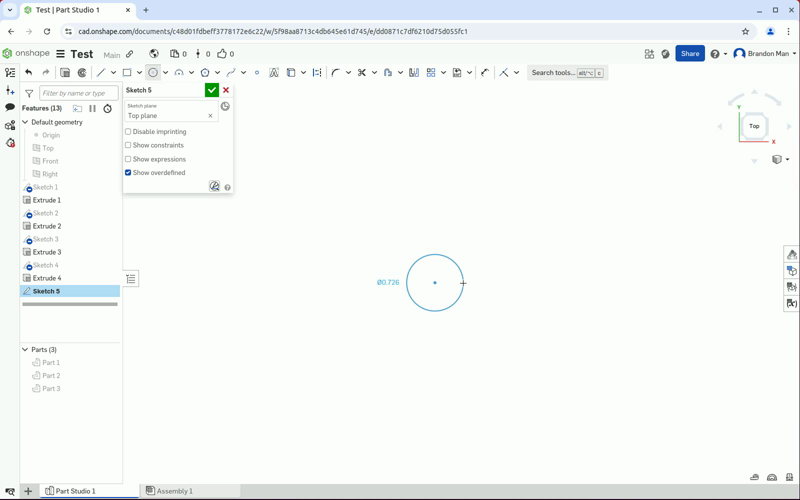
click(463, 282)
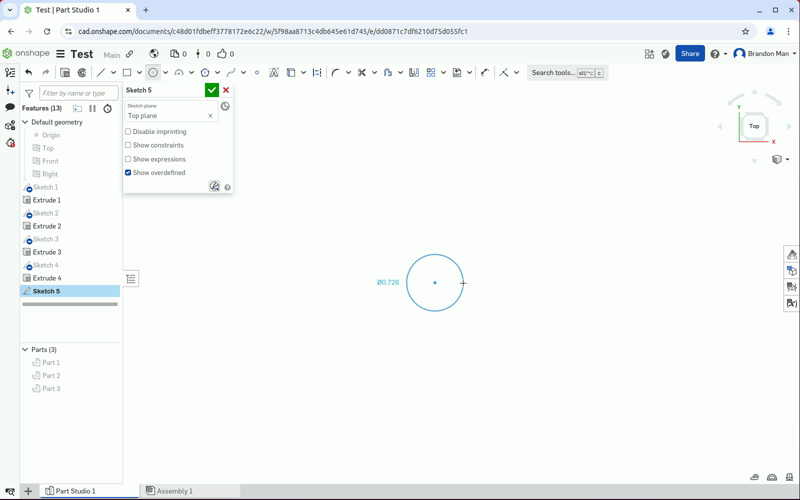
scroll(-6)
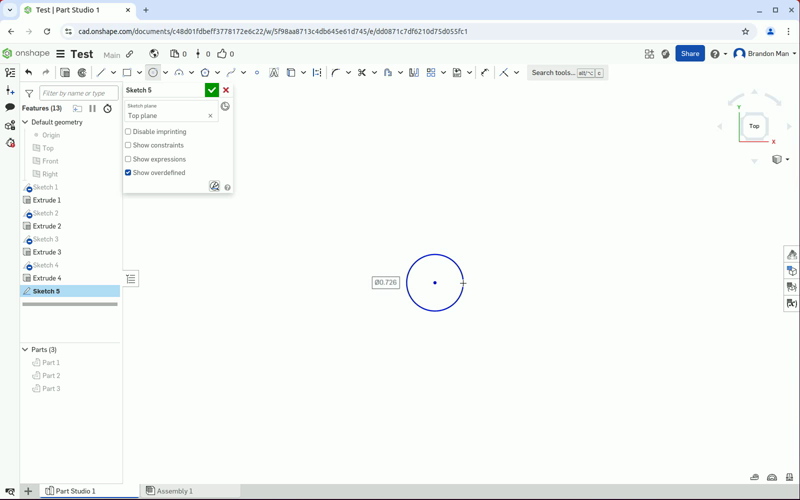
scroll(-6)
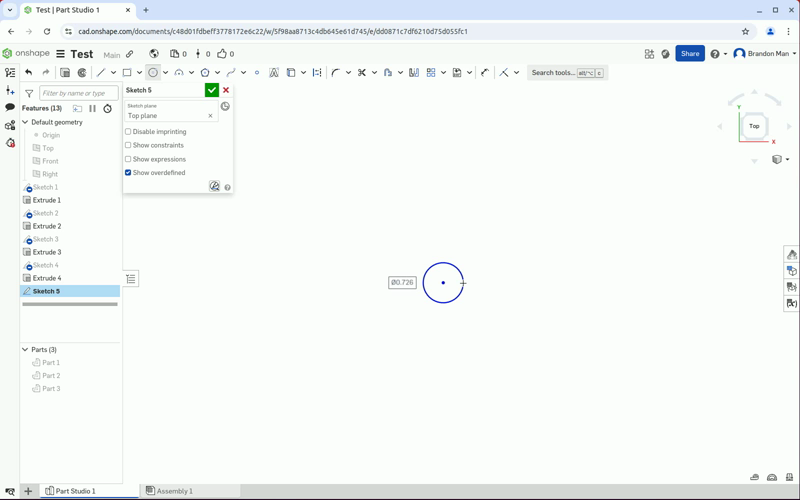
scroll(-6)
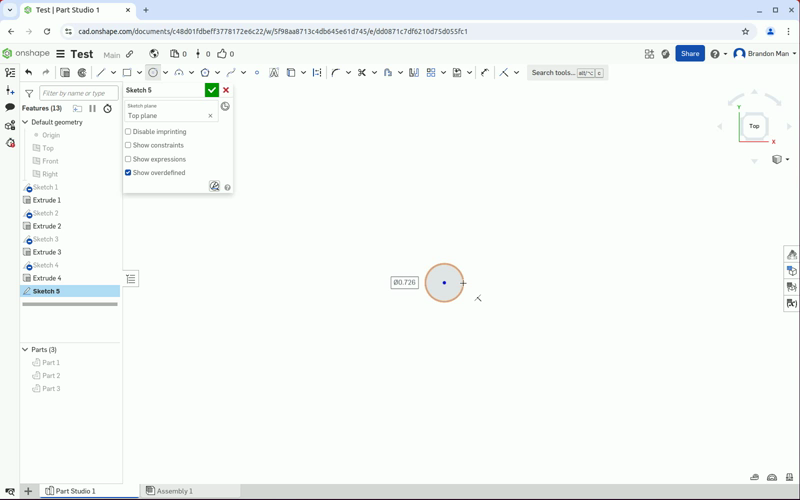
scroll(-6)
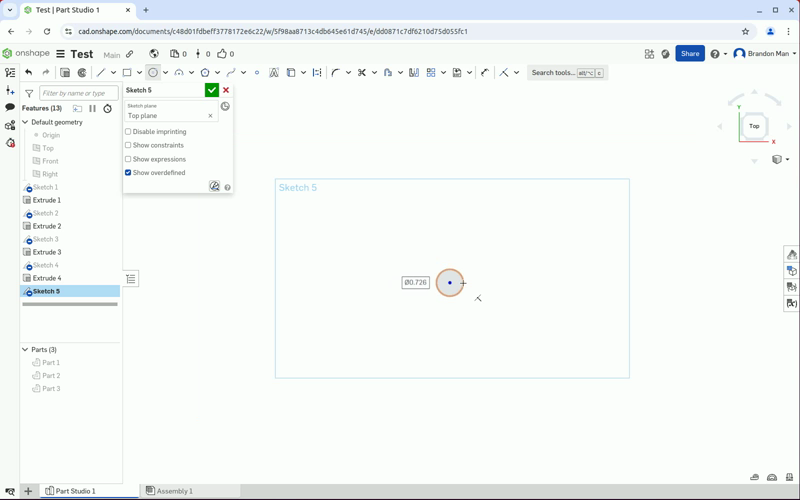
scroll(-6)
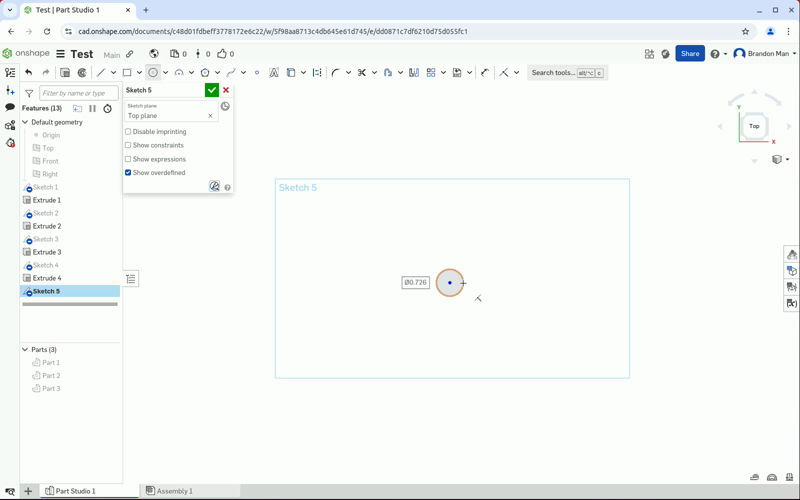
scroll(-6)
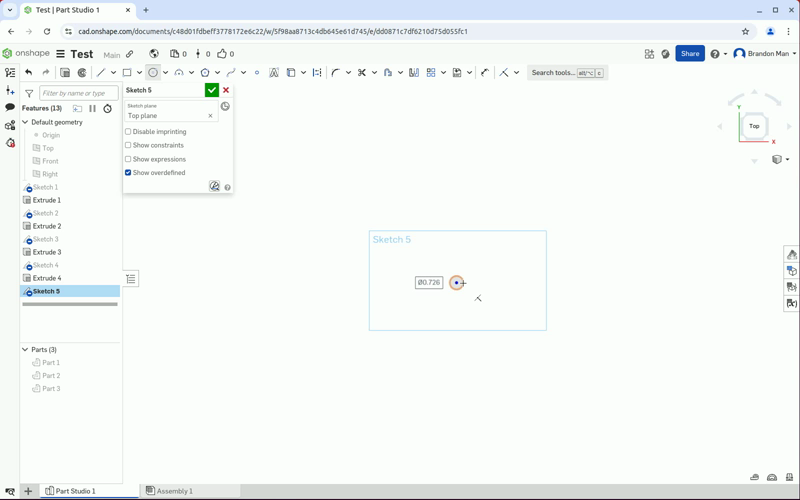
scroll(-6)
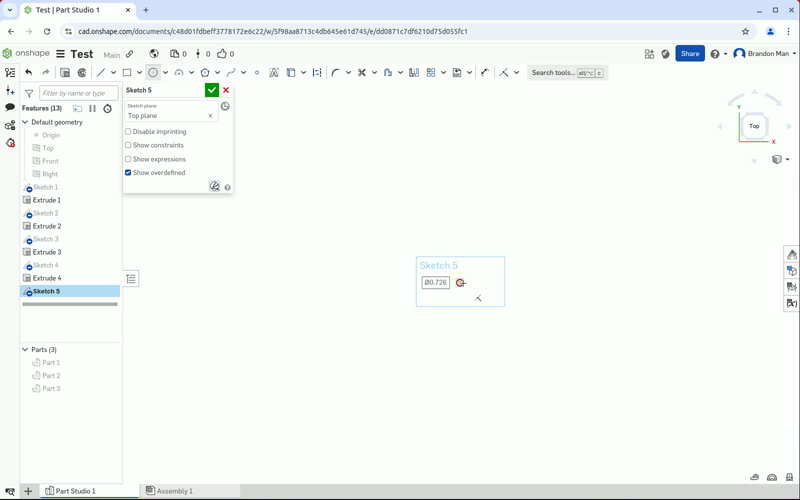
key(esc)
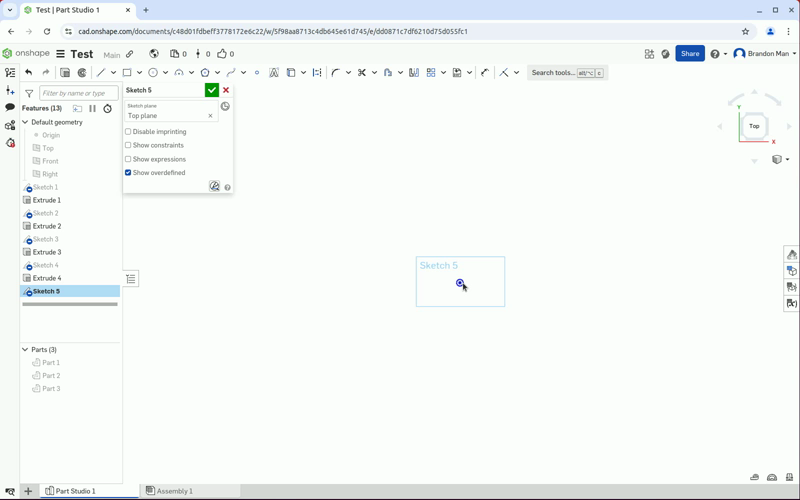
mouse_move(460, 284)
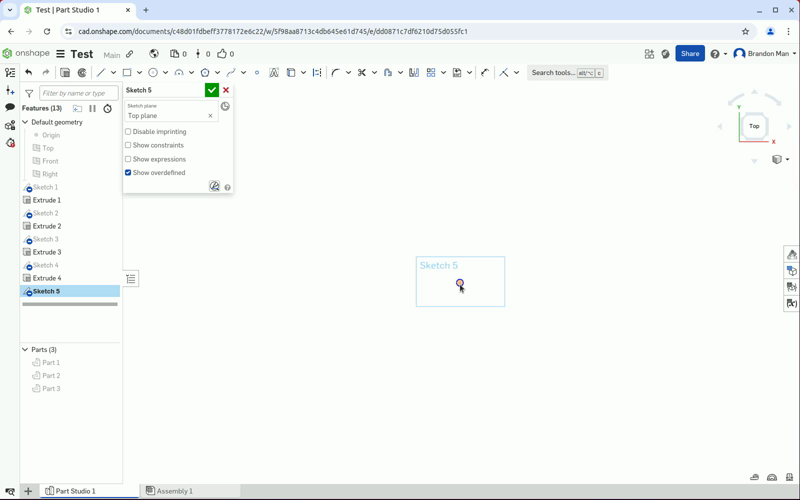
scroll(6)
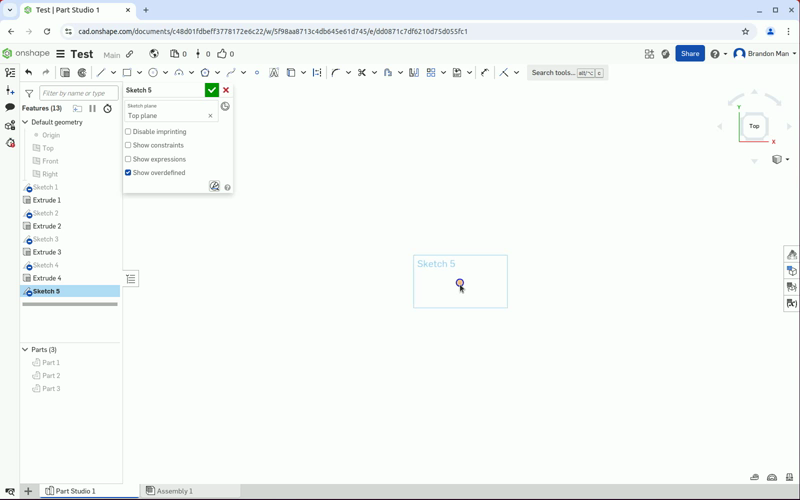
scroll(6)
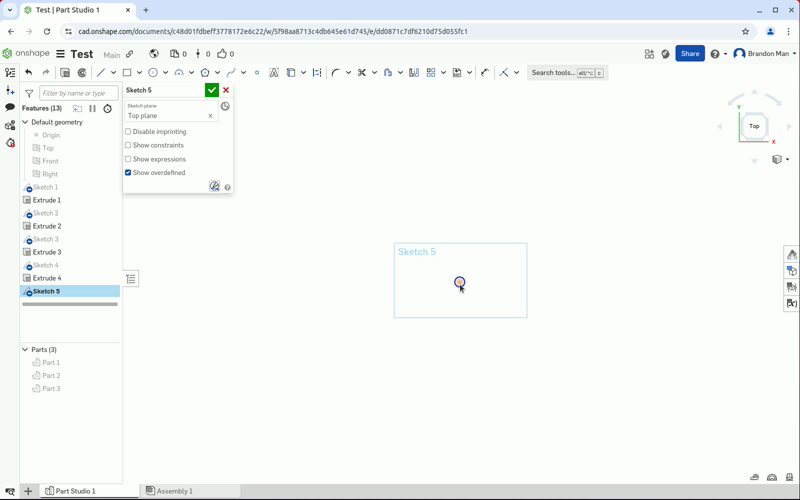
scroll(6)
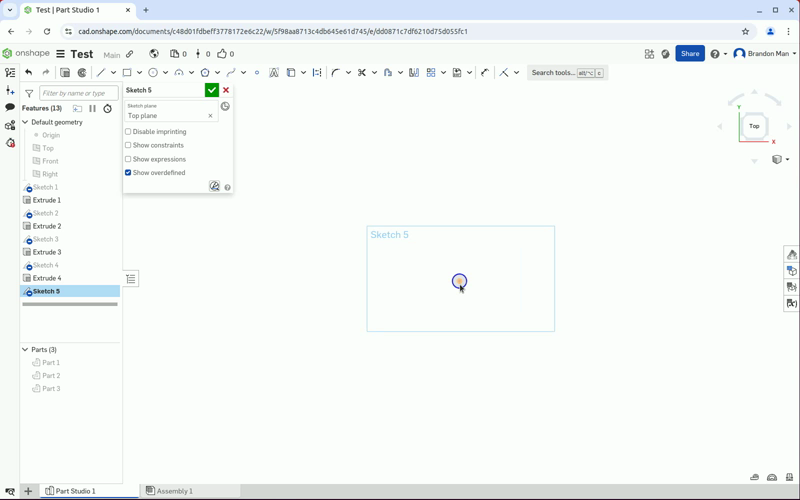
scroll(6)
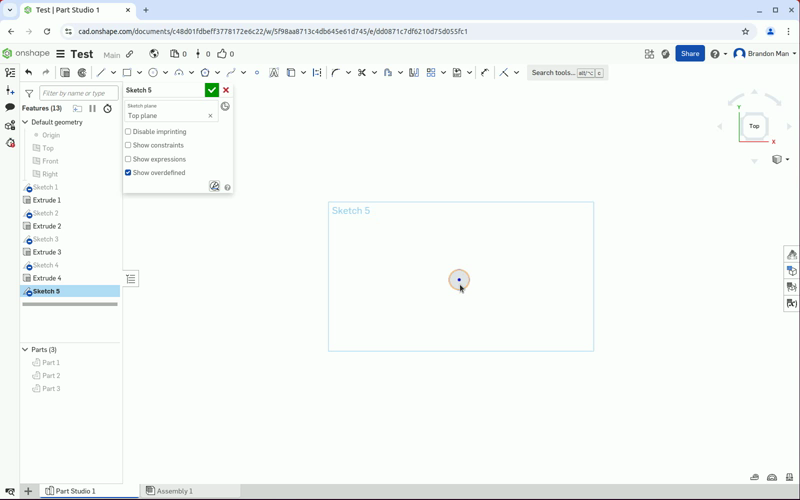
scroll(6)
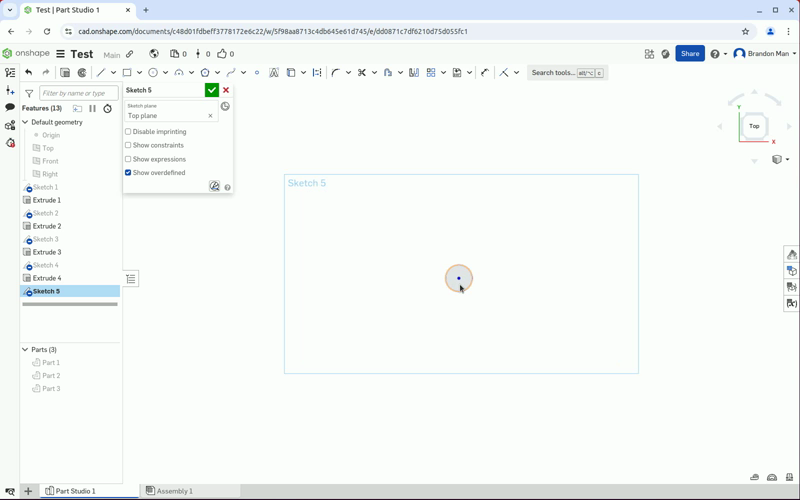
scroll(6)
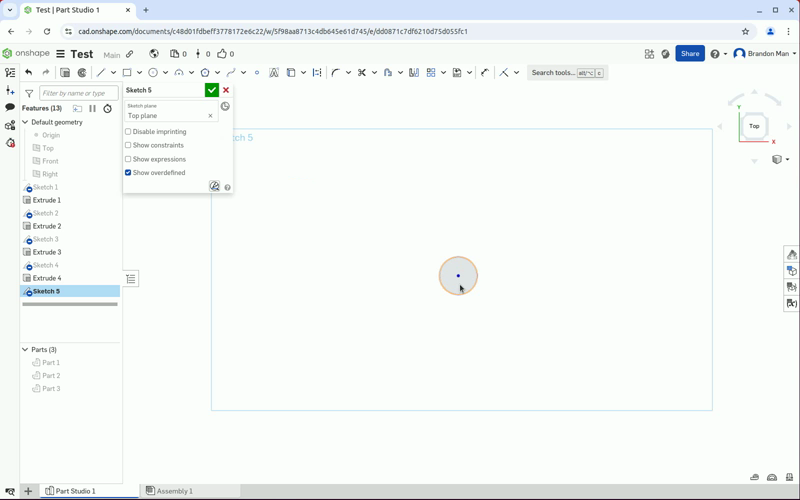
scroll(6)
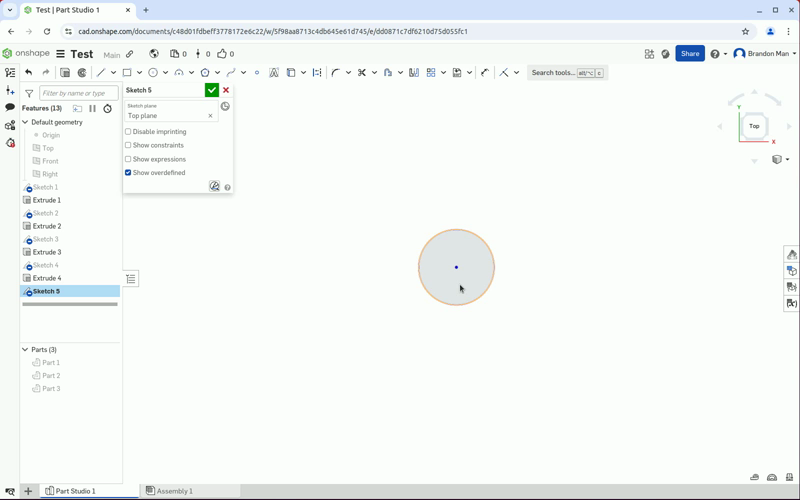
click(460, 284)
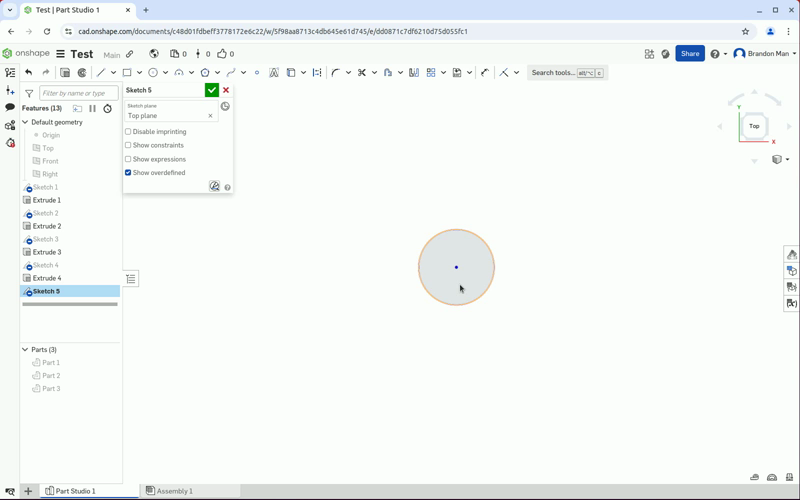
scroll(-6)
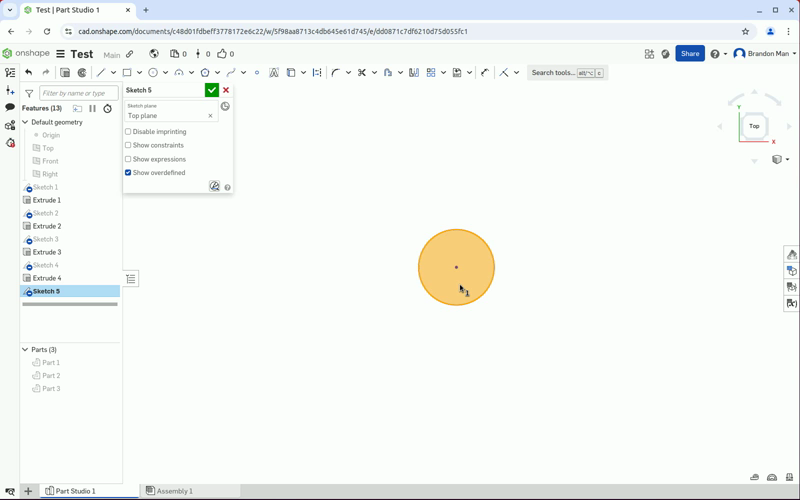
scroll(-6)
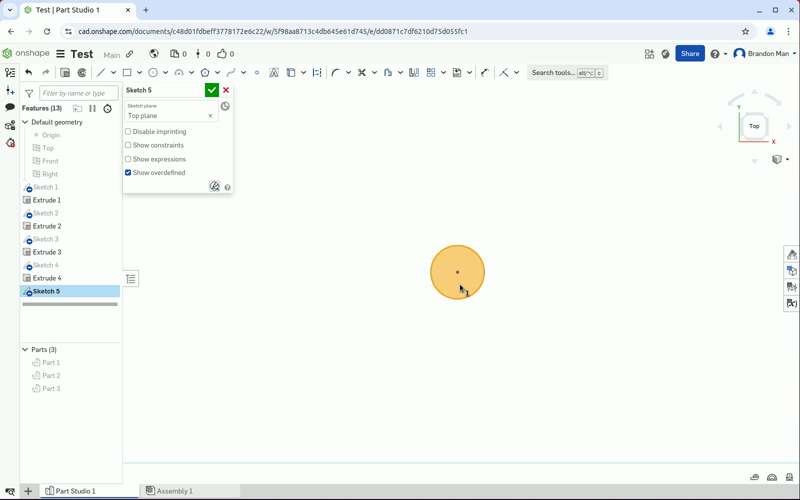
scroll(-6)
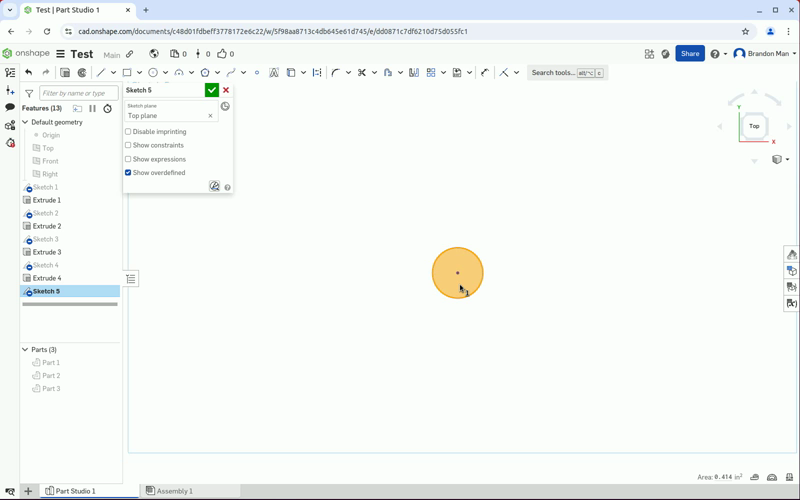
scroll(-6)
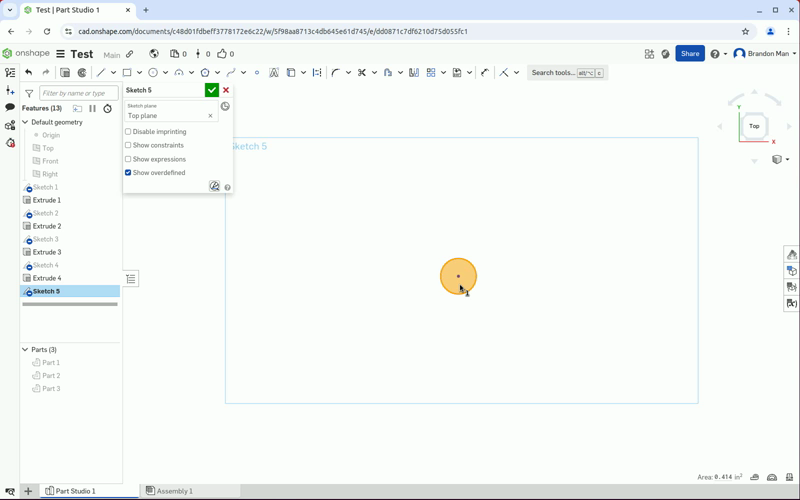
scroll(-6)
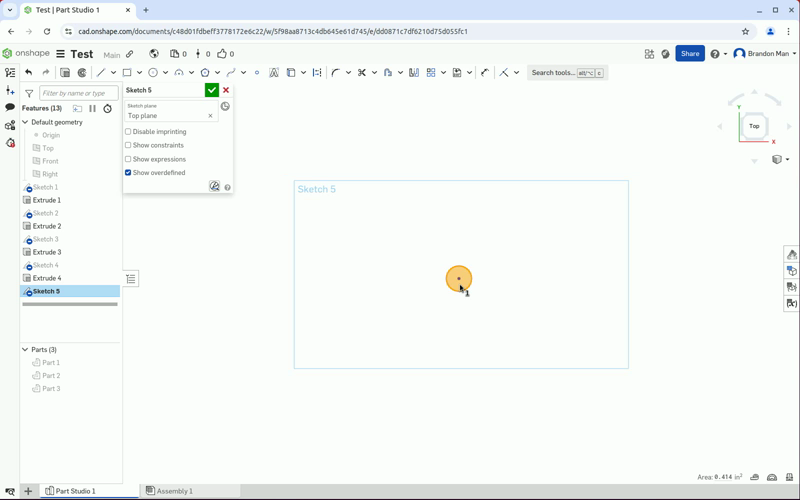
scroll(-6)
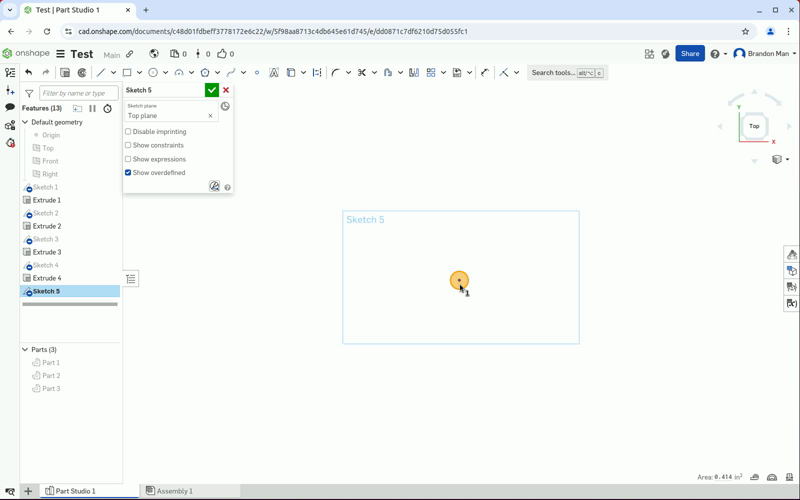
scroll(-6)
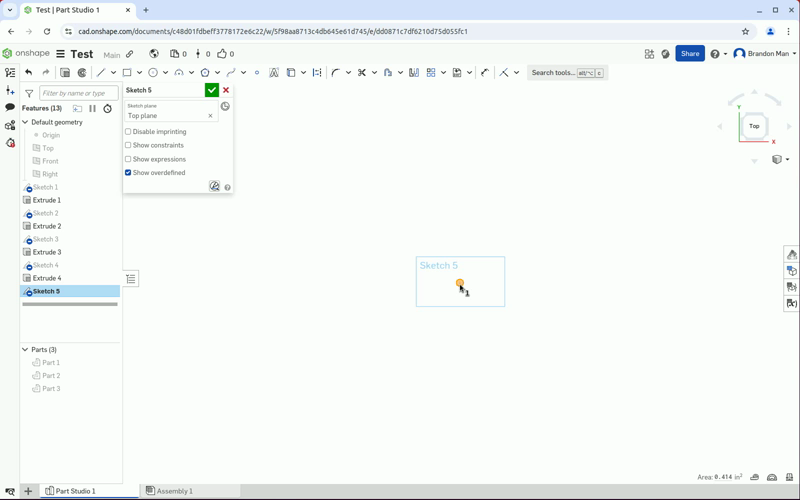
mouse_move(73, 352)
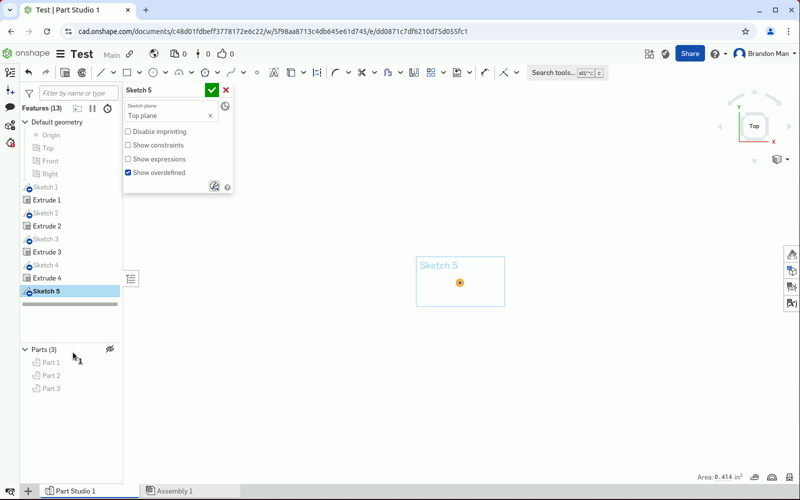
key(shift+y)
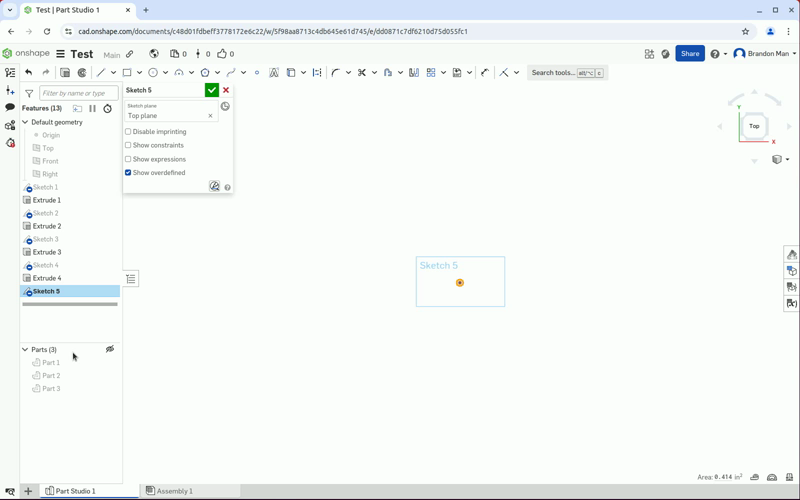
key(shift+e)
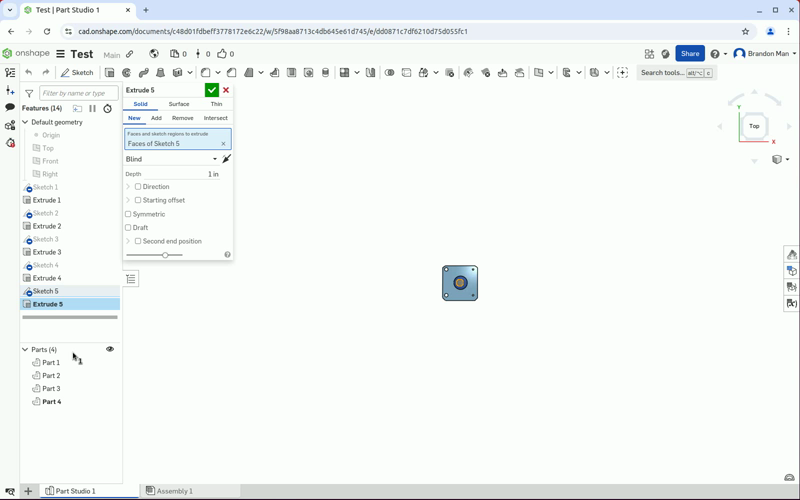
mouse_move(143, 106)
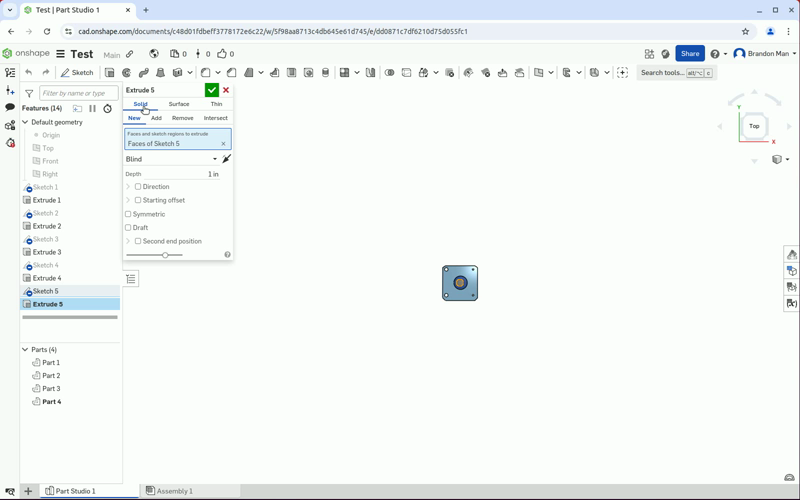
click(143, 106)
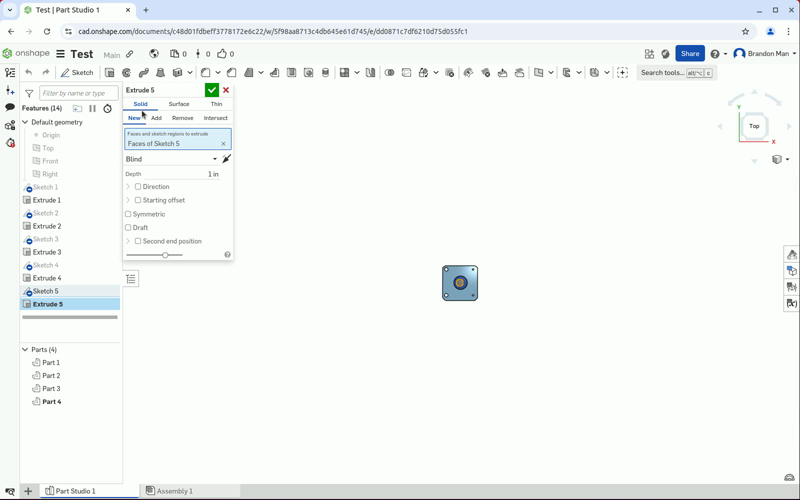
mouse_move(137, 120)
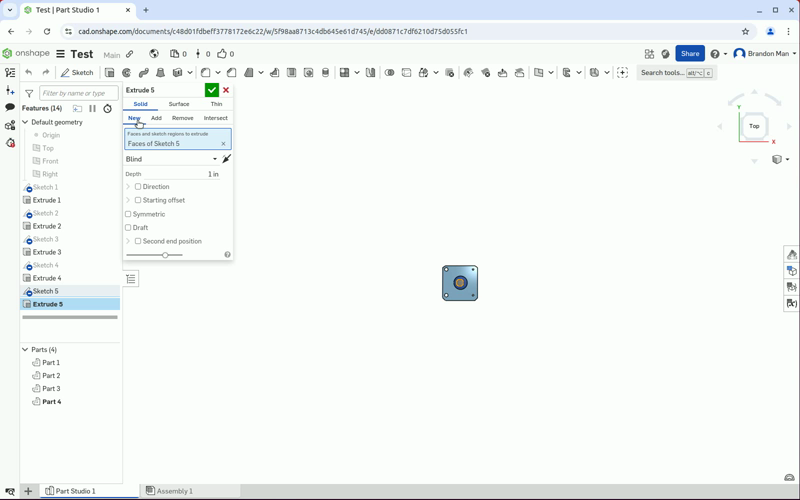
click(137, 120)
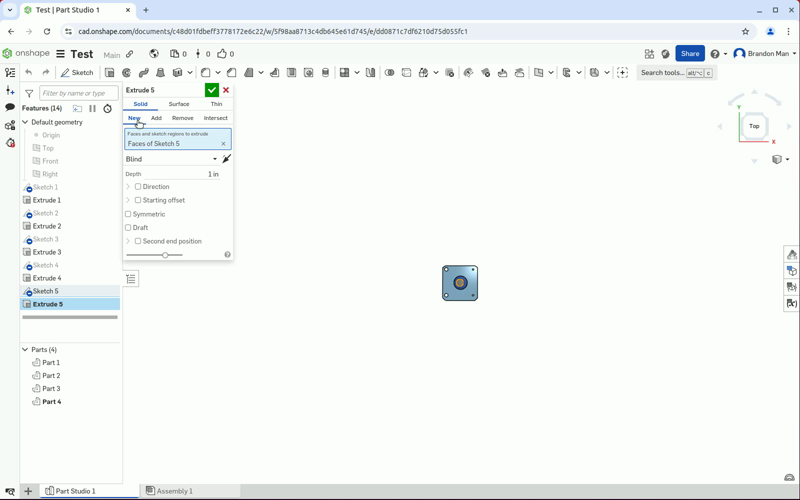
key(tab, 4)
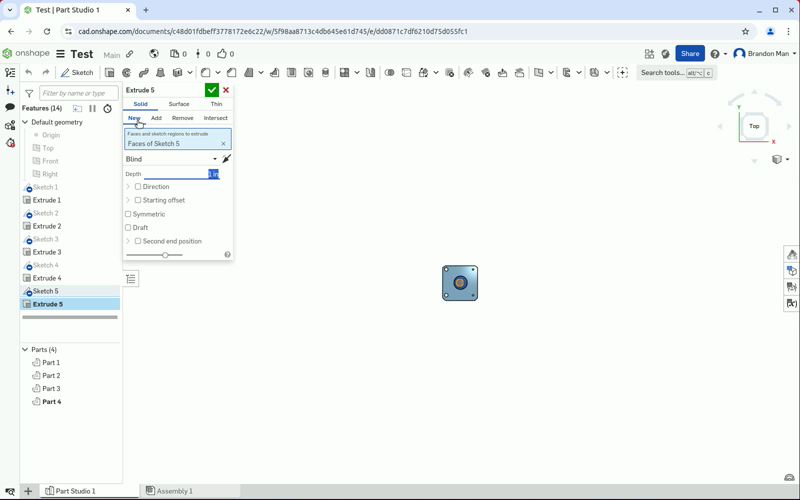
text(23.108)
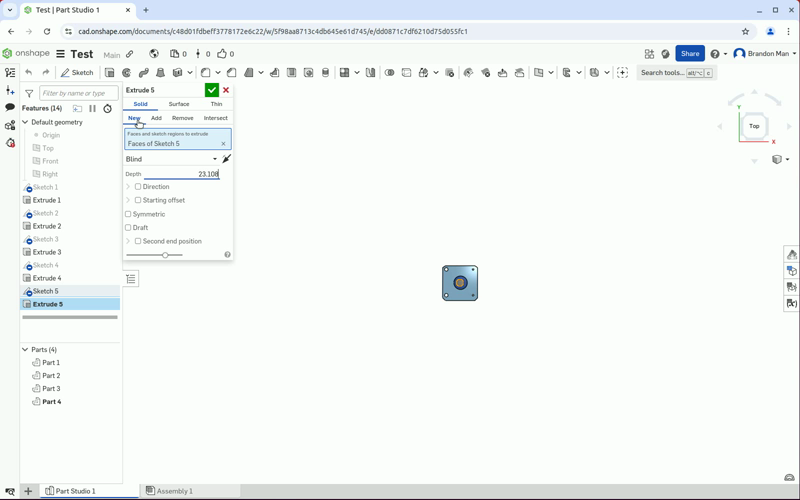
key(enter)
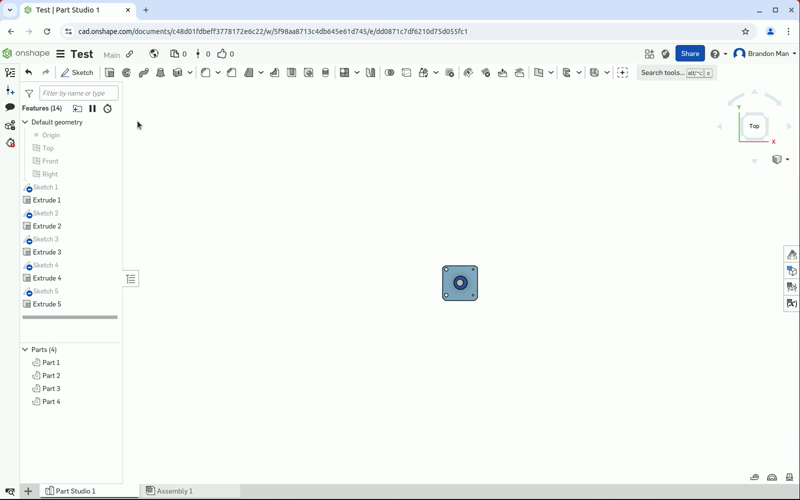
key(shift+h)
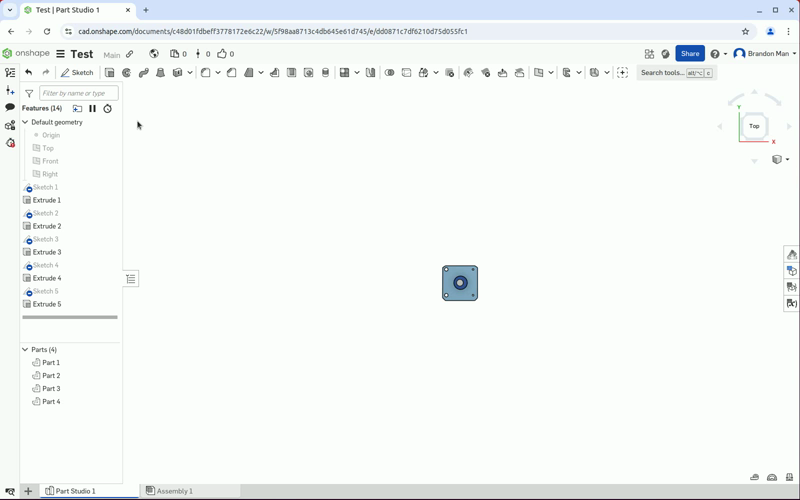
key(shift+h)
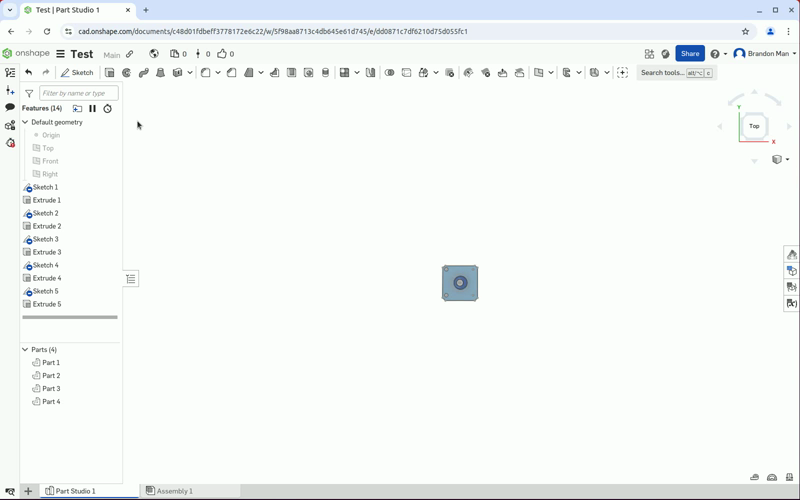
key(shift+7)
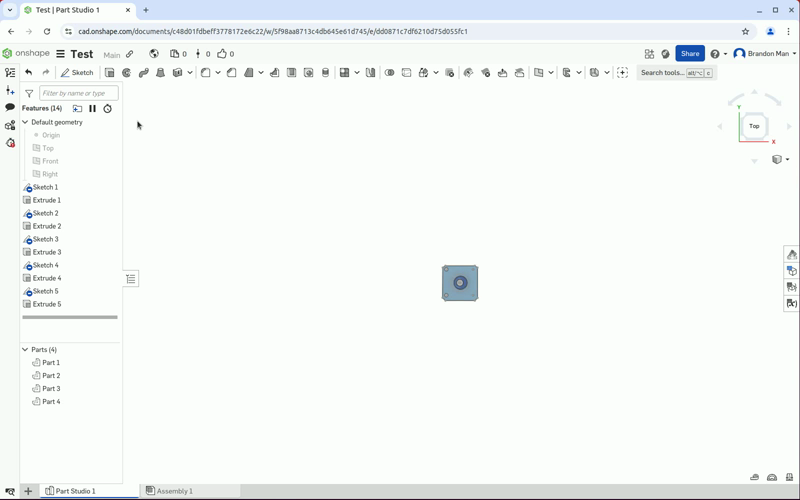
key(up, 3)
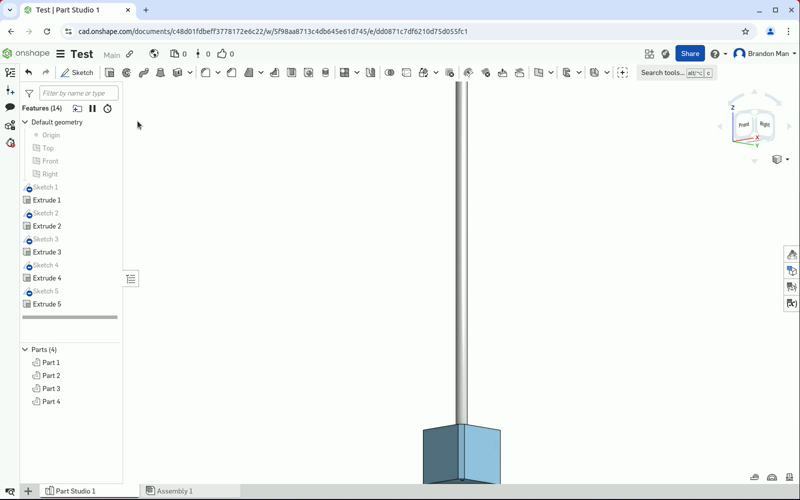
key(left, 3)
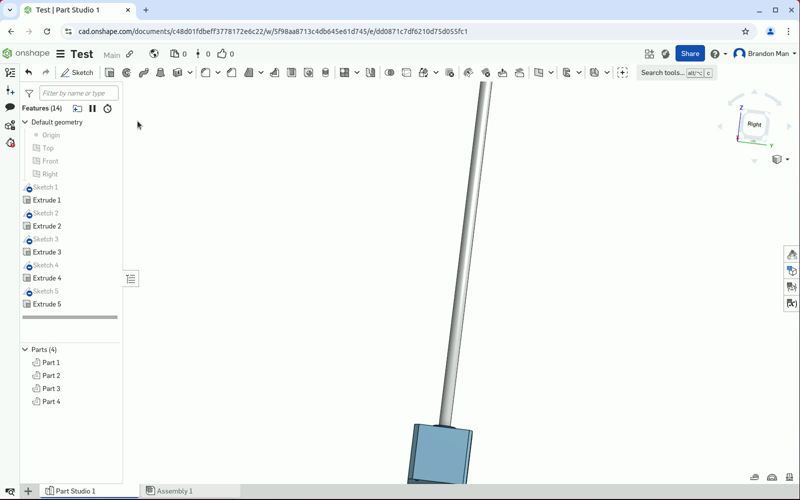
key(right, 3)
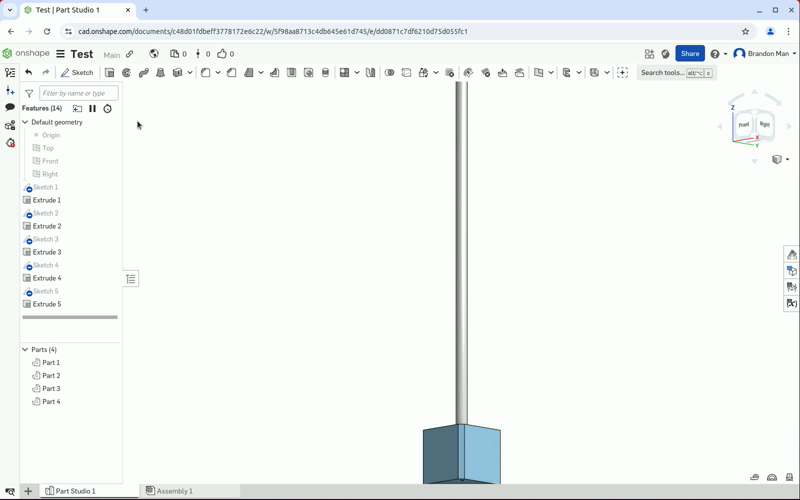
key(down, 3)
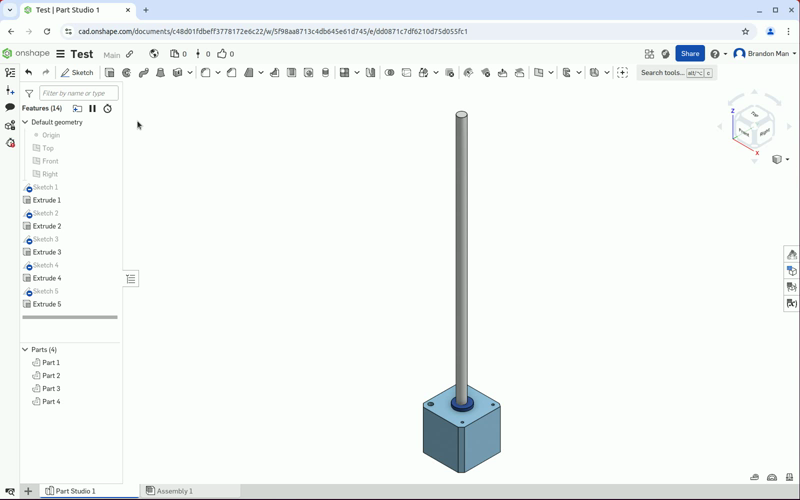
mouse_move(73, 189)
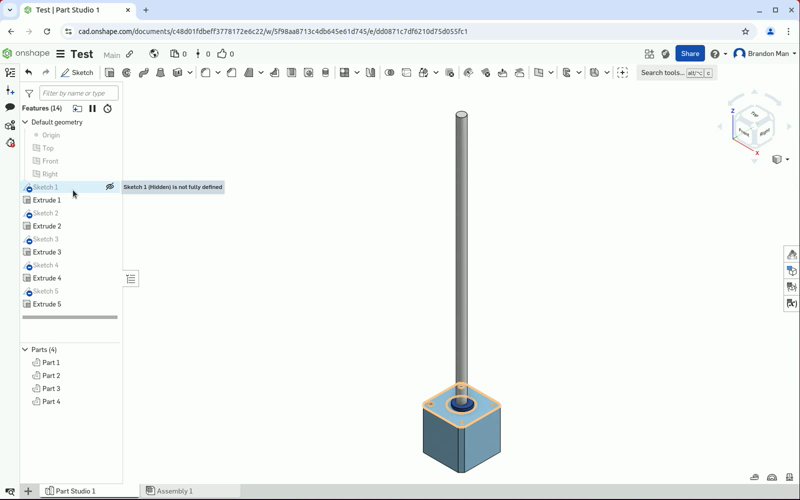
click(73, 189)